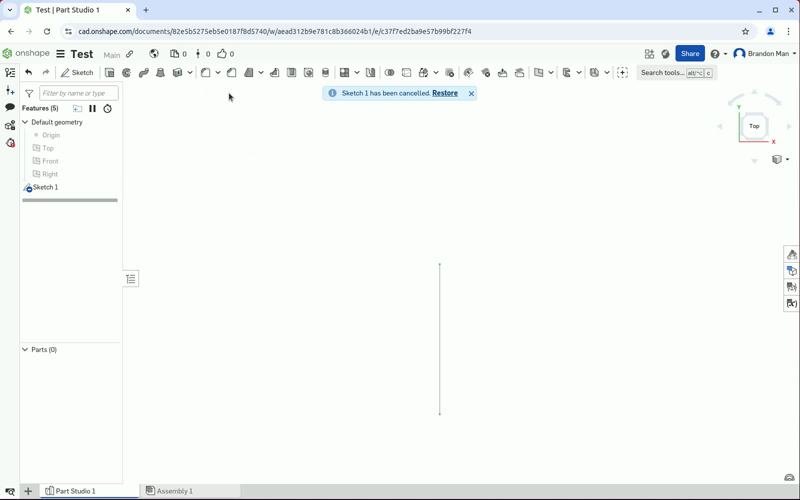
key(shift+h)
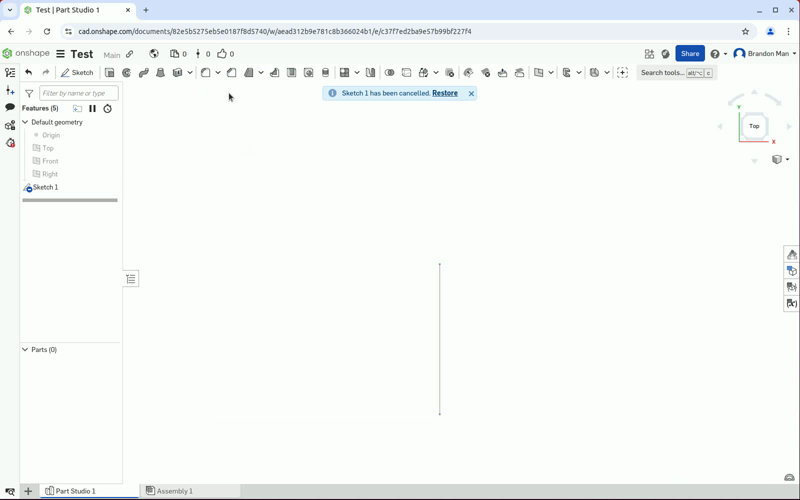
key(shift+s)
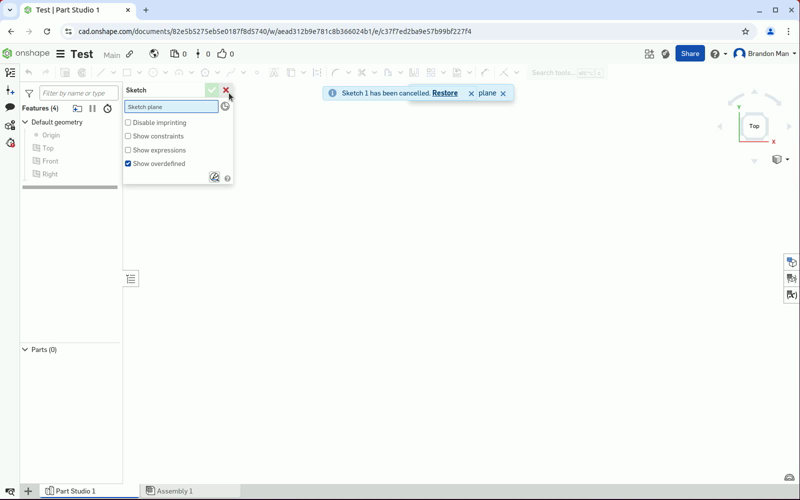
mouse_move(73, 150)
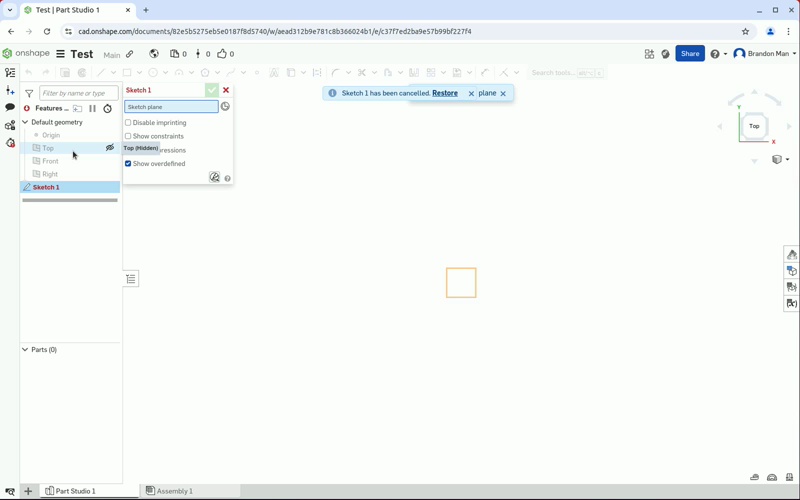
click(73, 150)
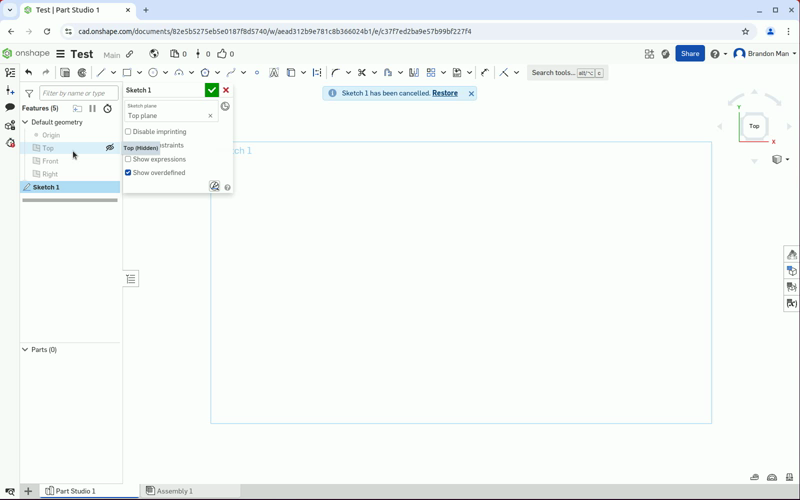
mouse_move(73, 352)
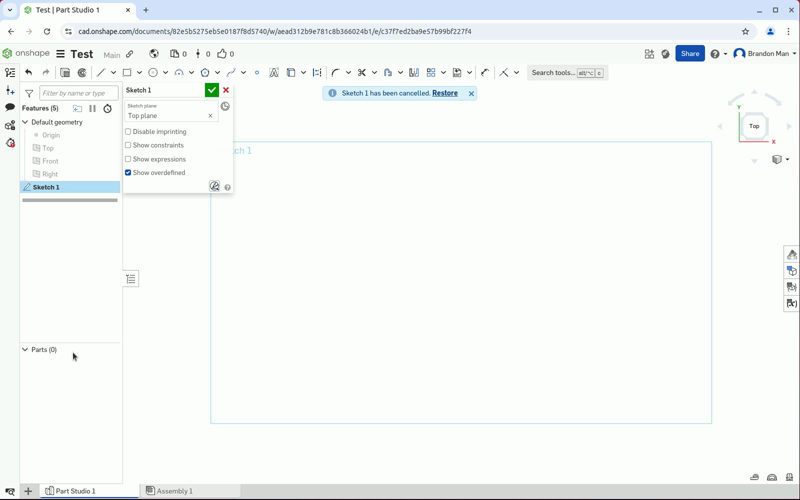
key(y)
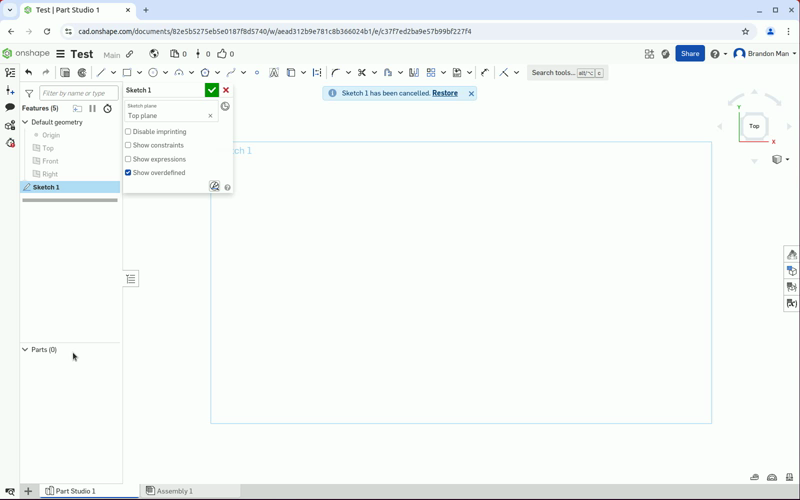
key(l)
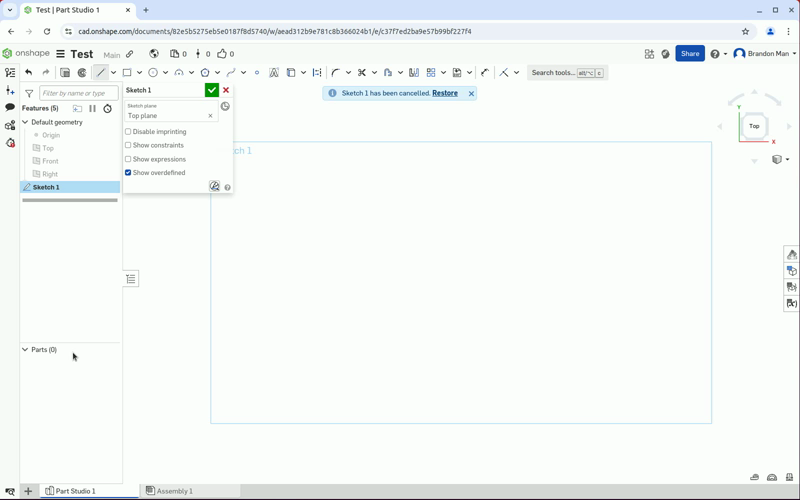
key_down(shift)
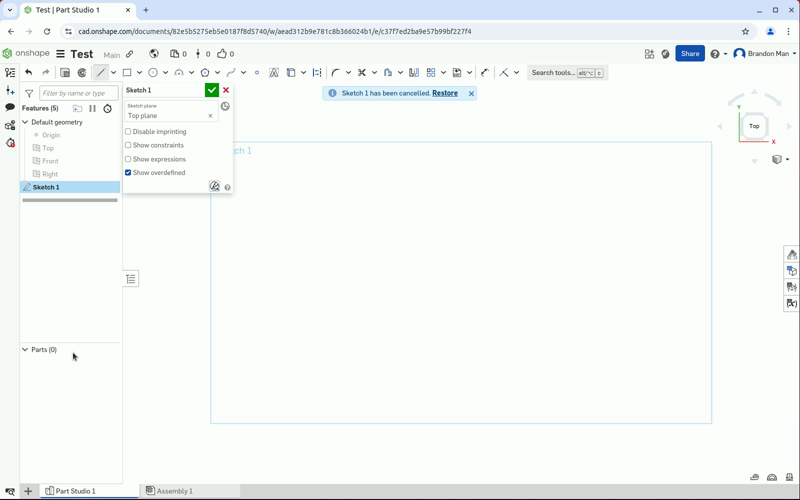
mouse_move(460, 282)
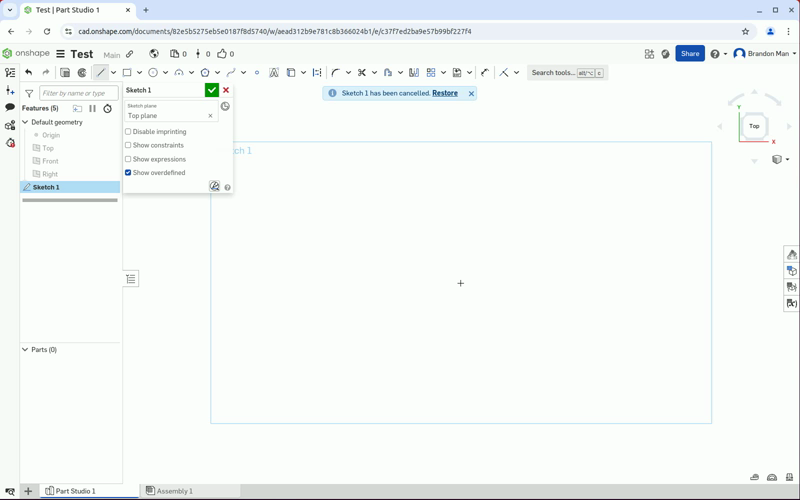
click(460, 282)
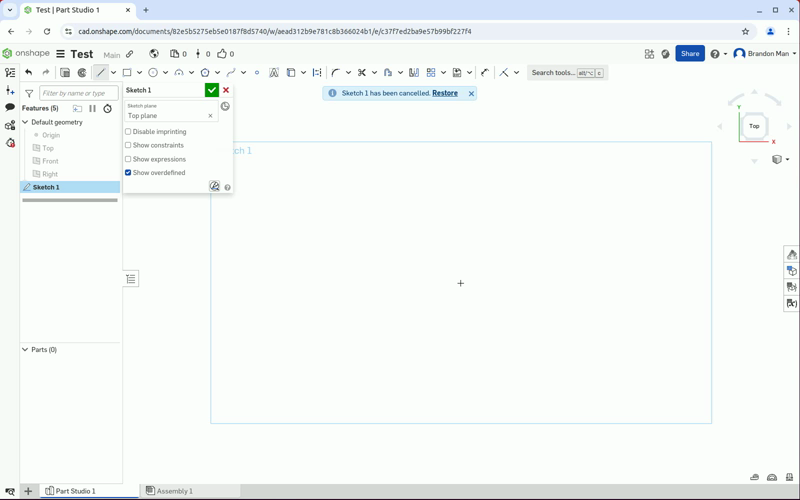
key_up(shift)
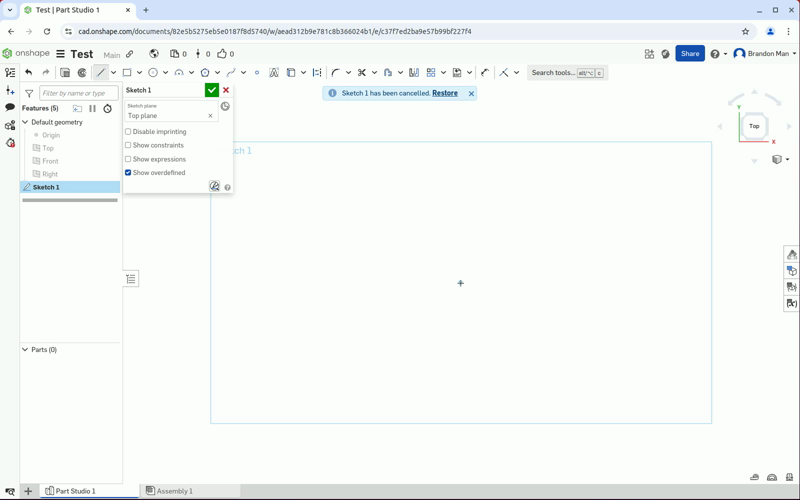
key_down(shift)
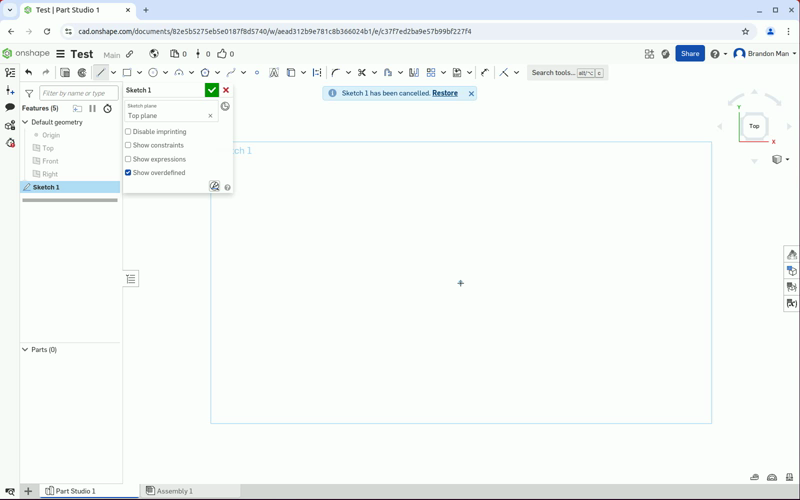
mouse_move(490, 282)
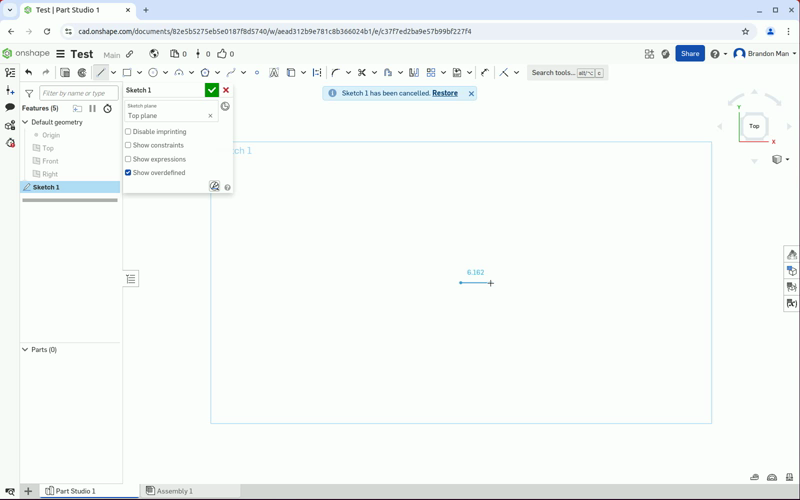
mouse_move(503, 282)
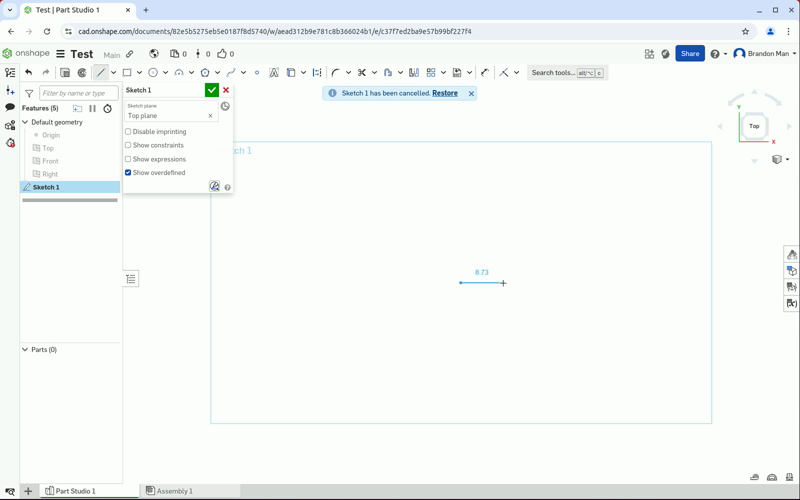
click(503, 282)
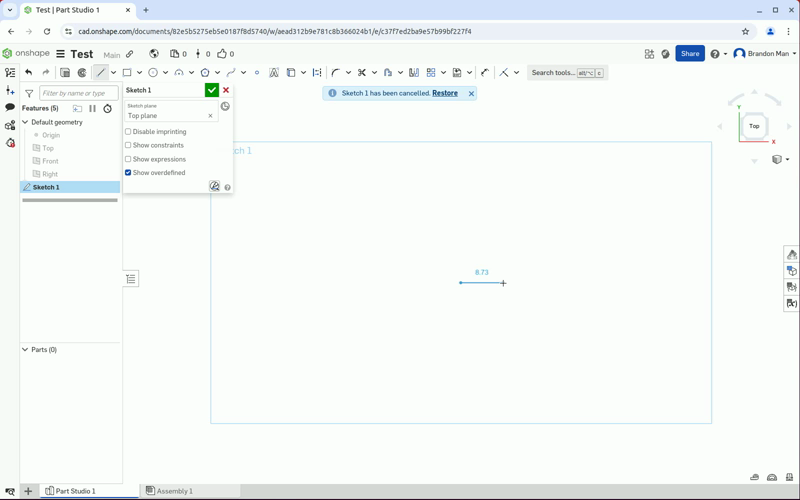
key_up(shift)
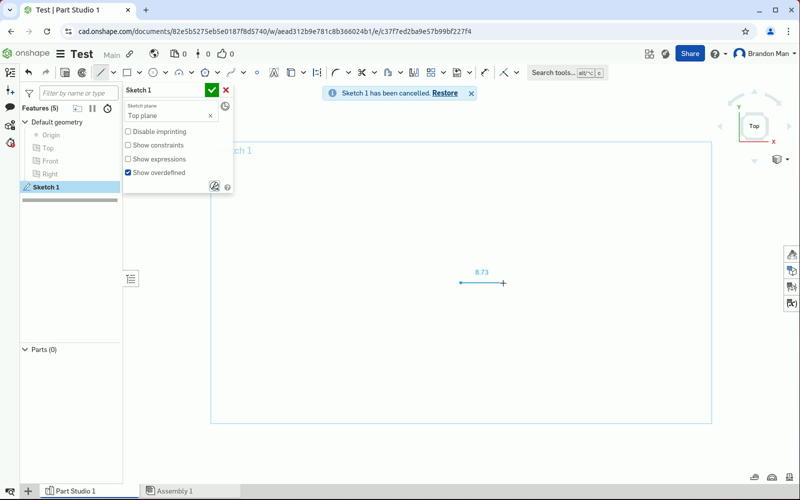
key_down(shift)
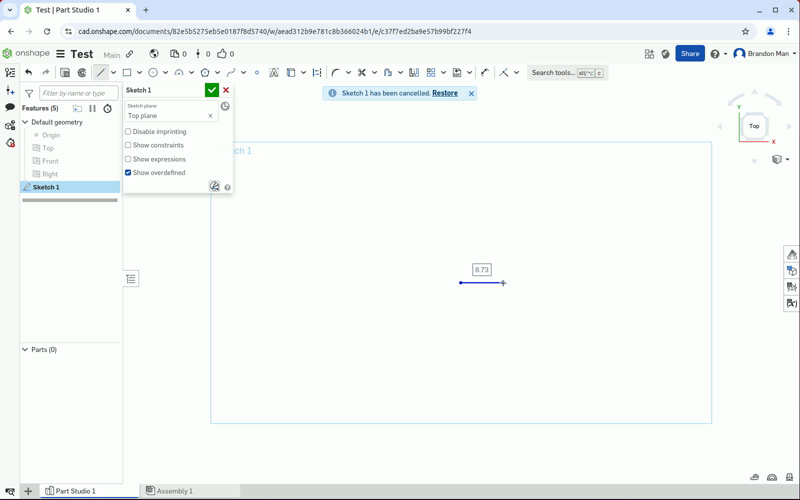
mouse_move(503, 170)
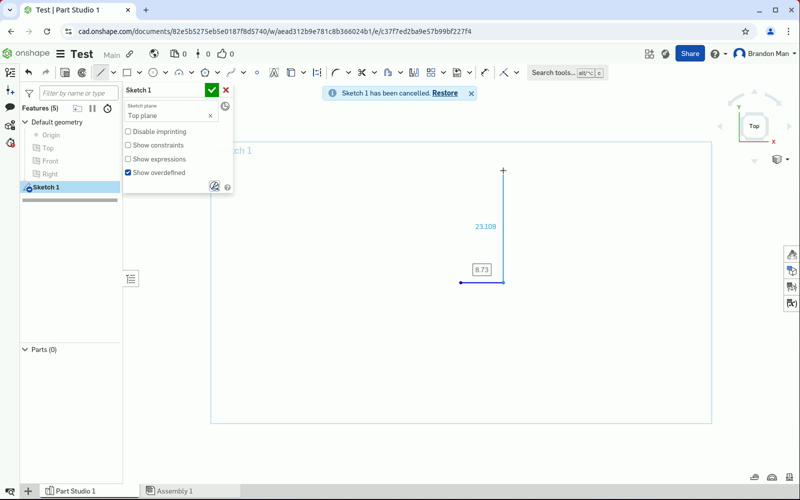
click(503, 170)
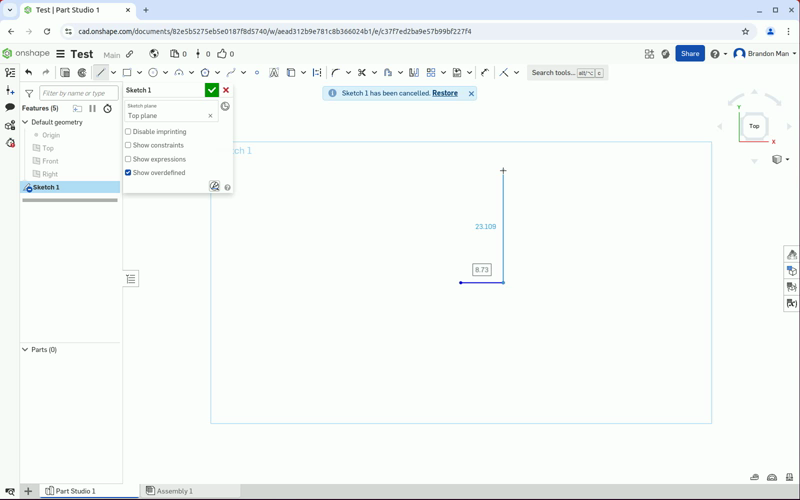
key_up(shift)
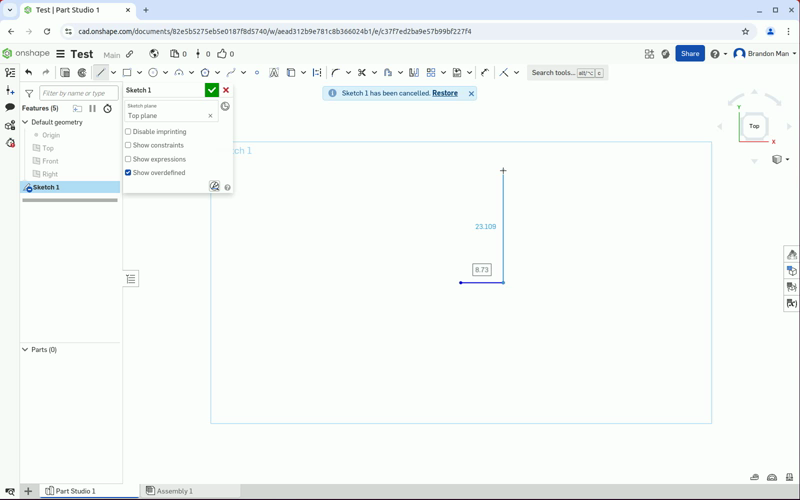
key_down(shift)
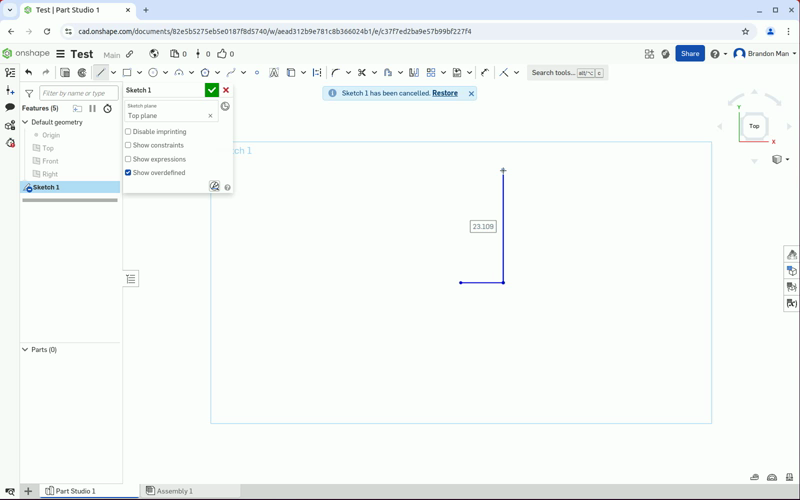
mouse_move(533, 170)
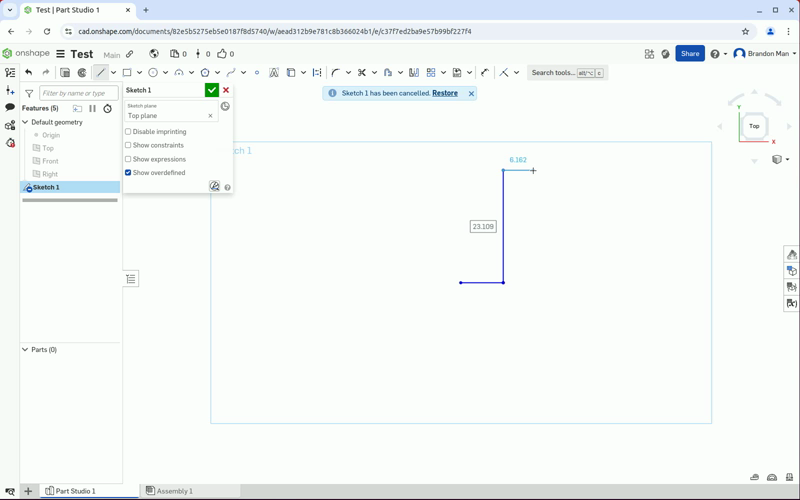
mouse_move(460, 170)
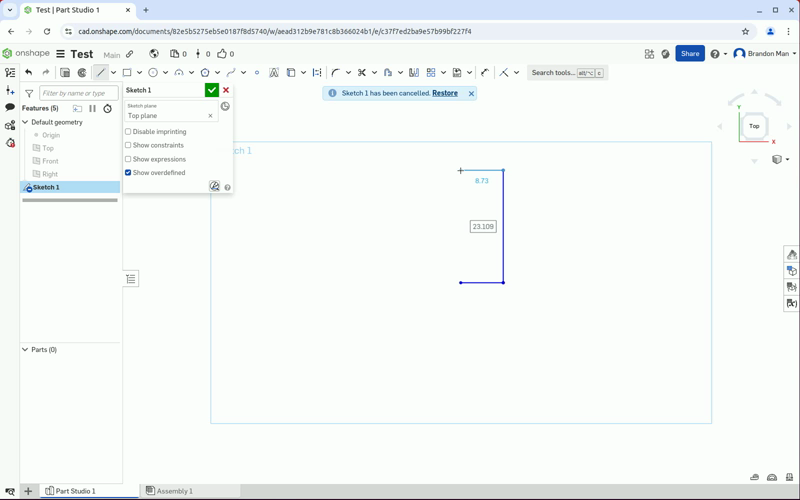
click(460, 170)
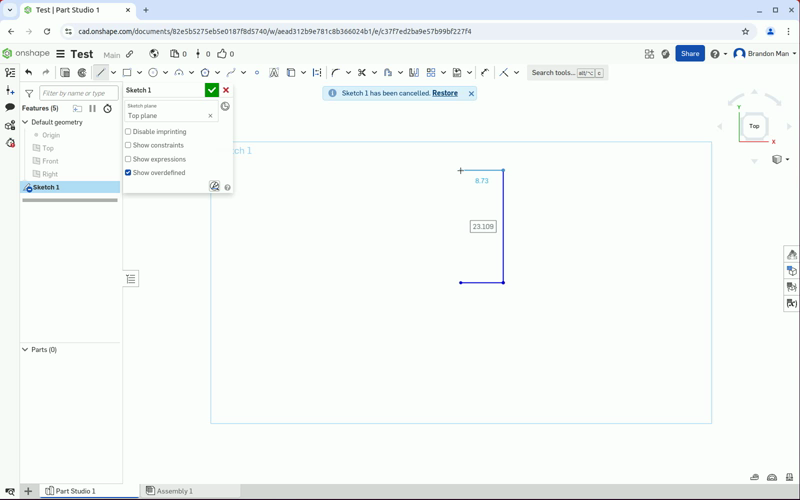
key_up(shift)
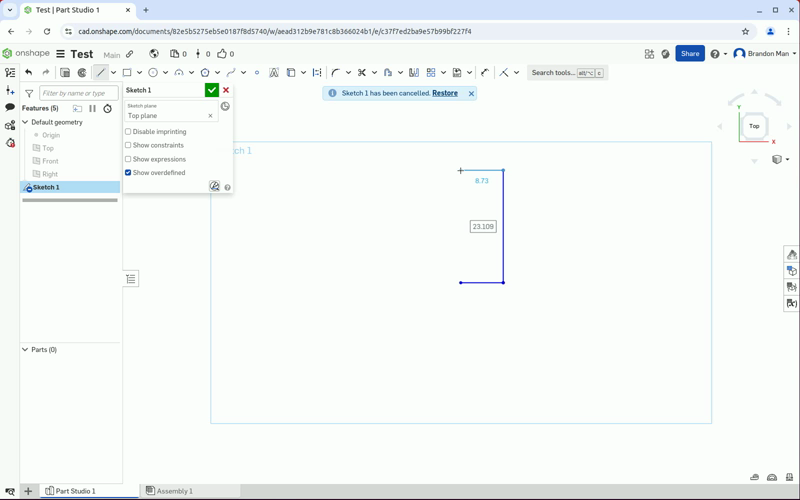
key_down(shift)
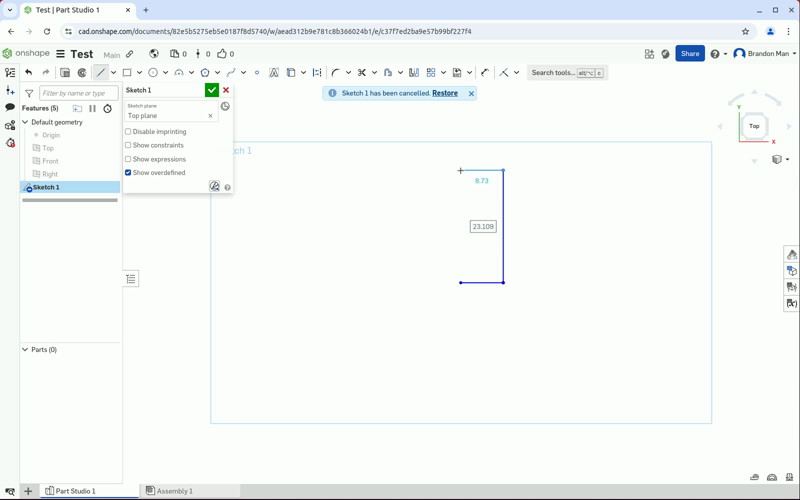
mouse_move(460, 282)
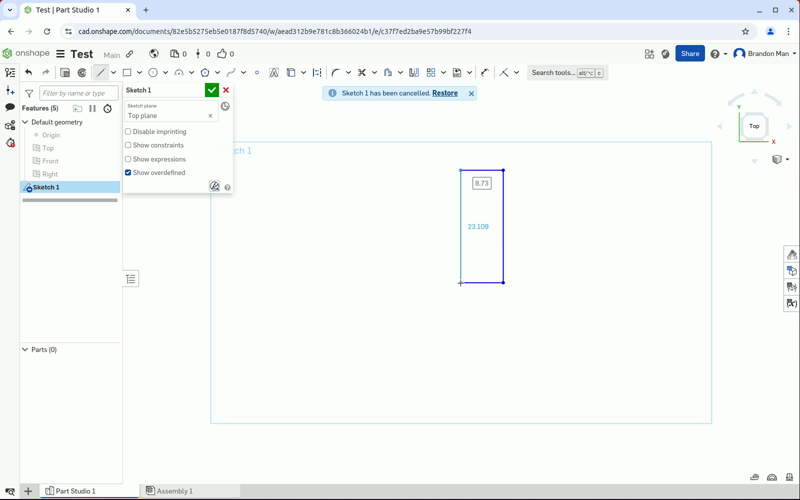
key_up(shift)
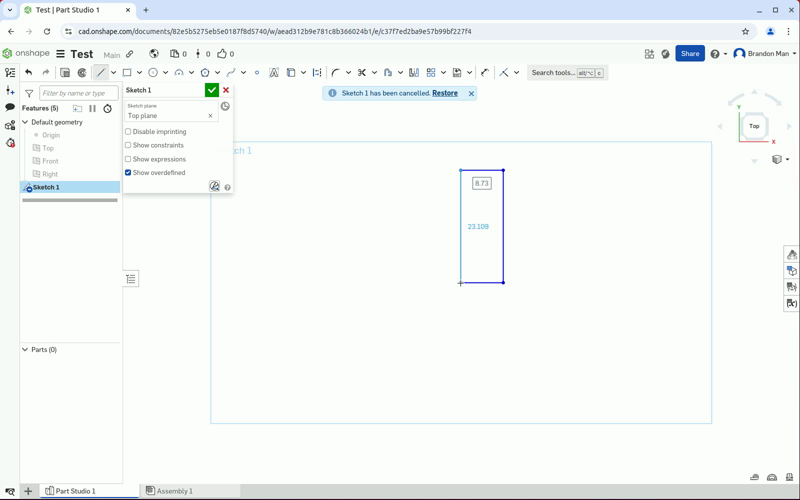
click(460, 282)
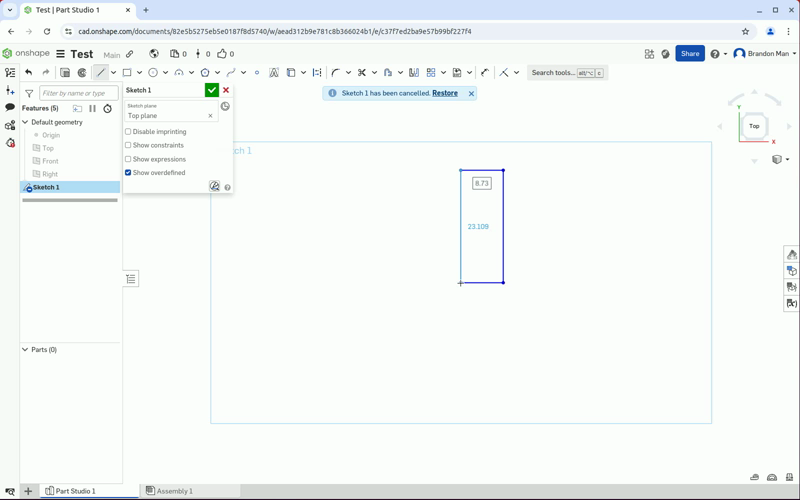
key(esc)
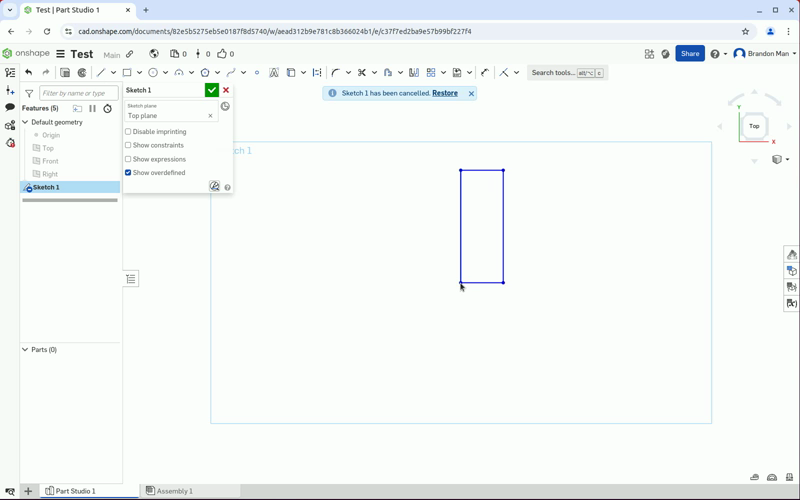
key(c)
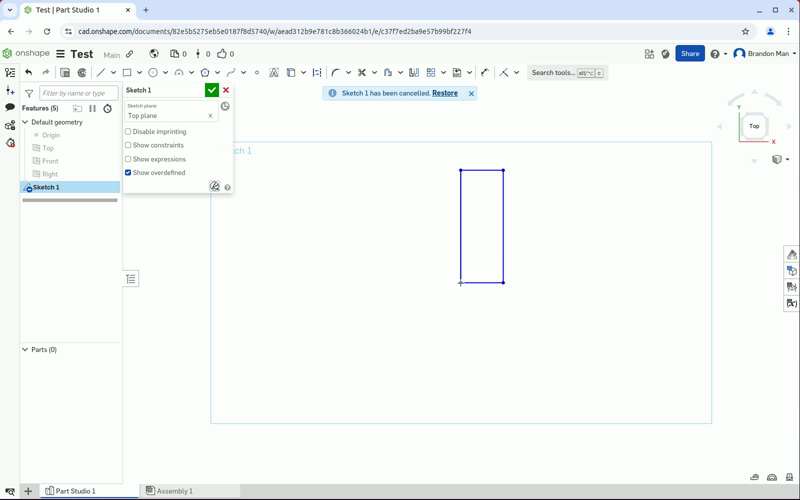
key_down(shift)
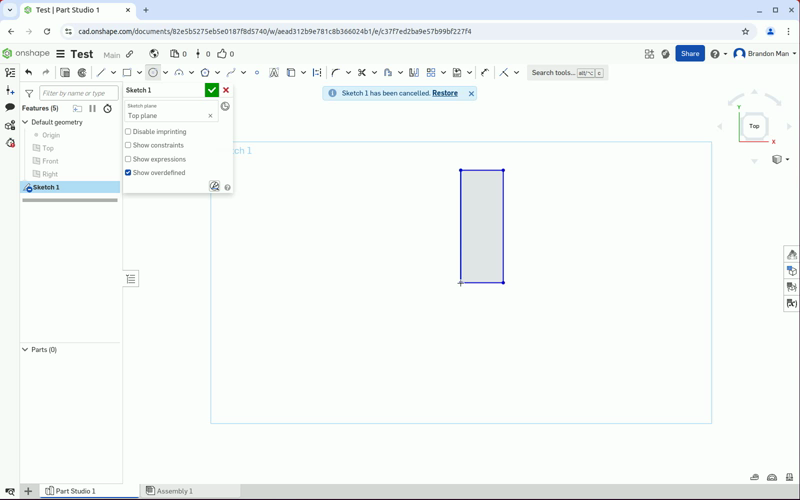
mouse_move(482, 247)
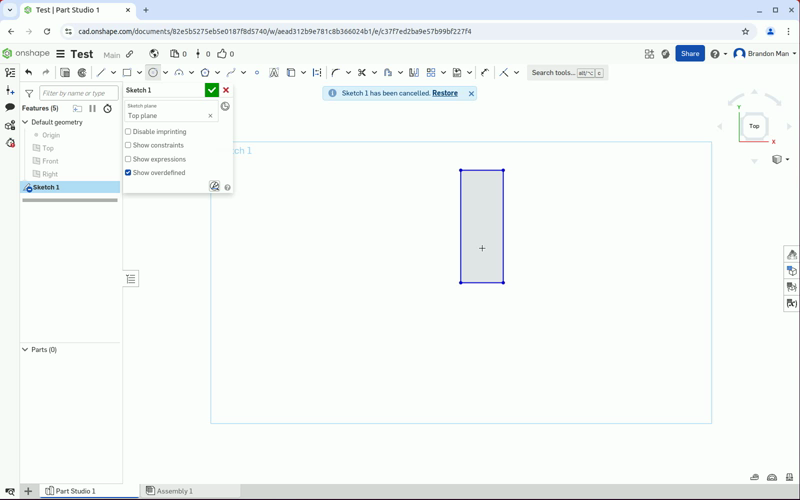
click(482, 247)
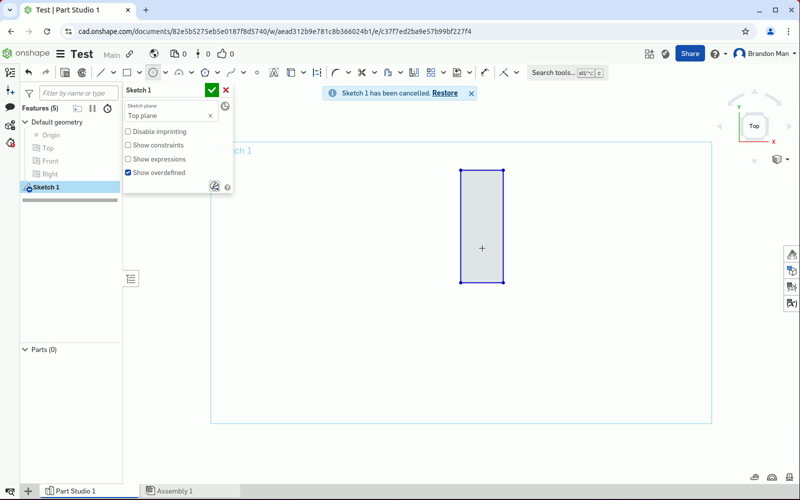
key_up(shift)
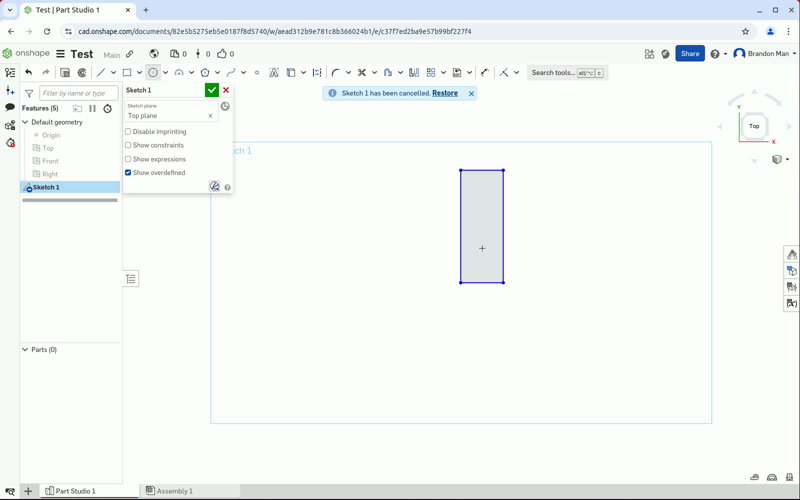
mouse_move(485, 247)
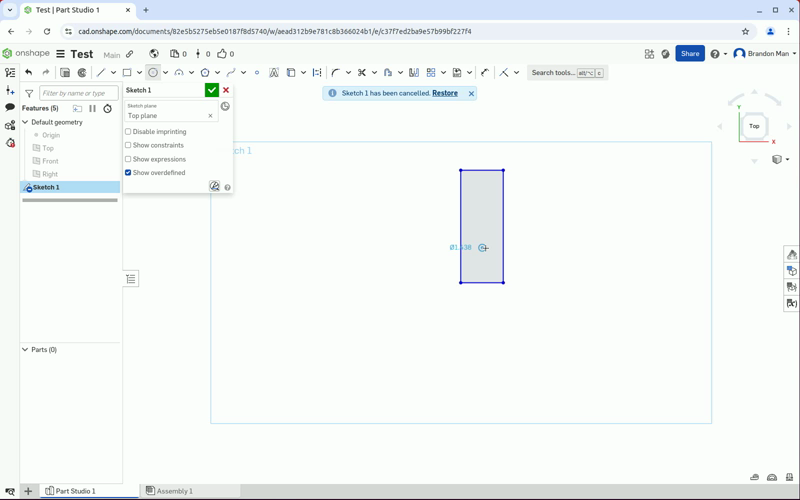
click(485, 247)
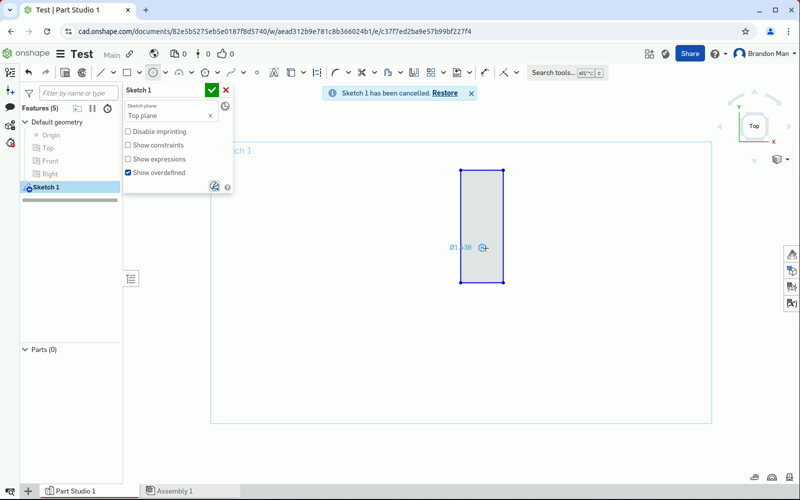
key(esc)
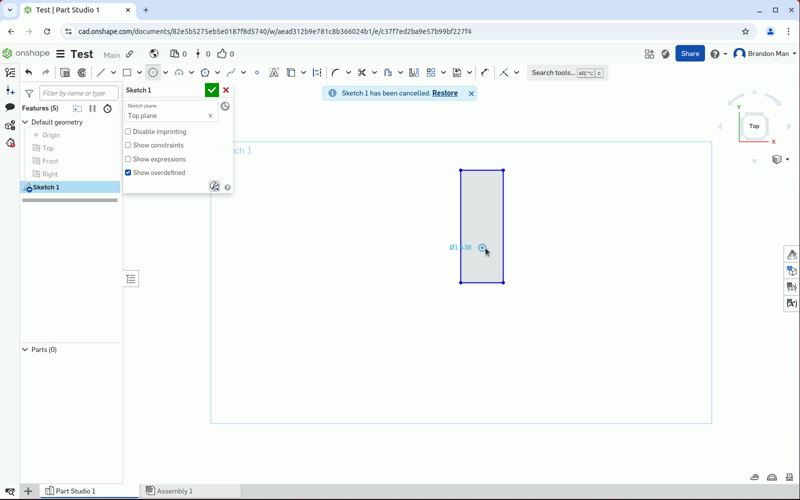
key(c)
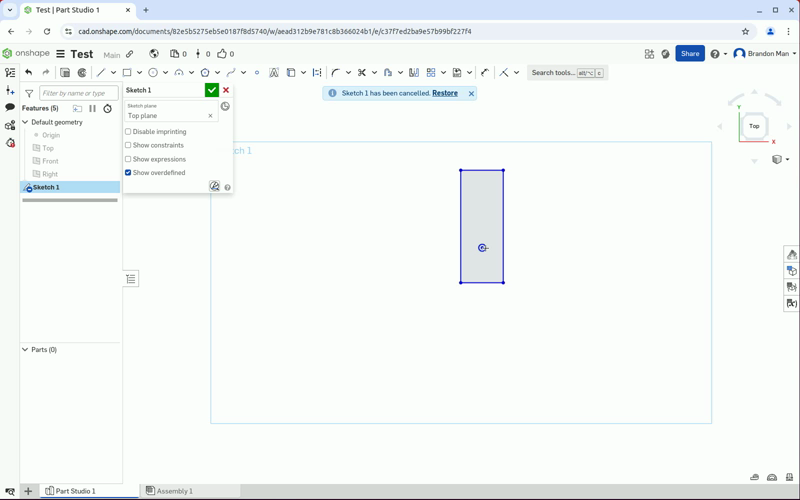
key_down(shift)
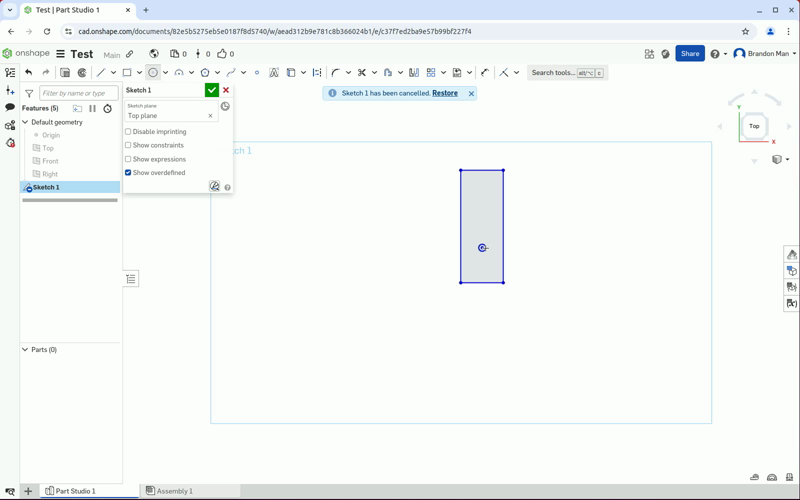
mouse_move(482, 205)
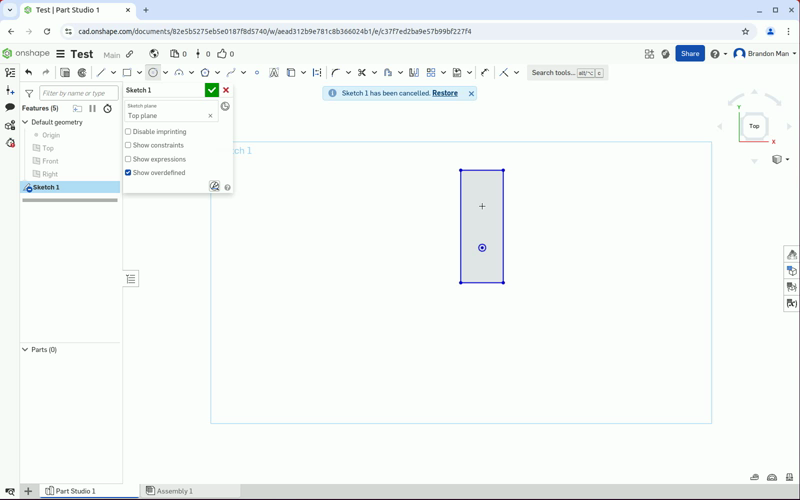
click(482, 205)
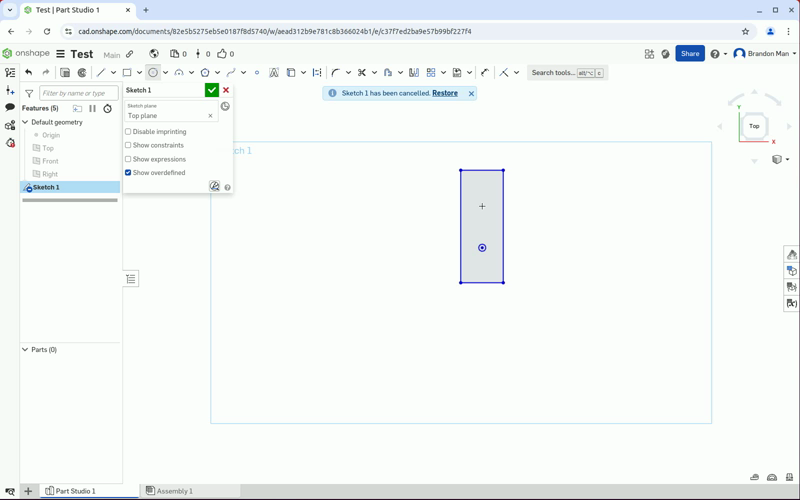
key_up(shift)
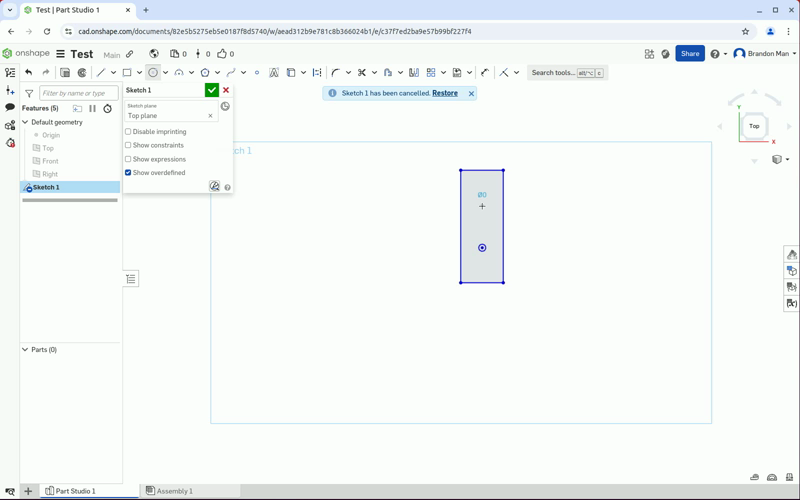
mouse_move(485, 205)
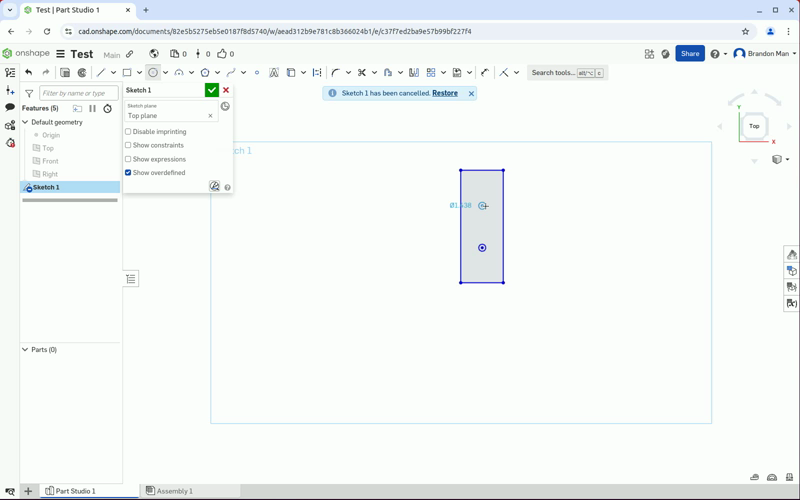
click(485, 205)
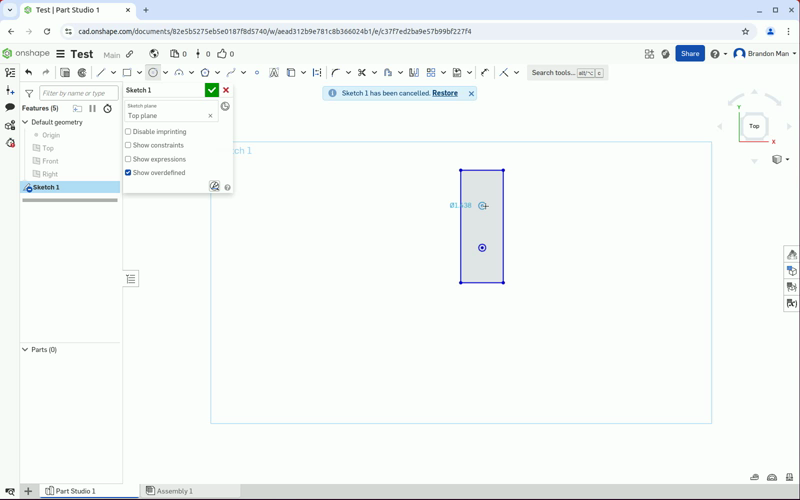
key(esc)
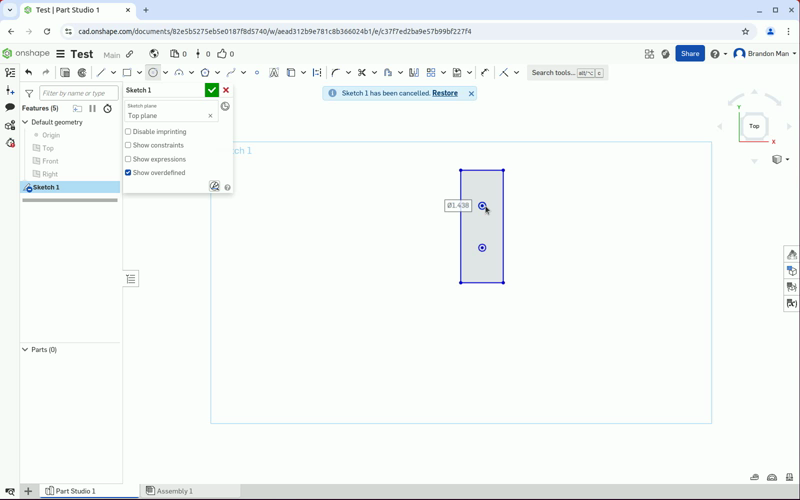
mouse_move(484, 260)
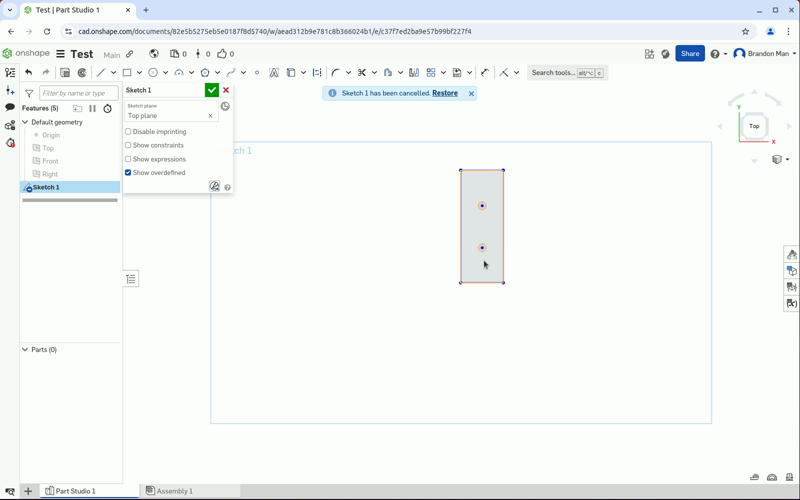
click(484, 260)
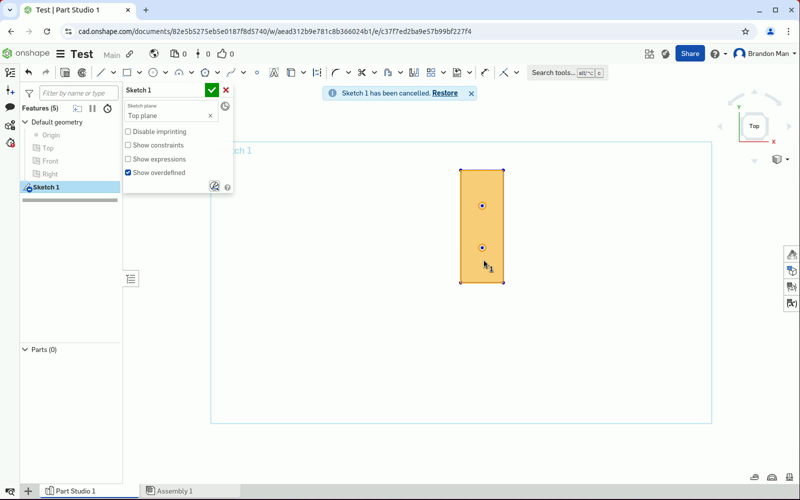
mouse_move(73, 352)
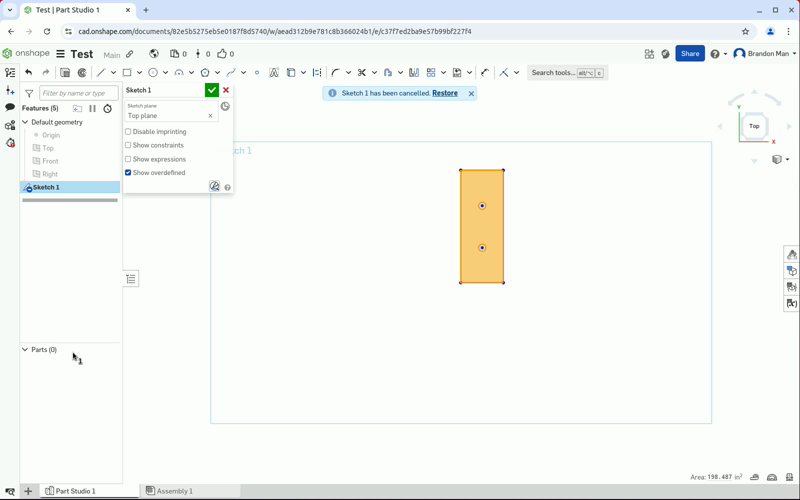
key(shift+y)
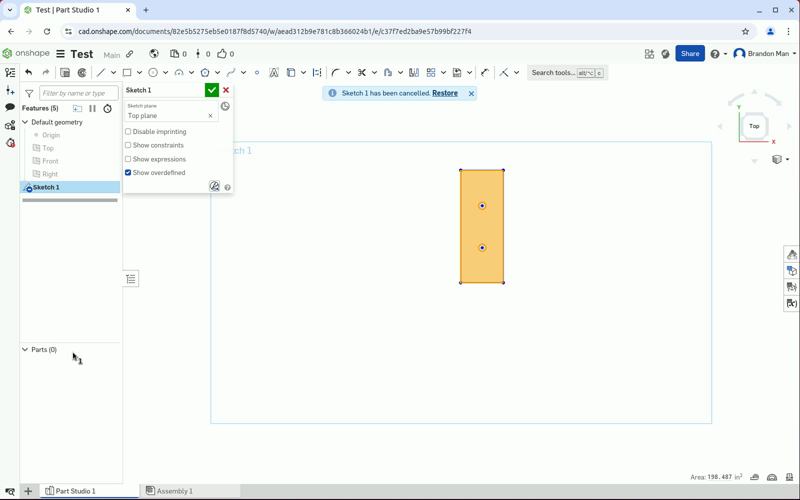
key(shift+e)
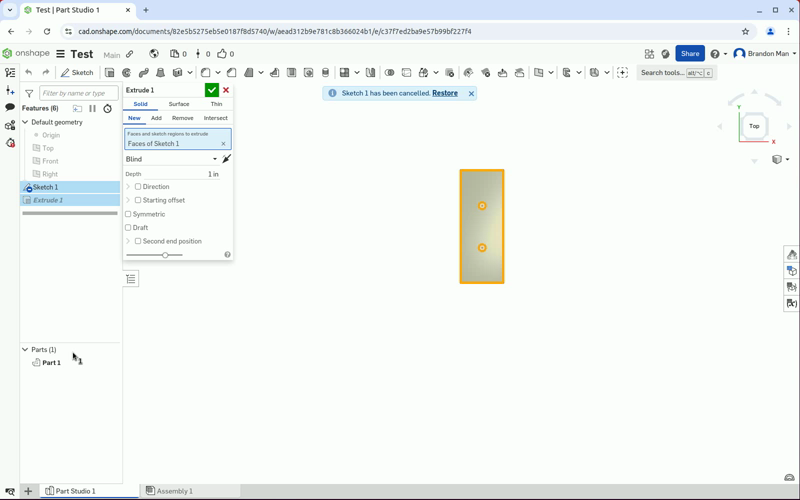
mouse_move(143, 106)
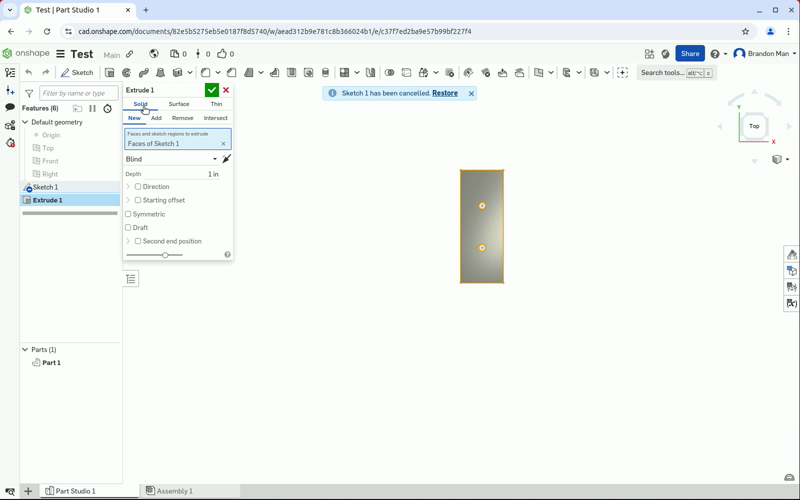
click(143, 106)
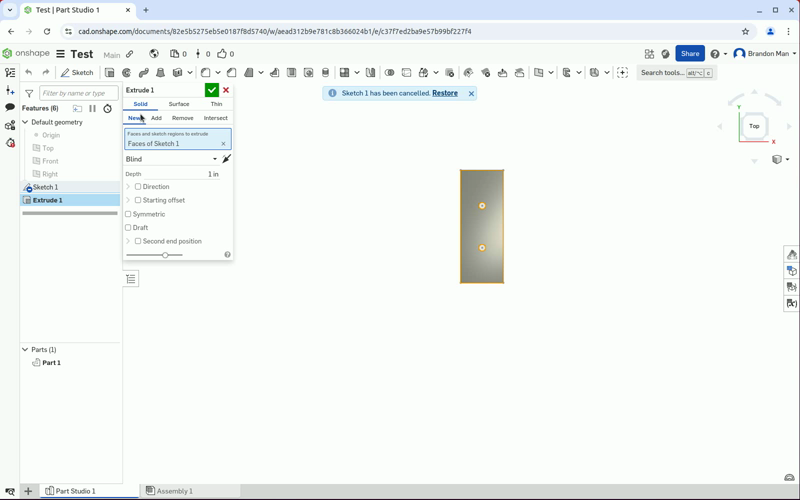
mouse_move(137, 120)
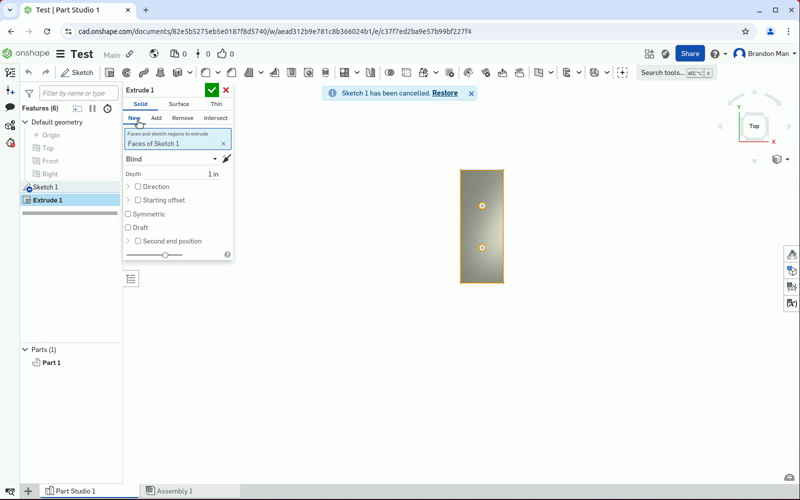
click(137, 120)
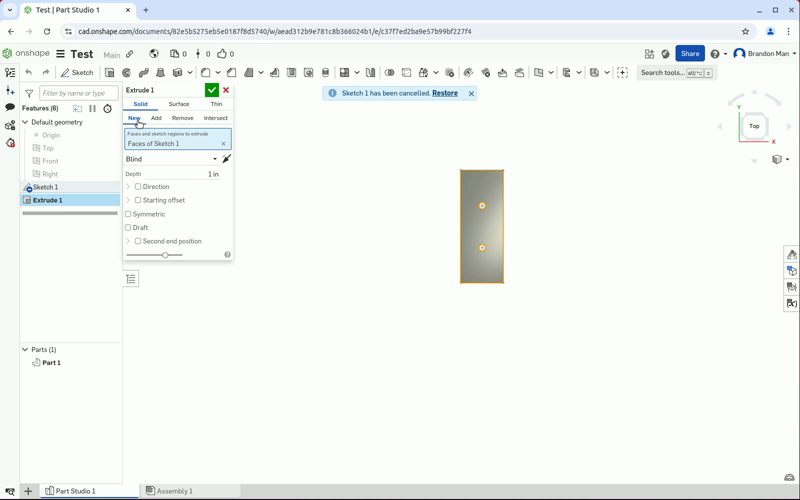
key(tab, 4)
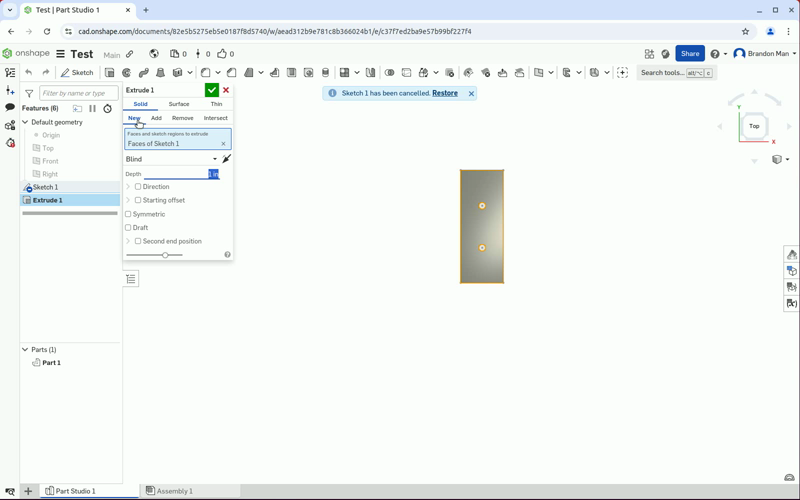
text(1.444)
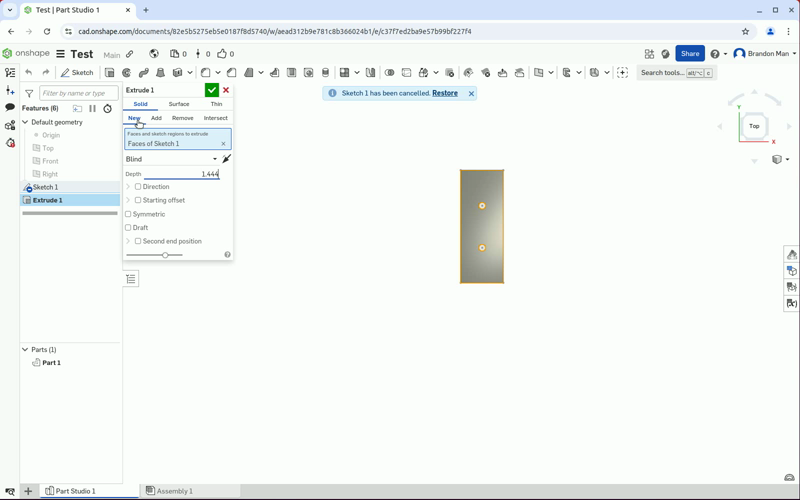
key(enter)
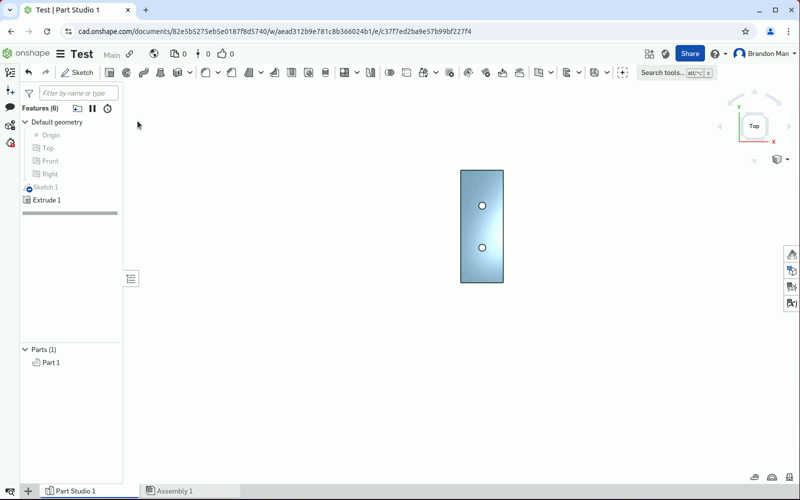
key(shift+h)
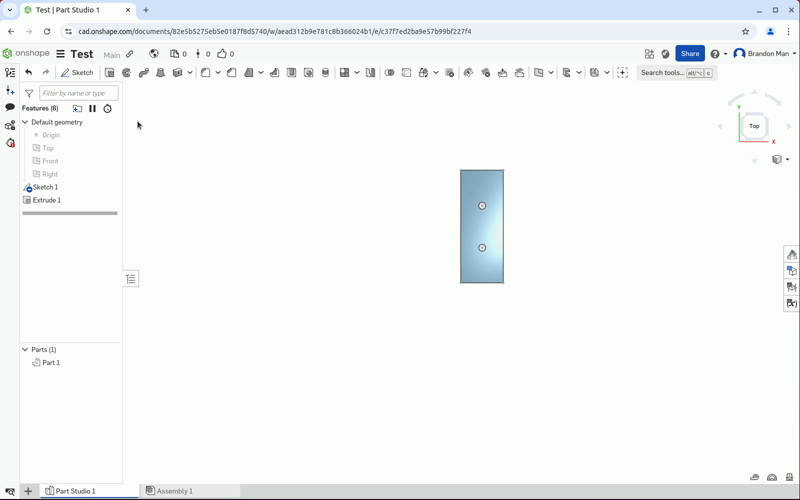
key(shift+h)
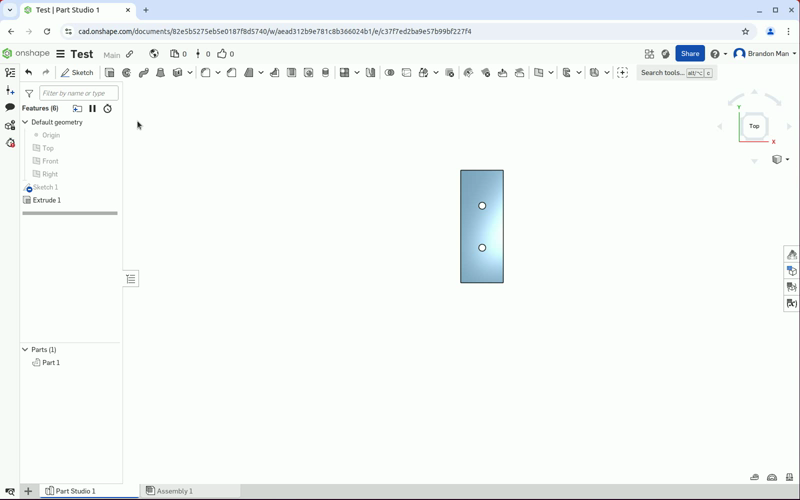
mouse_move(73, 189)
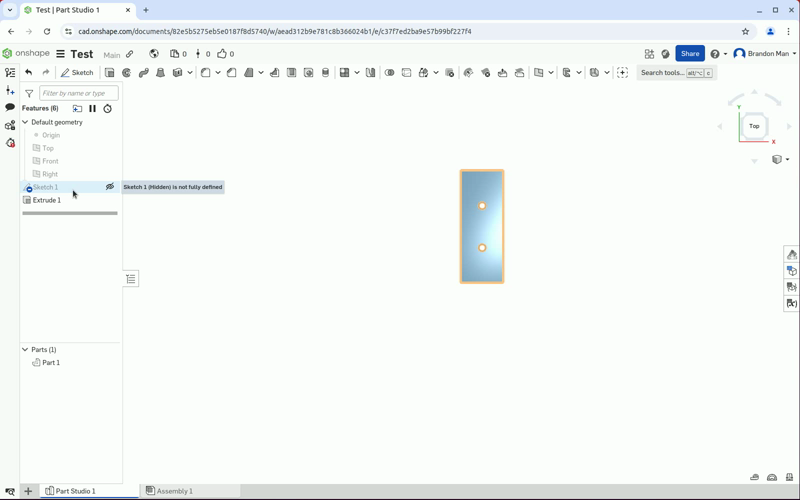
click(73, 189)
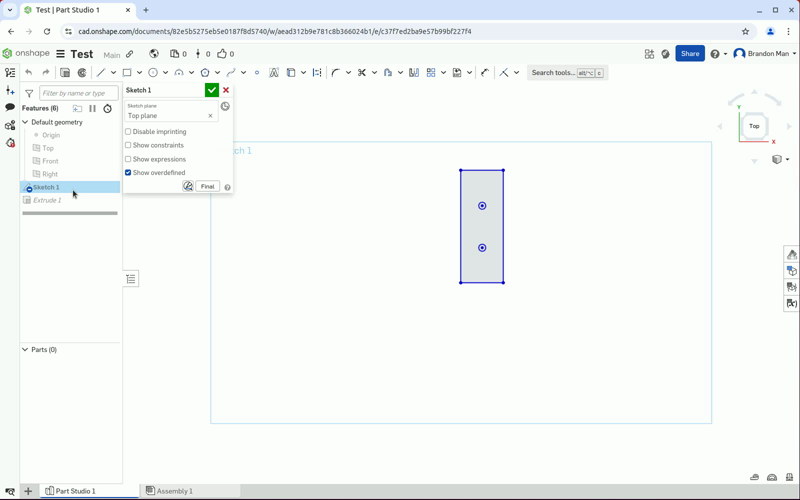
mouse_move(229, 92)
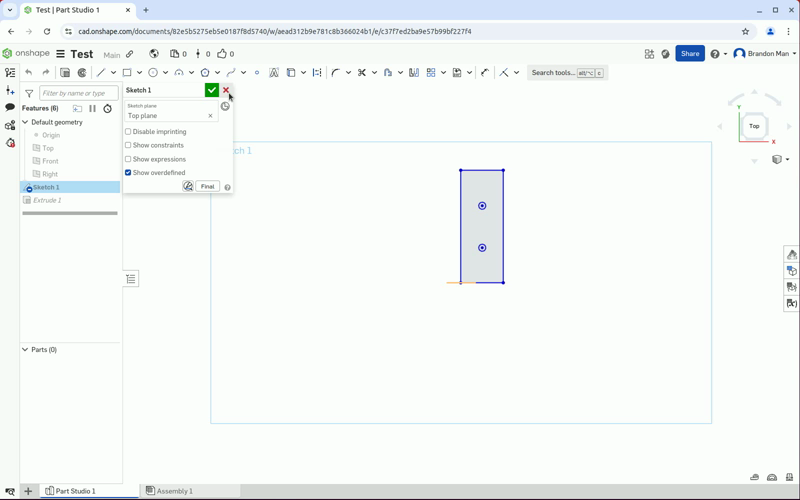
click(229, 92)
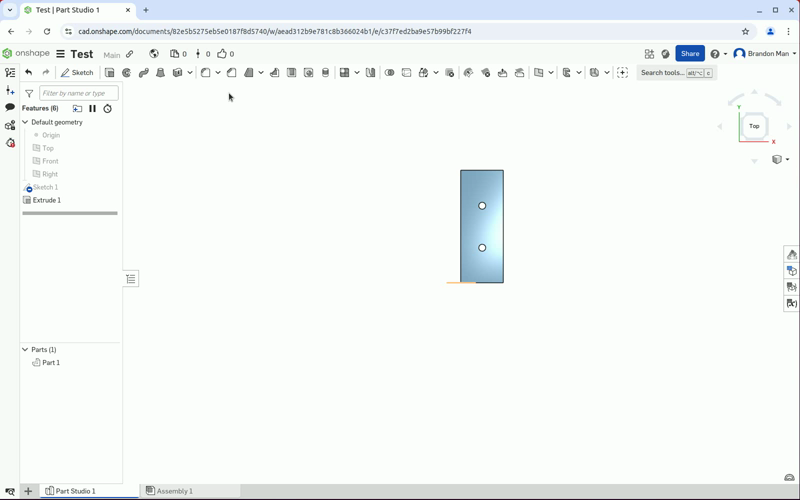
mouse_move(541, 75)
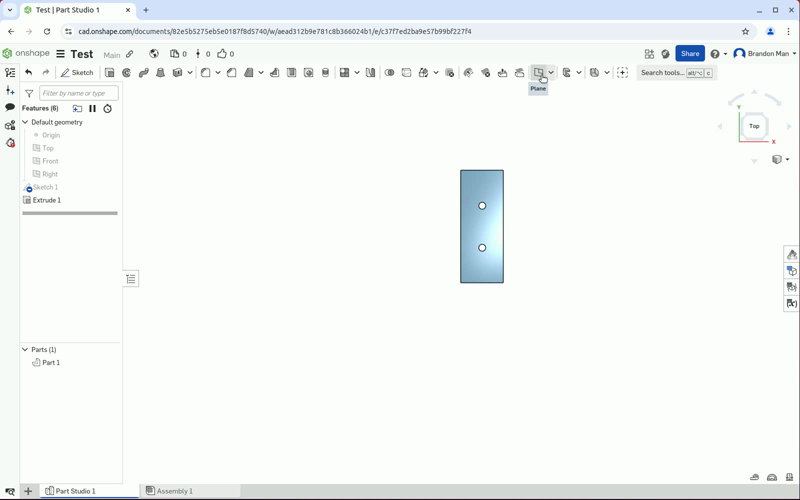
click(541, 75)
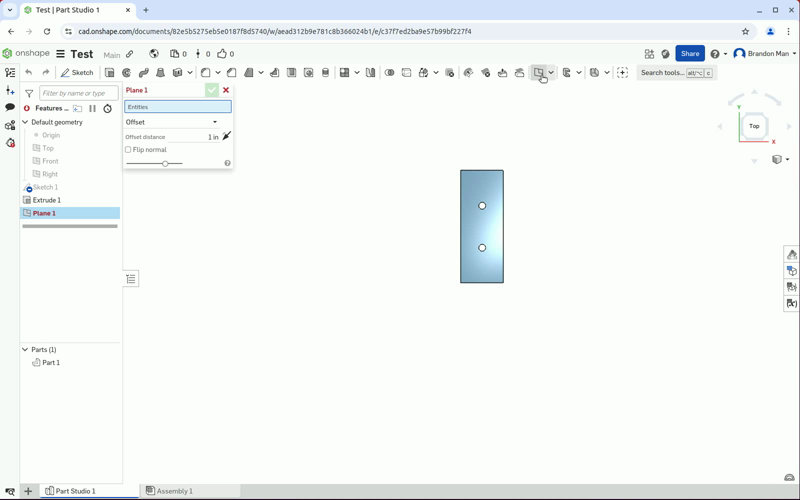
mouse_move(73, 150)
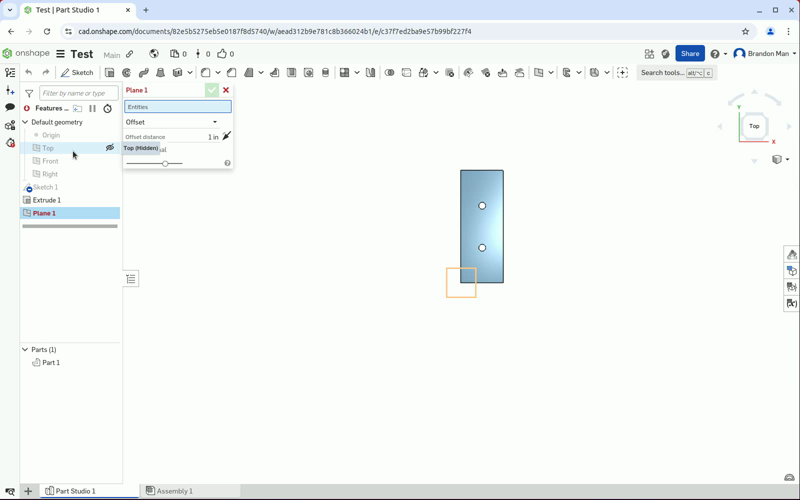
click(73, 150)
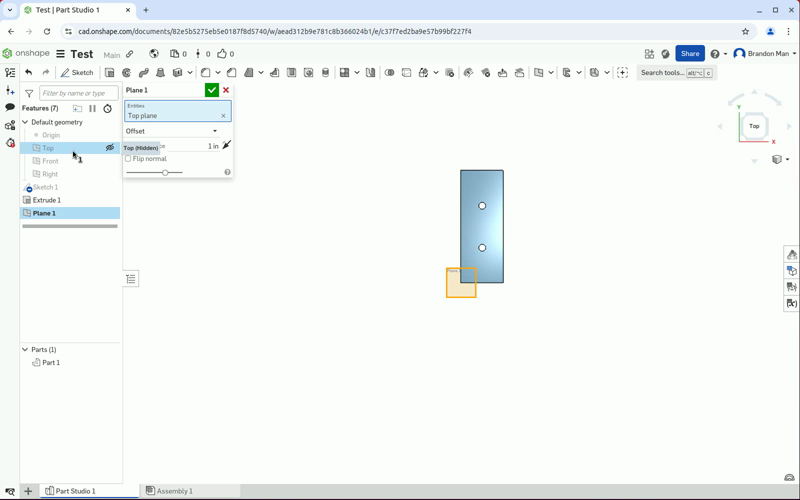
key(tab, 2)
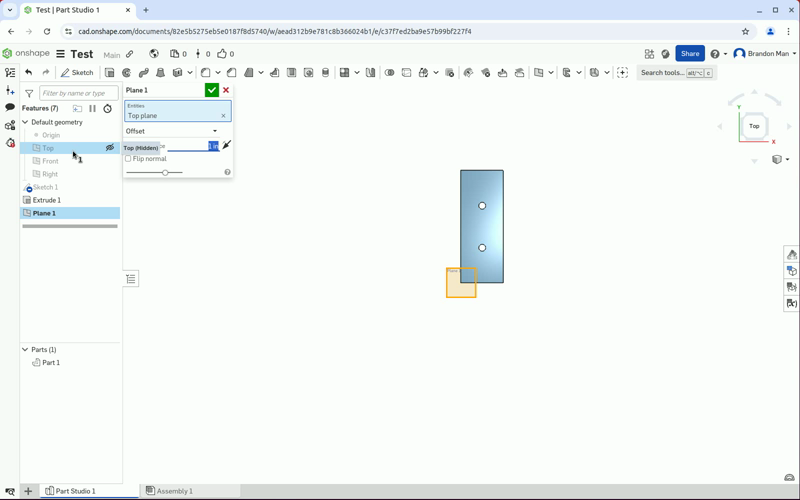
text(1.448)
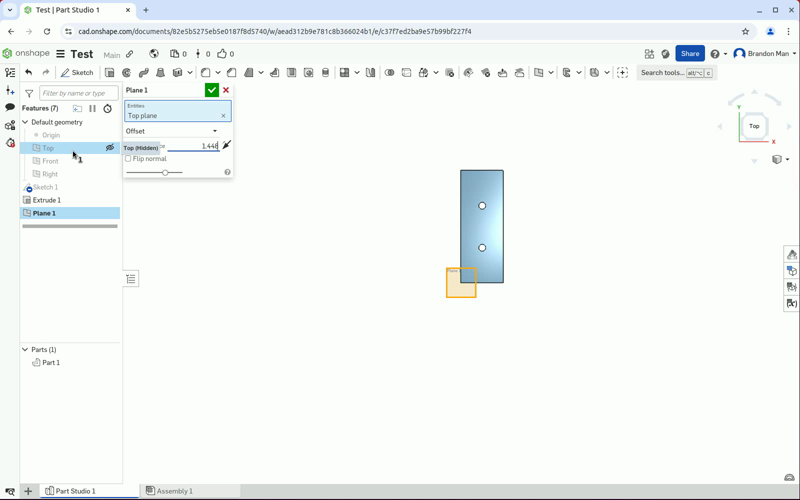
key(enter, 2)
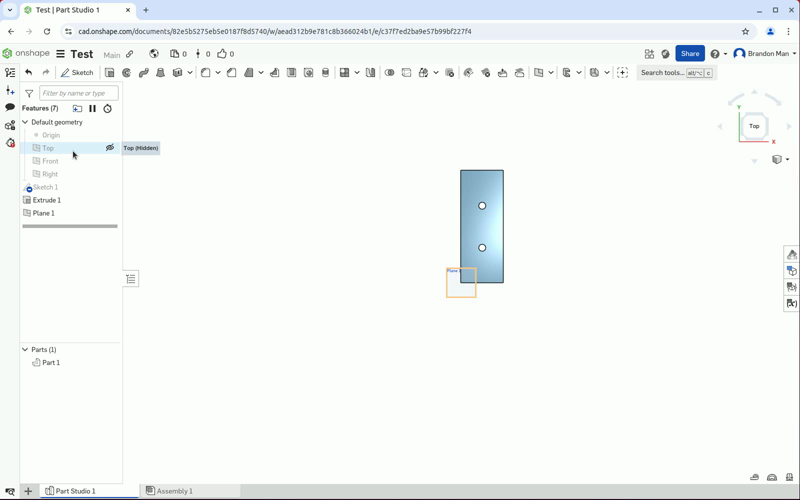
key(shift+s)
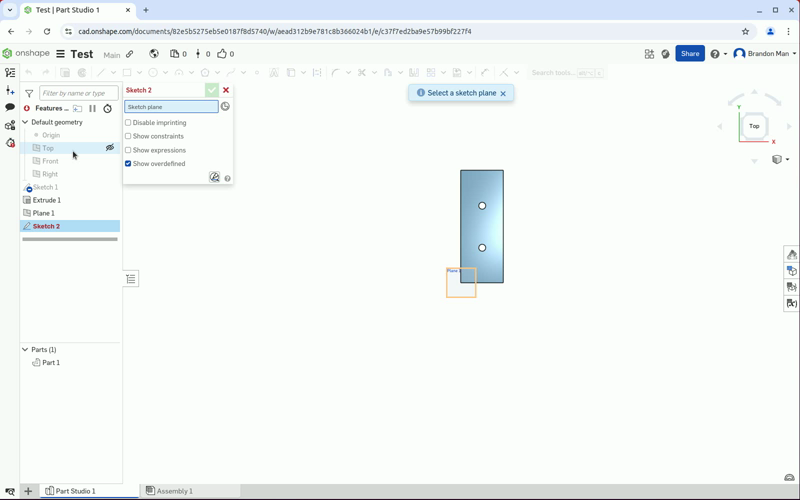
mouse_move(73, 215)
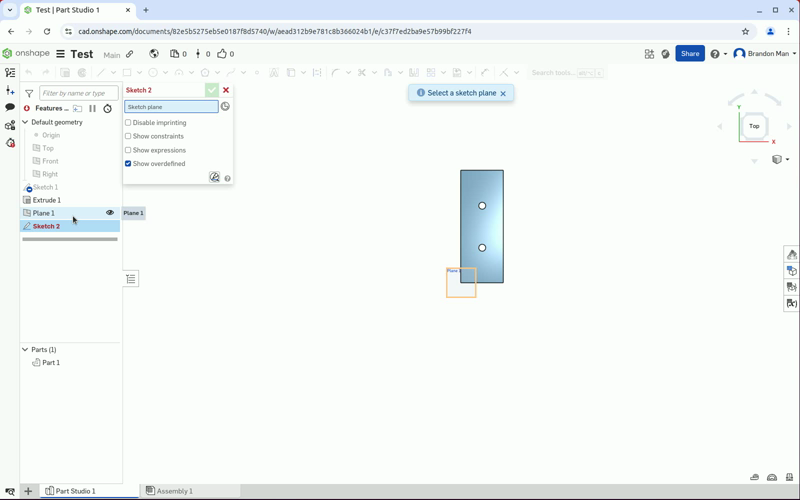
click(73, 215)
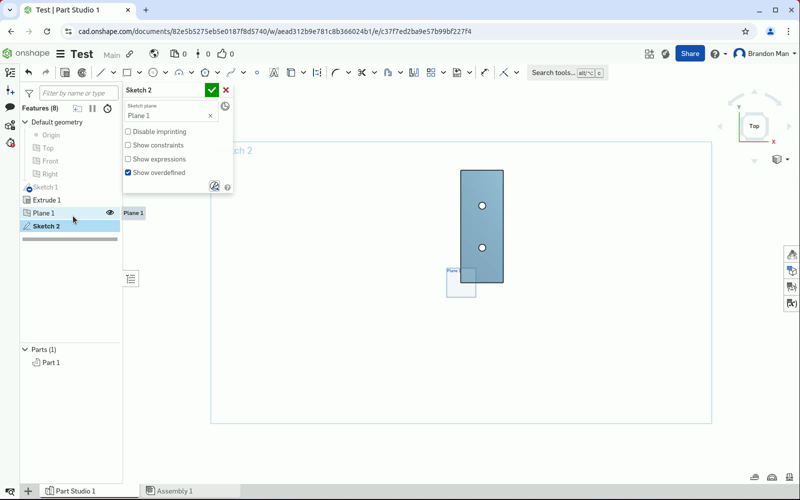
mouse_move(73, 352)
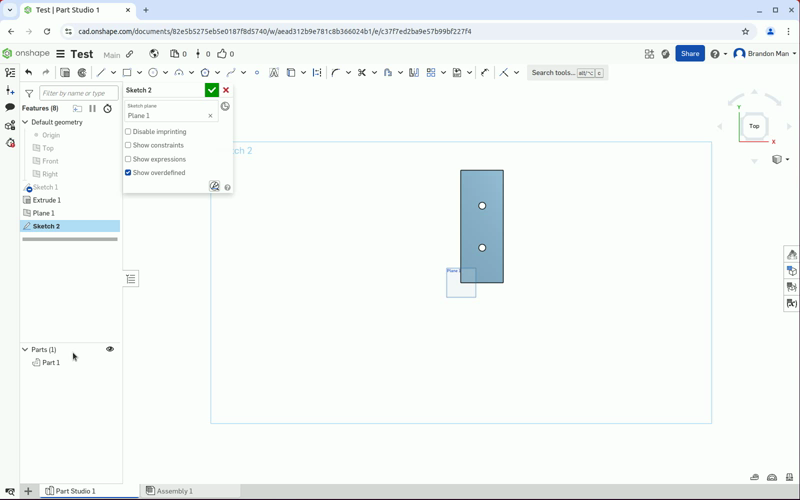
key(y)
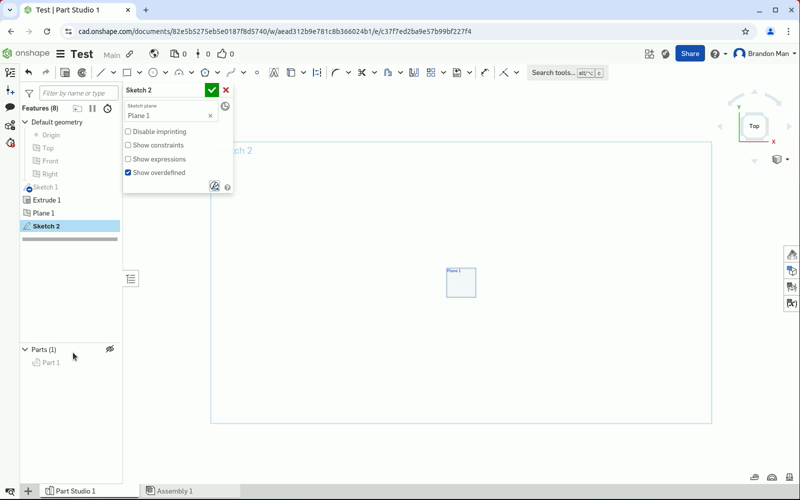
key(l)
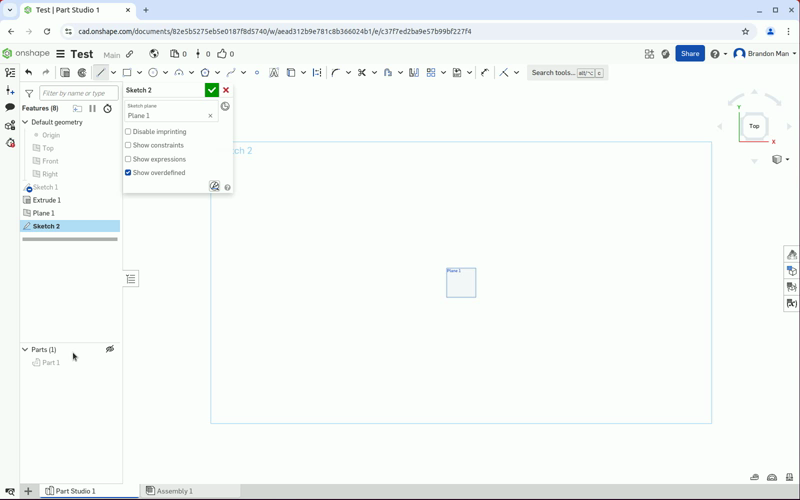
key_down(shift)
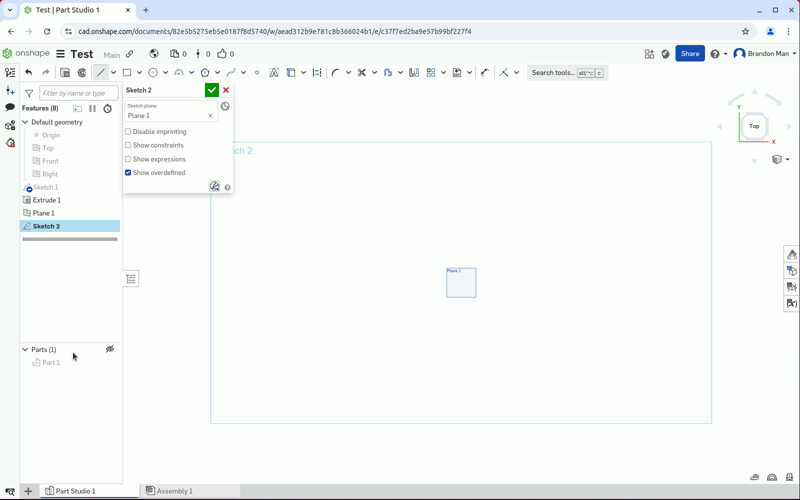
mouse_move(460, 282)
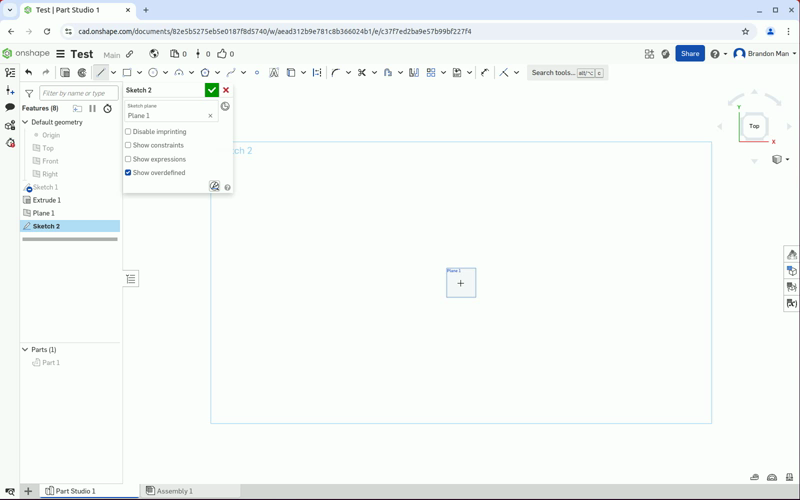
click(460, 282)
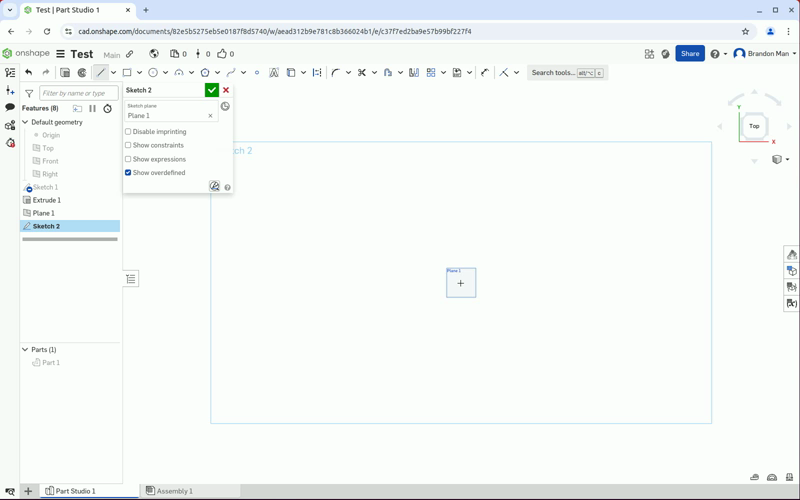
key_up(shift)
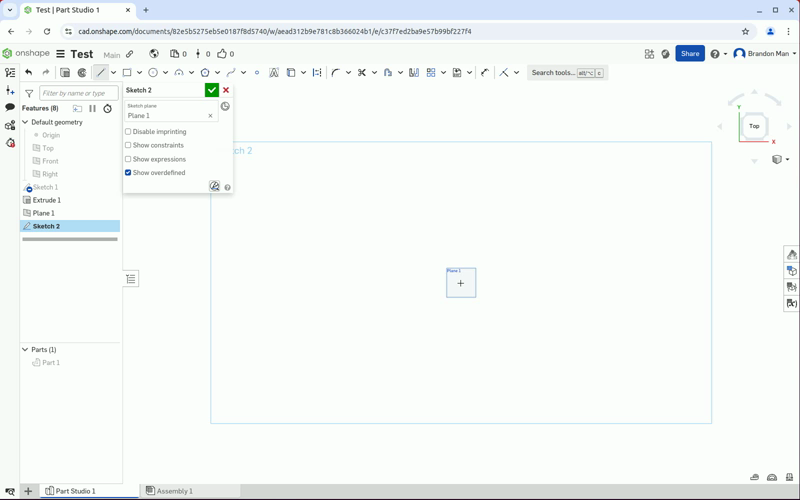
key_down(shift)
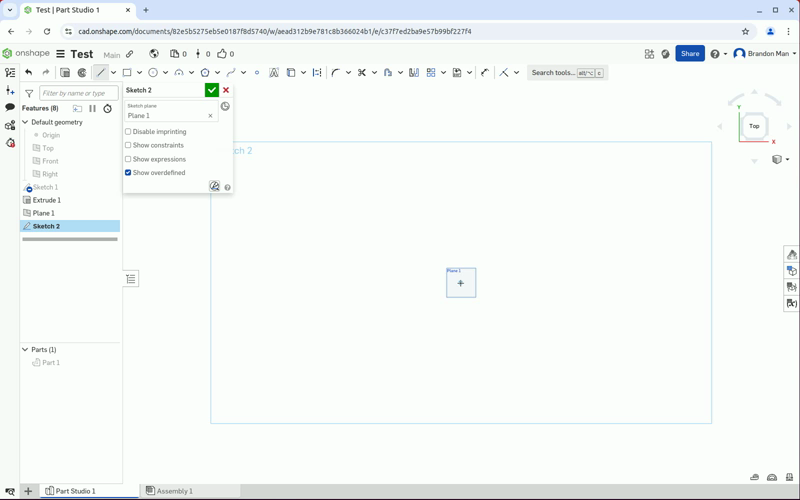
mouse_move(490, 282)
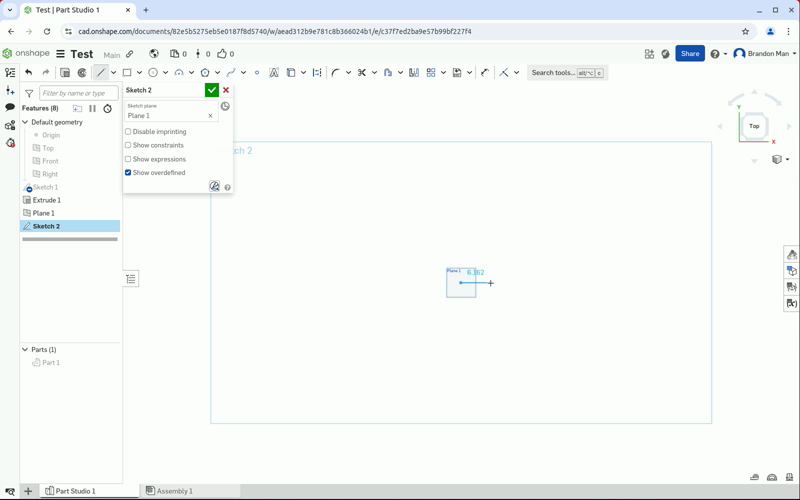
mouse_move(472, 282)
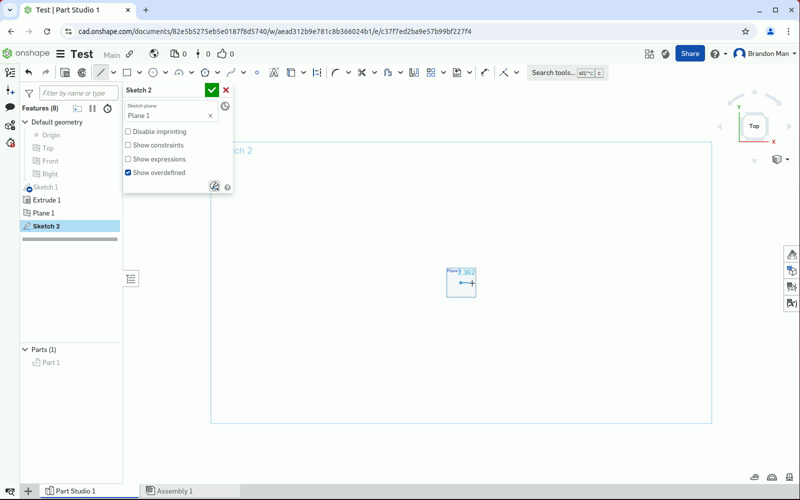
click(472, 282)
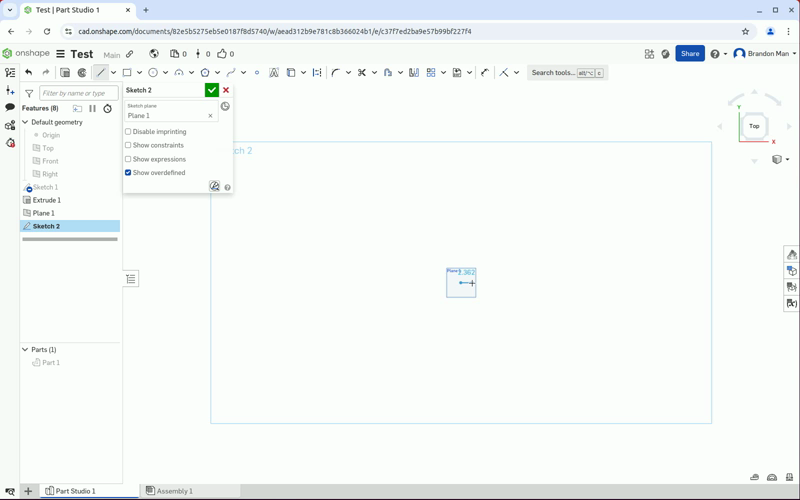
key_up(shift)
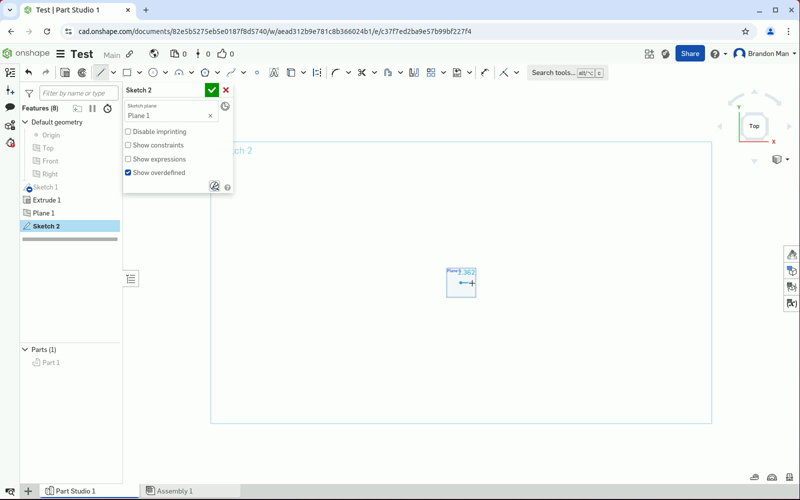
key_down(shift)
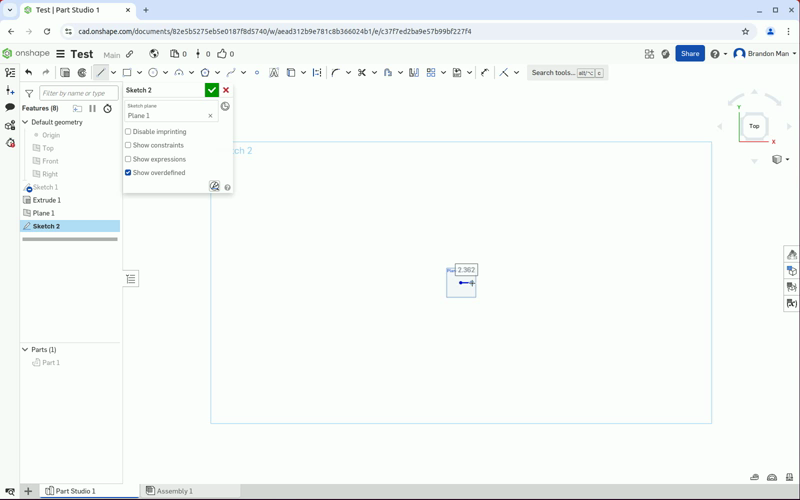
mouse_move(472, 170)
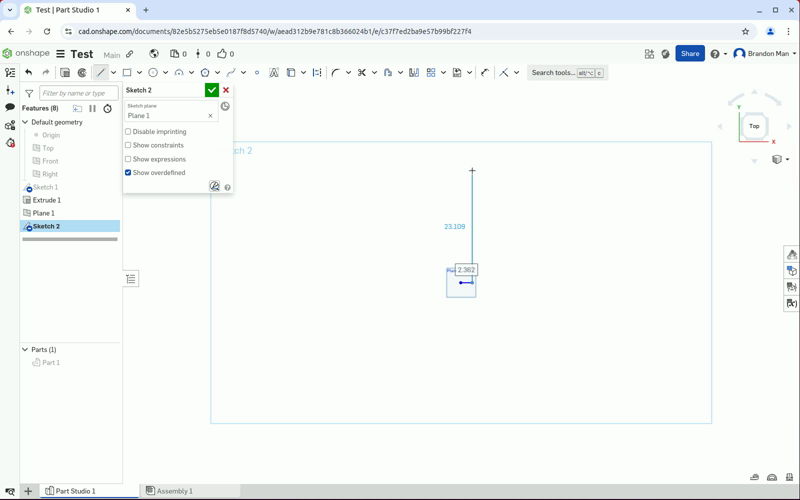
click(472, 170)
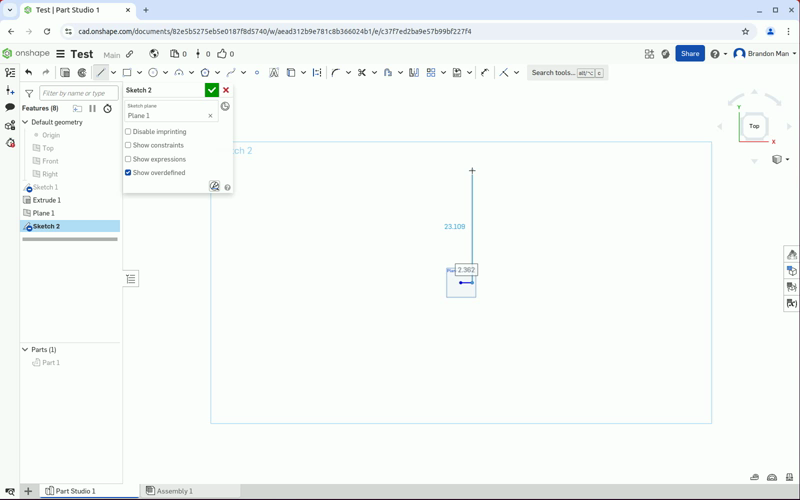
key_up(shift)
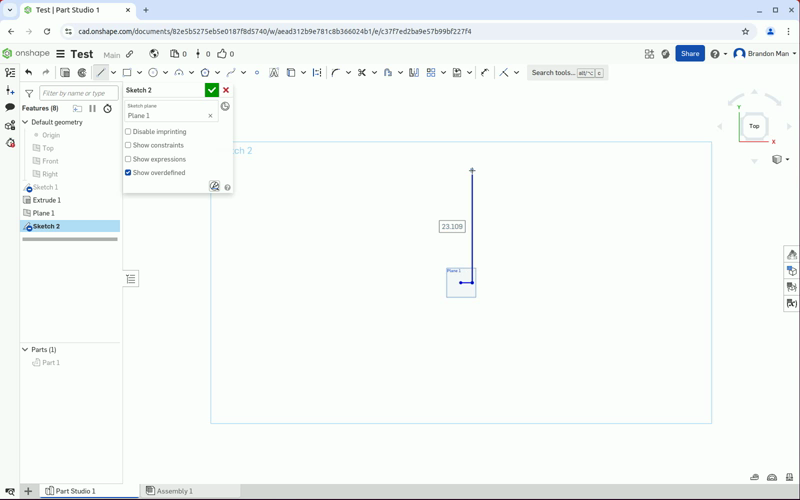
key_down(shift)
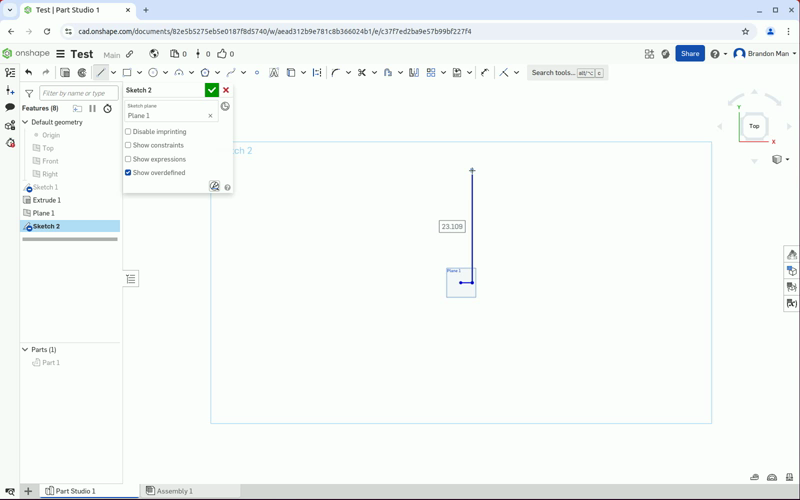
mouse_move(502, 170)
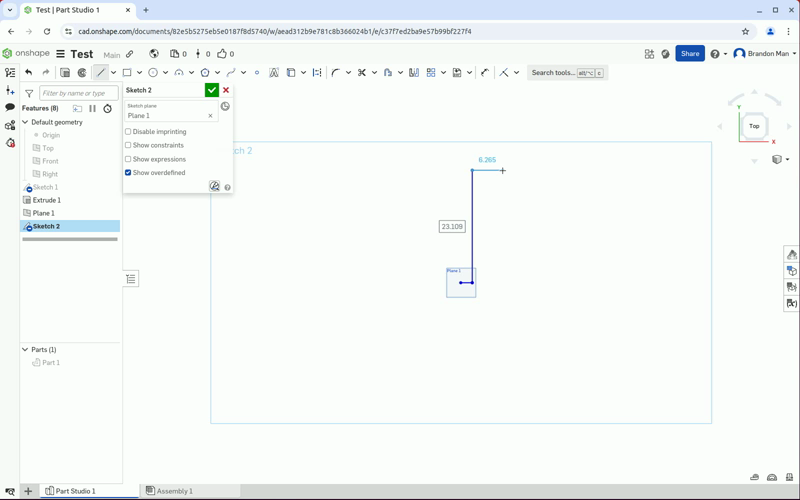
mouse_move(460, 170)
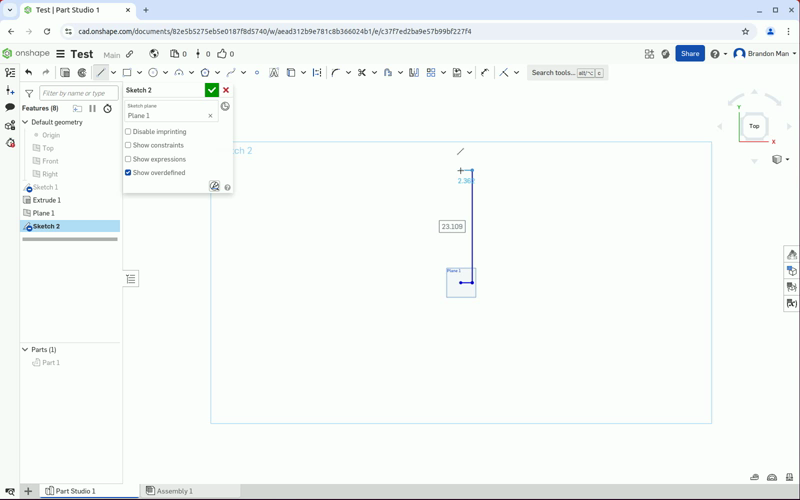
click(460, 170)
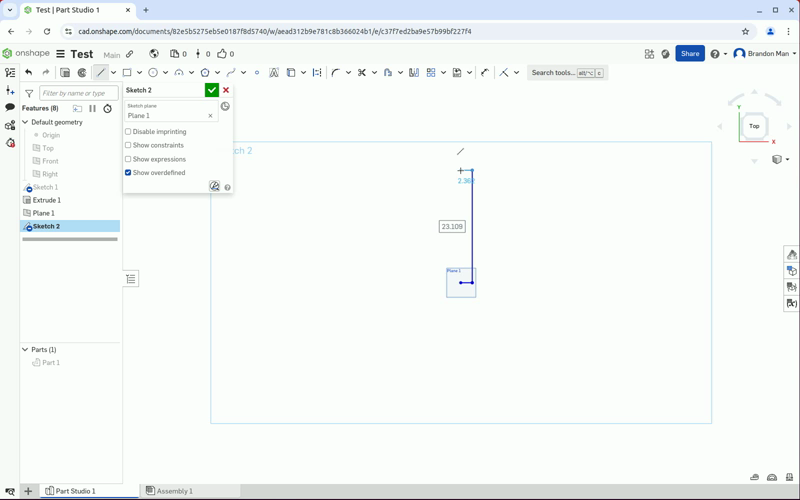
key_up(shift)
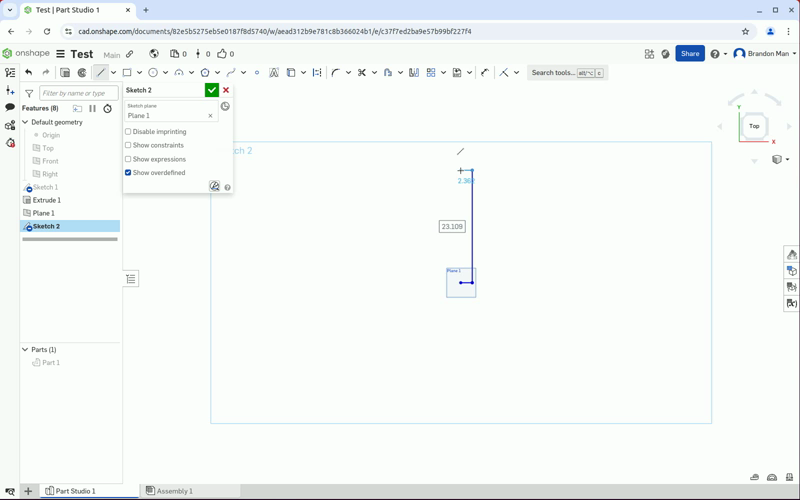
key_down(shift)
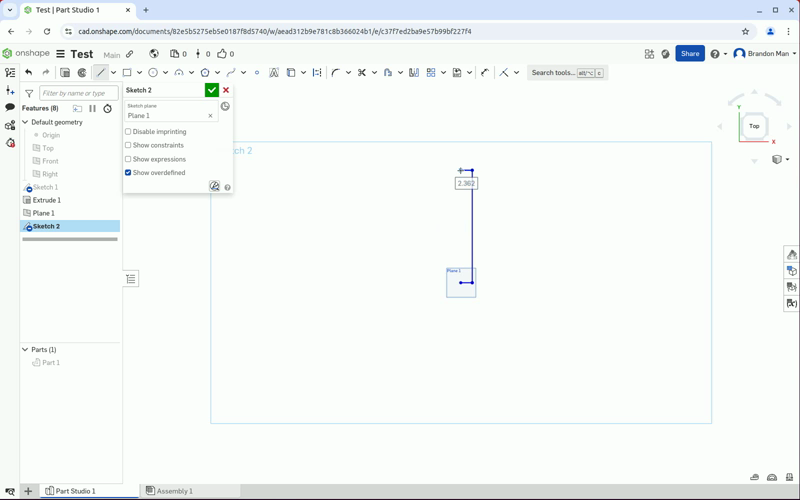
mouse_move(460, 282)
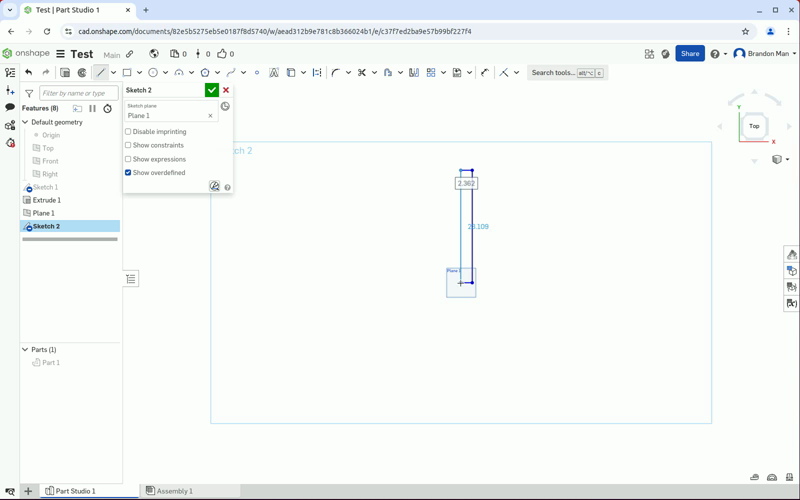
key_up(shift)
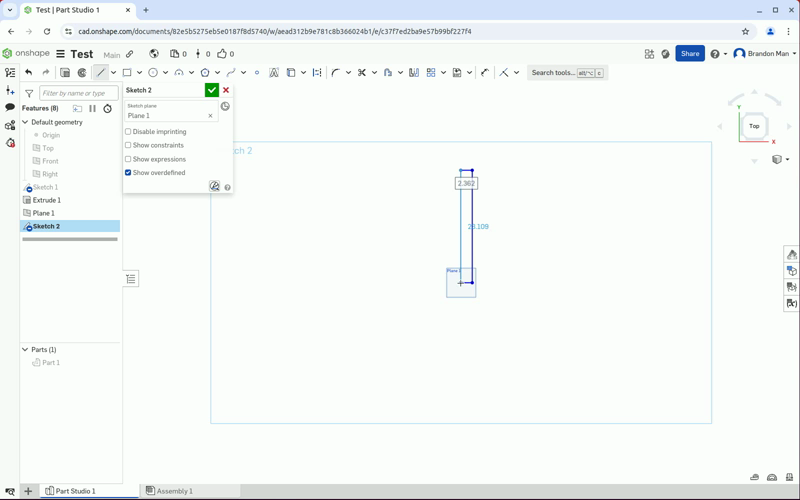
click(460, 282)
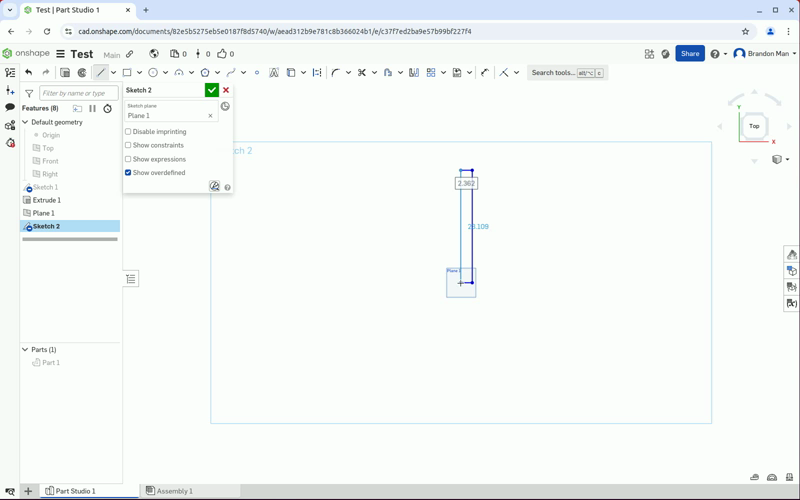
key(esc)
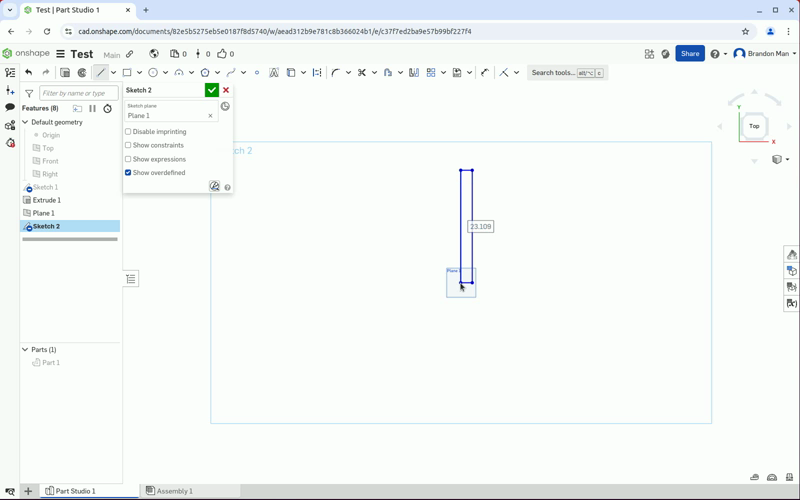
mouse_move(471, 277)
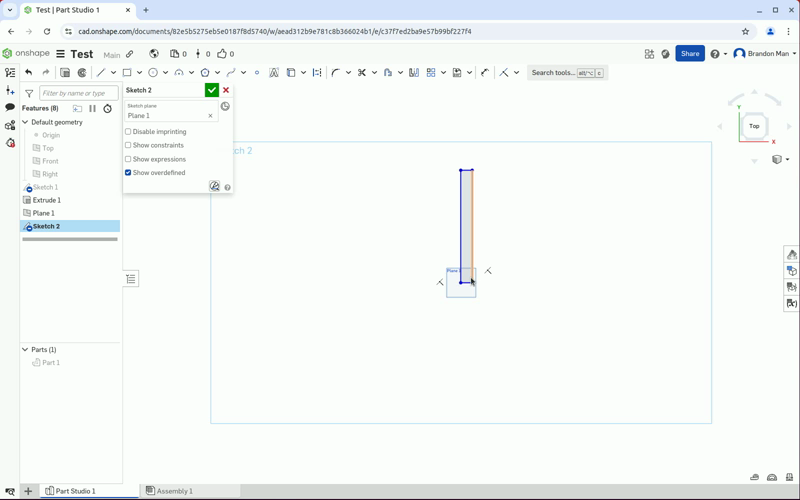
scroll(6)
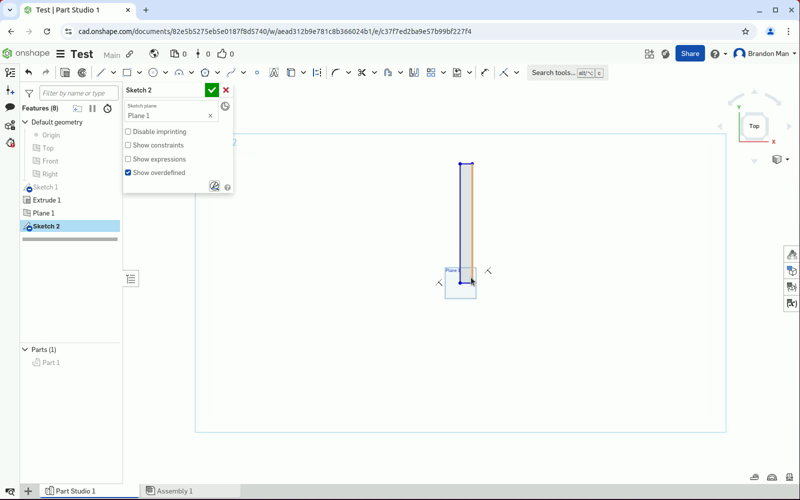
scroll(6)
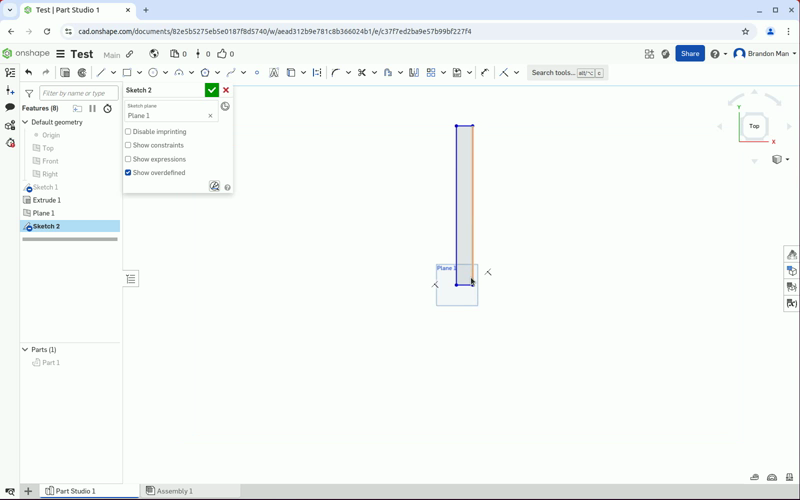
scroll(6)
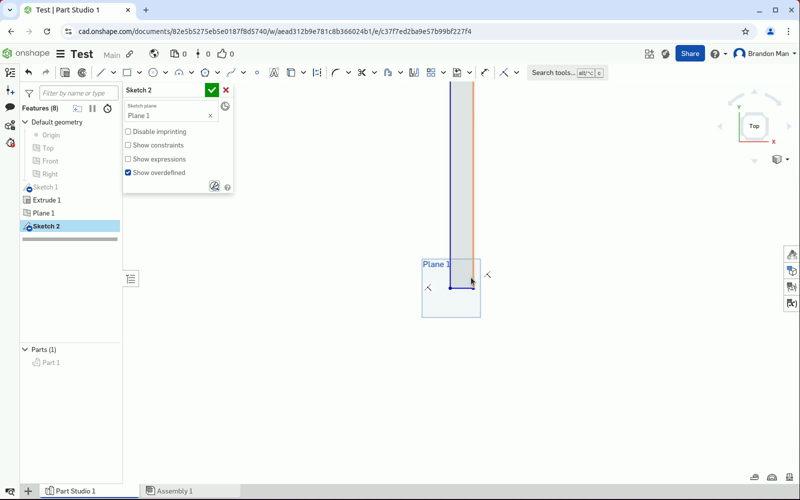
scroll(6)
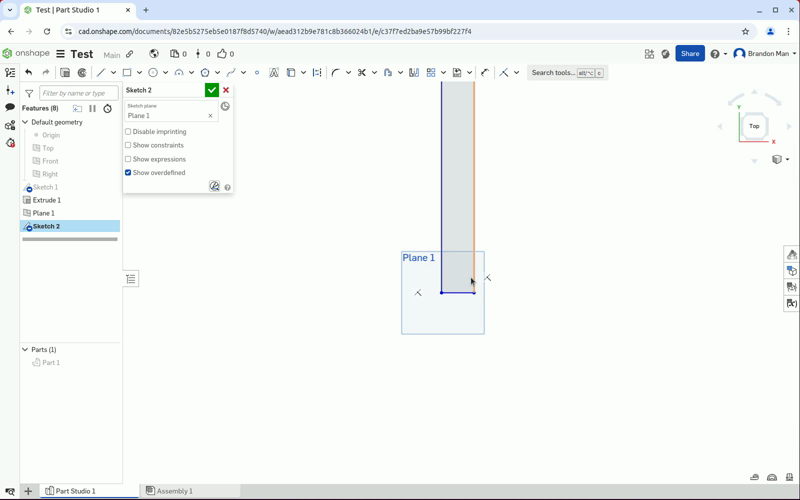
scroll(6)
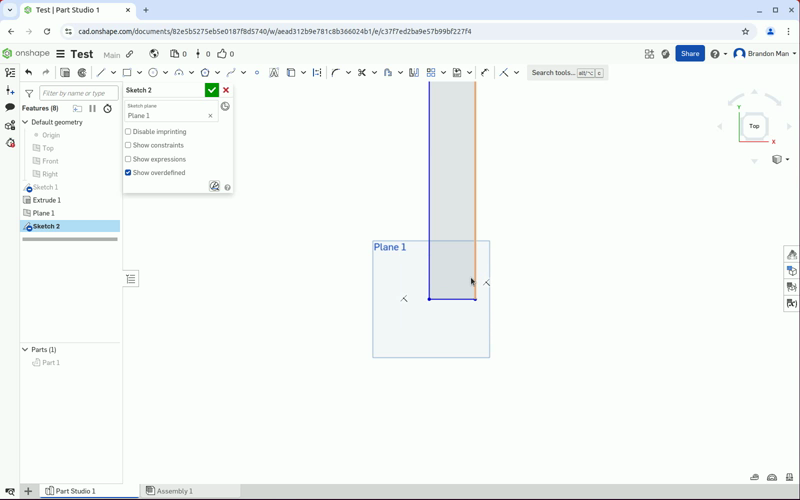
scroll(6)
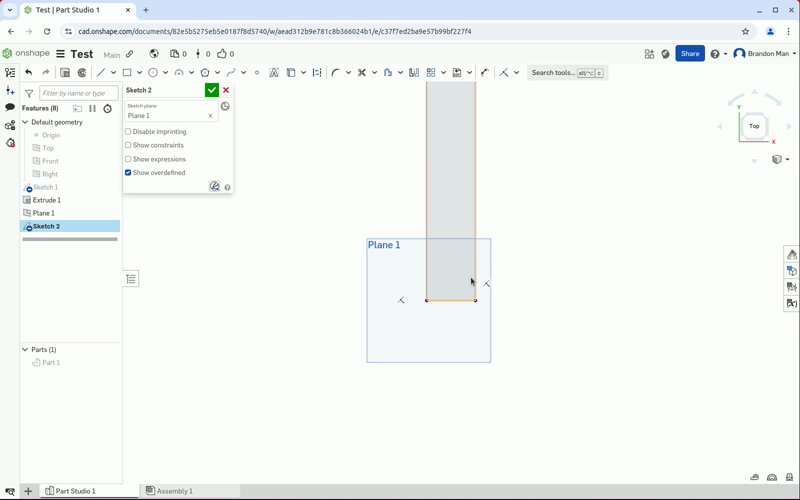
scroll(6)
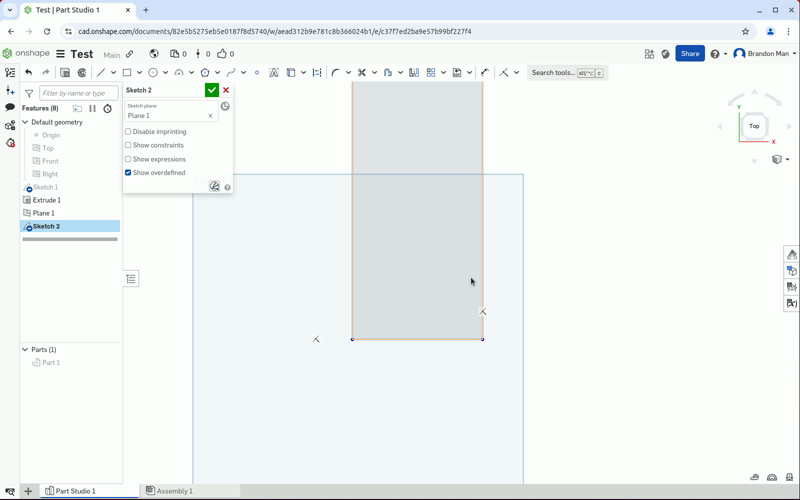
click(471, 277)
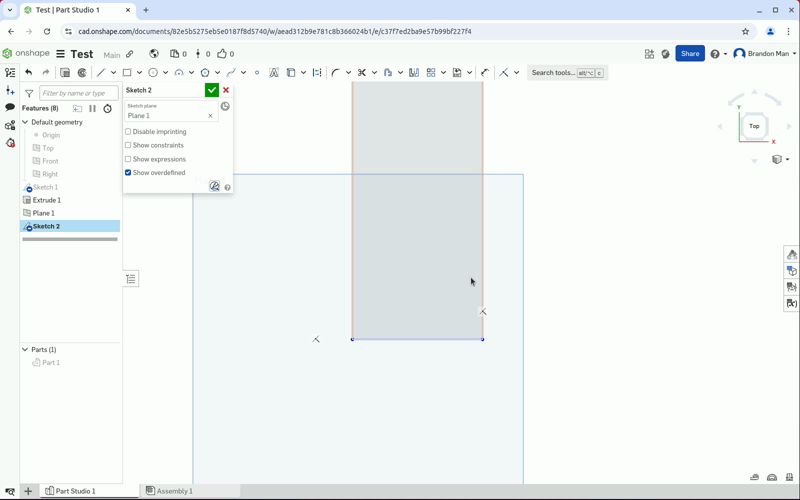
scroll(-6)
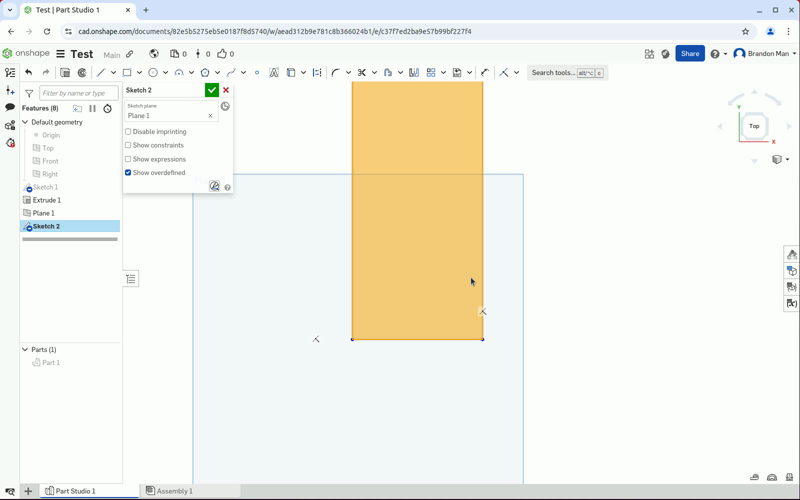
scroll(-6)
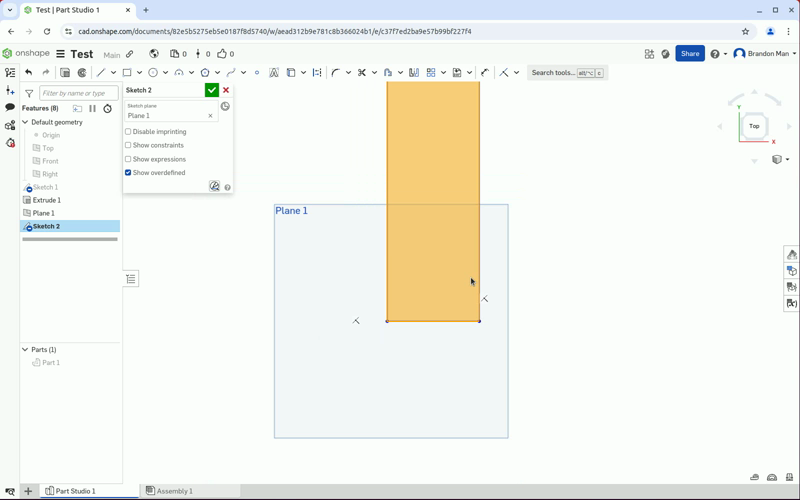
scroll(-6)
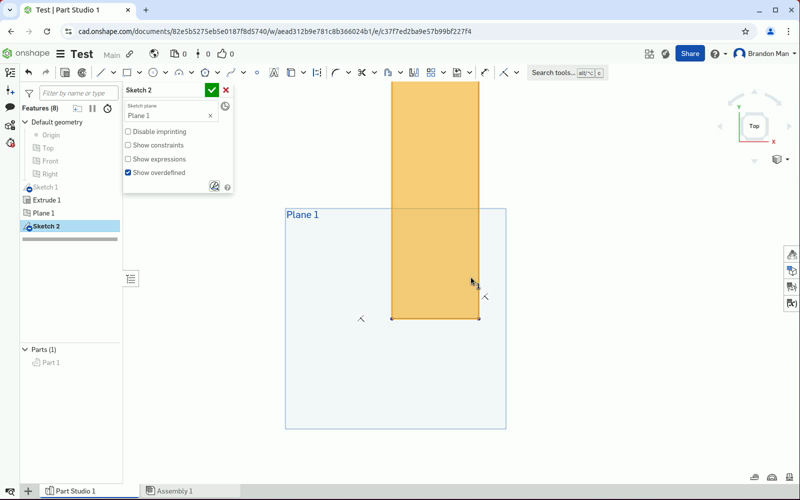
scroll(-6)
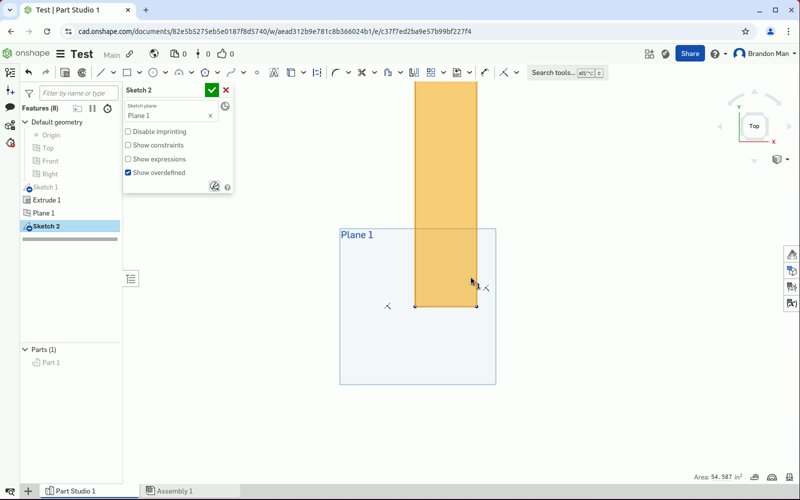
scroll(-6)
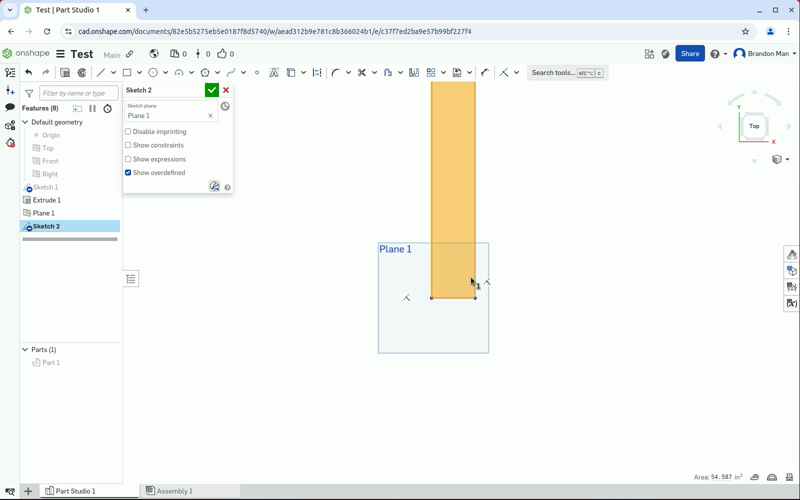
scroll(-6)
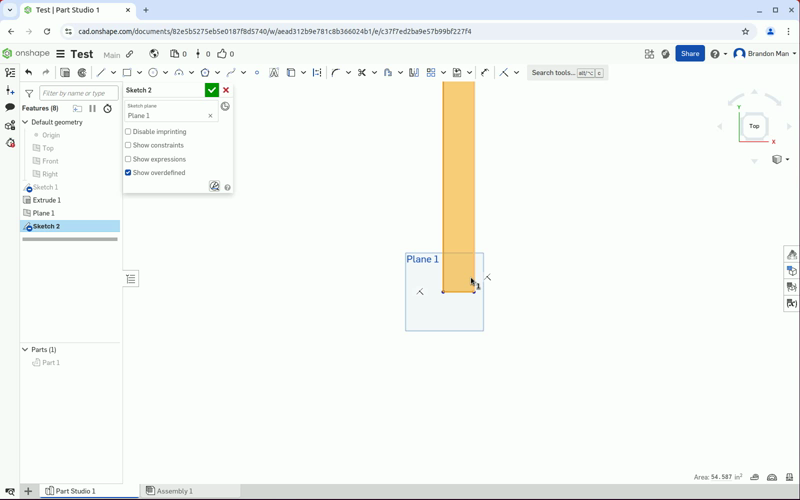
scroll(-6)
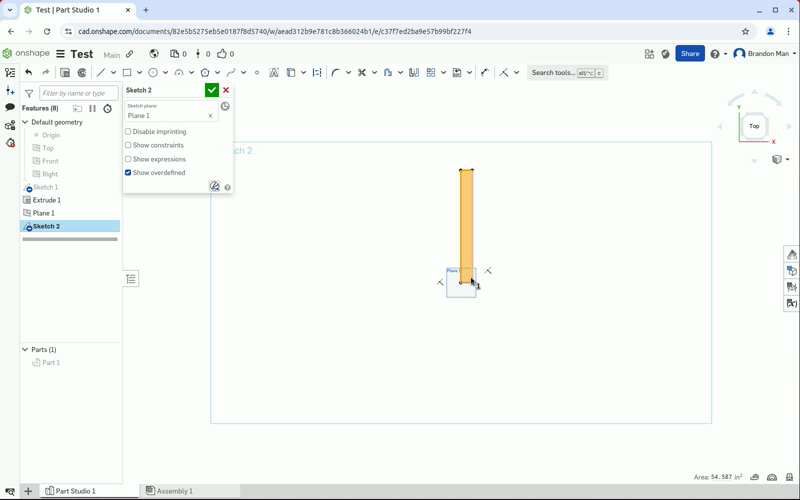
mouse_move(73, 352)
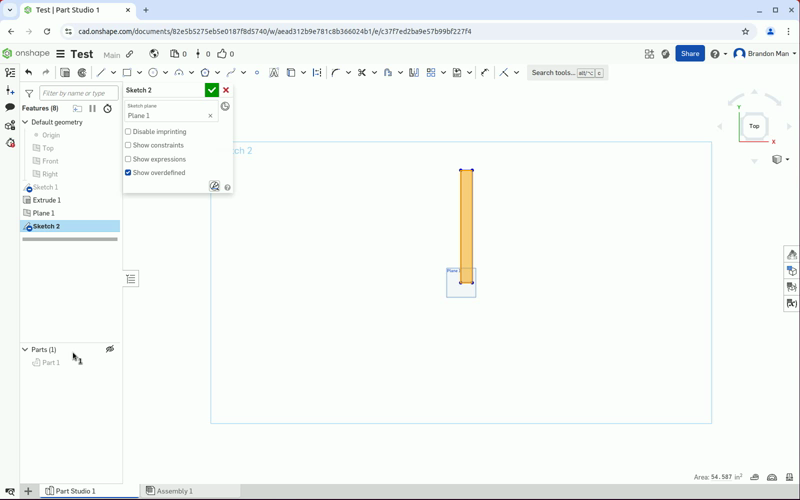
key(shift+y)
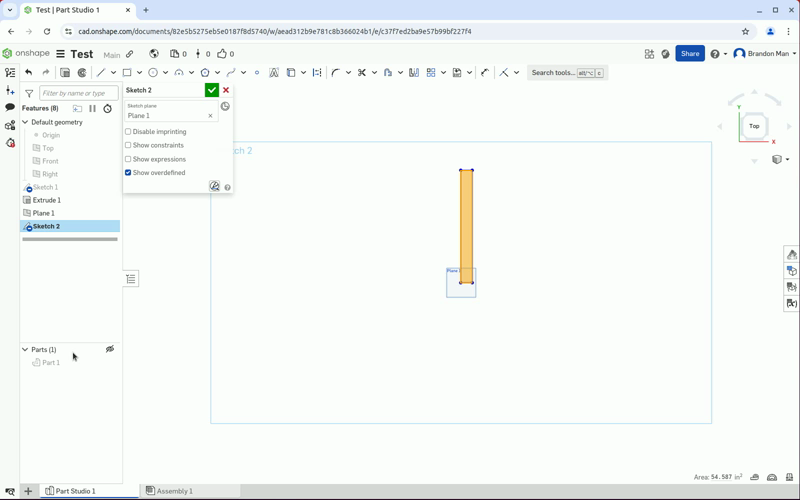
key(shift+e)
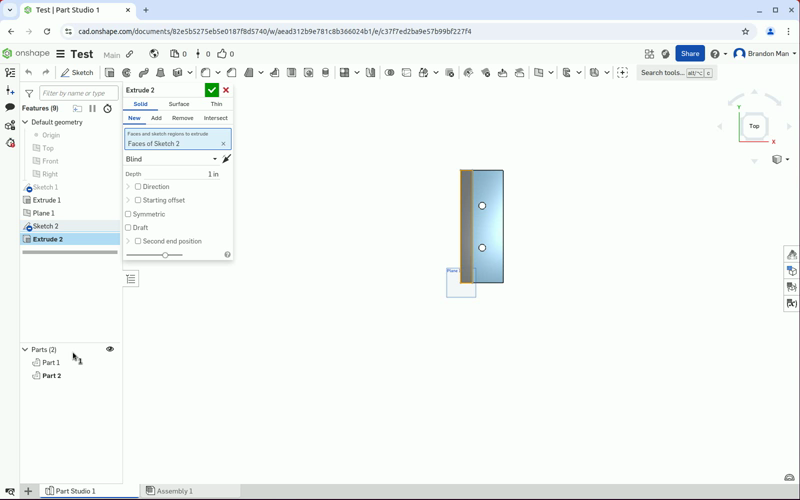
mouse_move(143, 106)
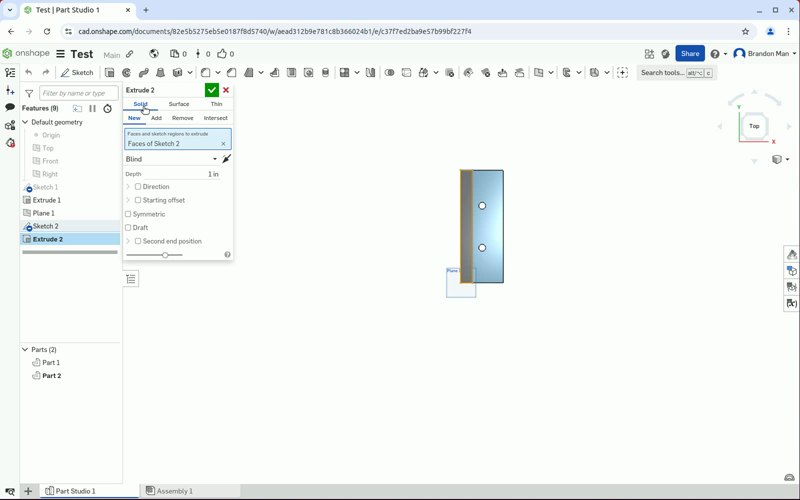
click(143, 106)
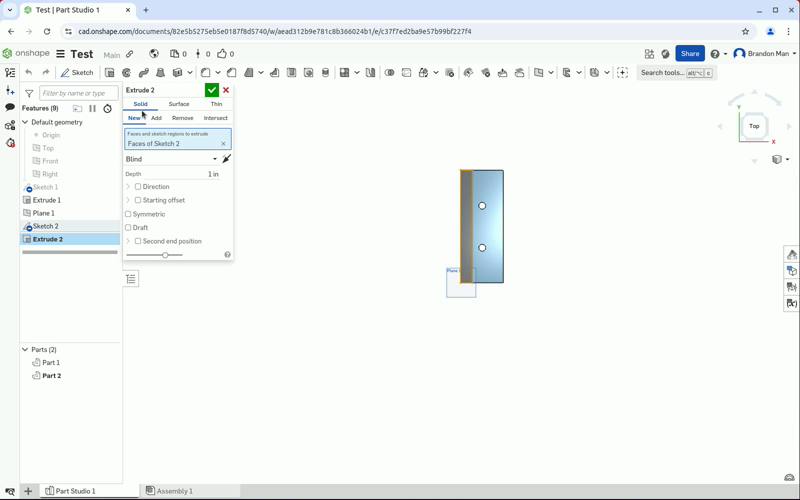
mouse_move(137, 120)
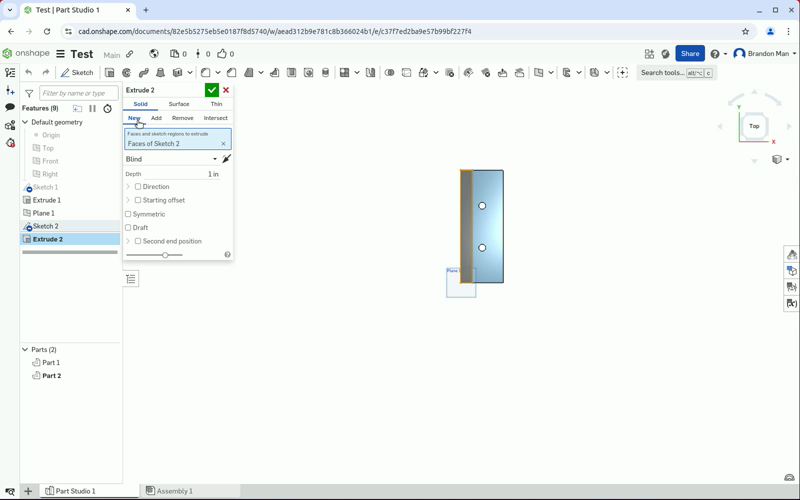
click(137, 120)
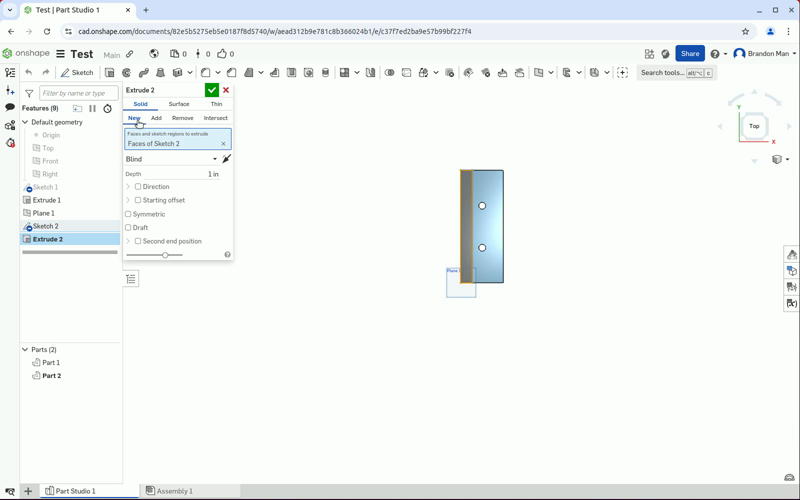
key(tab, 4)
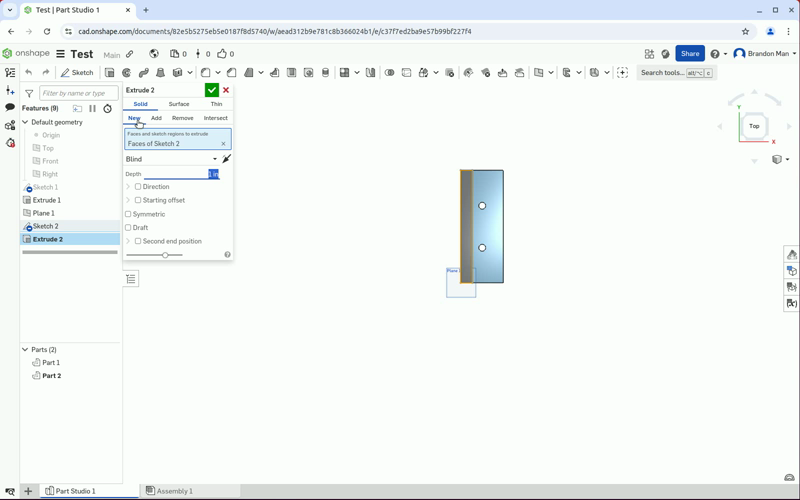
text(5.777)
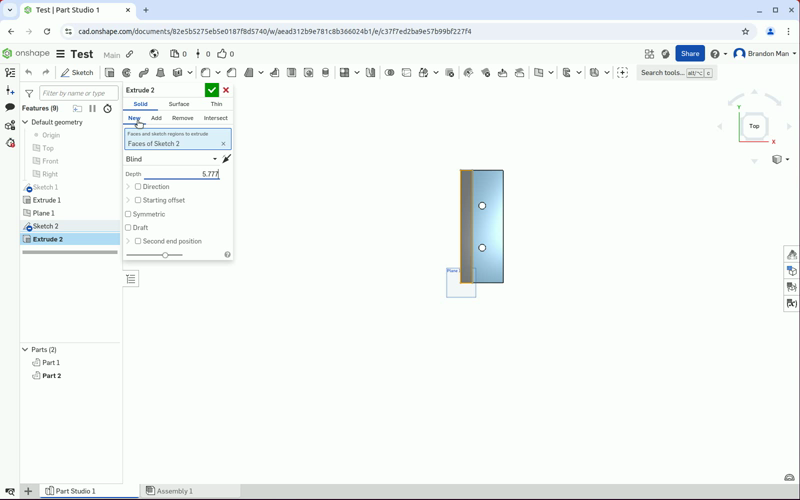
key(enter)
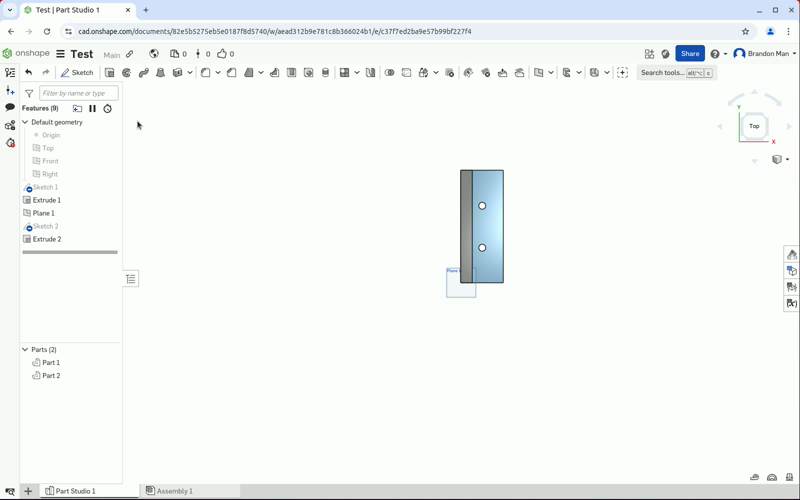
key(shift+h)
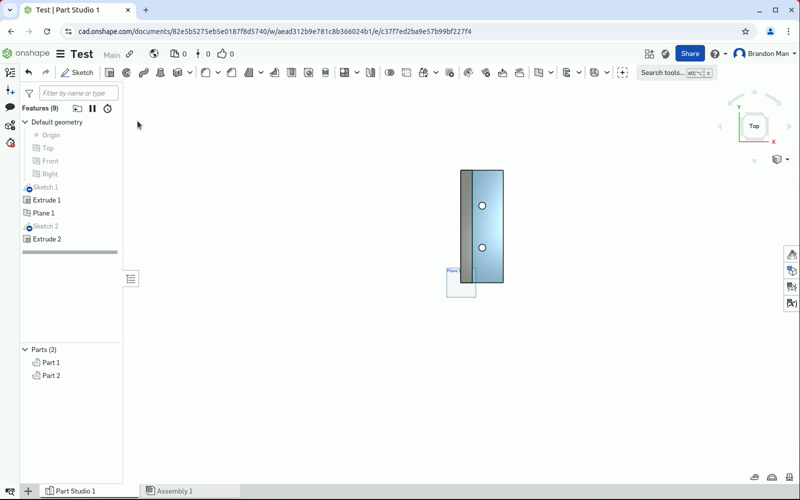
key(shift+h)
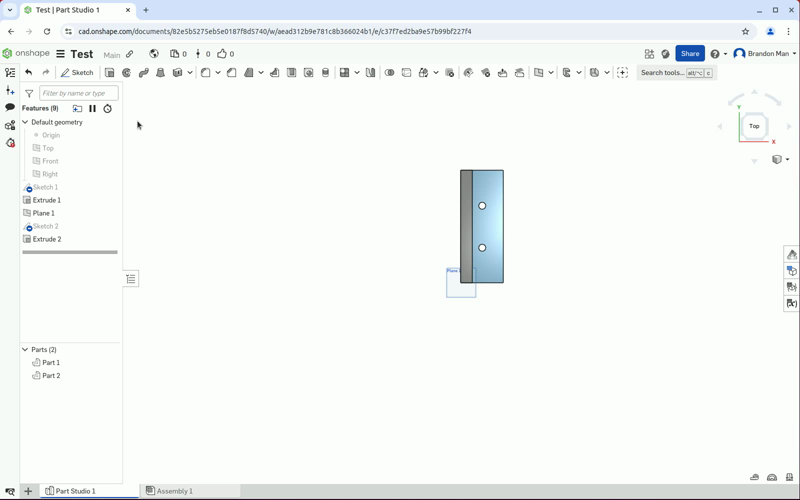
mouse_move(73, 189)
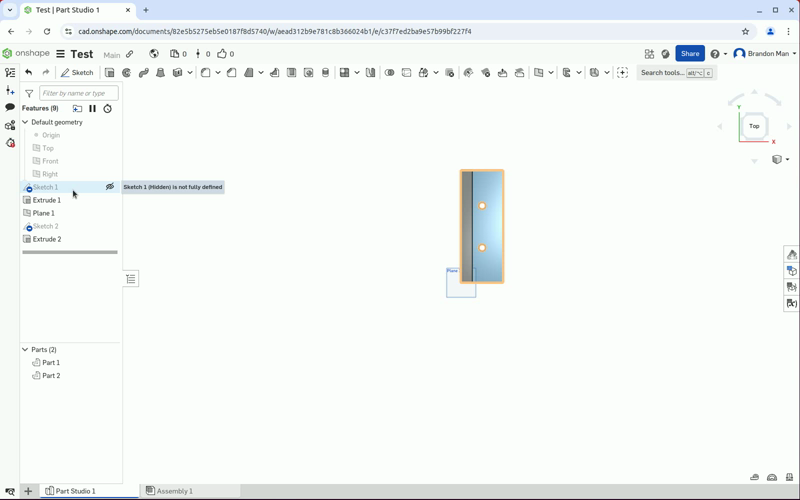
click(73, 189)
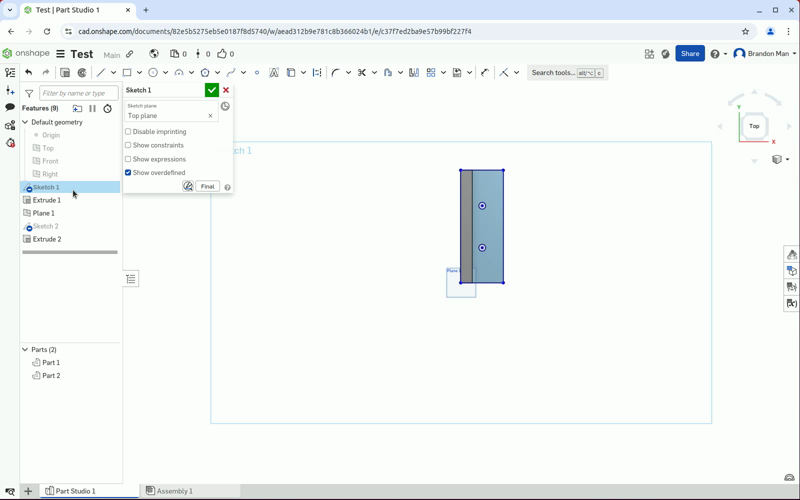
mouse_move(229, 92)
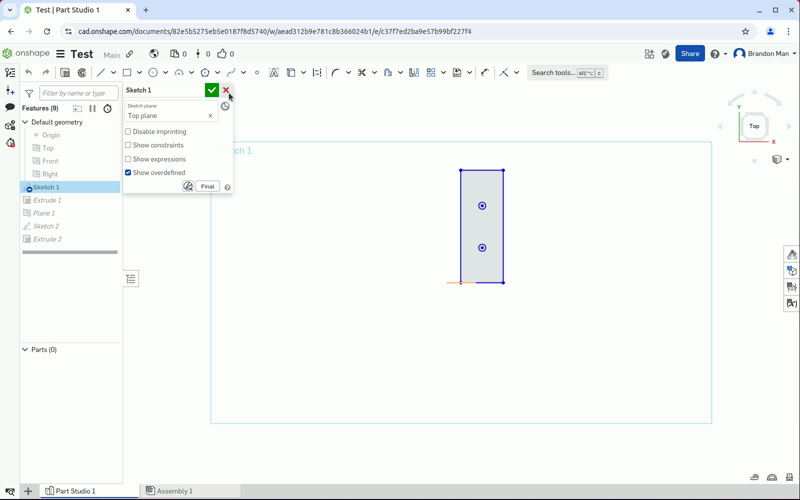
click(229, 92)
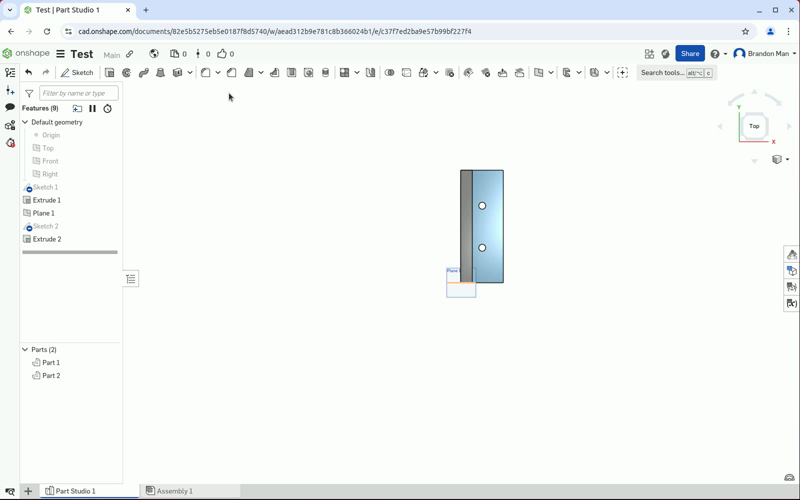
mouse_move(73, 352)
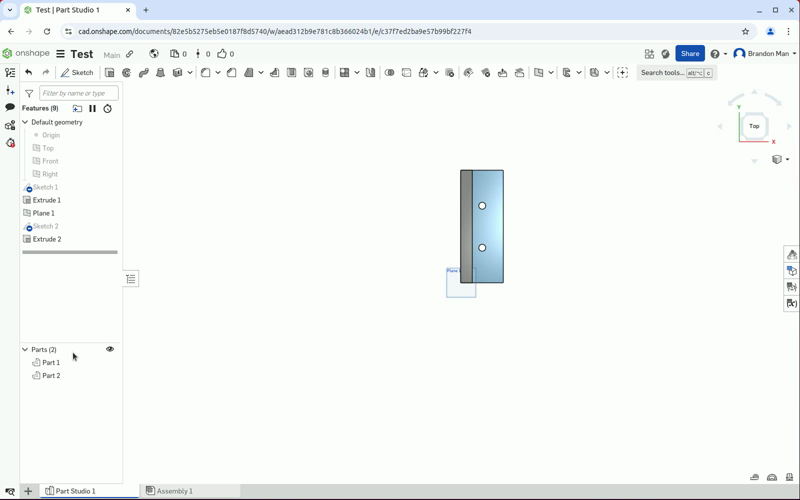
key(y)
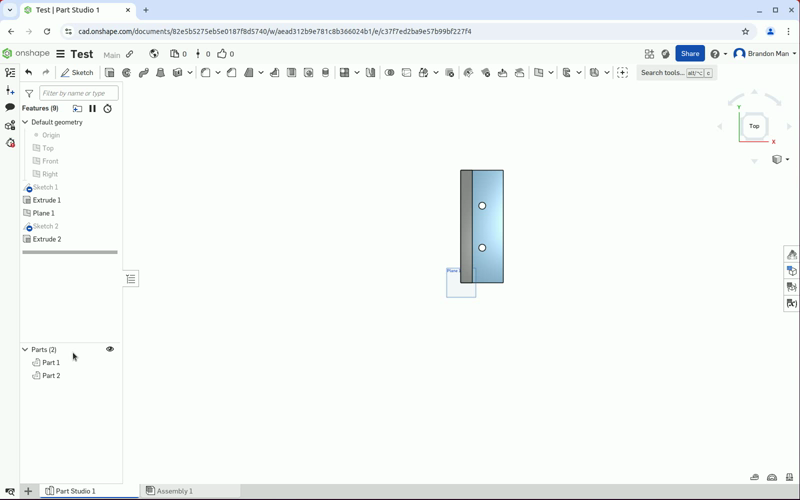
key(shift+p)
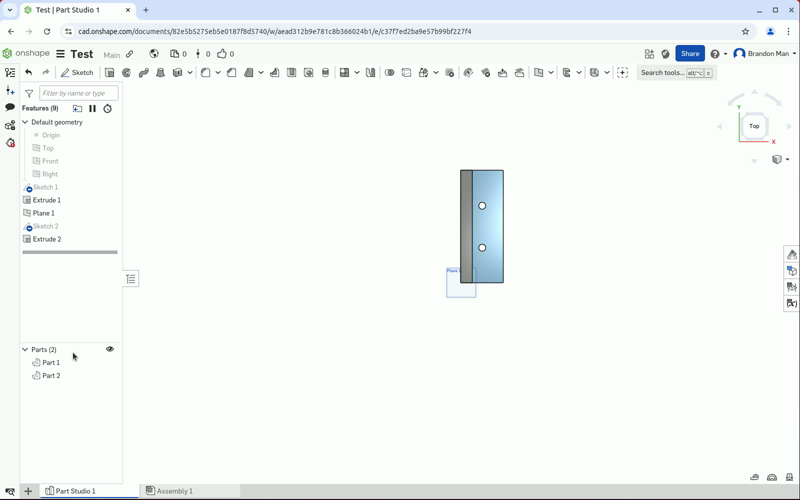
key(space)
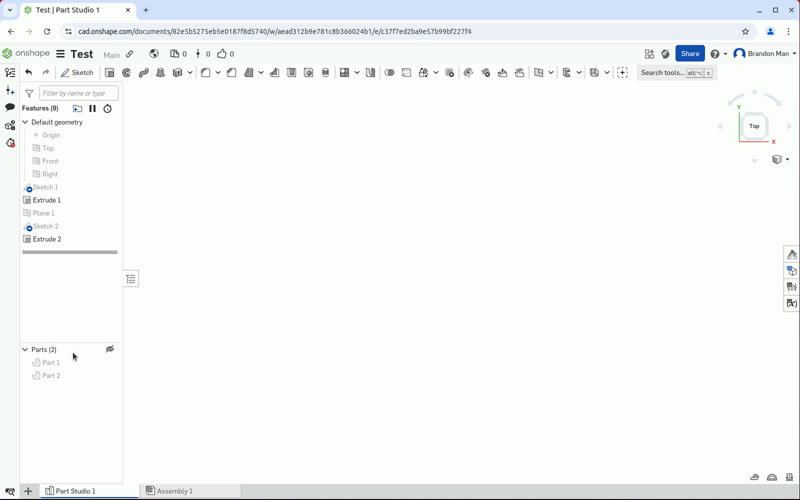
key_down(shift)
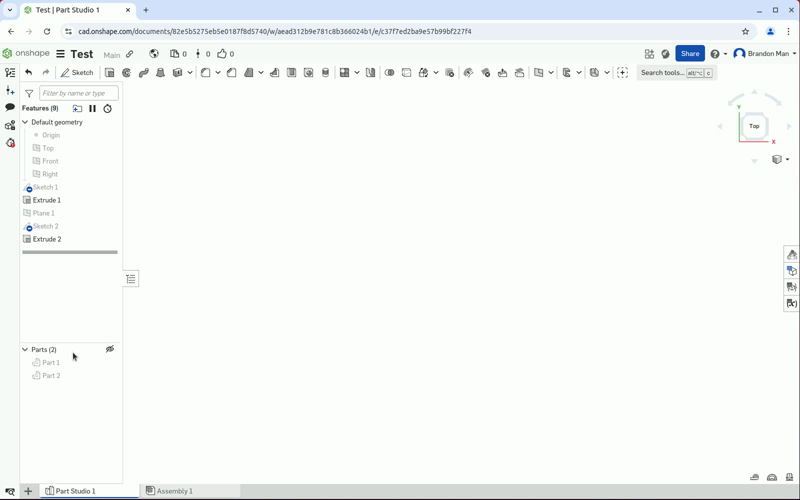
key(up)
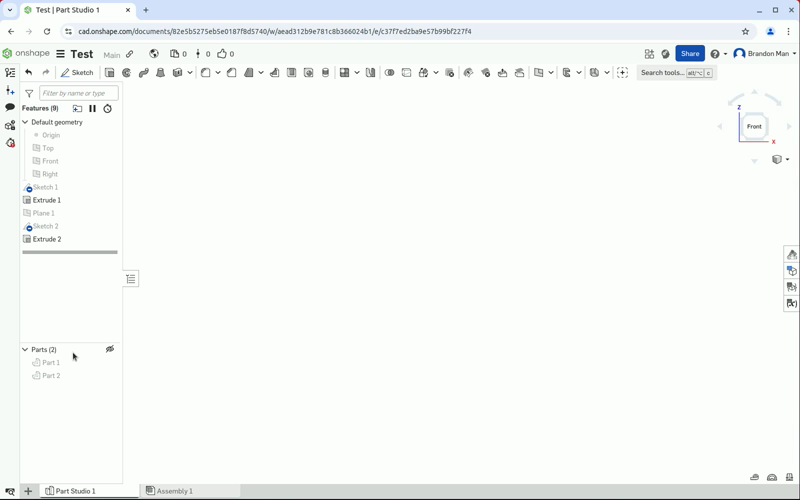
key_up(shift)
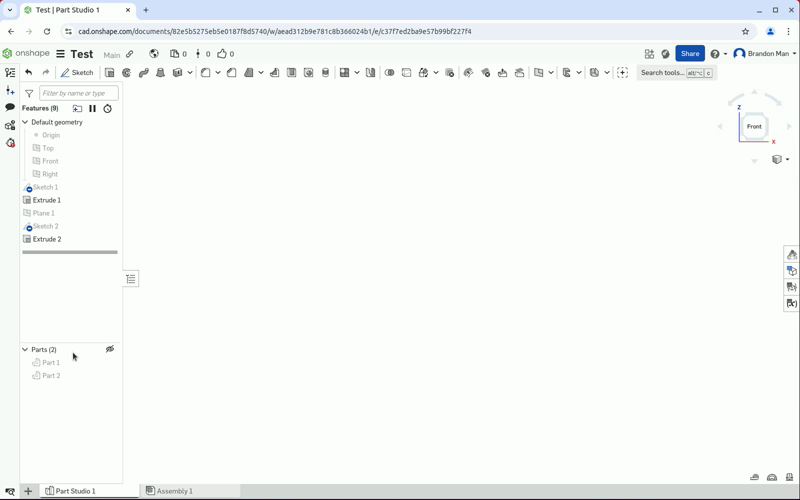
key(space)
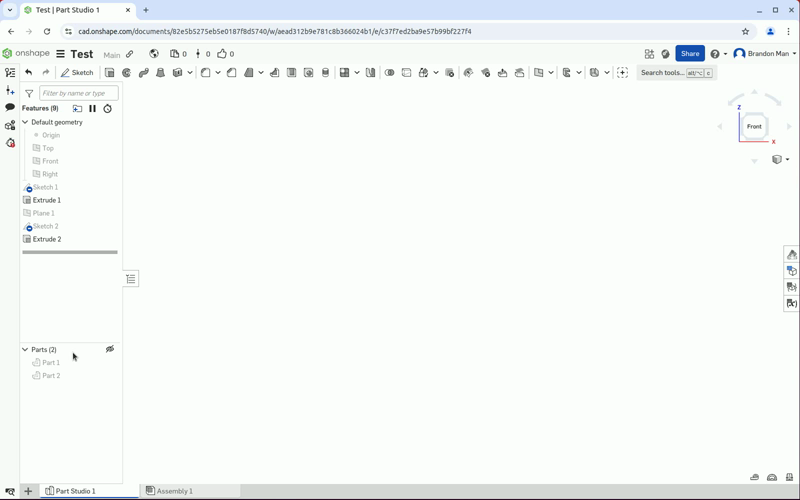
key_down(shift)
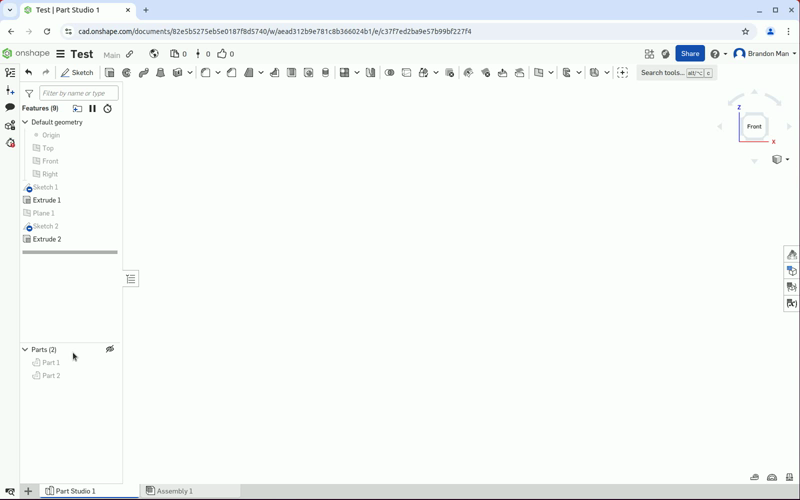
key(left)
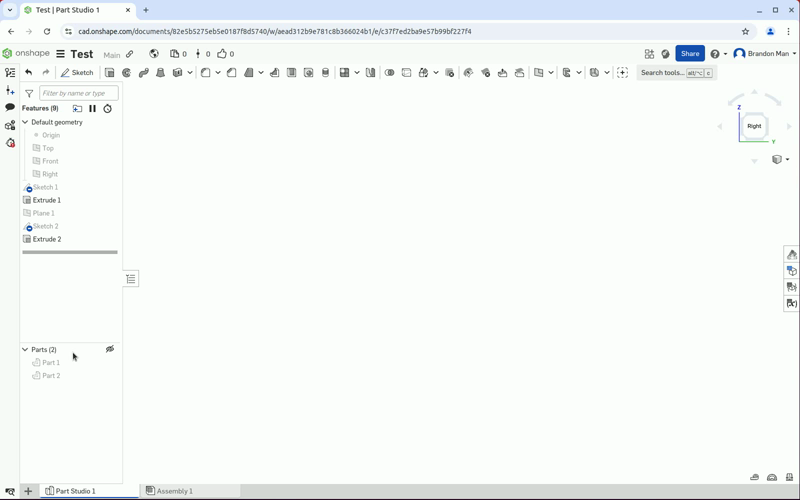
key_up(shift)
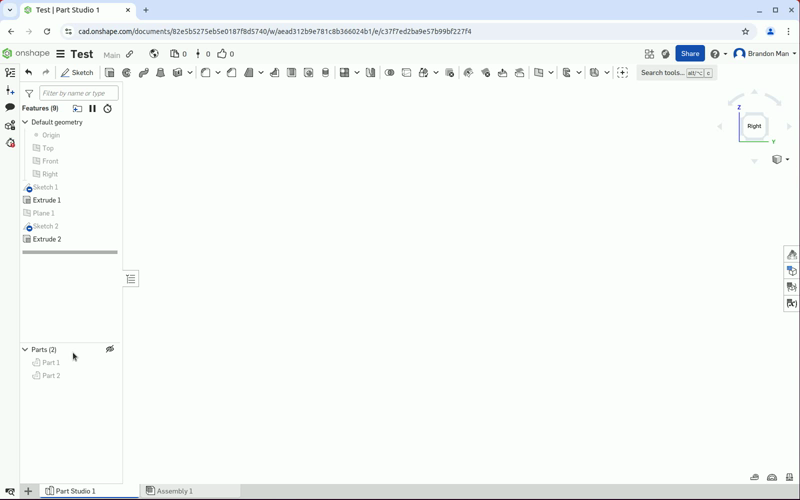
mouse_move(73, 352)
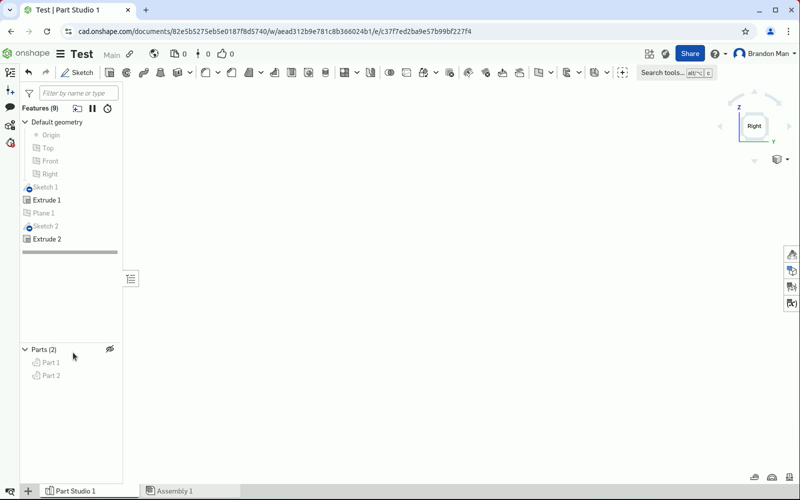
key(shift+y)
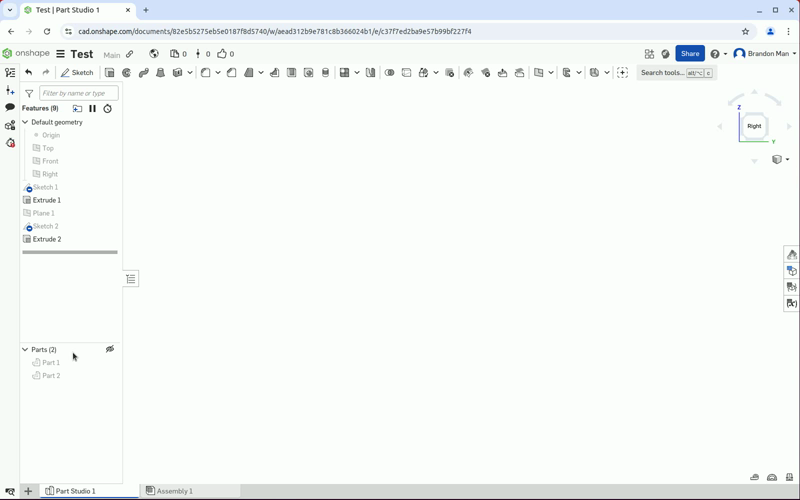
key(shift+s)
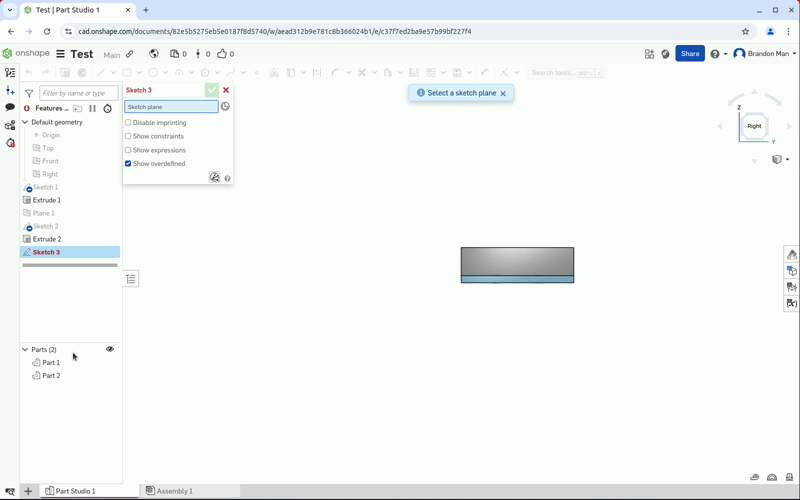
mouse_move(73, 176)
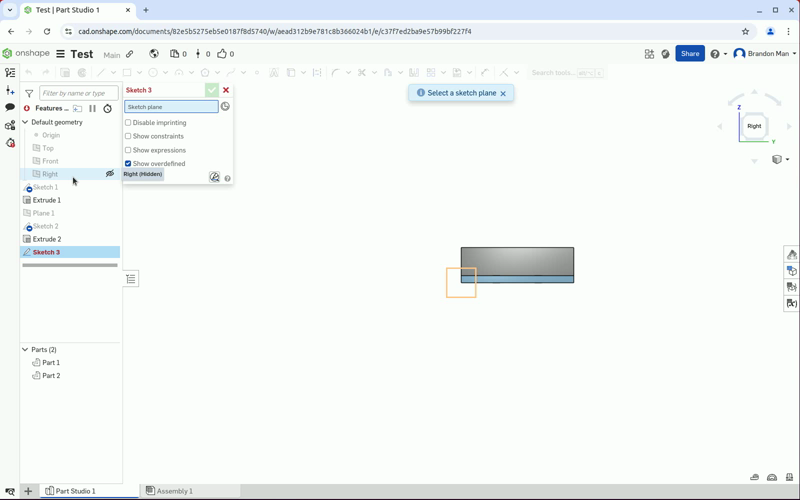
click(73, 176)
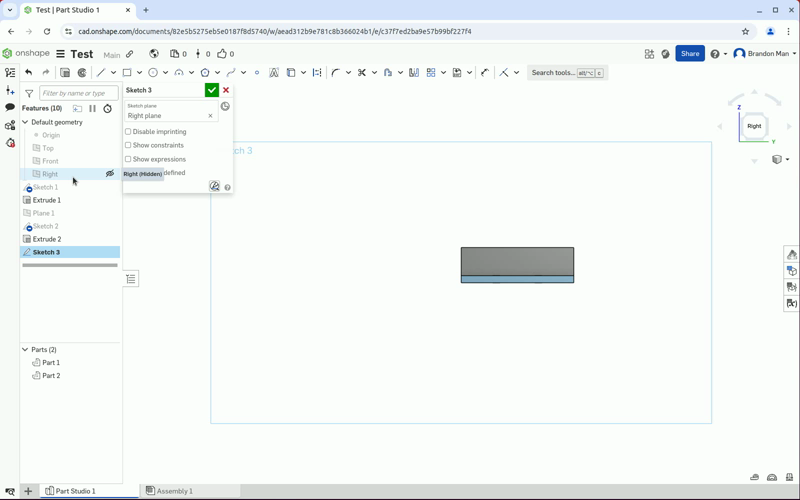
mouse_move(73, 352)
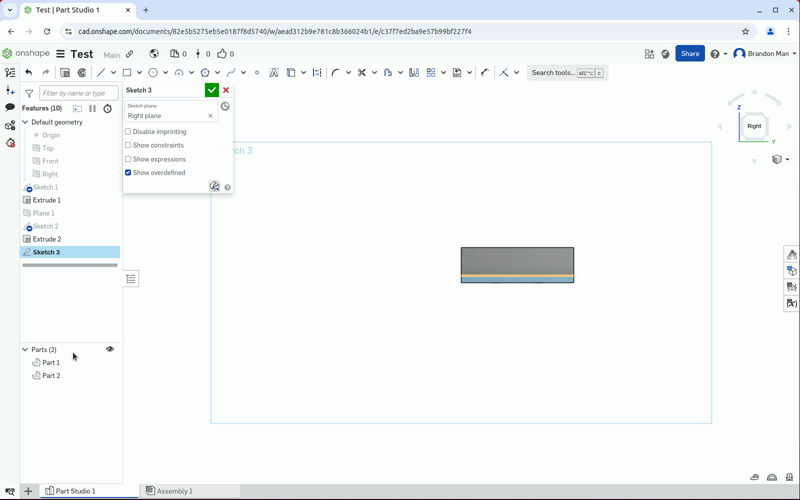
key(y)
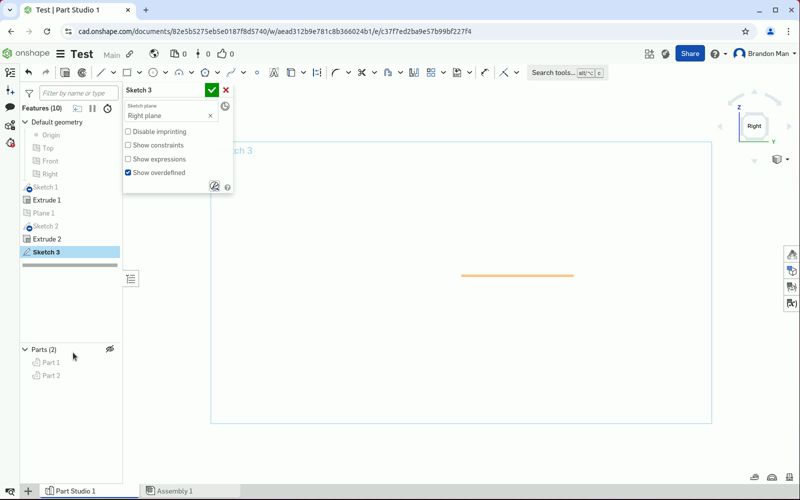
key(c)
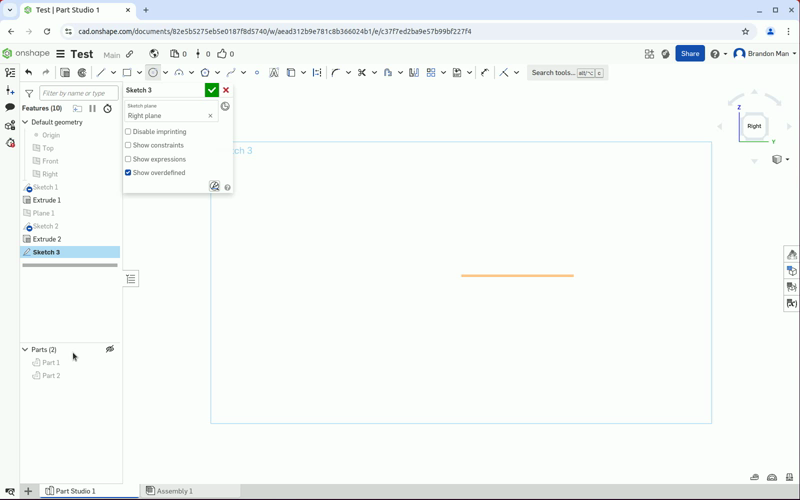
key_down(shift)
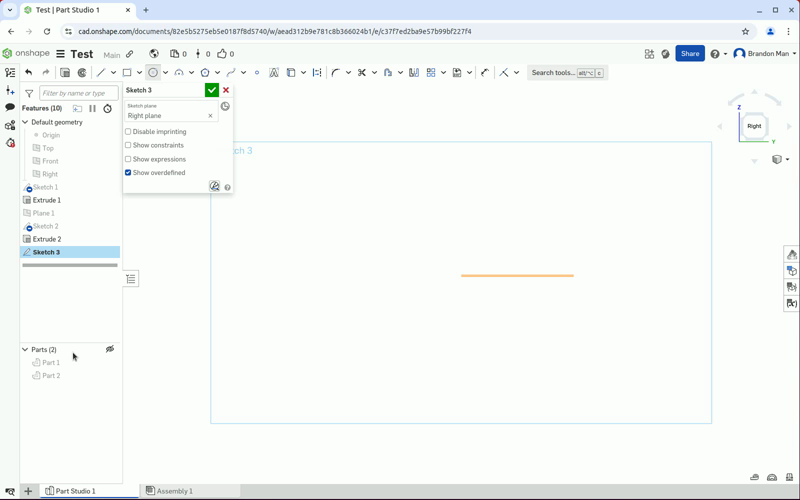
mouse_move(482, 261)
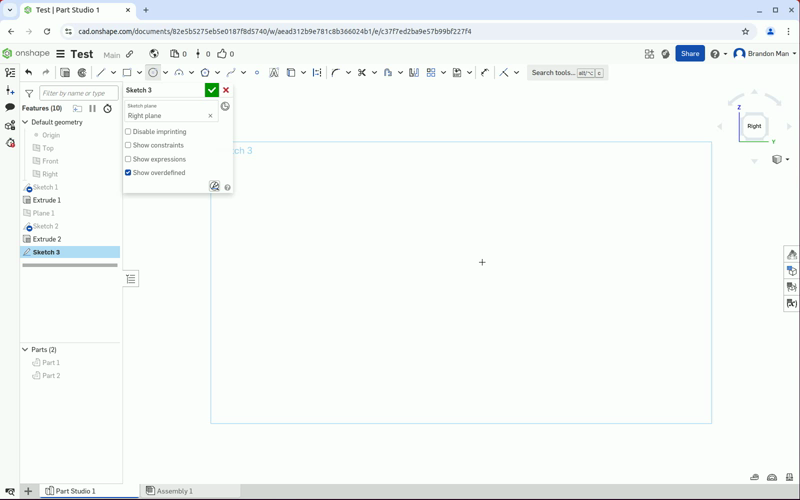
click(482, 261)
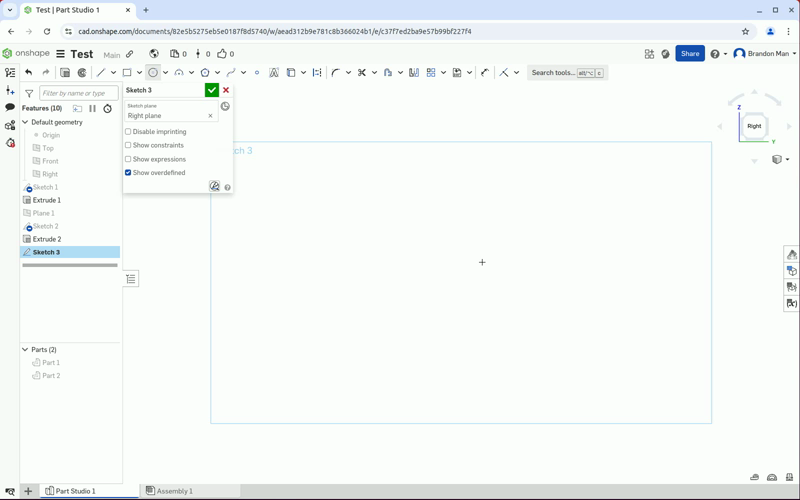
key_up(shift)
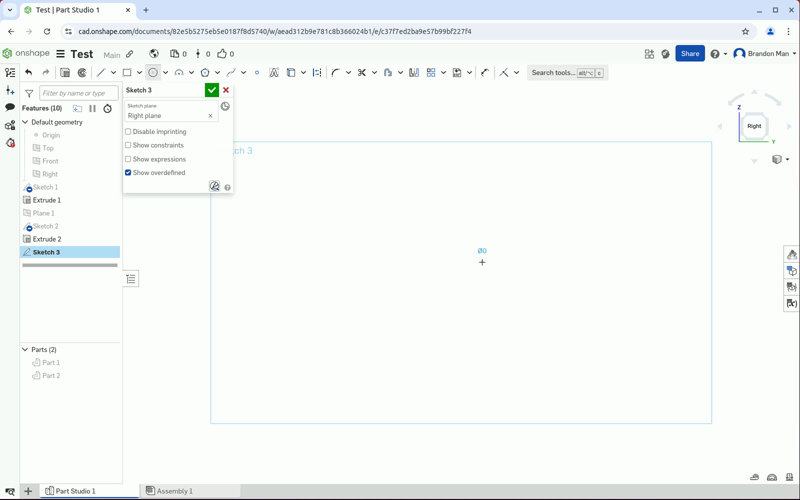
mouse_move(489, 261)
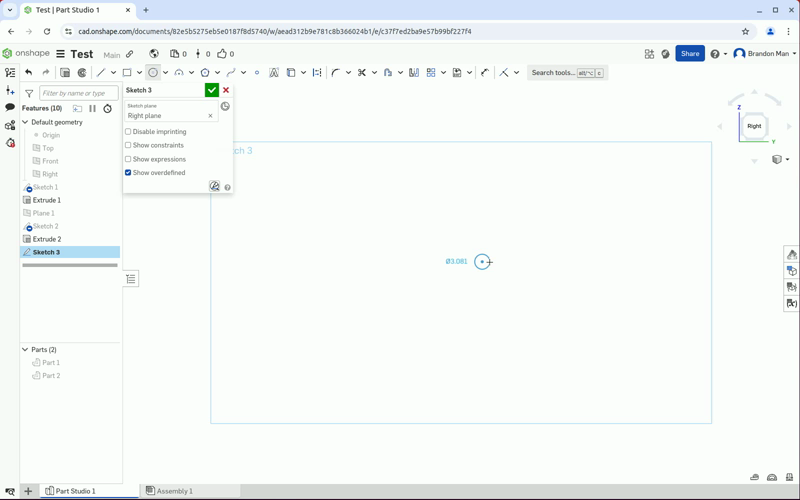
click(489, 261)
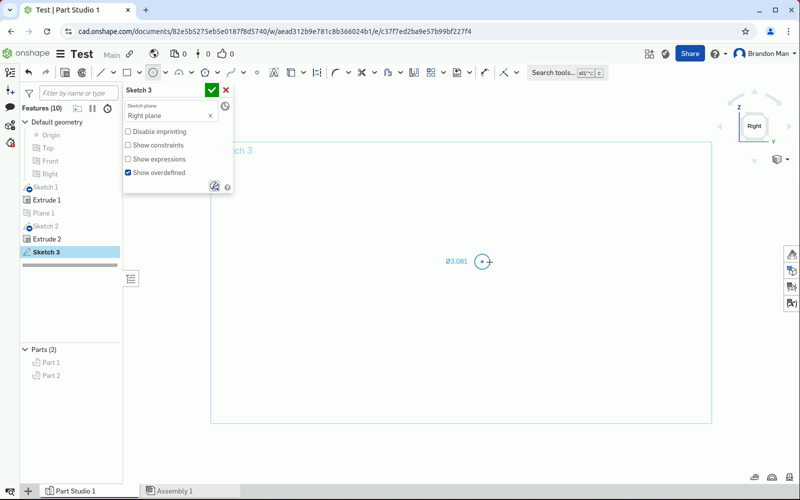
key(esc)
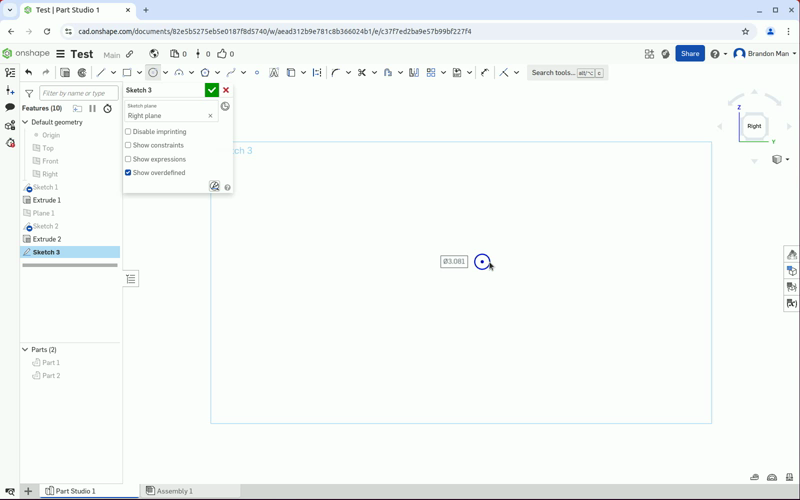
mouse_move(480, 264)
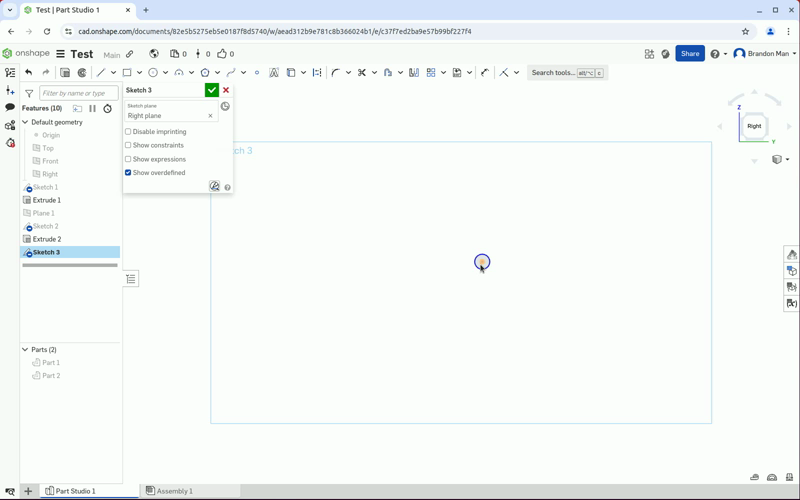
scroll(6)
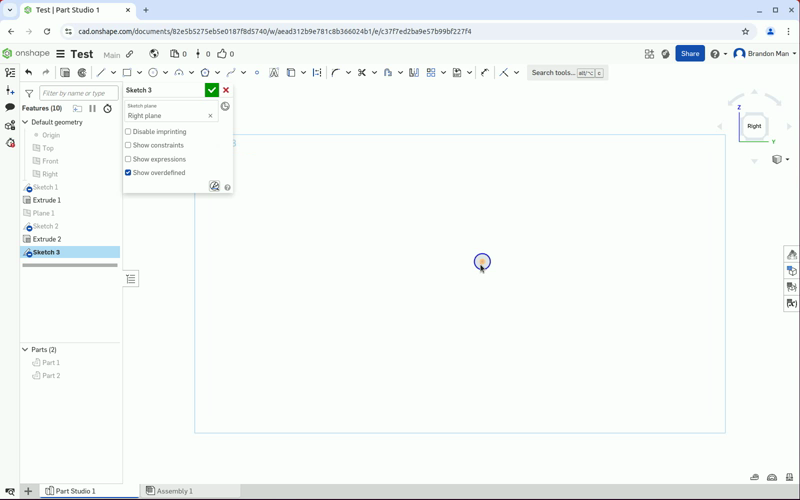
scroll(6)
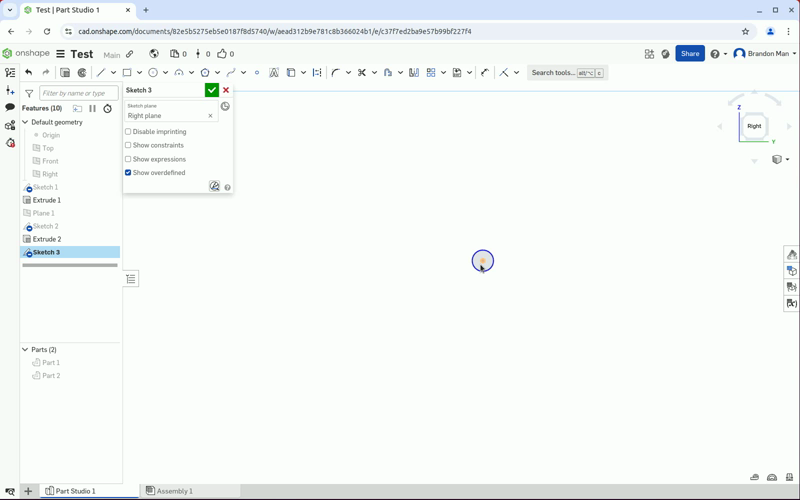
scroll(6)
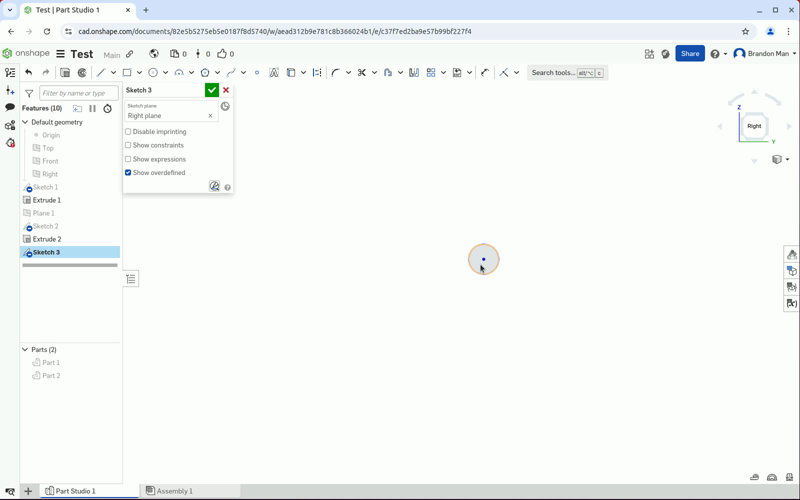
scroll(6)
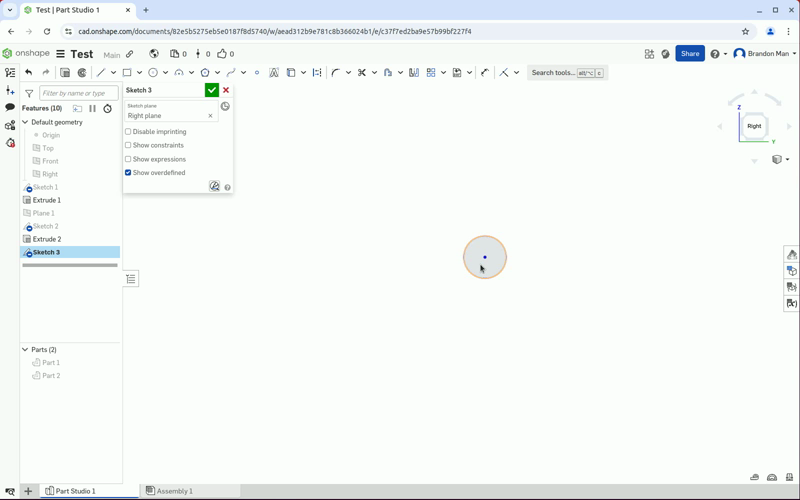
scroll(6)
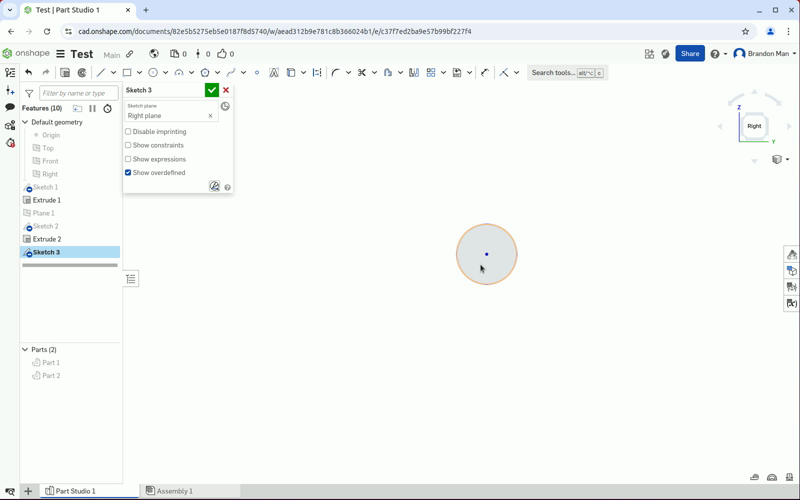
scroll(6)
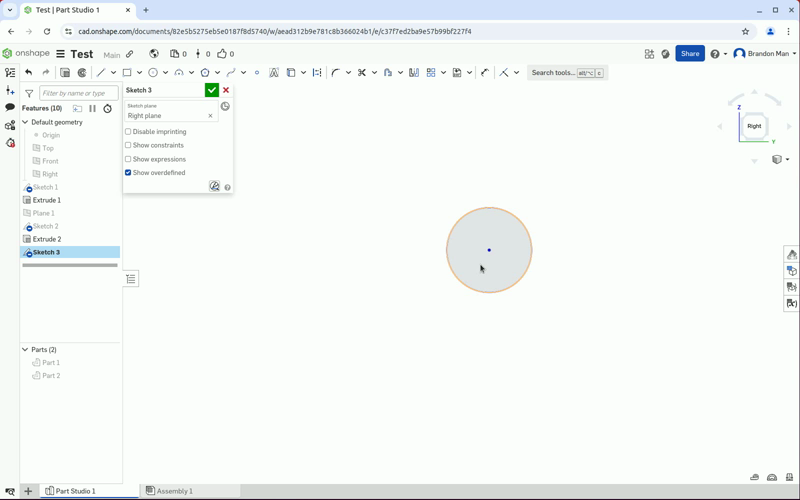
scroll(6)
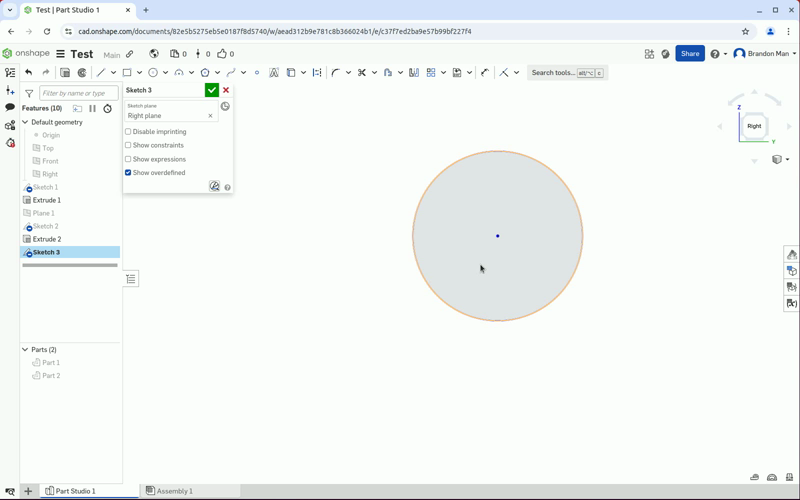
click(480, 264)
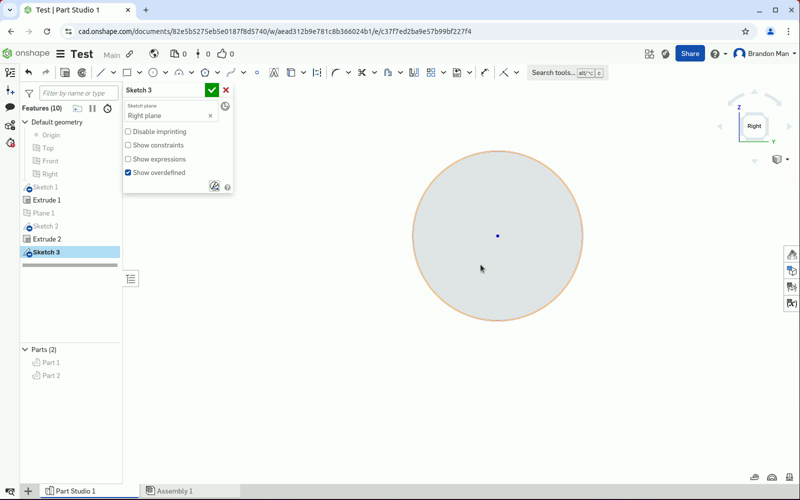
scroll(-6)
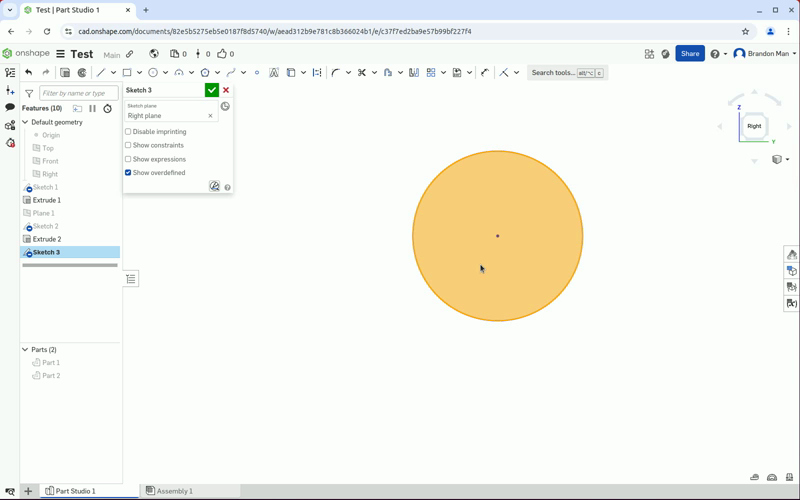
scroll(-6)
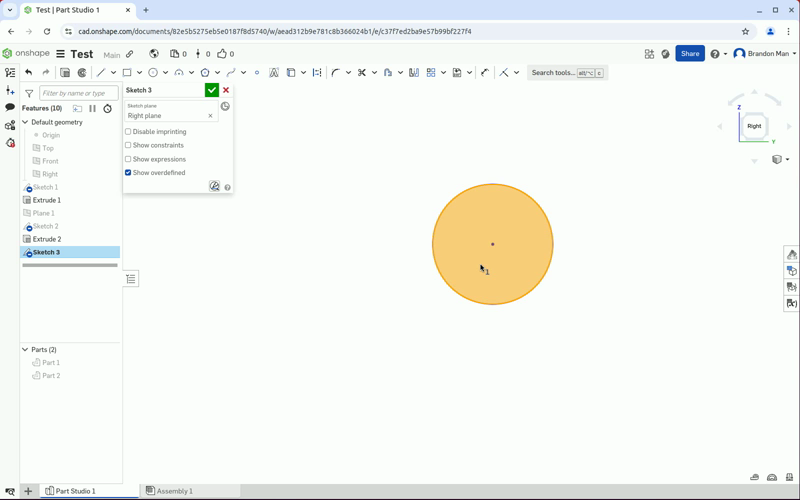
scroll(-6)
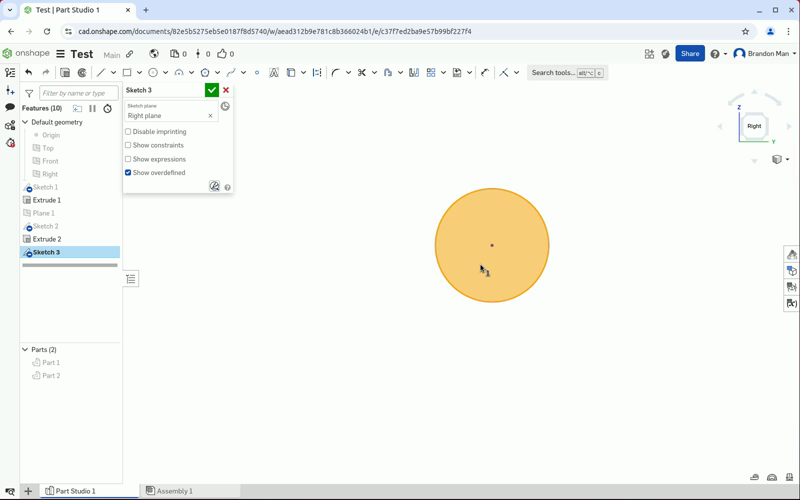
scroll(-6)
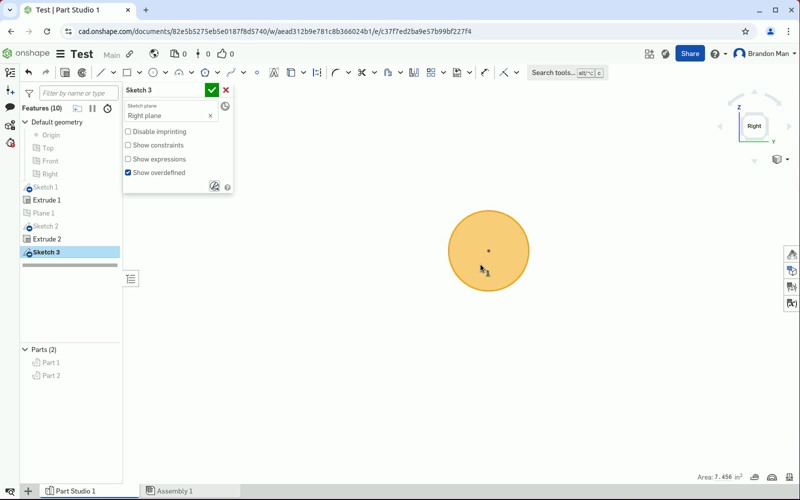
scroll(-6)
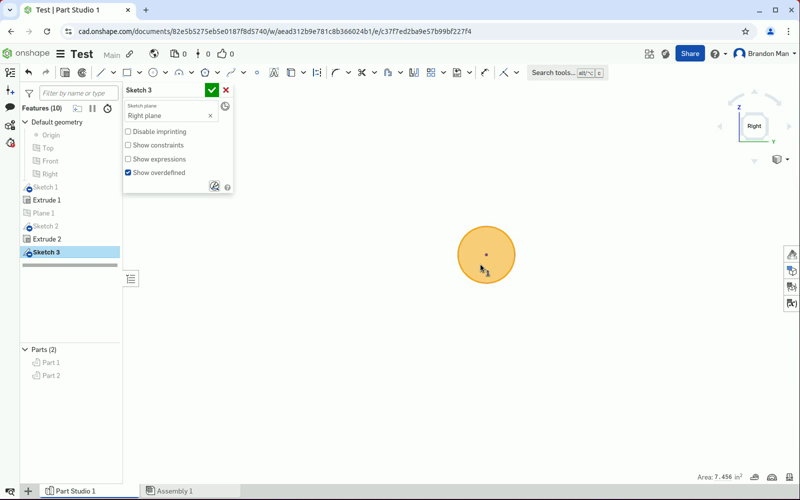
scroll(-6)
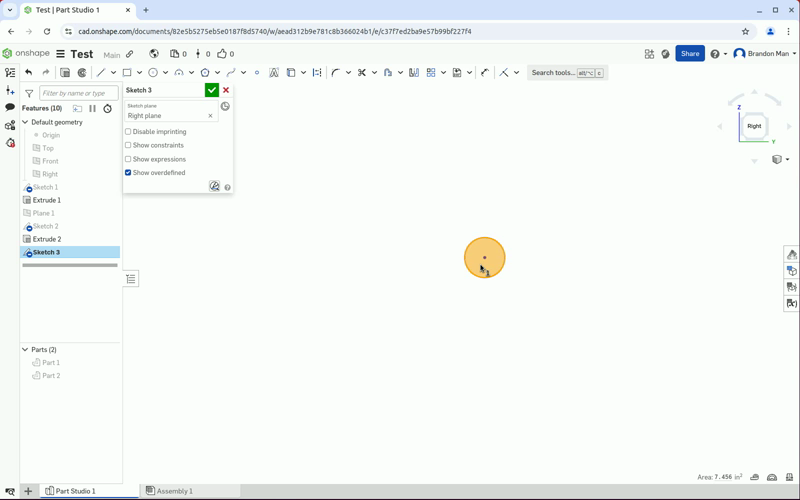
scroll(-6)
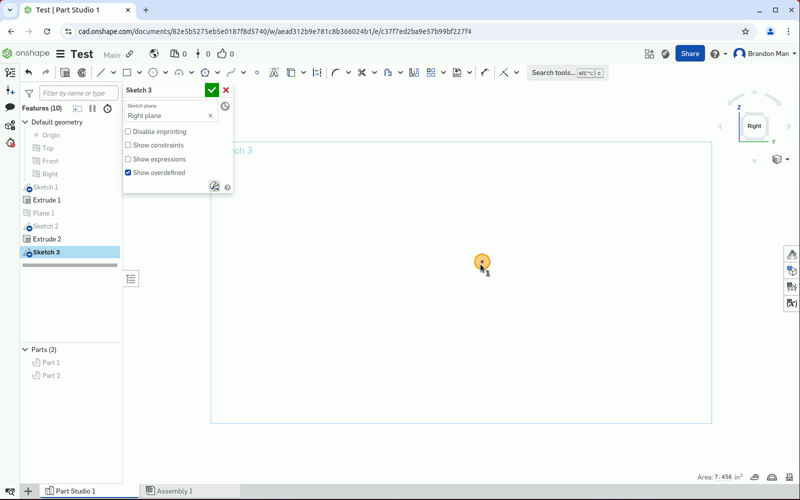
mouse_move(73, 352)
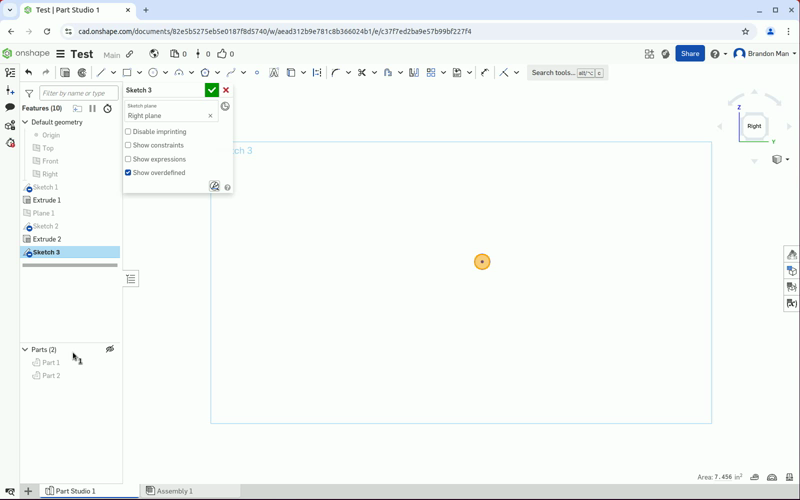
key(shift+y)
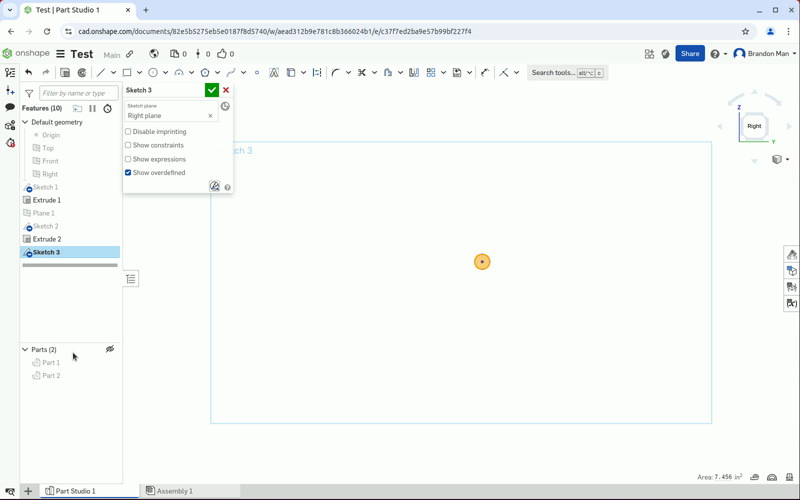
key(shift+e)
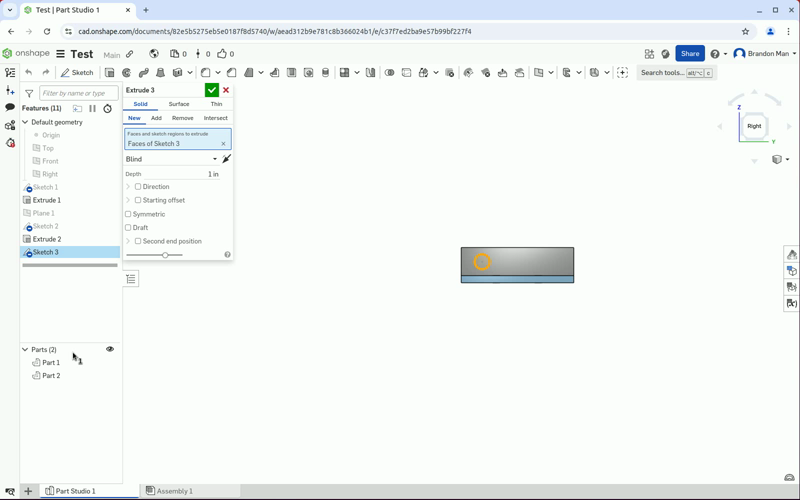
mouse_move(143, 106)
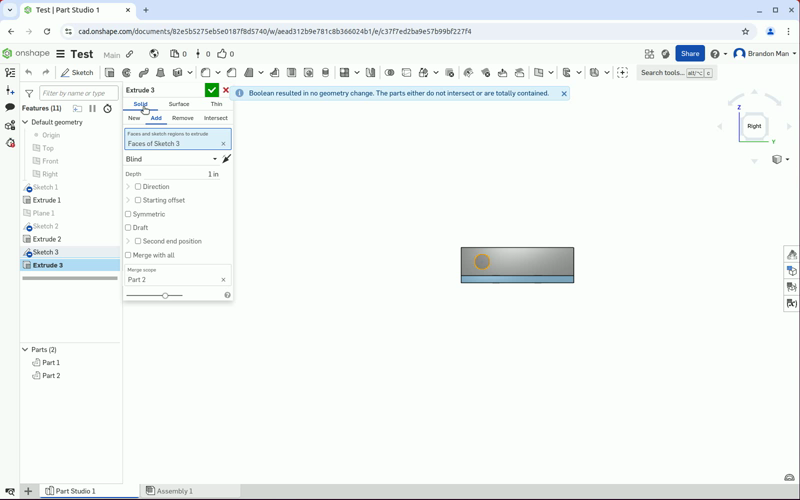
click(143, 106)
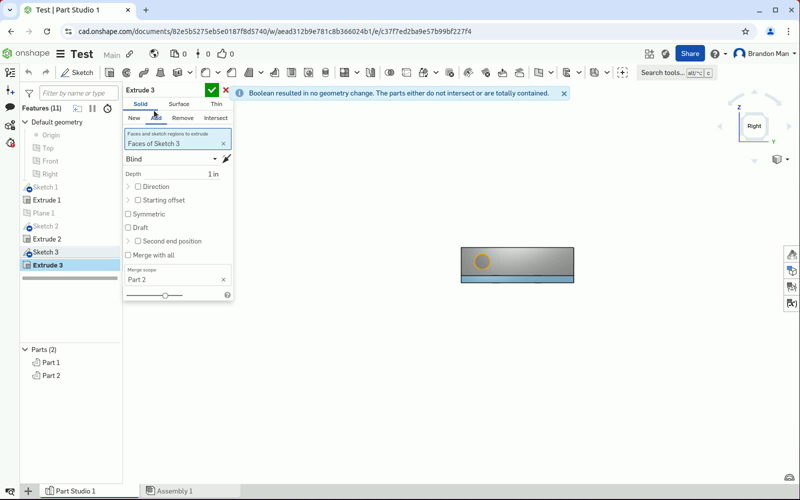
mouse_move(186, 120)
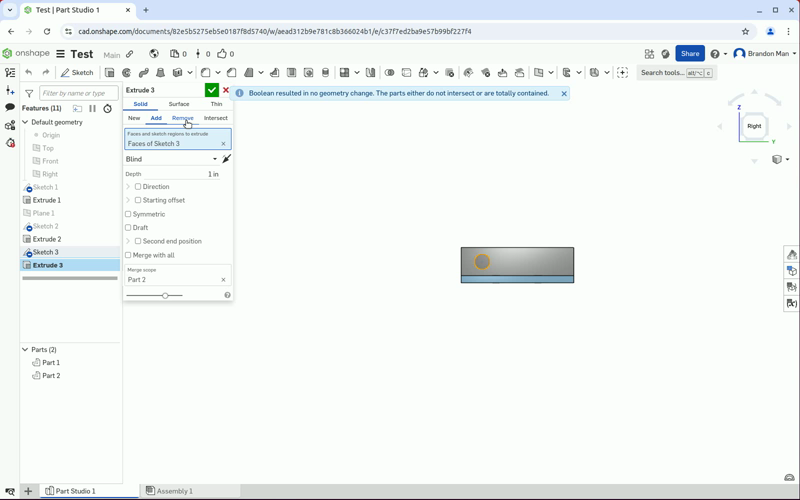
click(186, 120)
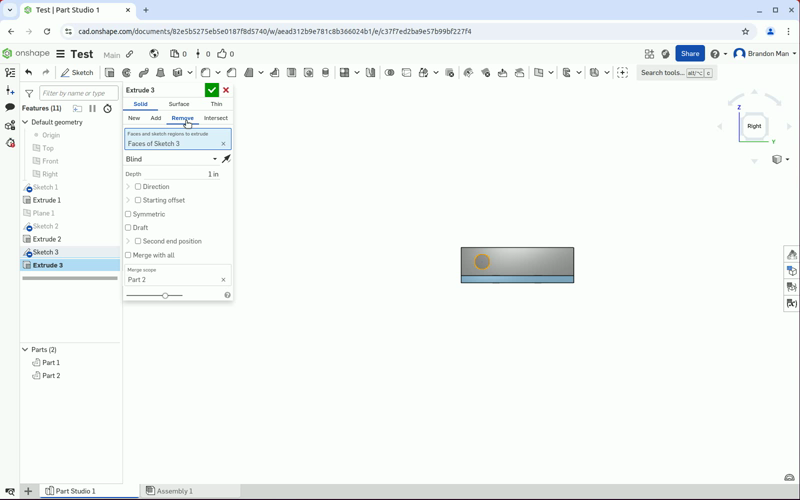
key(tab, 4)
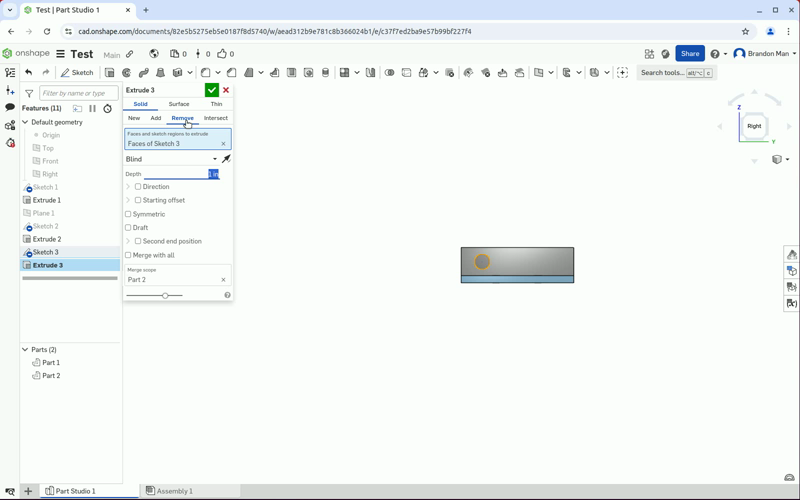
text(5.777)
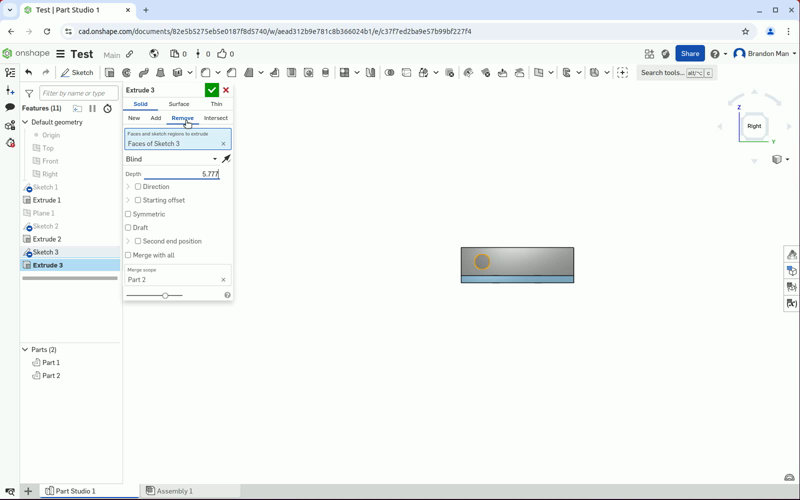
key(tab, 6)
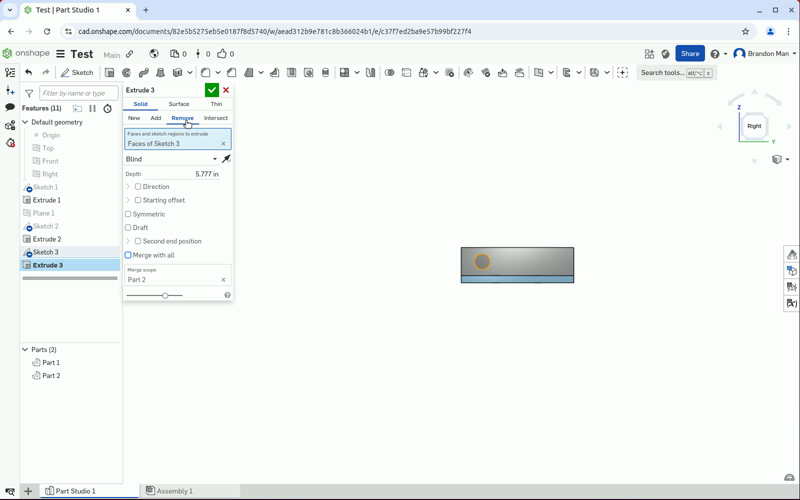
key(space)
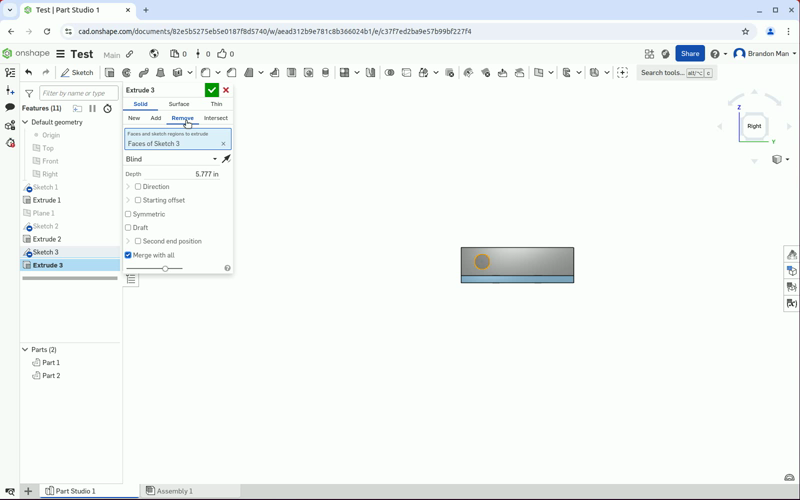
key(enter)
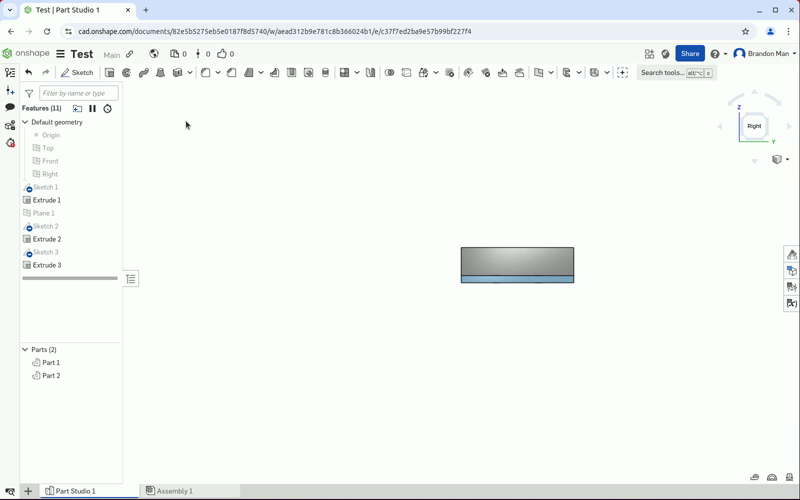
key(shift+h)
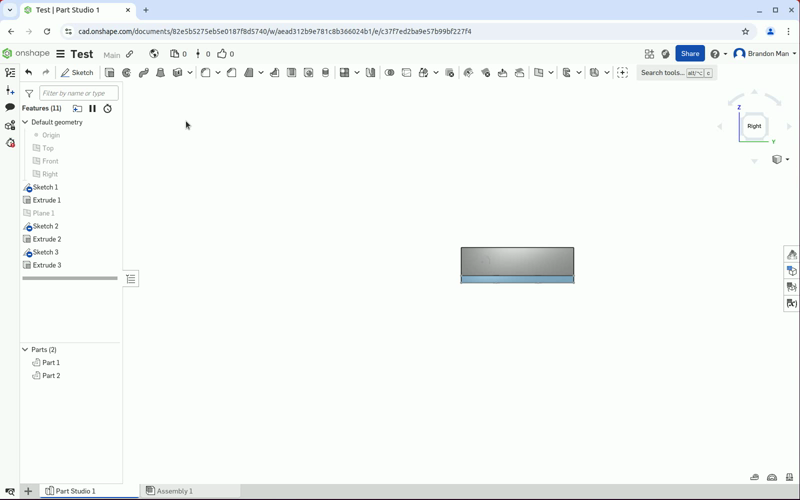
key(shift+h)
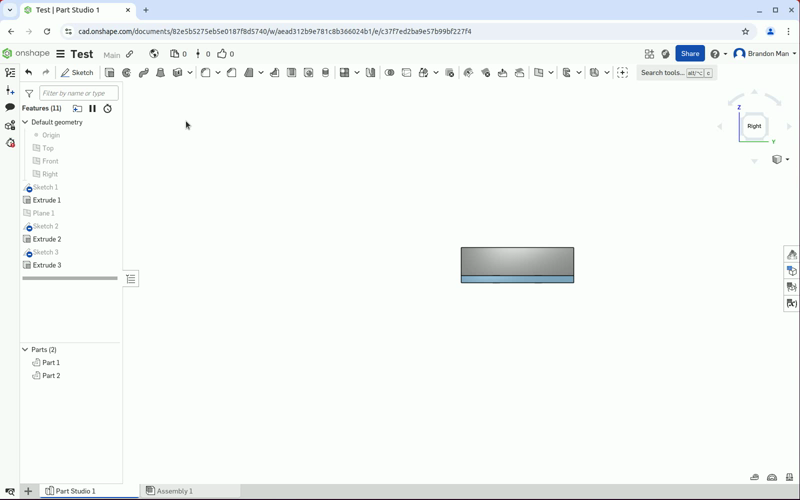
mouse_move(73, 189)
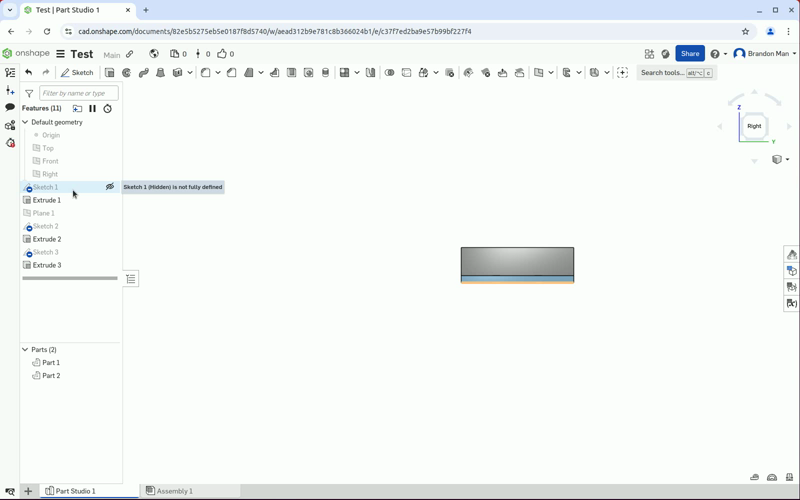
click(73, 189)
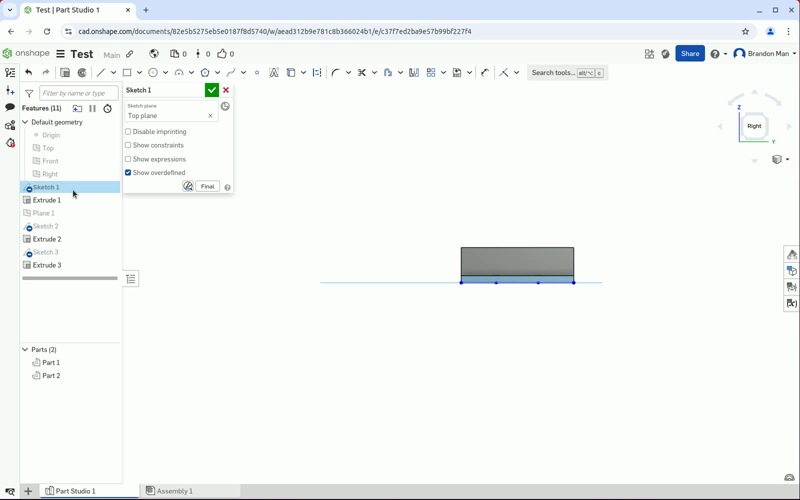
mouse_move(229, 92)
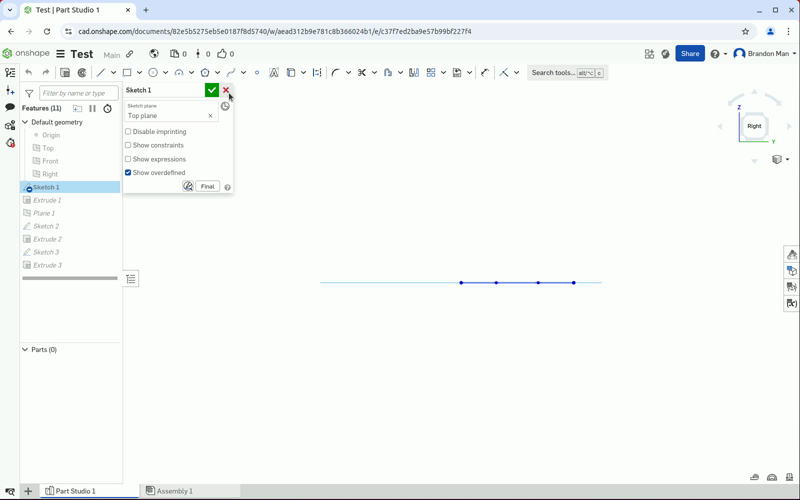
click(229, 92)
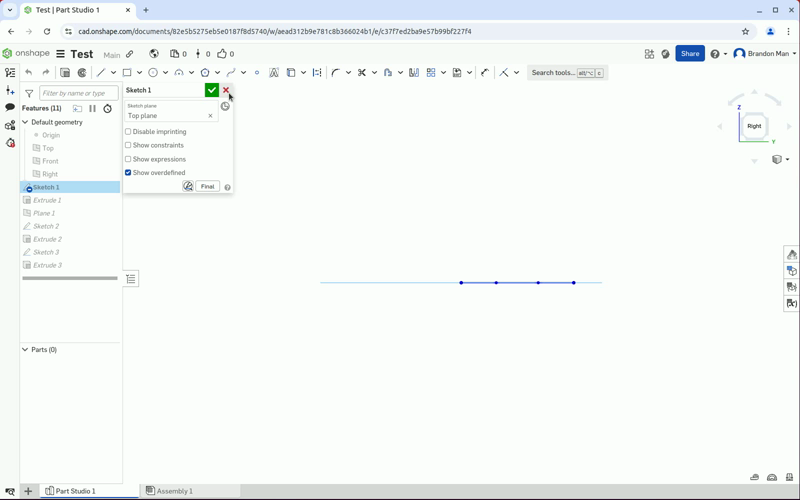
key(shift+s)
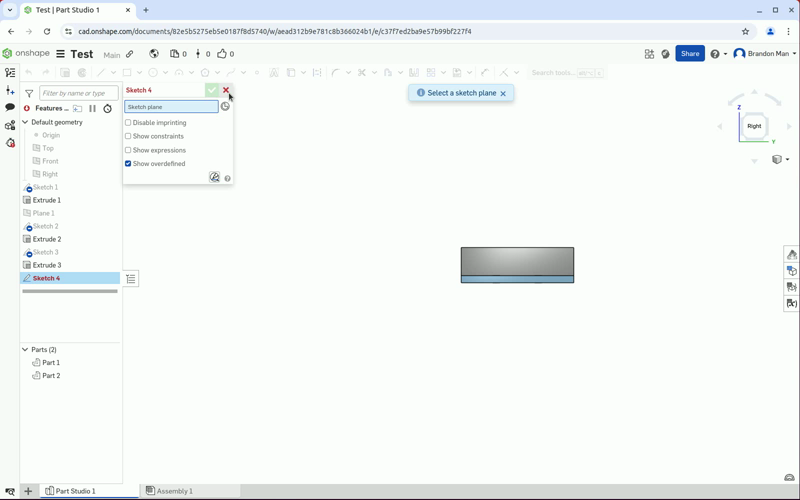
mouse_move(73, 176)
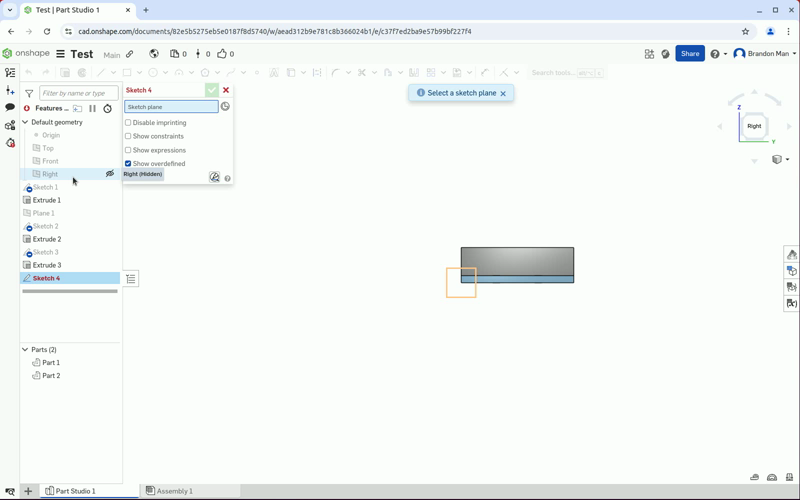
click(73, 176)
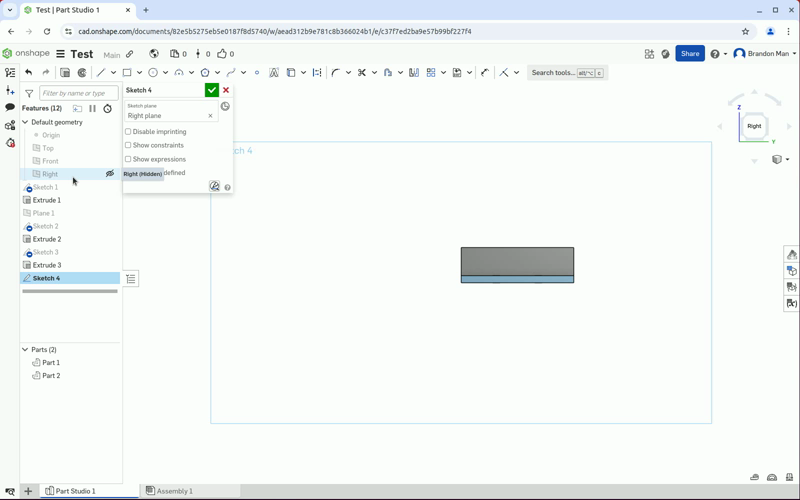
mouse_move(73, 352)
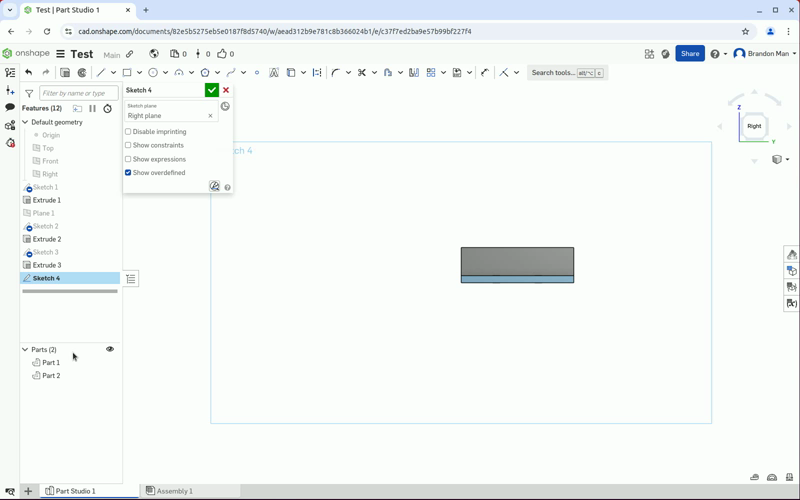
key(y)
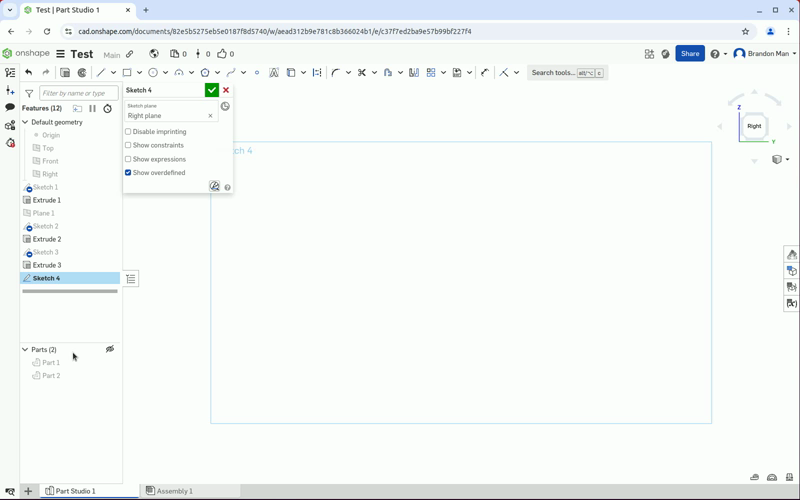
key(c)
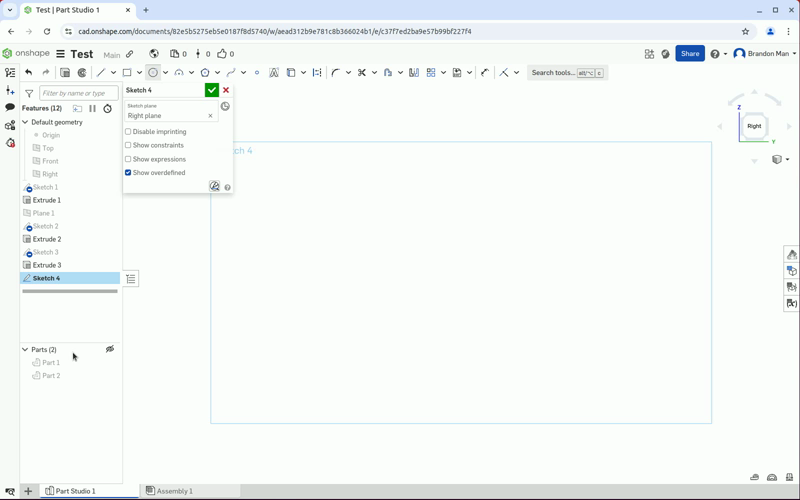
key_down(shift)
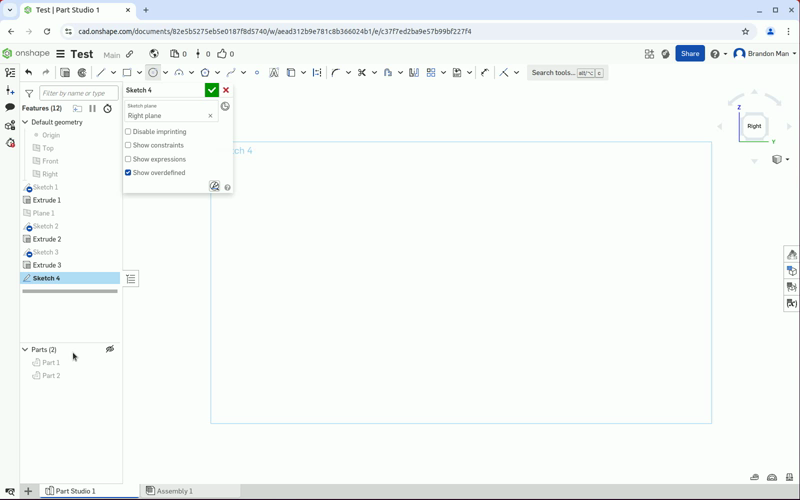
mouse_move(510, 261)
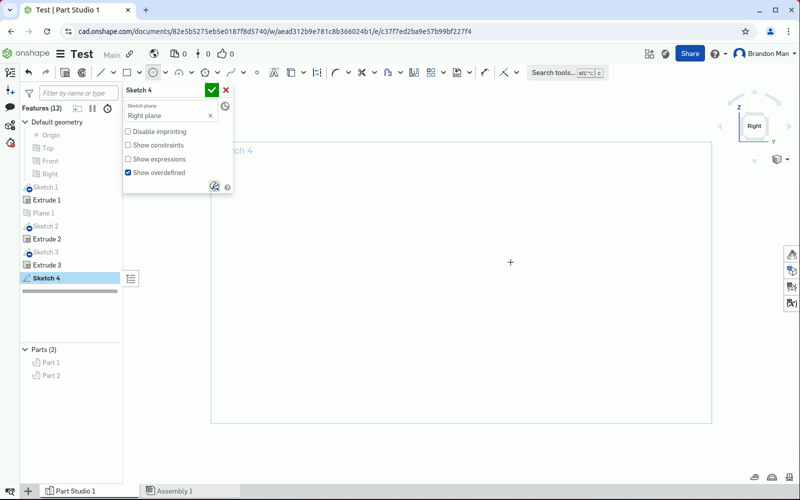
click(510, 261)
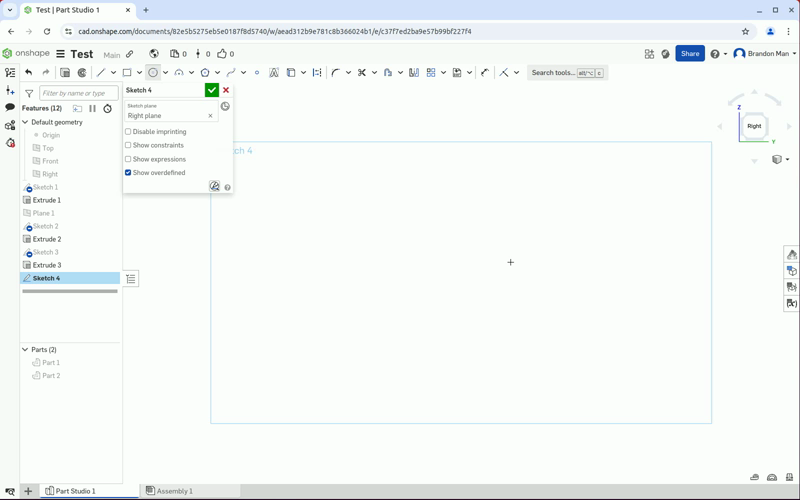
key_up(shift)
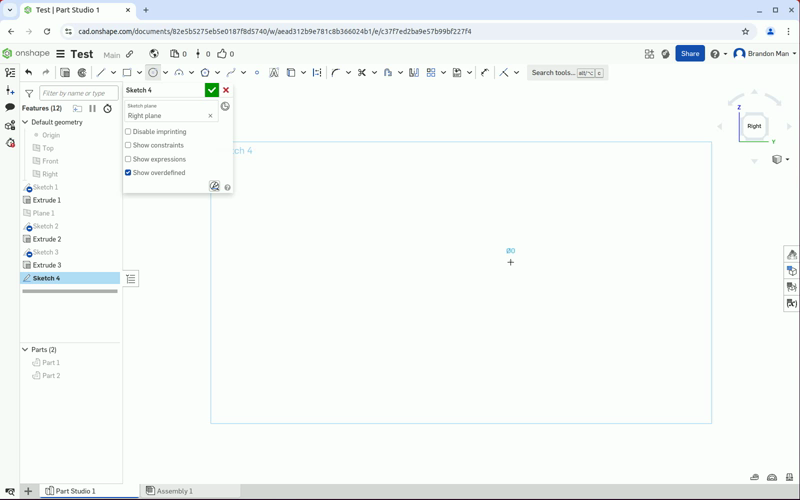
mouse_move(518, 261)
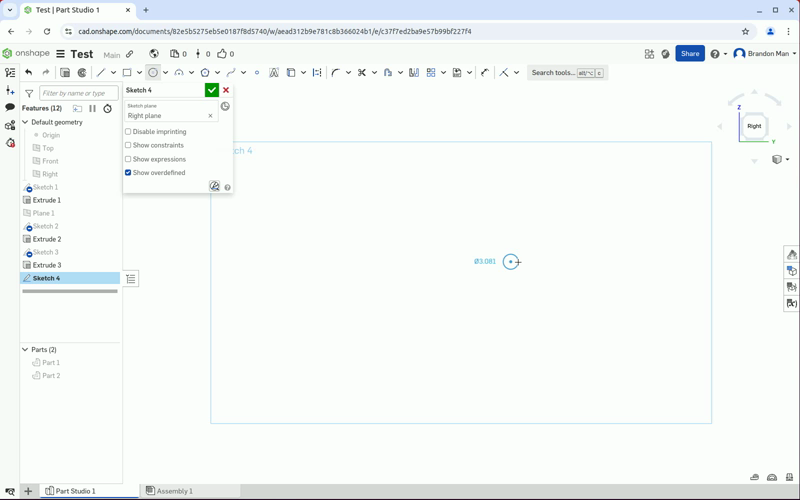
click(518, 261)
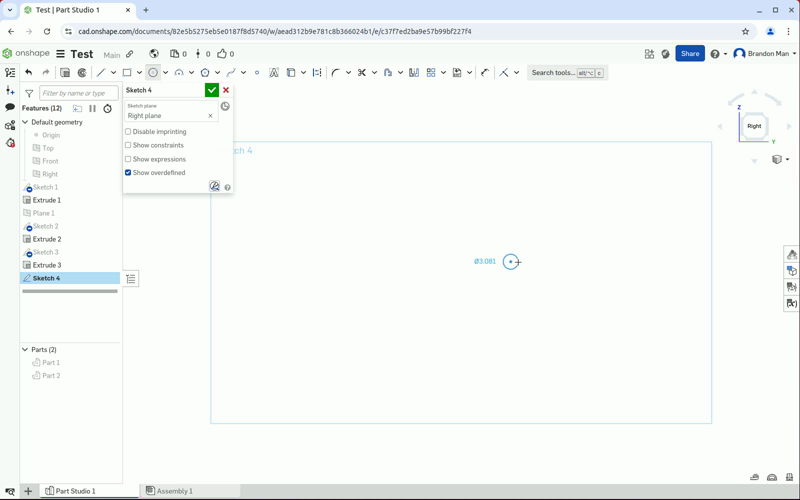
key(esc)
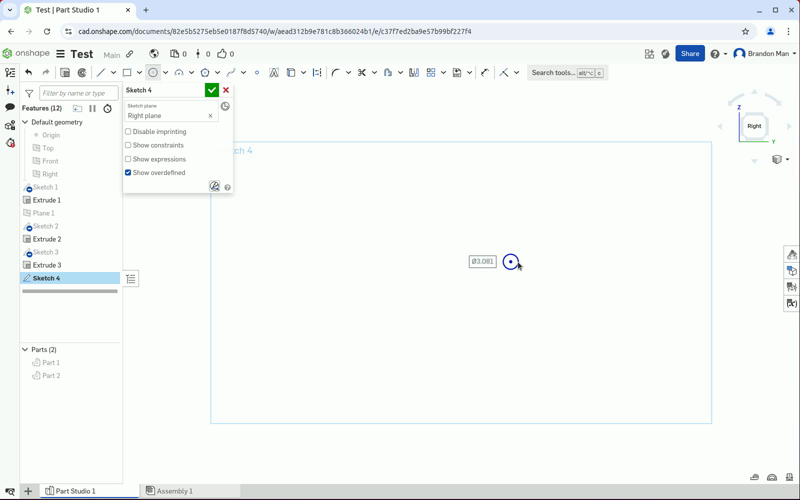
mouse_move(508, 263)
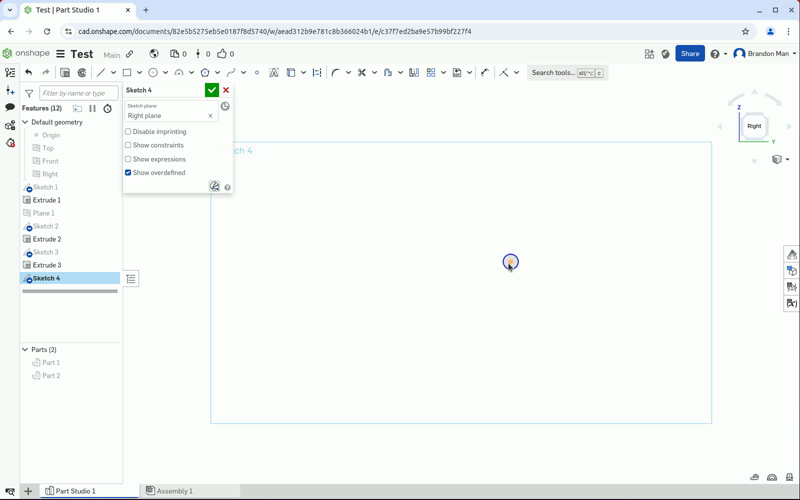
scroll(6)
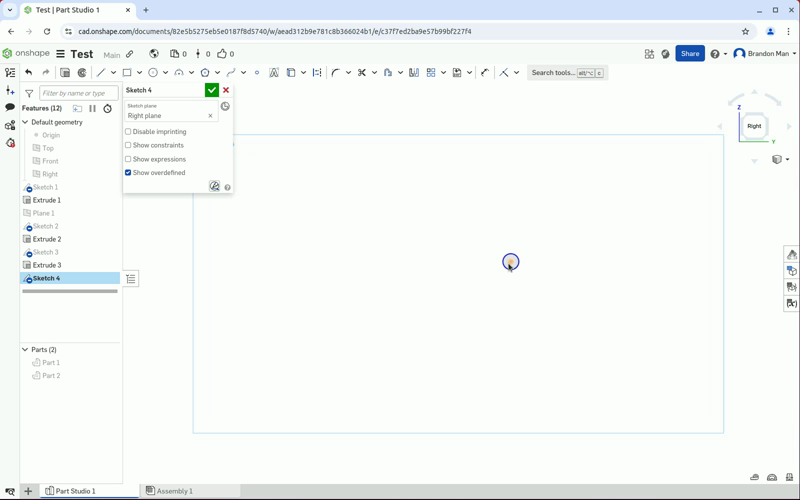
scroll(6)
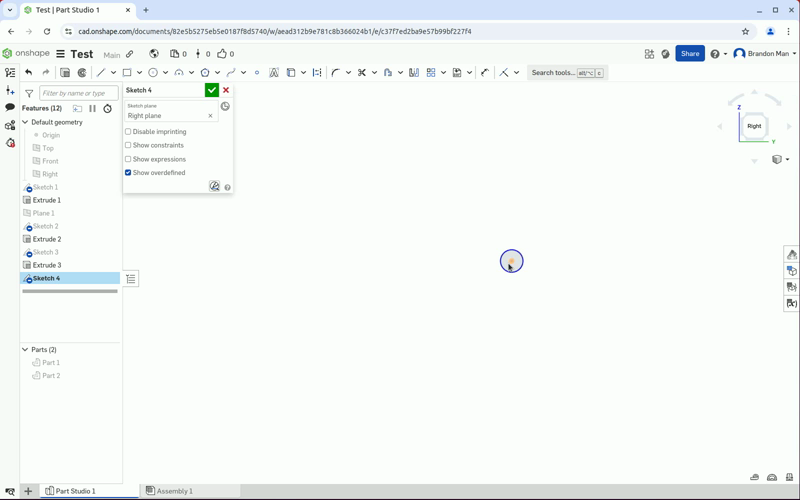
scroll(6)
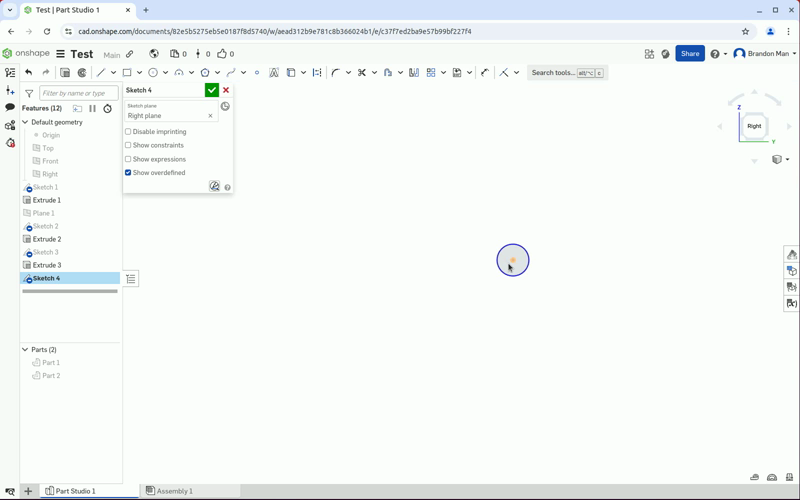
scroll(6)
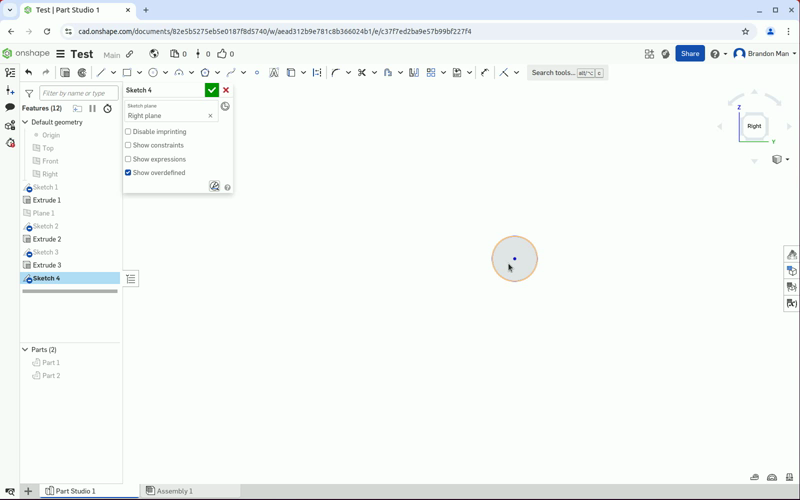
scroll(6)
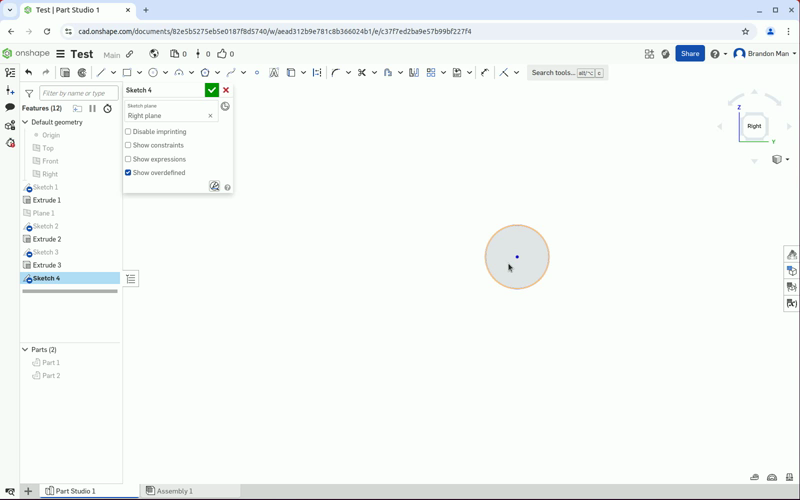
scroll(6)
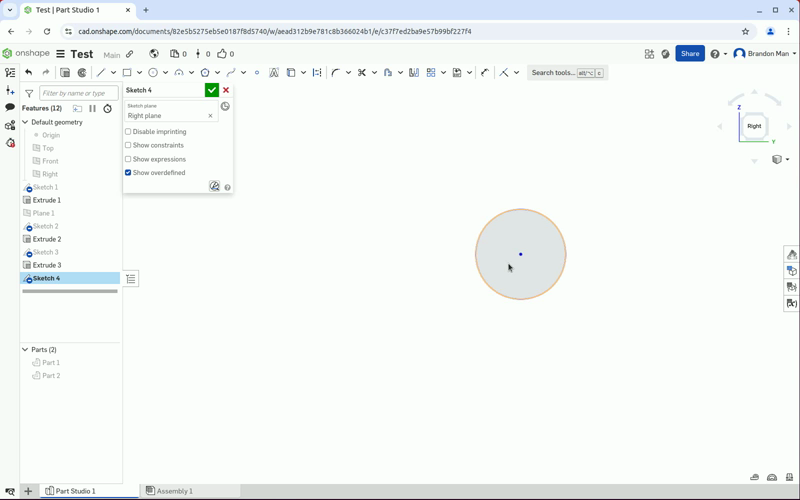
scroll(6)
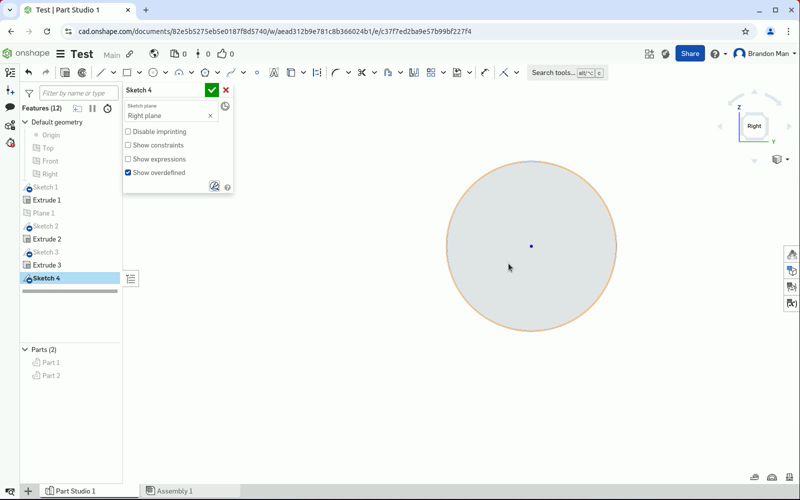
click(508, 263)
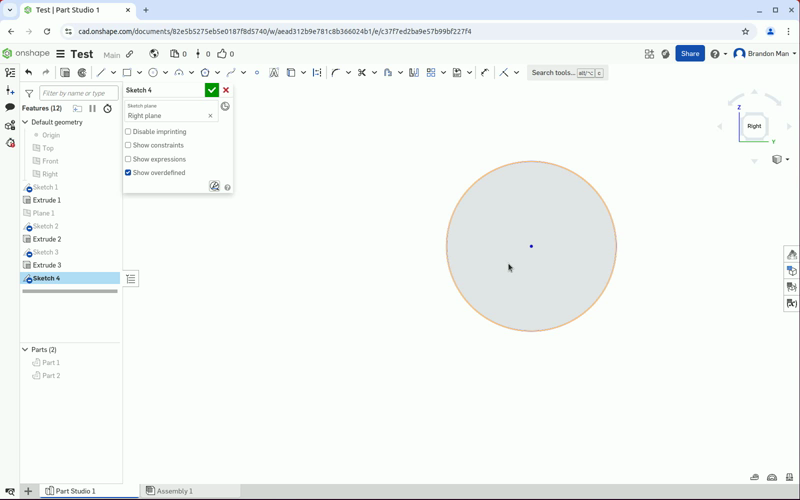
scroll(-6)
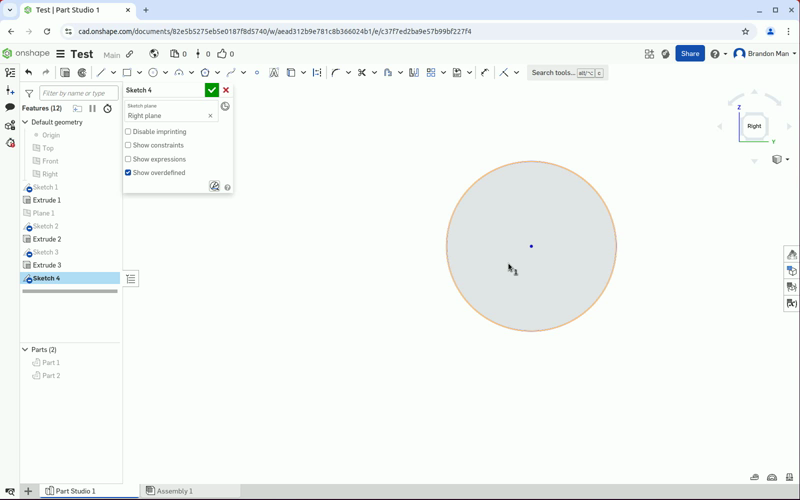
scroll(-6)
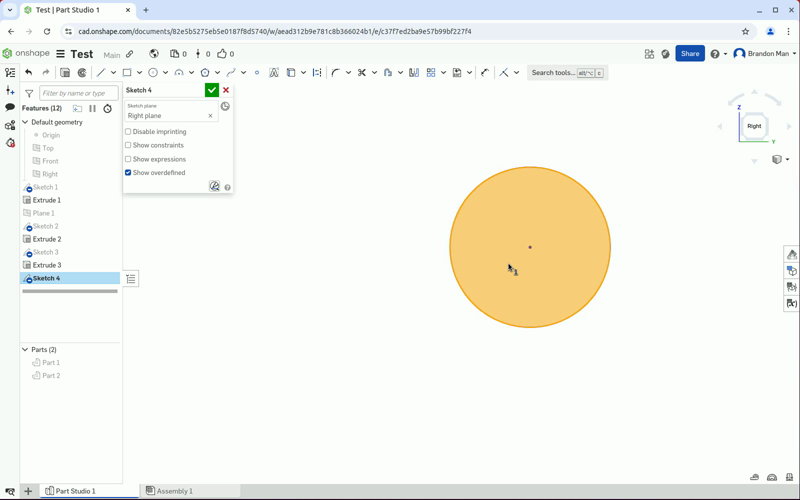
scroll(-6)
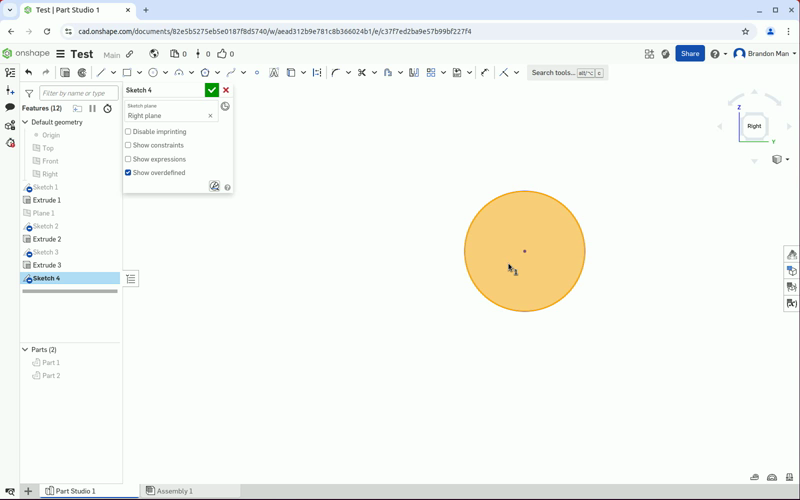
scroll(-6)
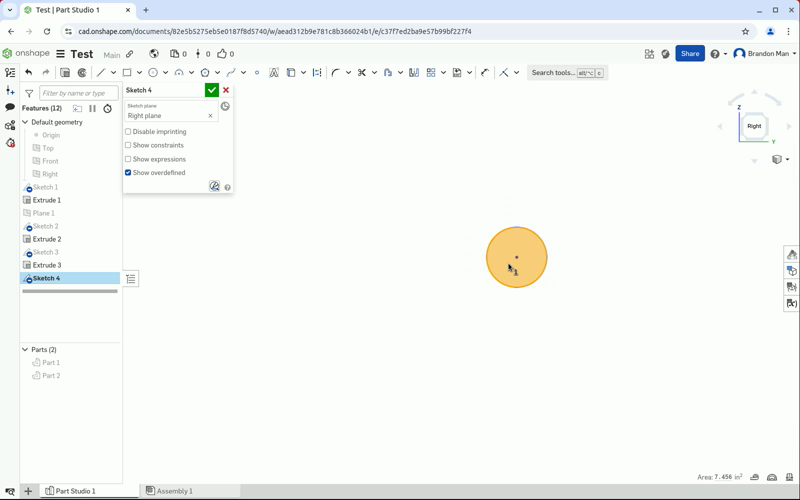
scroll(-6)
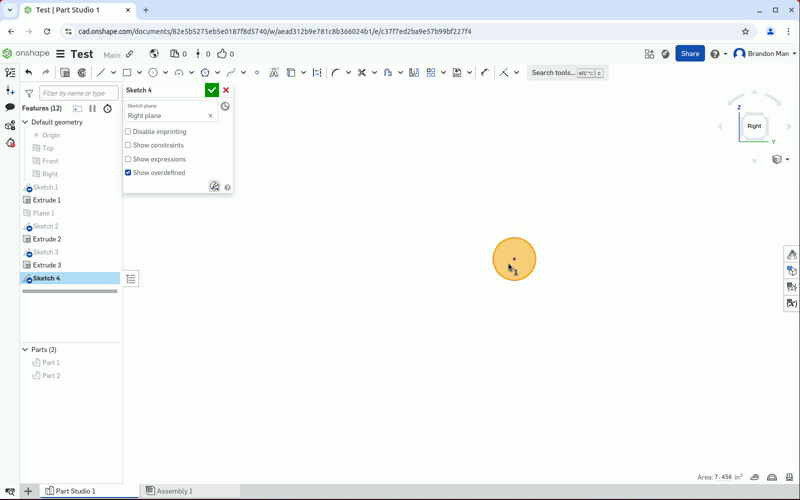
scroll(-6)
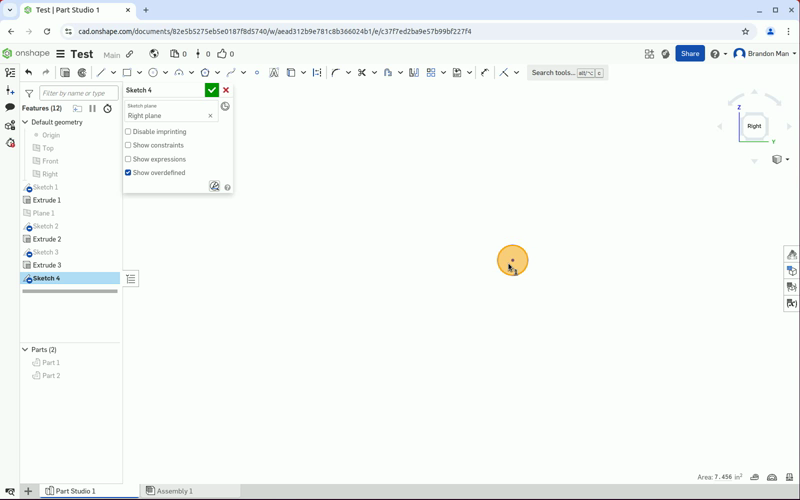
scroll(-6)
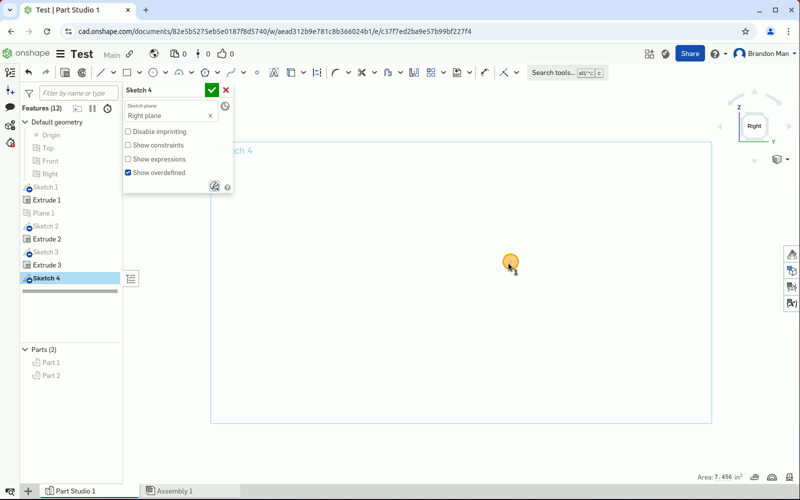
mouse_move(73, 352)
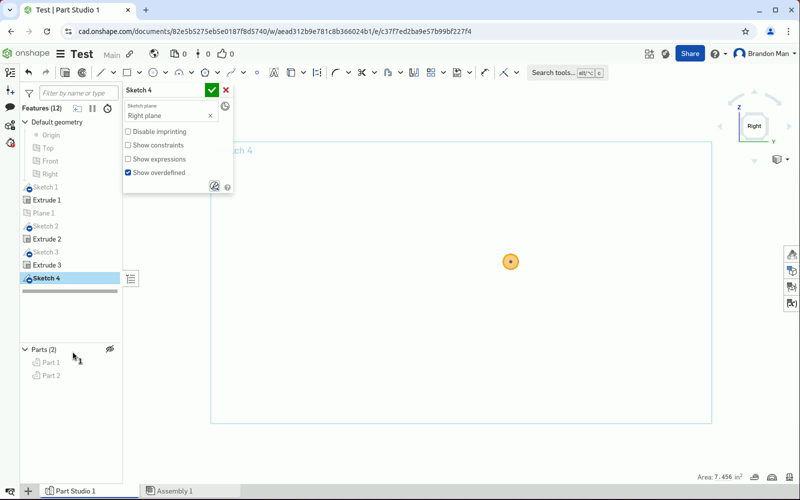
key(shift+y)
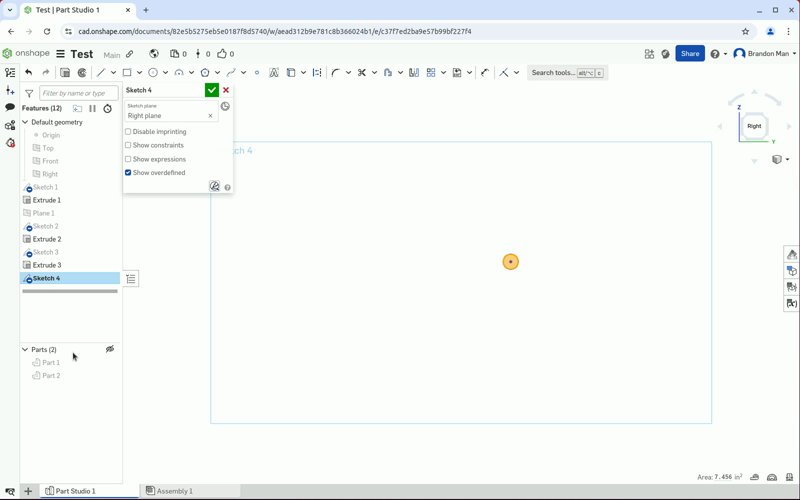
key(shift+e)
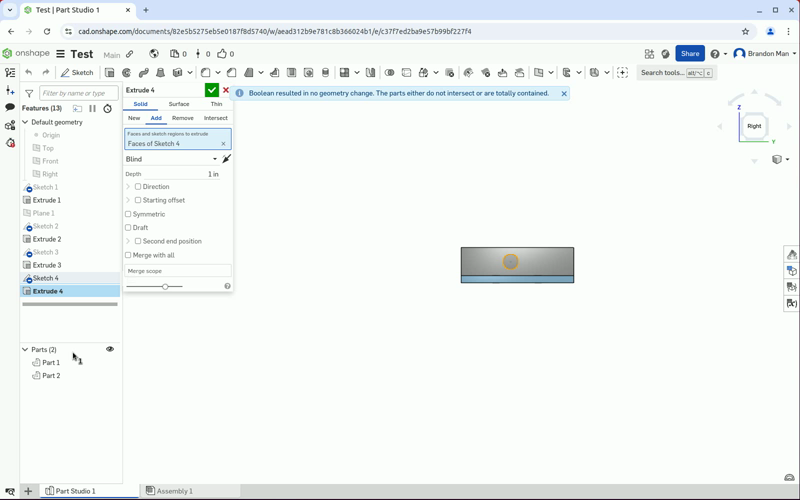
mouse_move(143, 106)
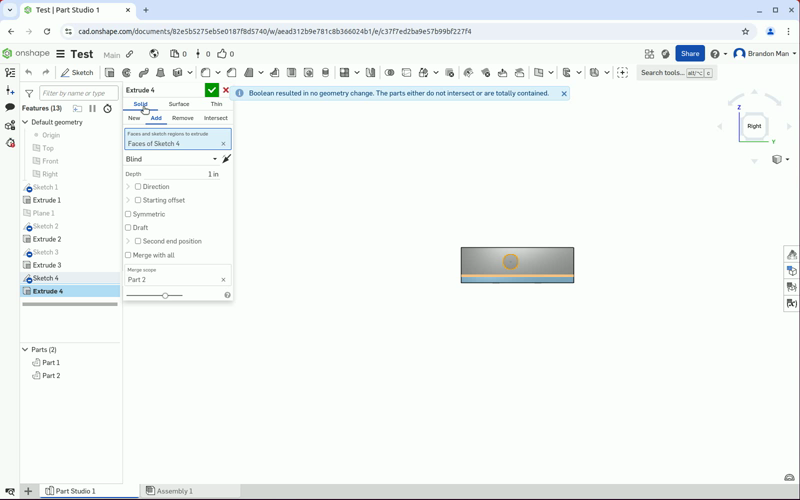
click(143, 106)
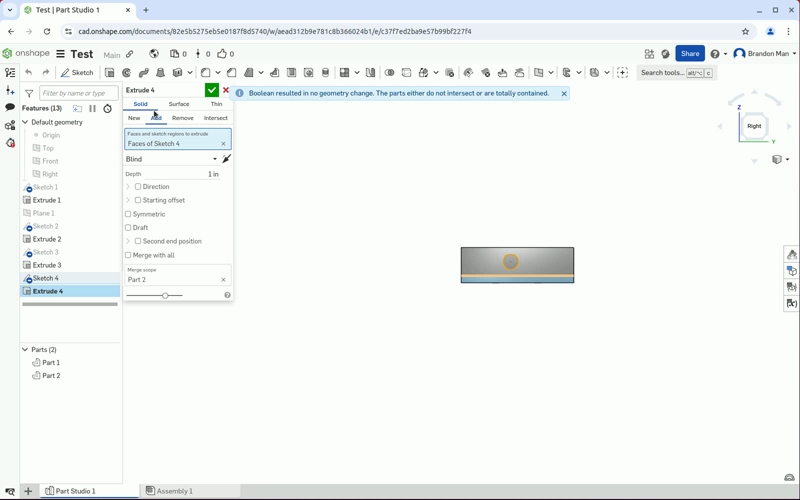
mouse_move(186, 120)
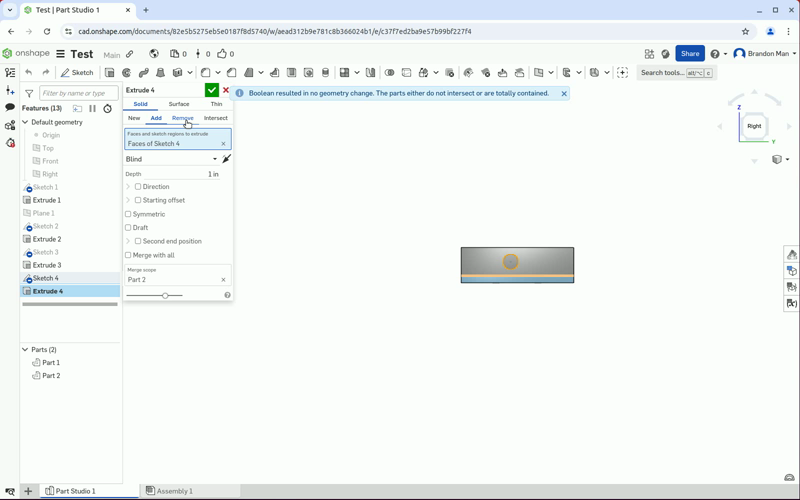
click(186, 120)
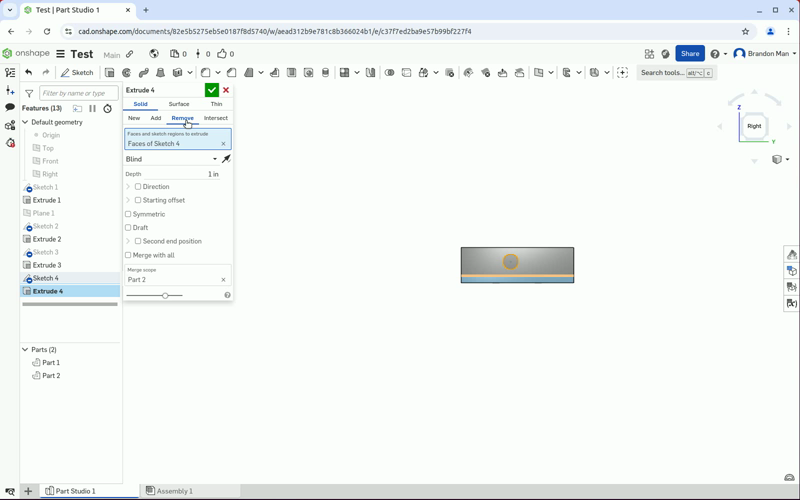
key(tab, 4)
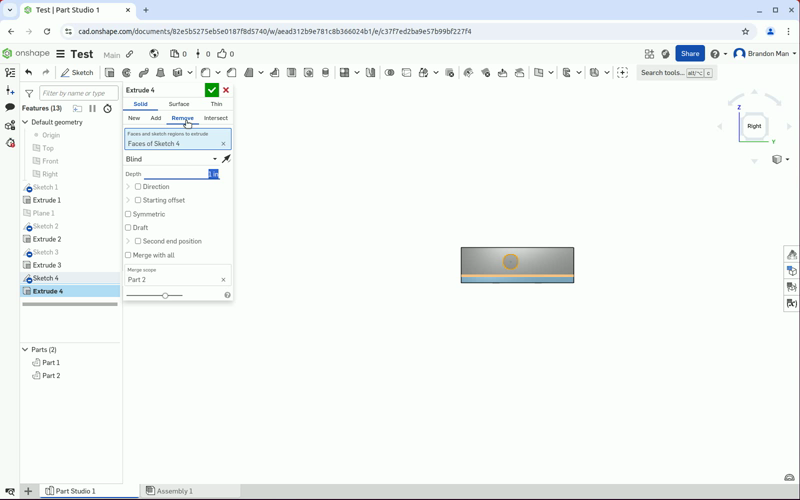
text(5.777)
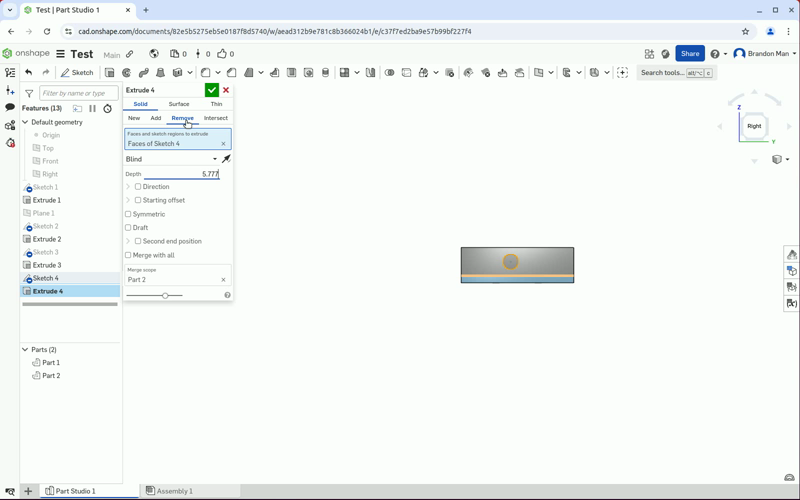
key(tab, 6)
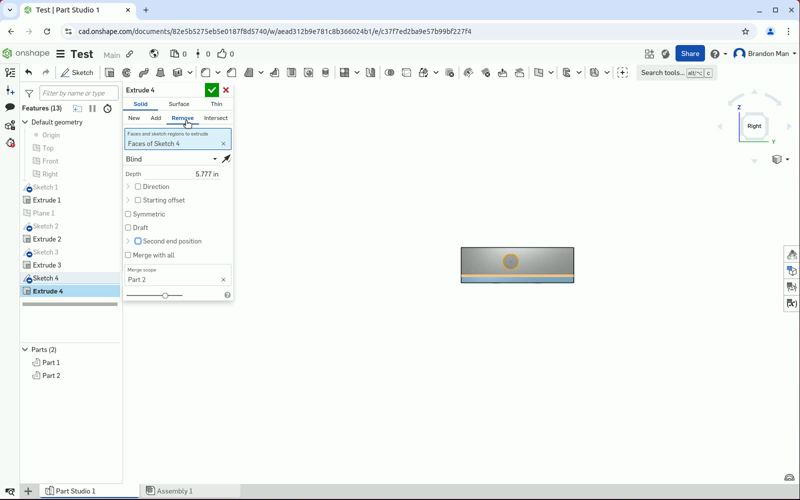
key(space)
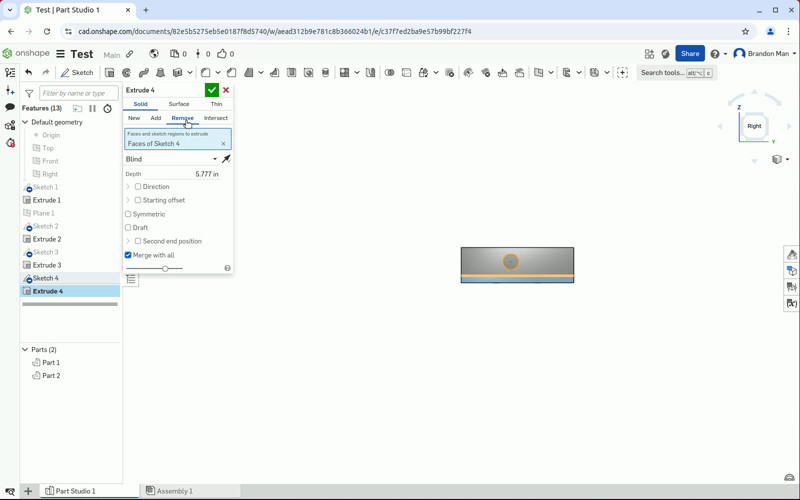
key(enter)
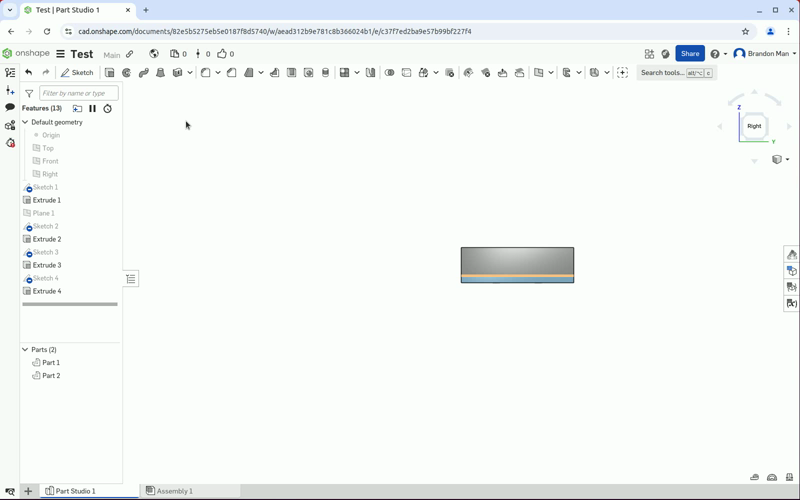
key(shift+h)
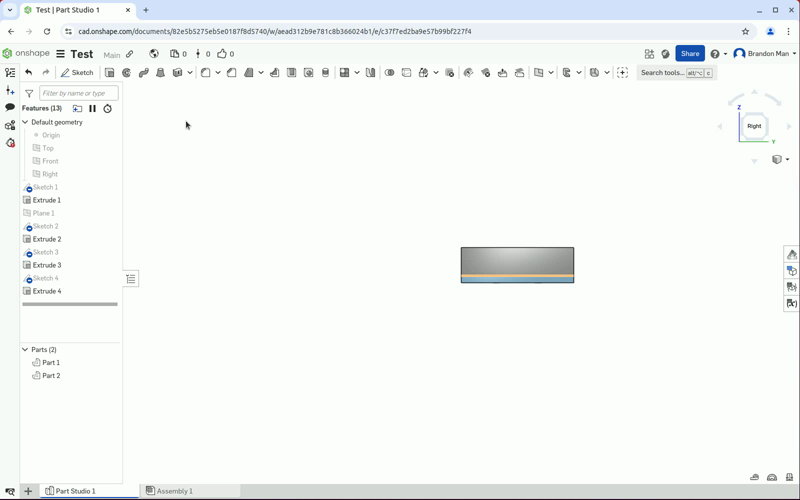
key(shift+h)
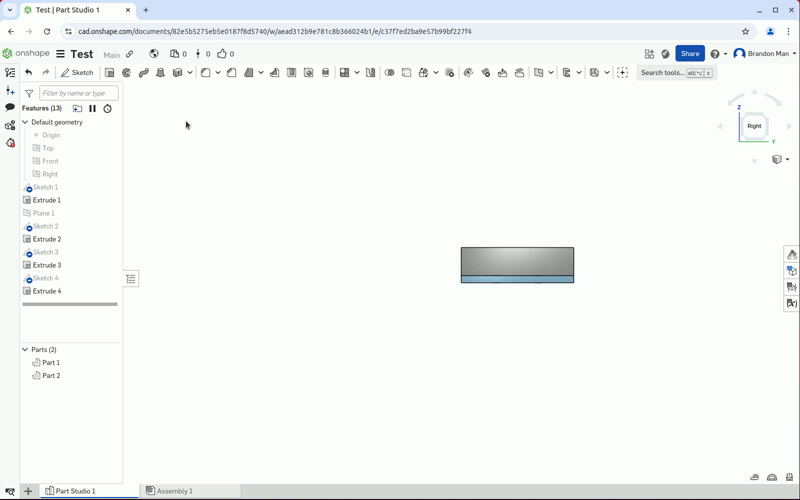
mouse_move(73, 189)
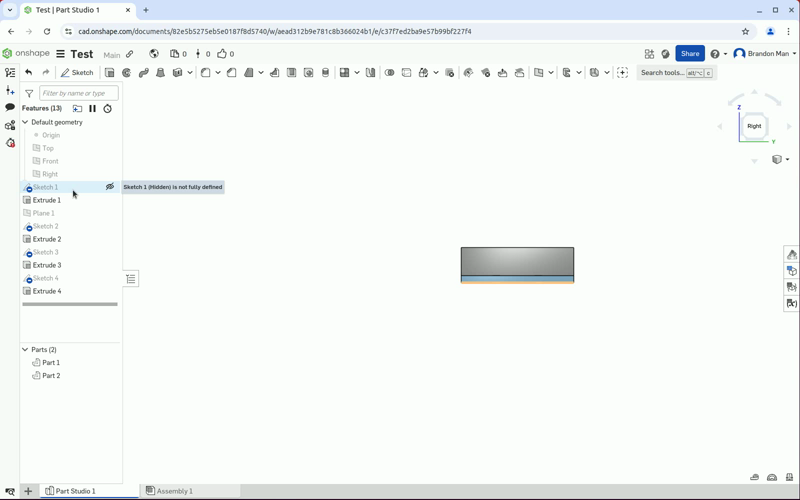
click(73, 189)
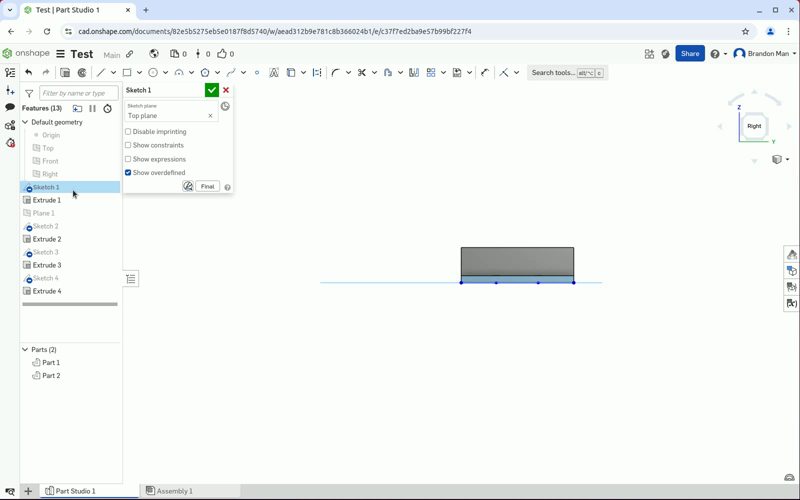
mouse_move(229, 92)
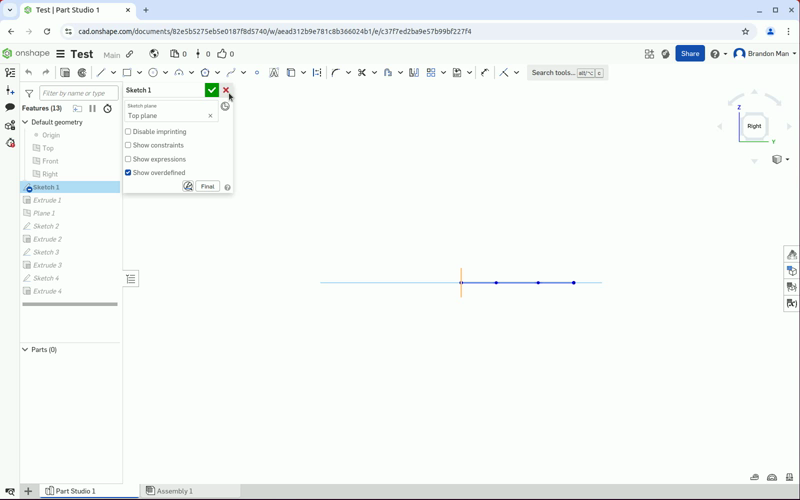
click(229, 92)
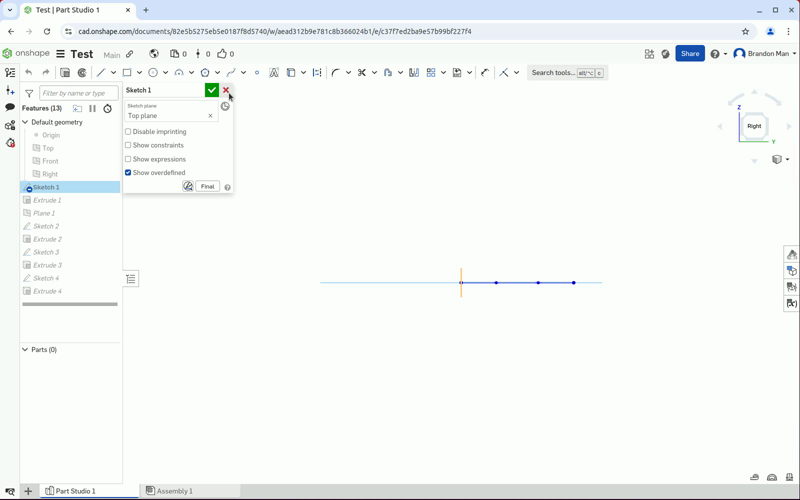
key(shift+s)
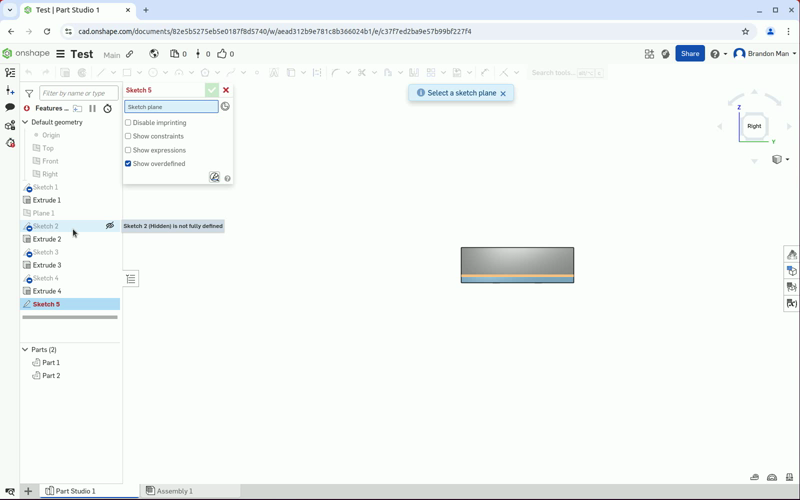
scroll(3)
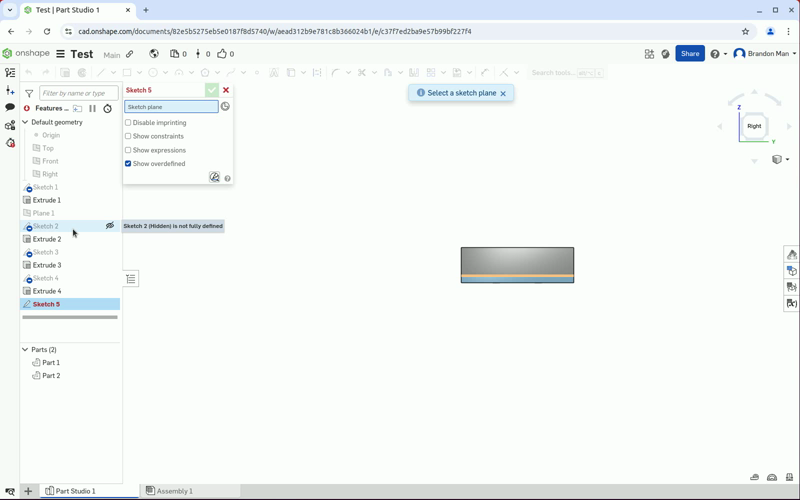
mouse_move(73, 176)
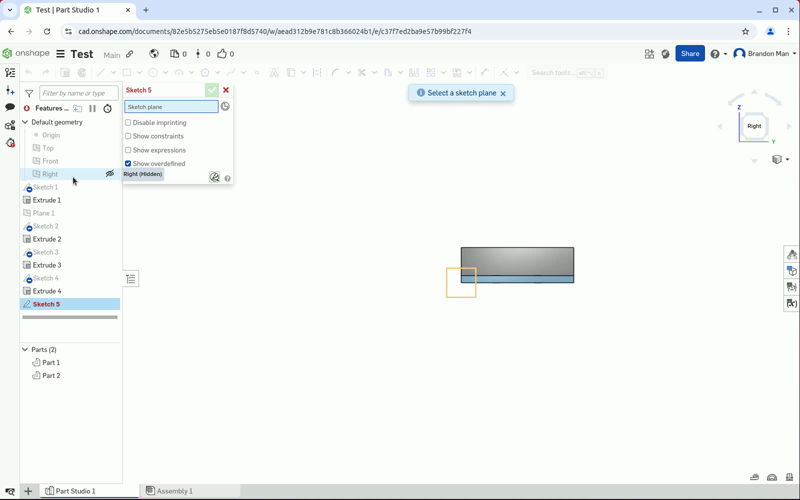
click(73, 176)
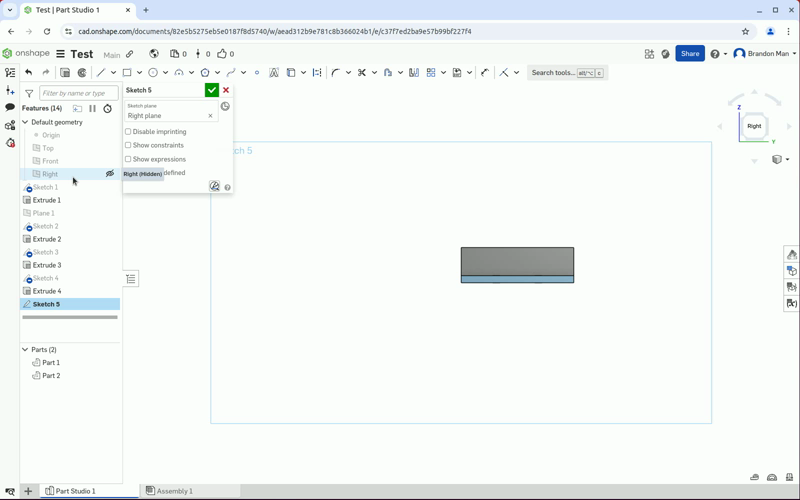
mouse_move(73, 352)
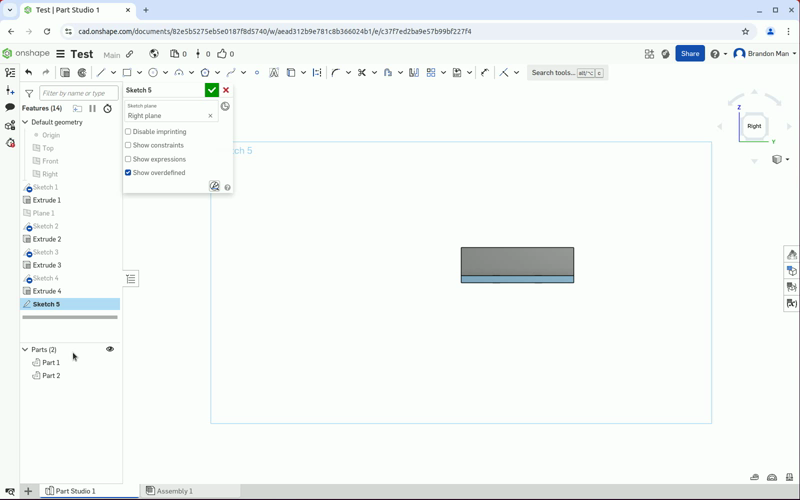
key(y)
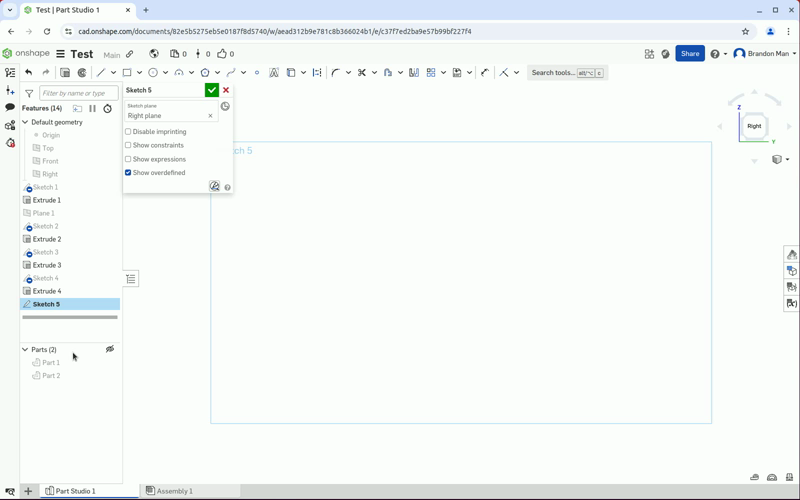
key(l)
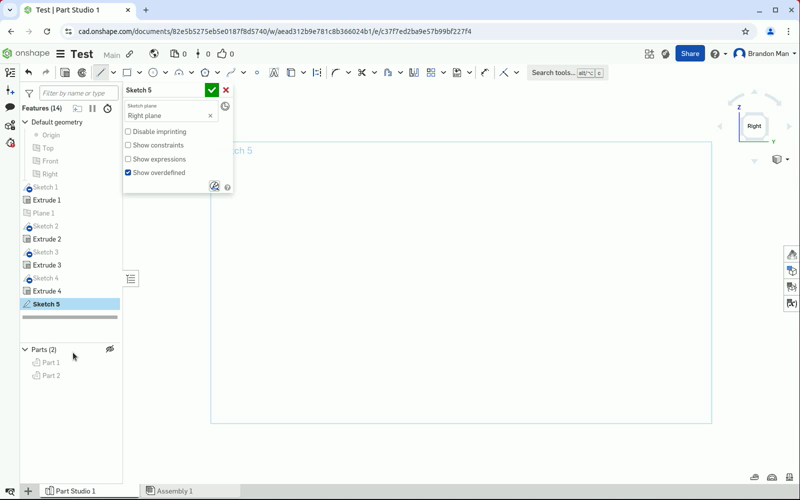
key_down(shift)
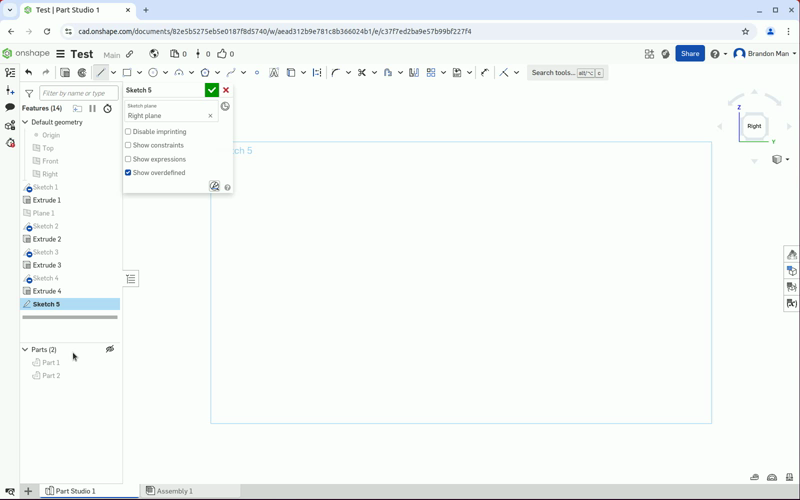
mouse_move(538, 265)
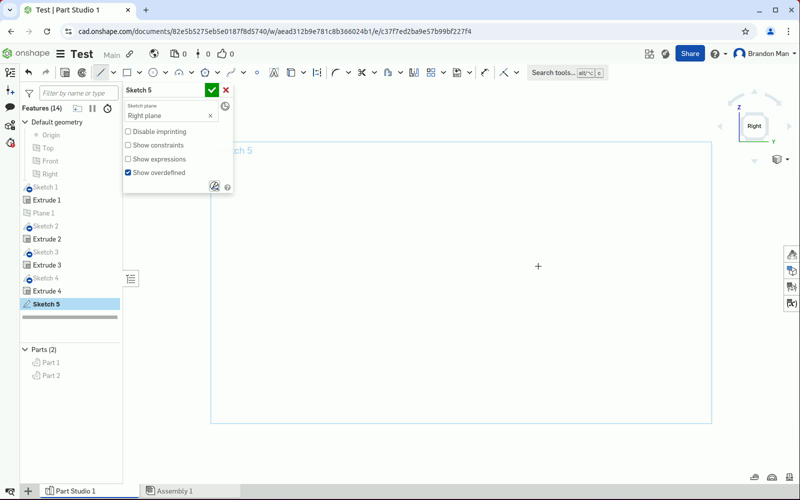
click(538, 265)
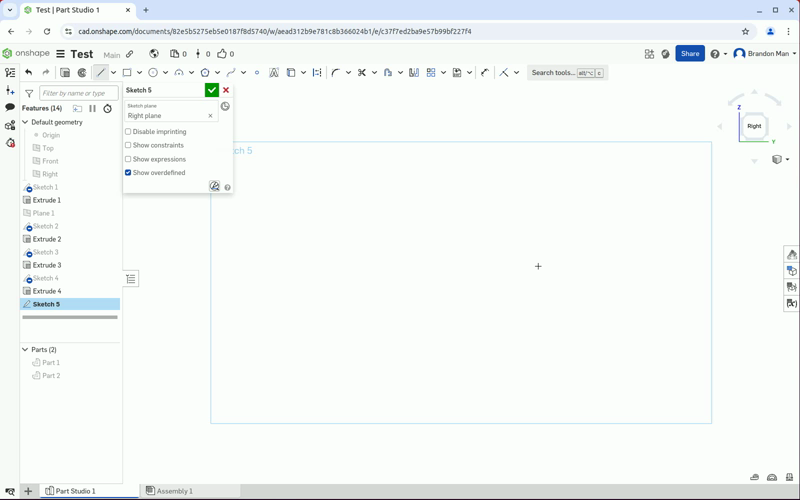
key_up(shift)
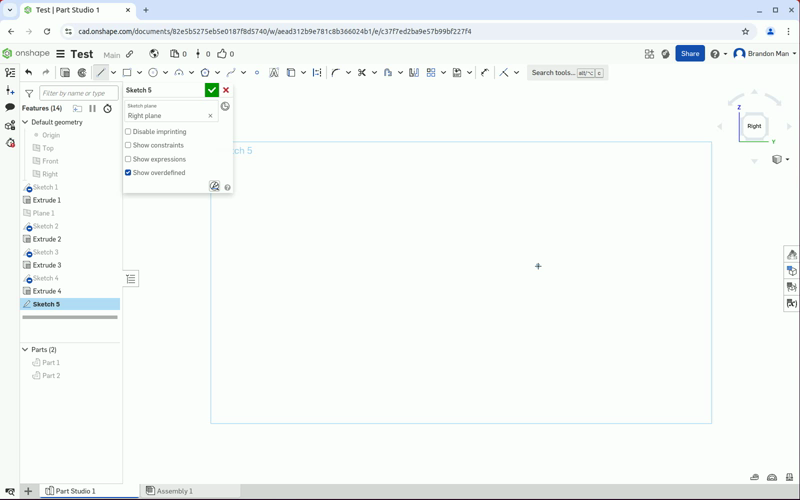
key_down(shift)
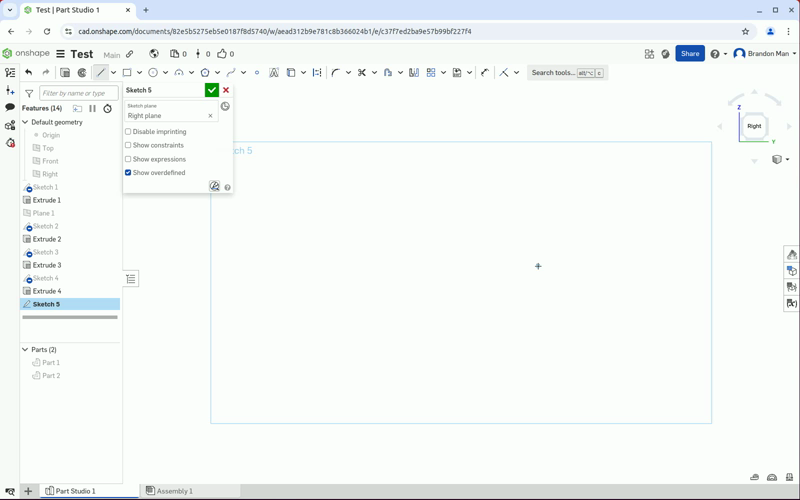
mouse_move(568, 265)
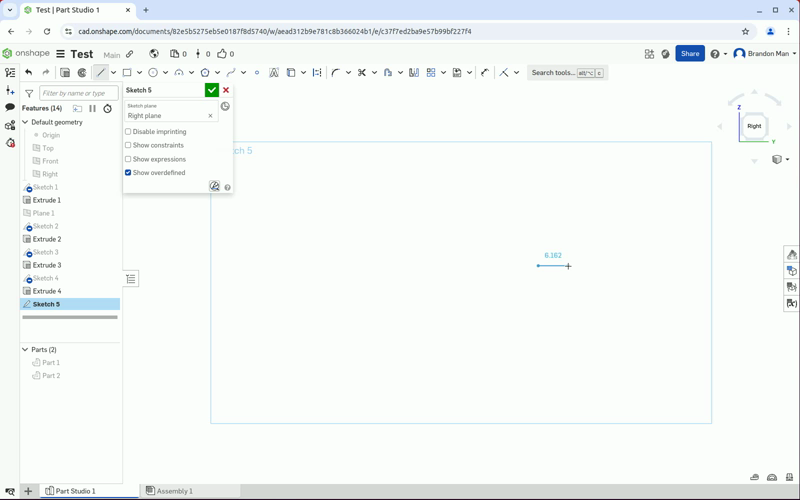
mouse_move(560, 265)
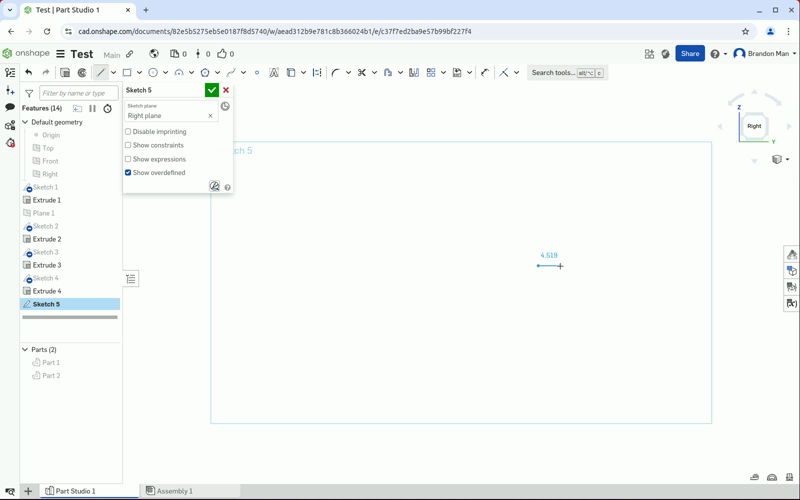
click(560, 265)
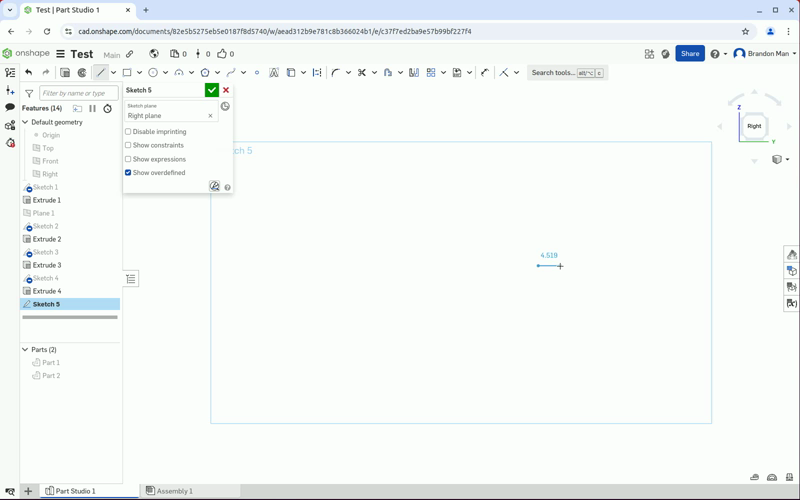
key_up(shift)
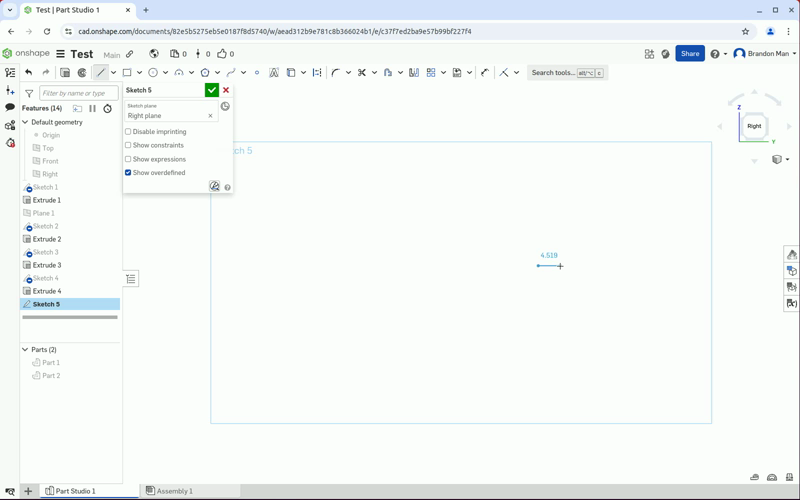
key_down(shift)
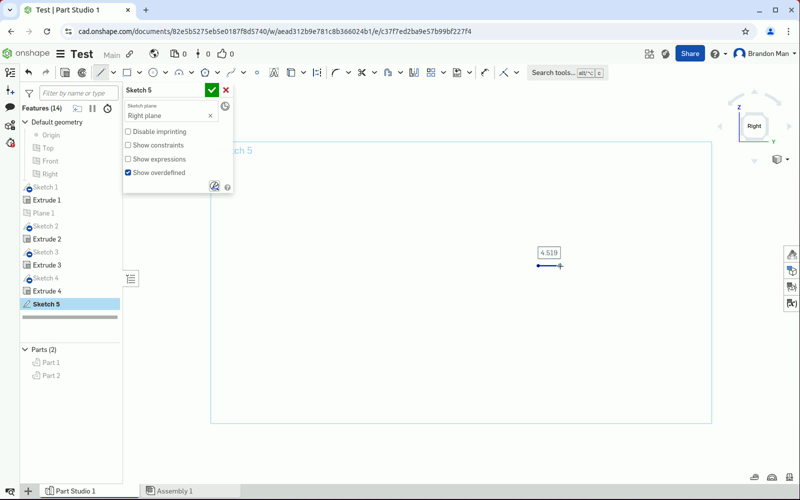
mouse_move(589, 265)
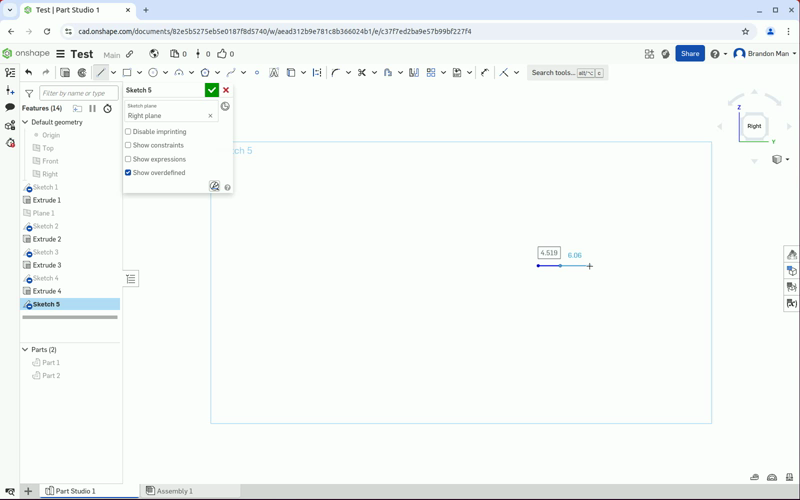
mouse_move(560, 261)
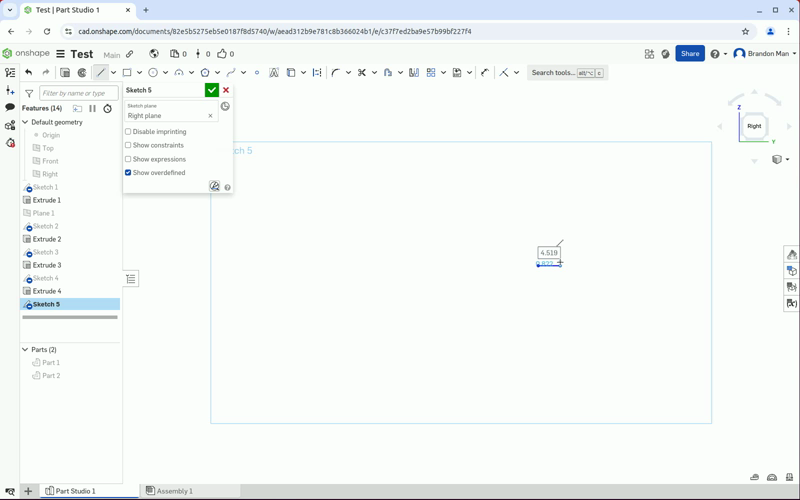
scroll(6)
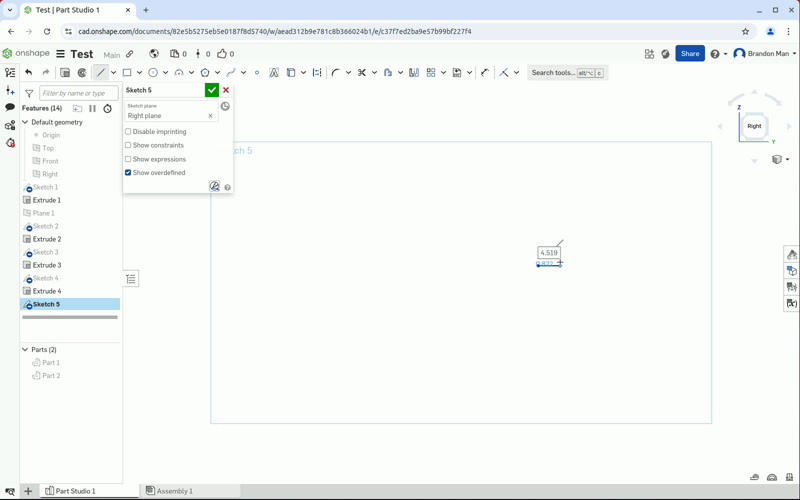
scroll(6)
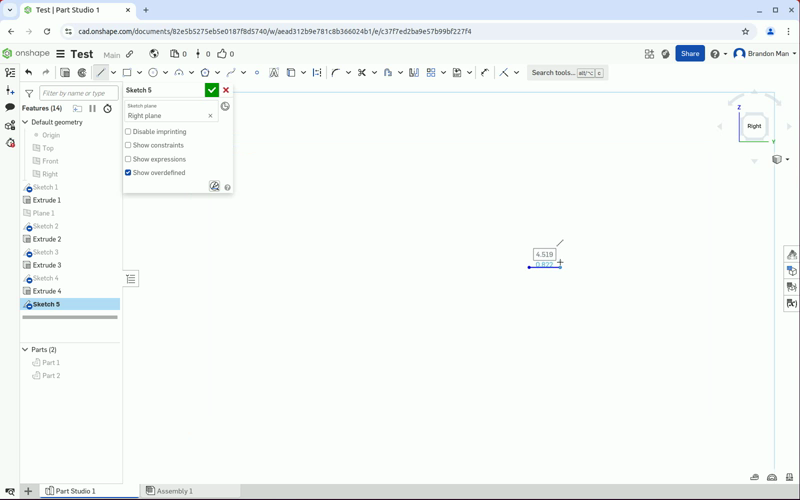
scroll(6)
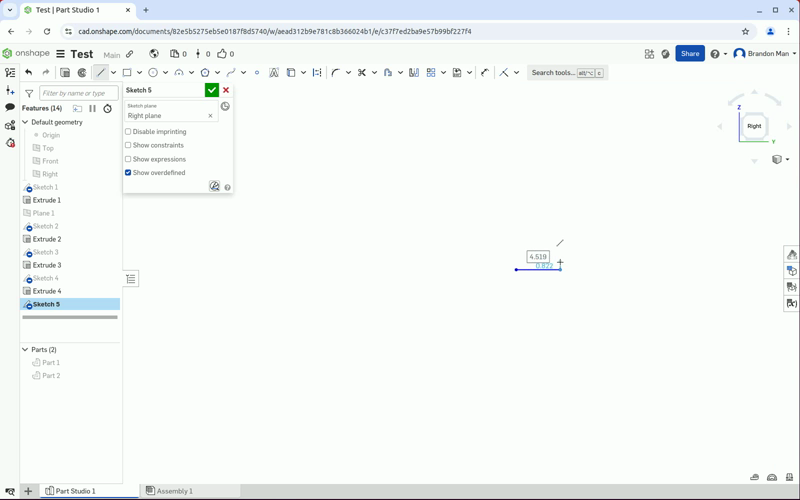
scroll(6)
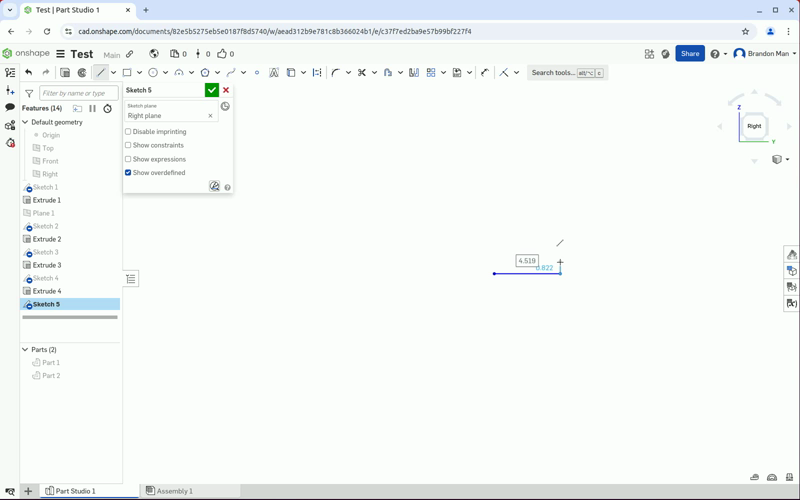
scroll(6)
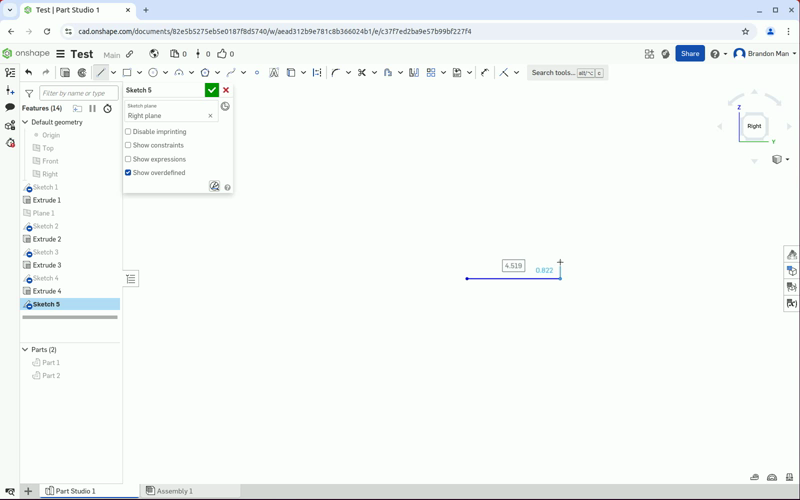
scroll(6)
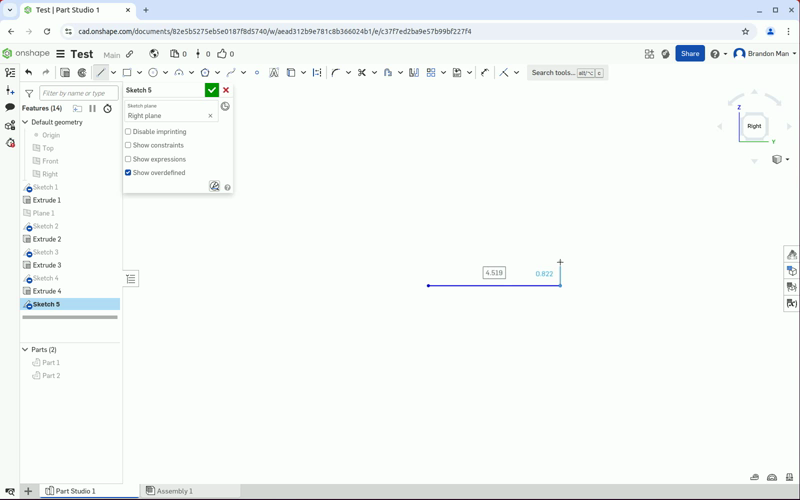
scroll(6)
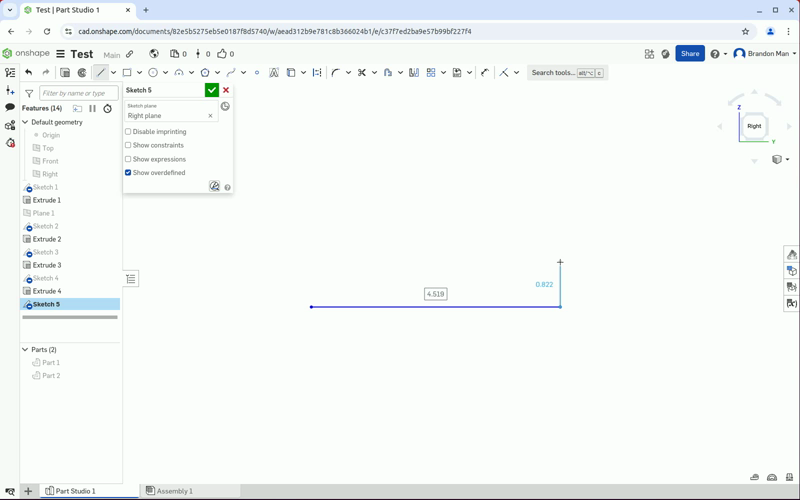
click(560, 261)
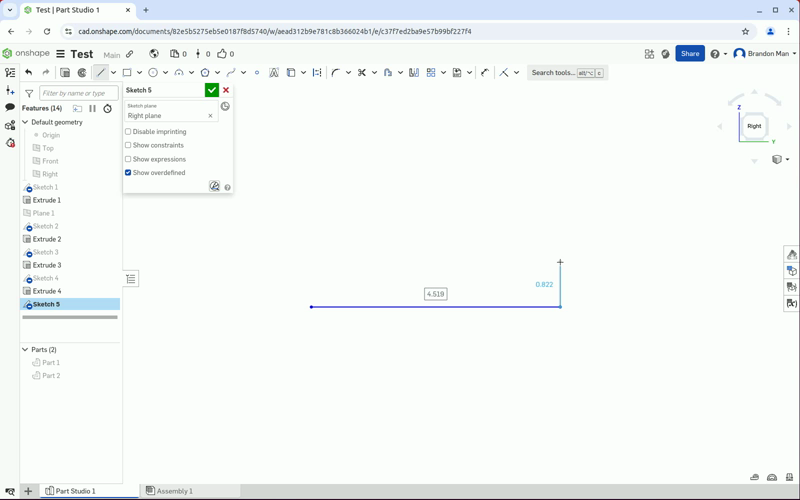
scroll(-6)
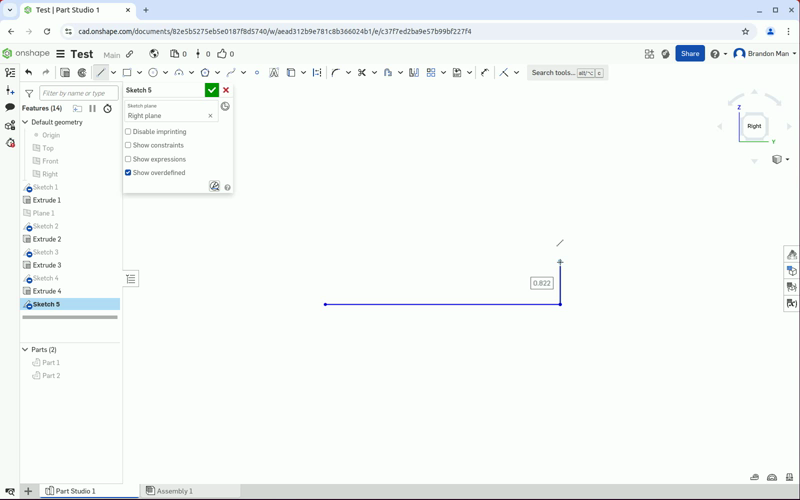
scroll(-6)
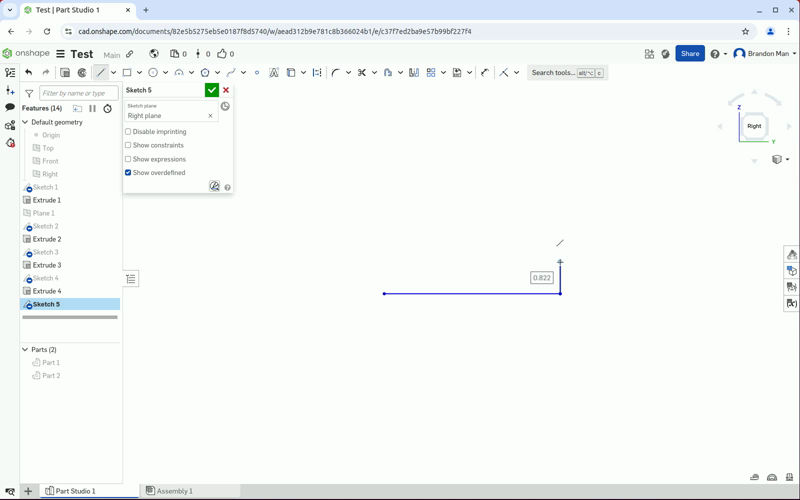
scroll(-6)
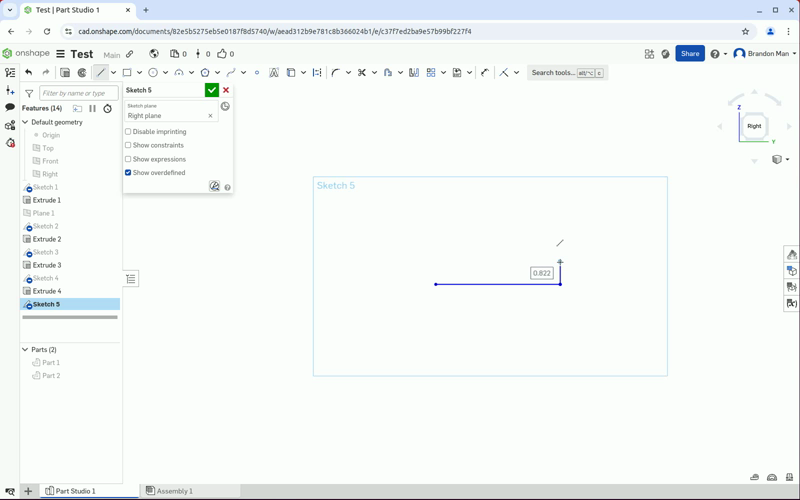
scroll(-6)
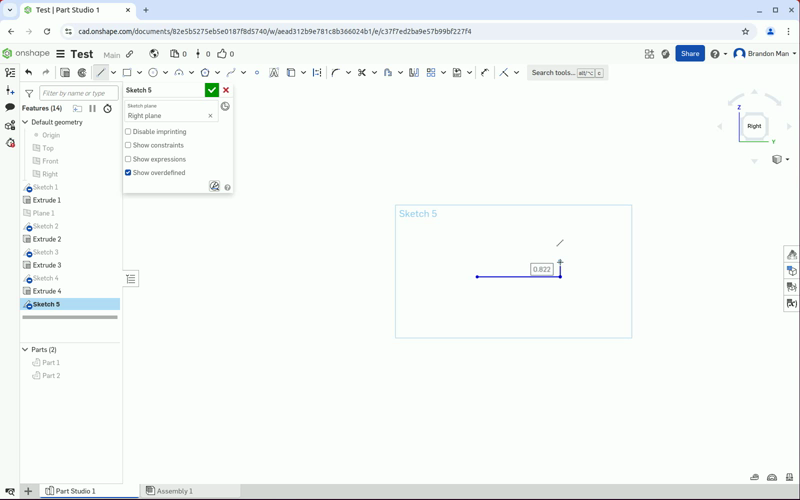
scroll(-6)
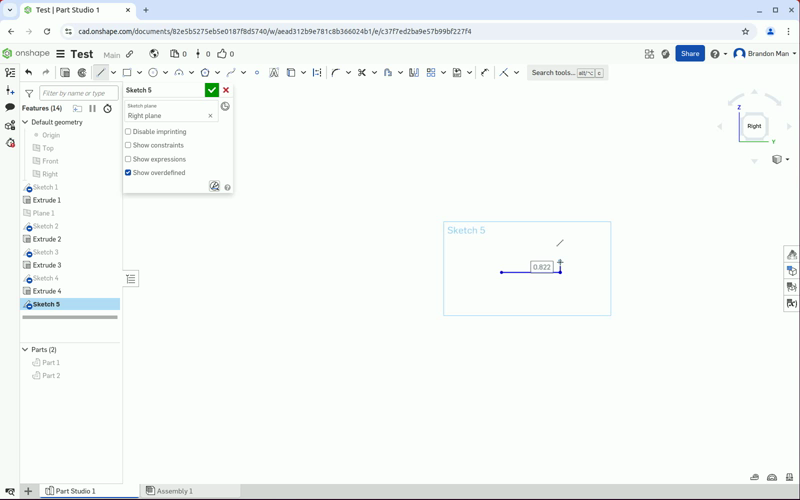
scroll(-6)
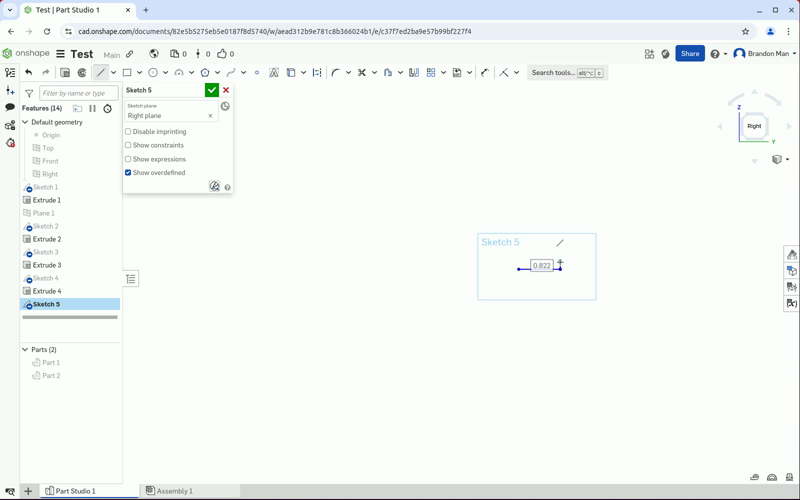
scroll(-6)
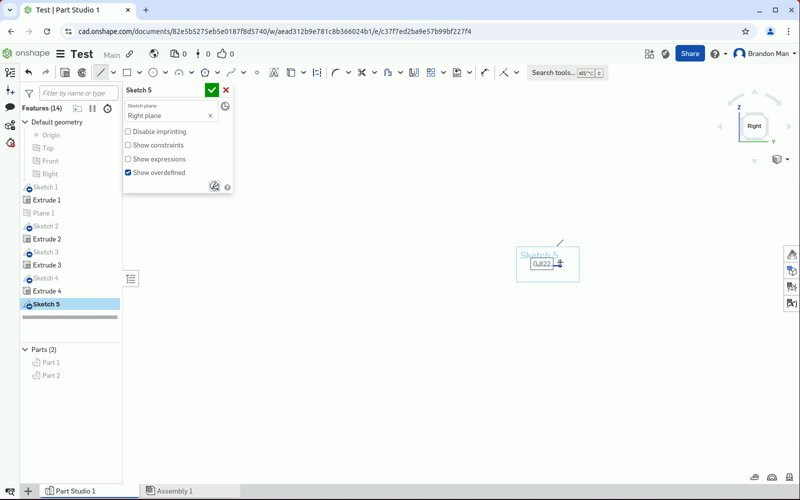
key_up(shift)
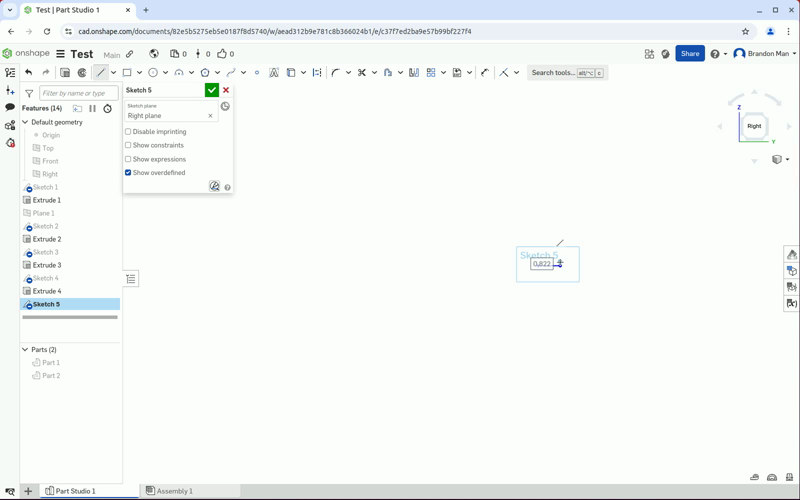
key_down(shift)
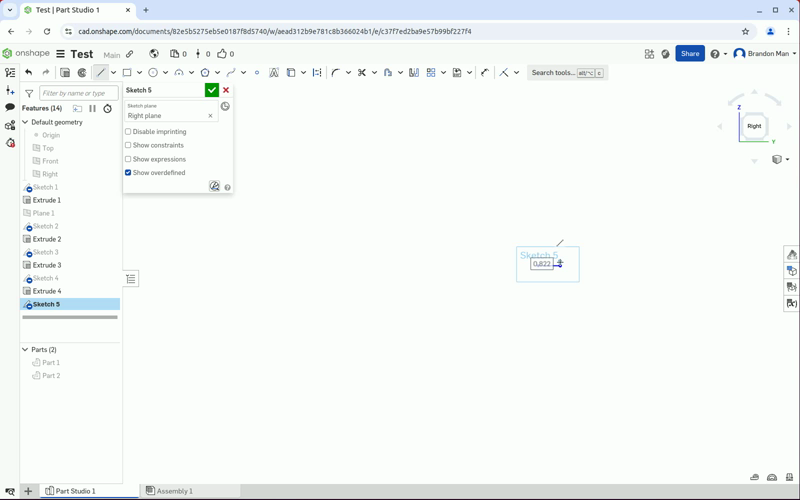
mouse_move(589, 261)
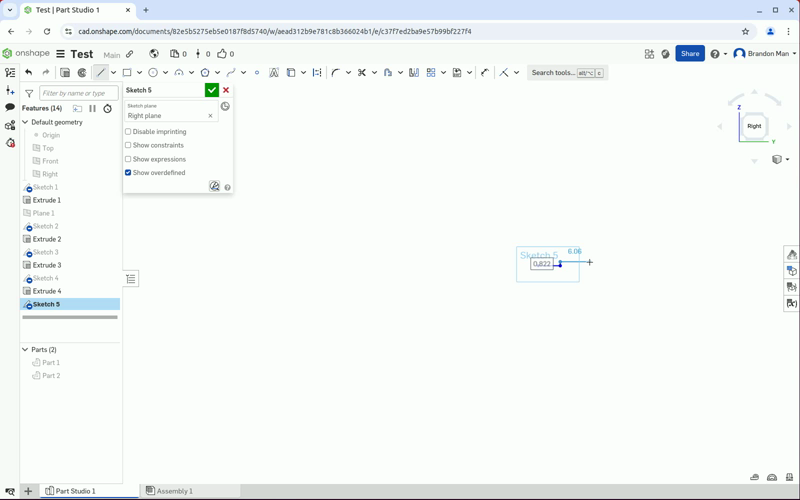
mouse_move(560, 258)
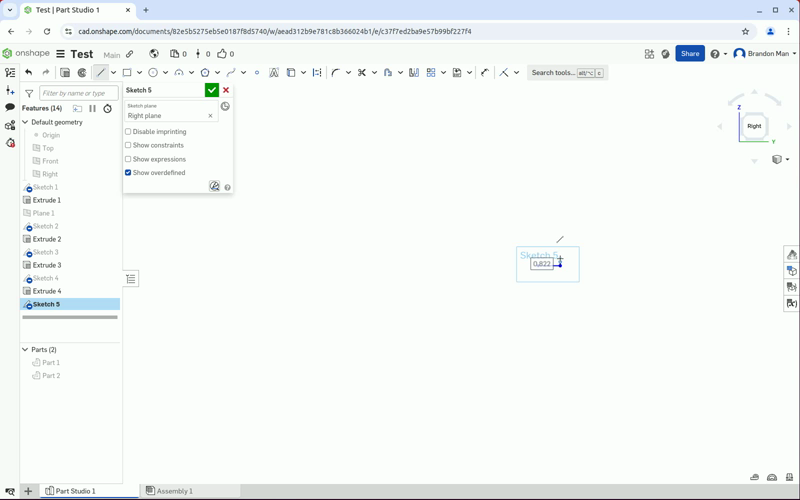
scroll(6)
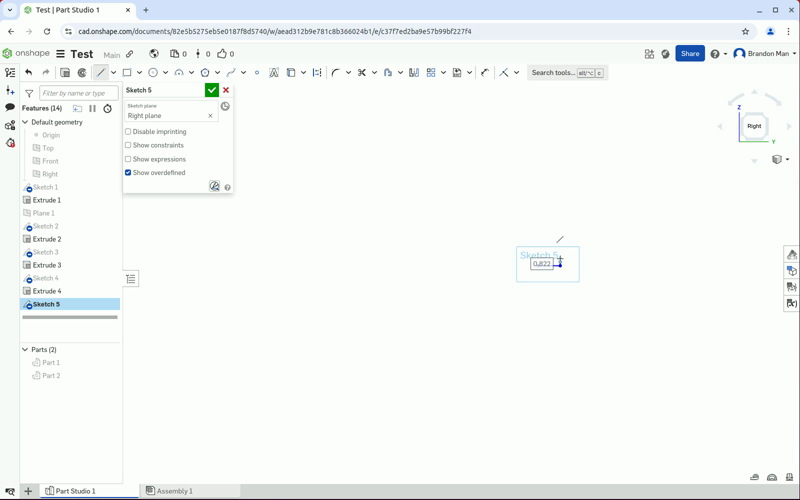
scroll(6)
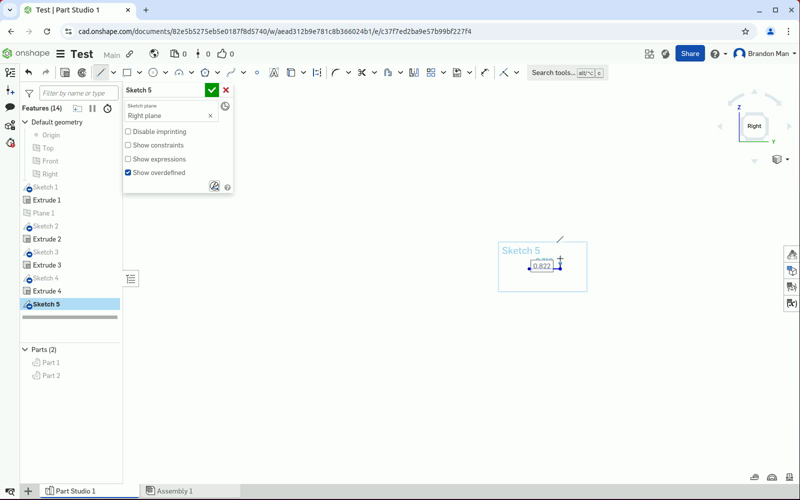
scroll(6)
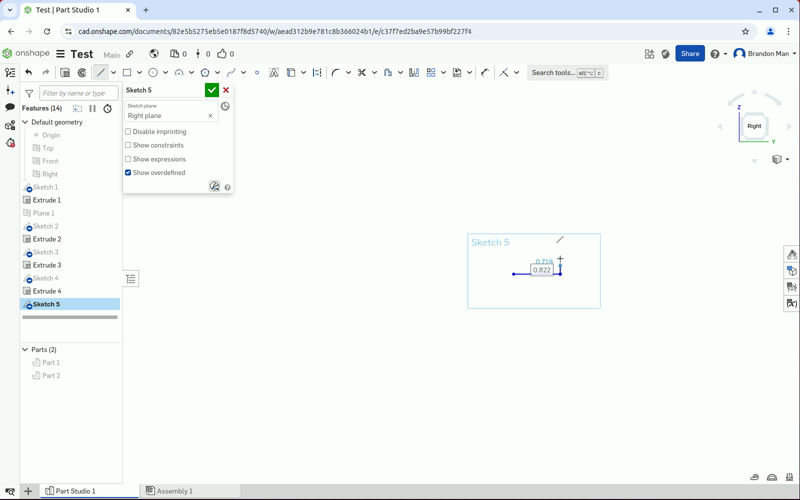
scroll(6)
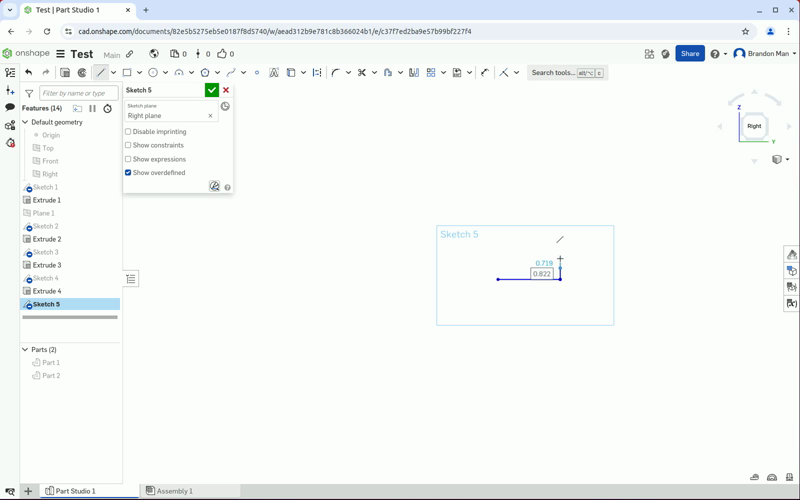
scroll(6)
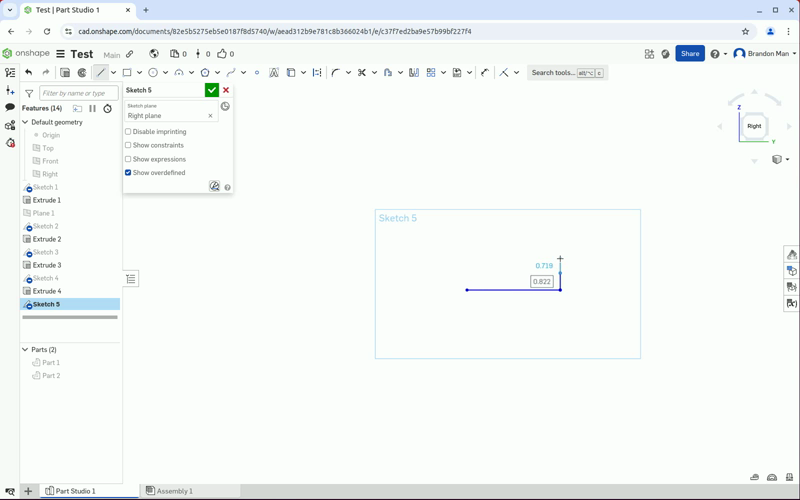
scroll(6)
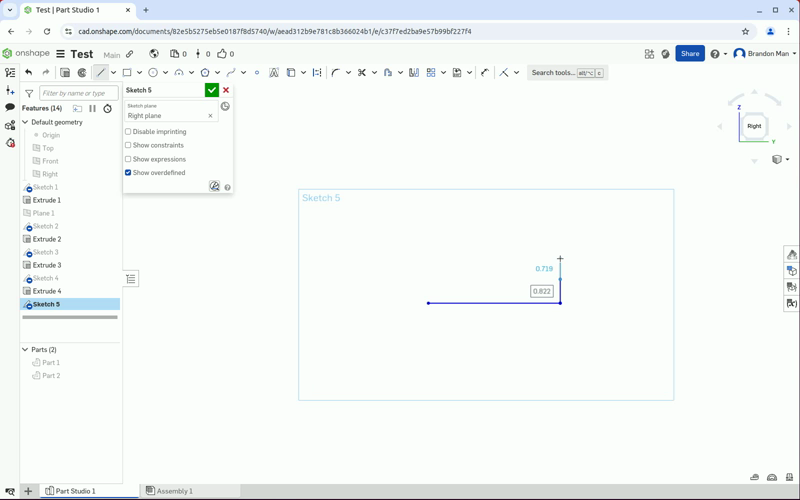
scroll(6)
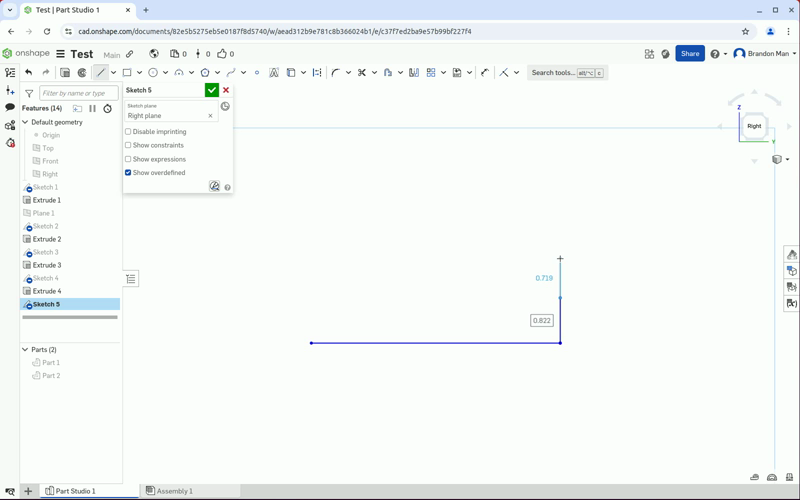
click(560, 258)
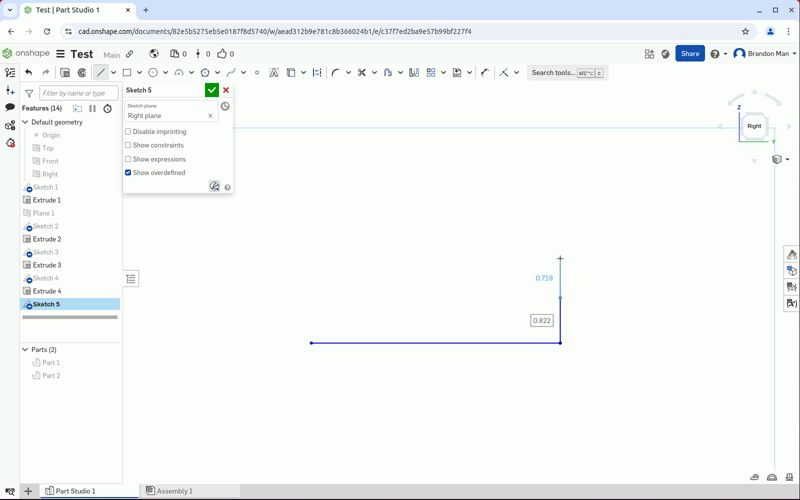
scroll(-6)
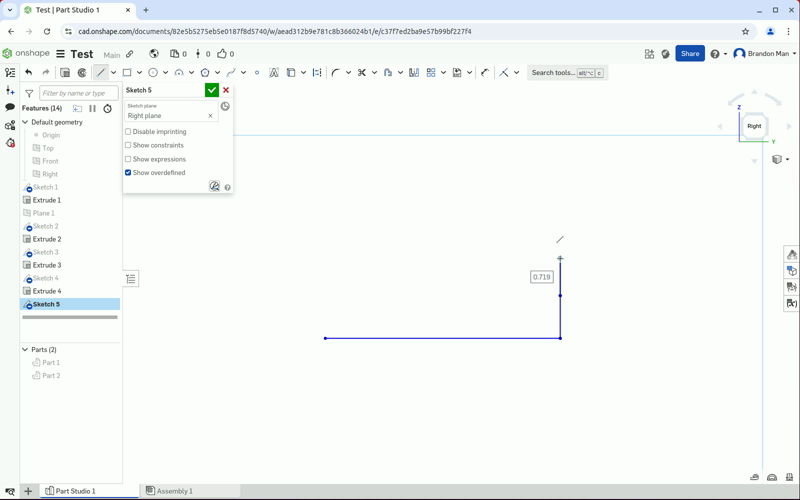
scroll(-6)
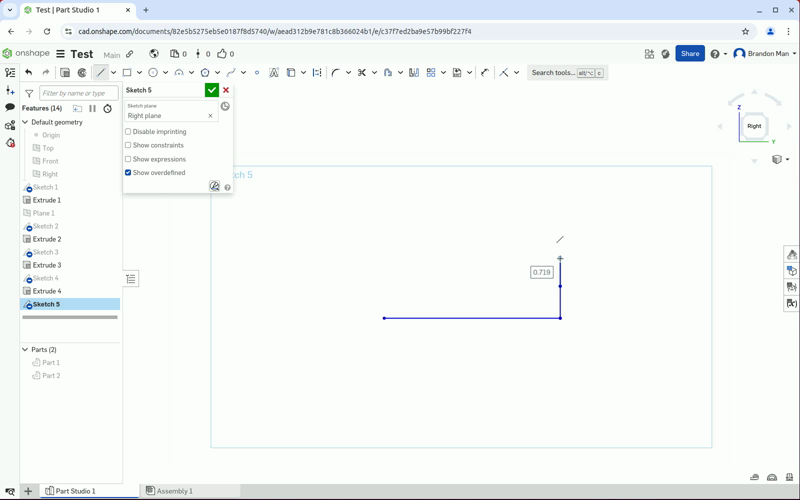
scroll(-6)
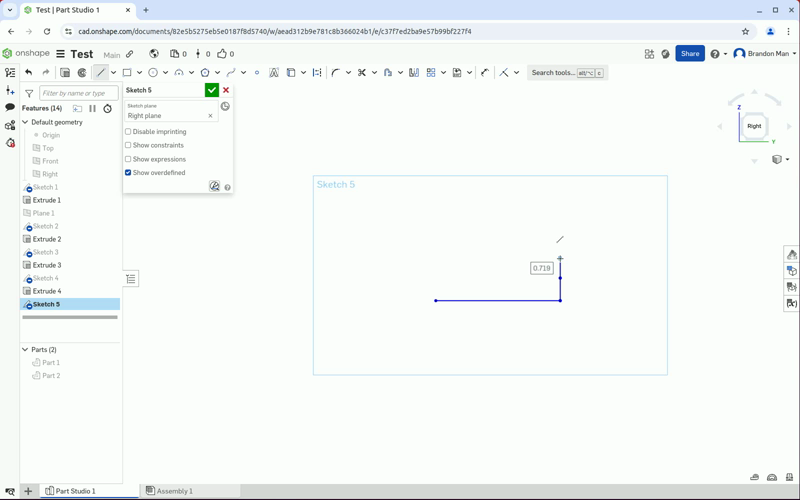
scroll(-6)
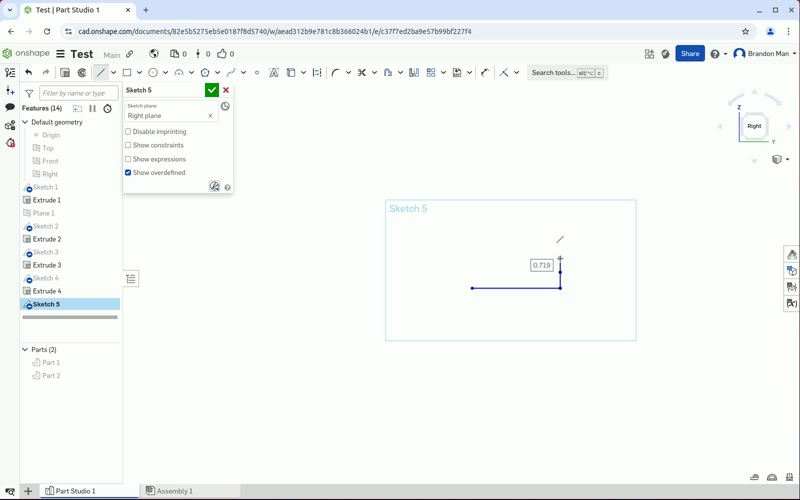
scroll(-6)
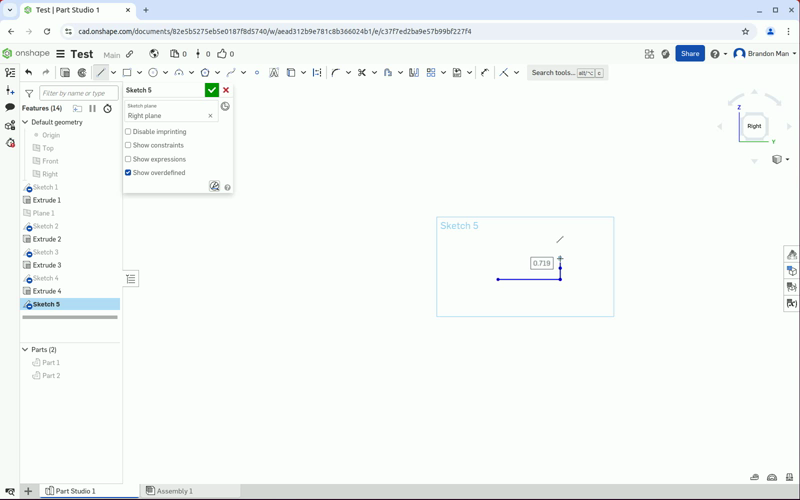
scroll(-6)
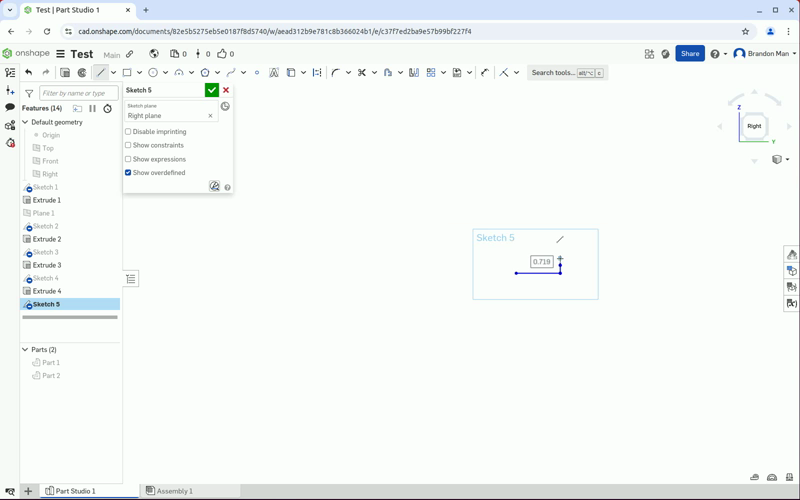
scroll(-6)
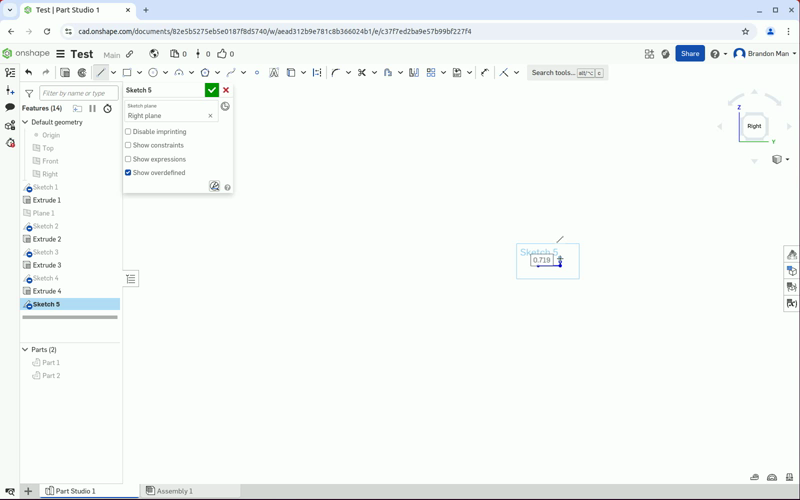
key_up(shift)
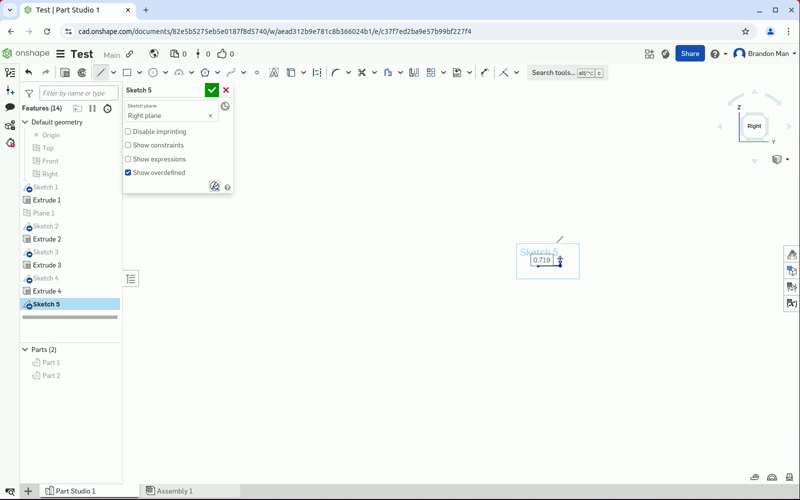
key_down(shift)
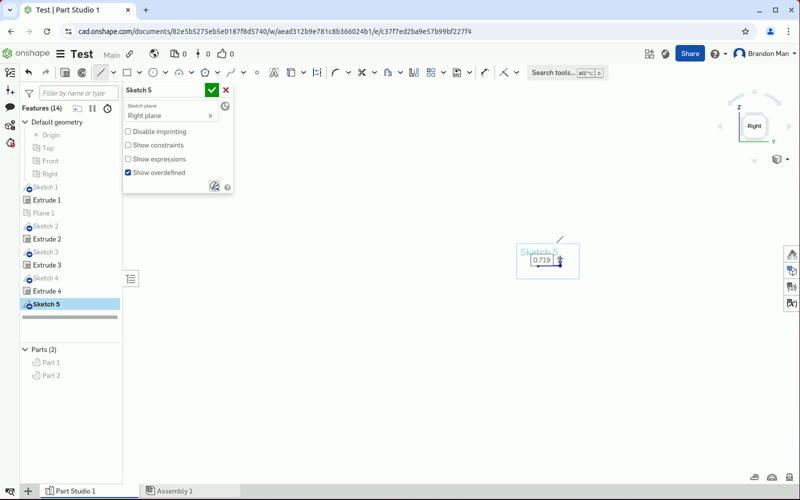
mouse_move(589, 258)
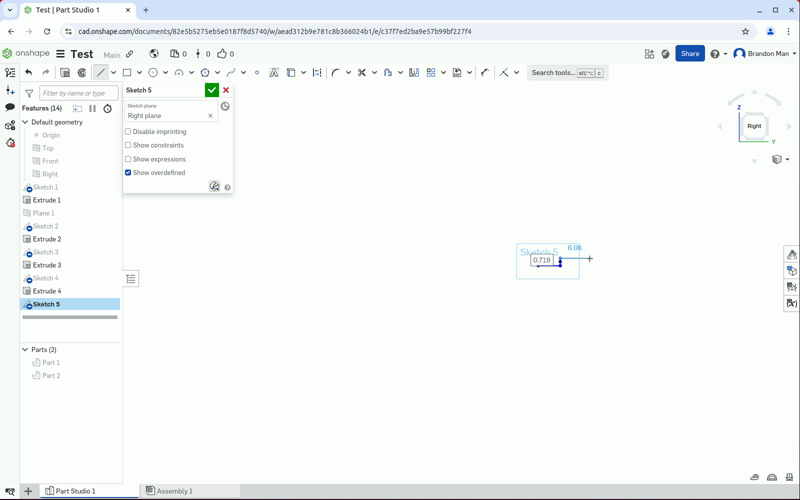
mouse_move(538, 258)
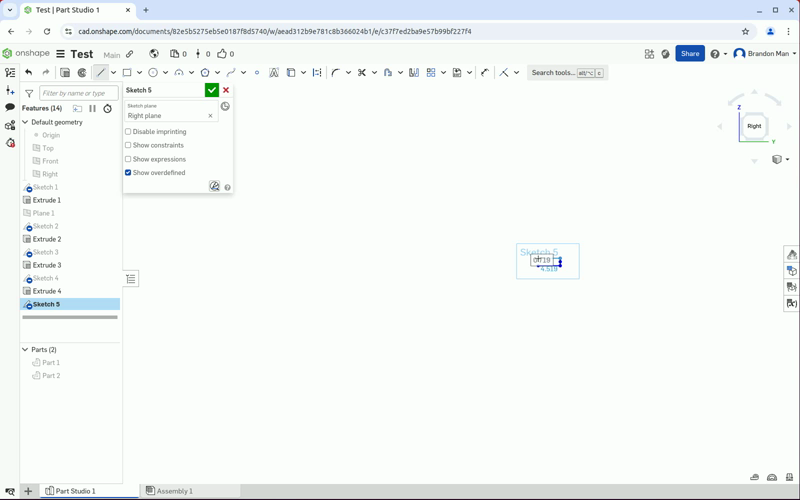
click(538, 258)
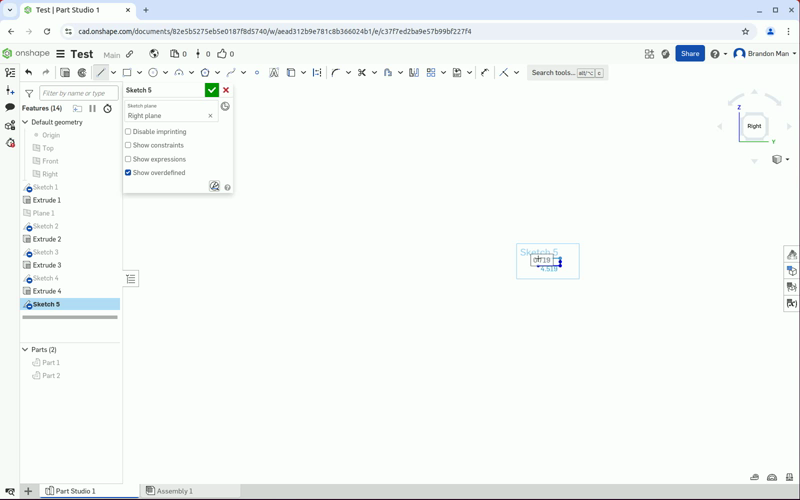
key_up(shift)
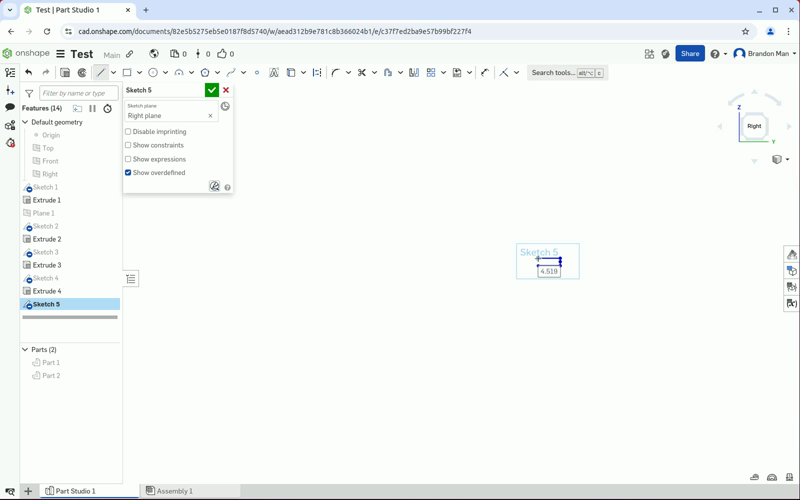
key_down(shift)
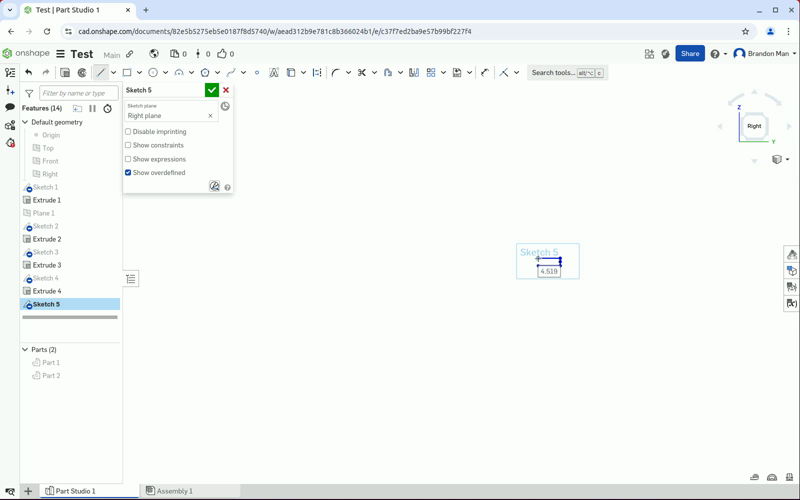
mouse_move(568, 258)
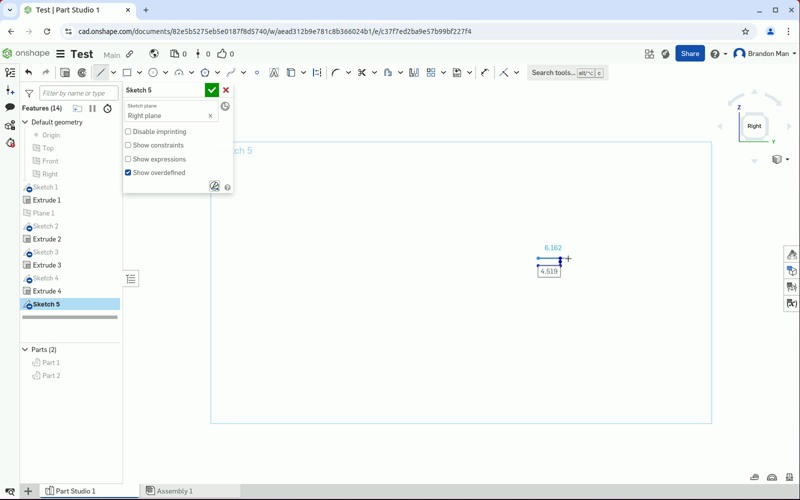
mouse_move(538, 261)
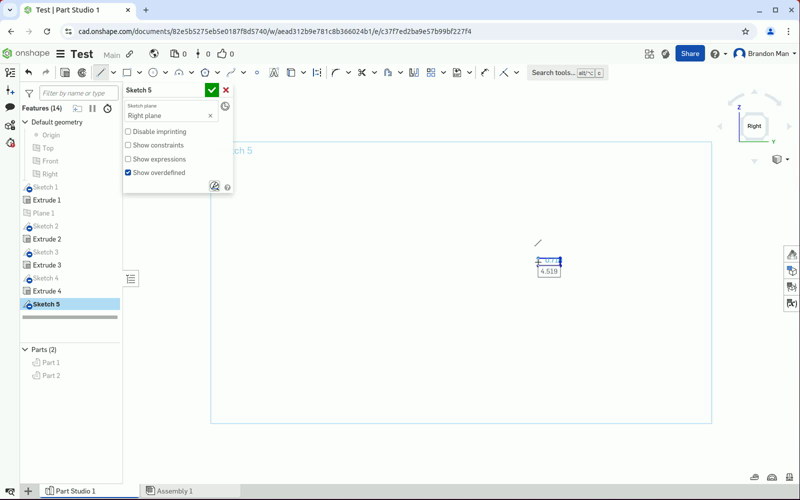
scroll(6)
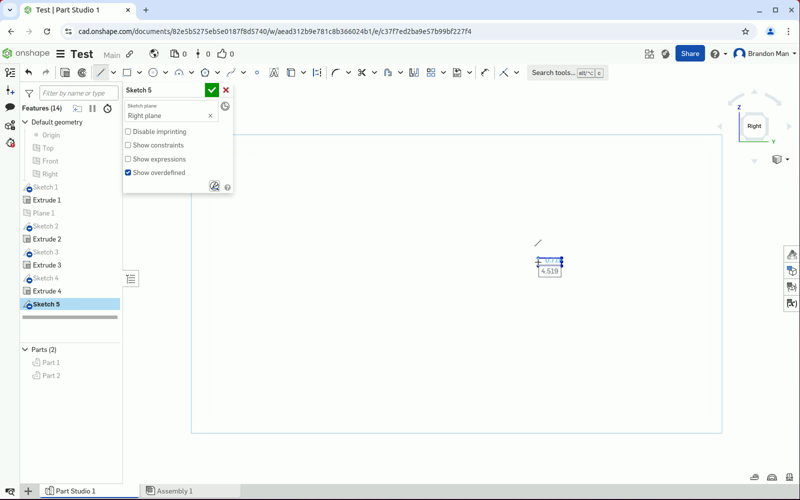
scroll(6)
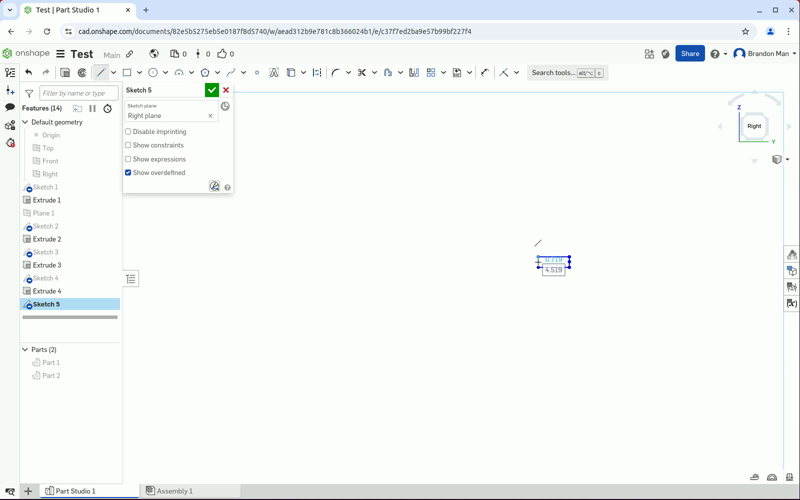
scroll(6)
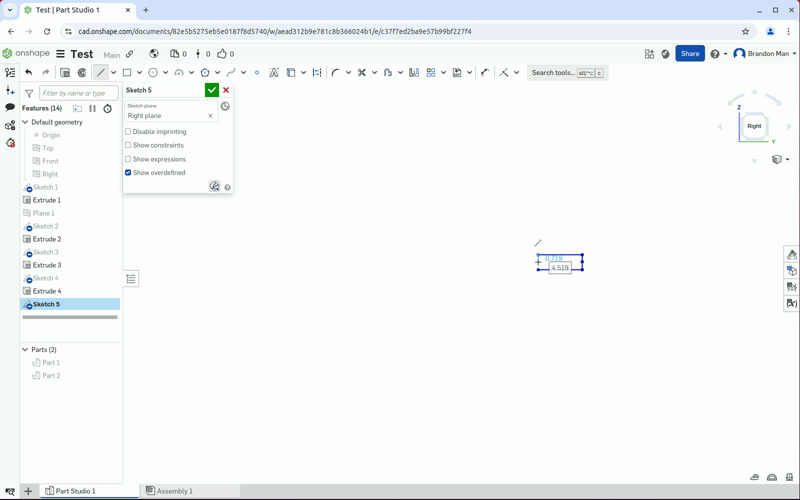
scroll(6)
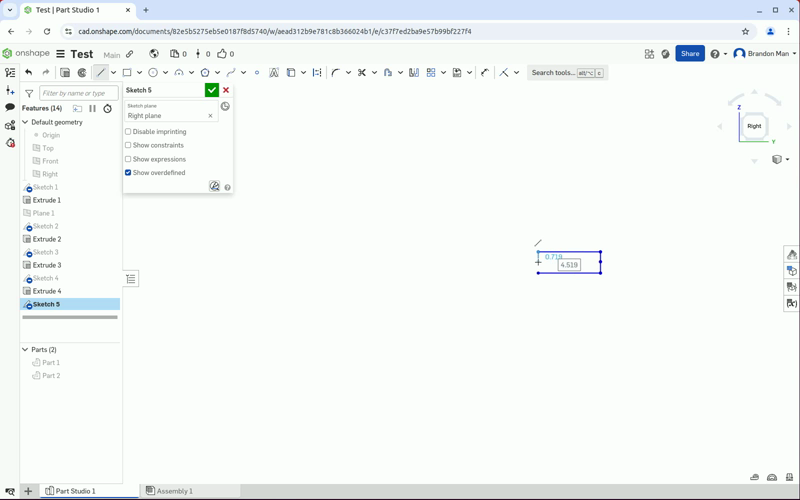
scroll(6)
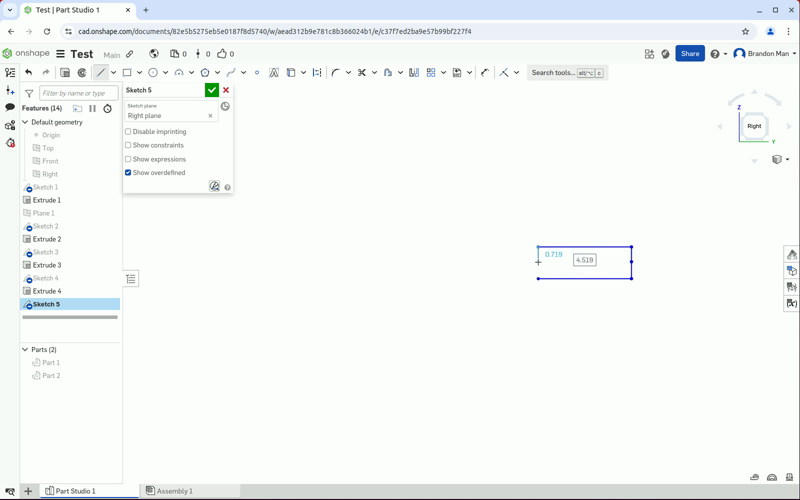
scroll(6)
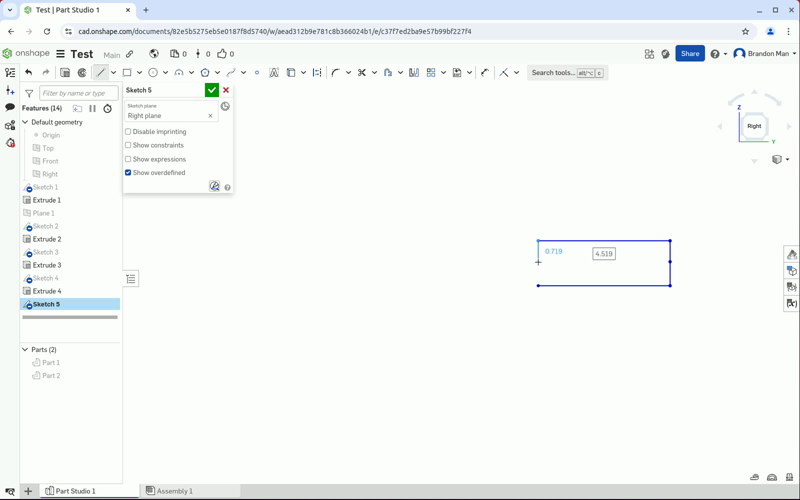
scroll(6)
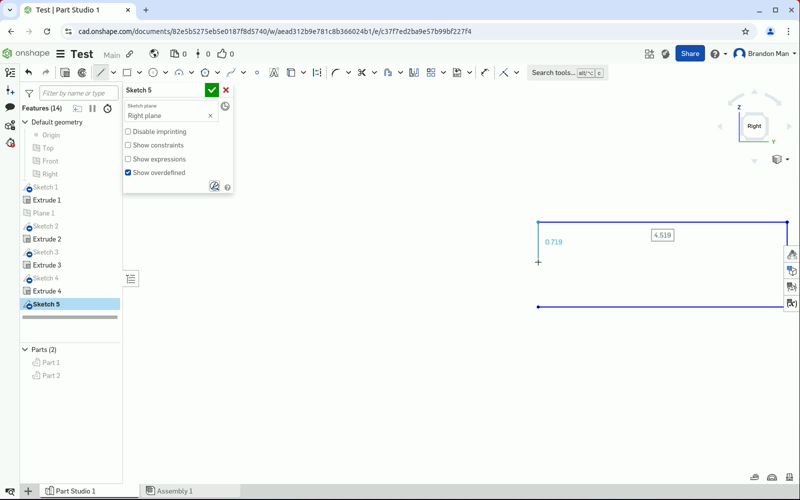
click(538, 261)
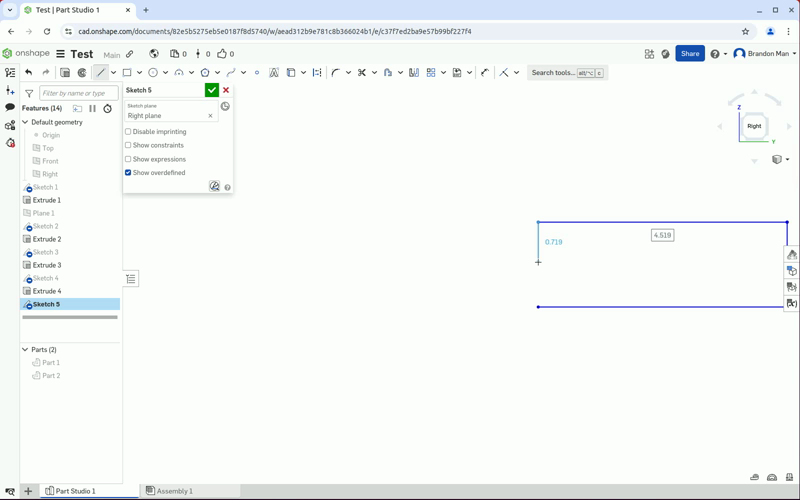
scroll(-6)
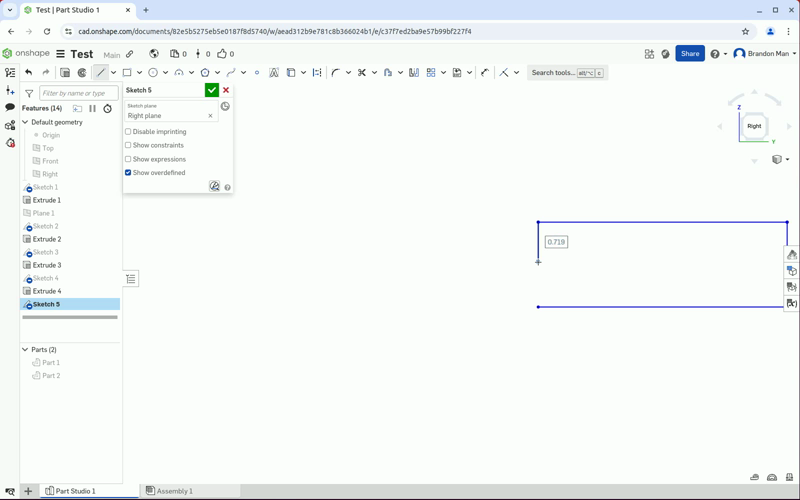
scroll(-6)
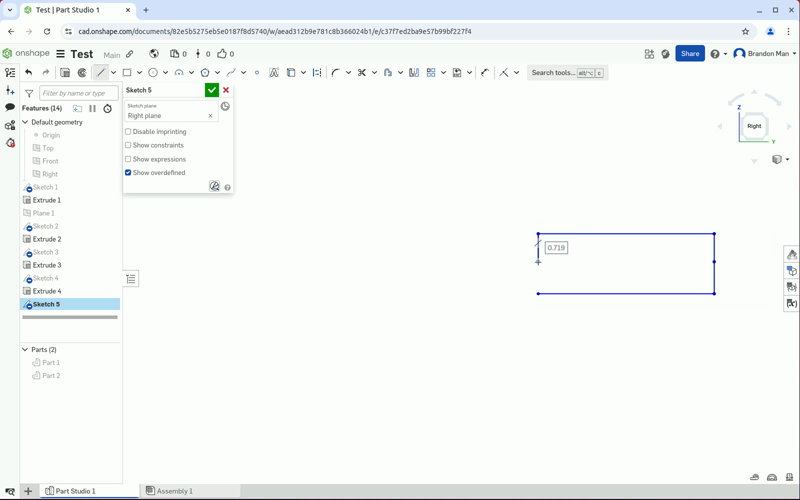
scroll(-6)
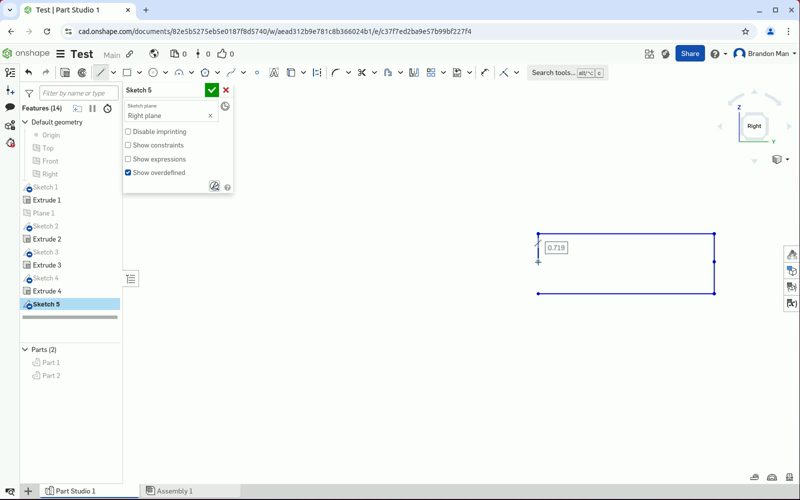
scroll(-6)
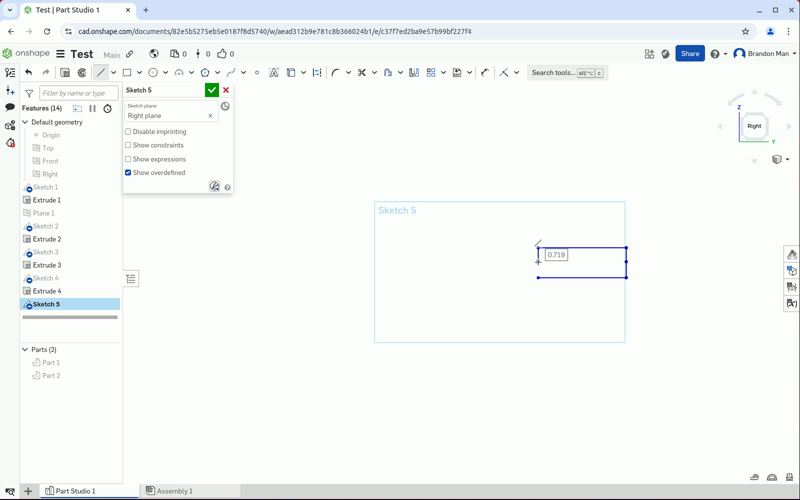
scroll(-6)
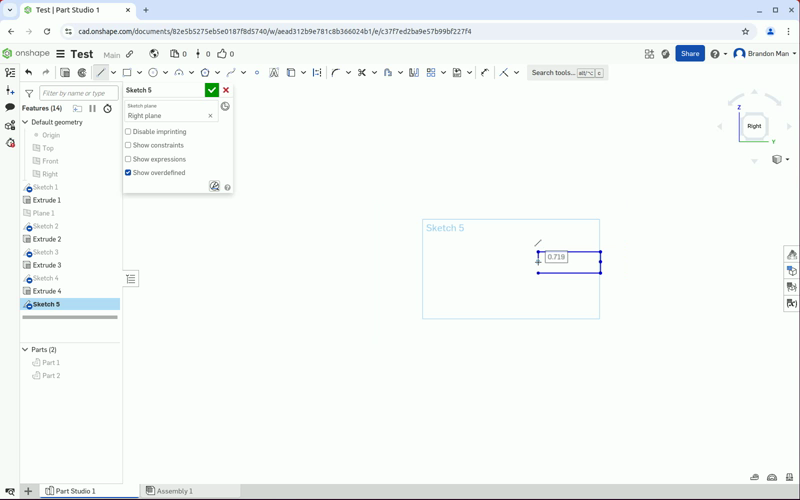
scroll(-6)
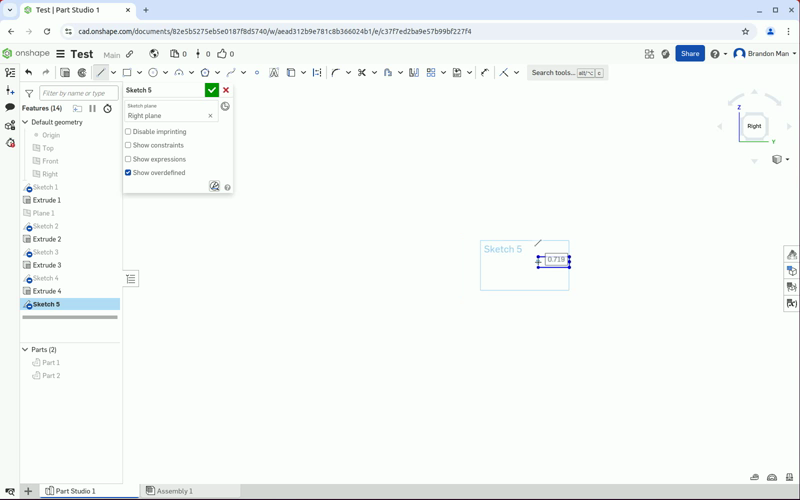
scroll(-6)
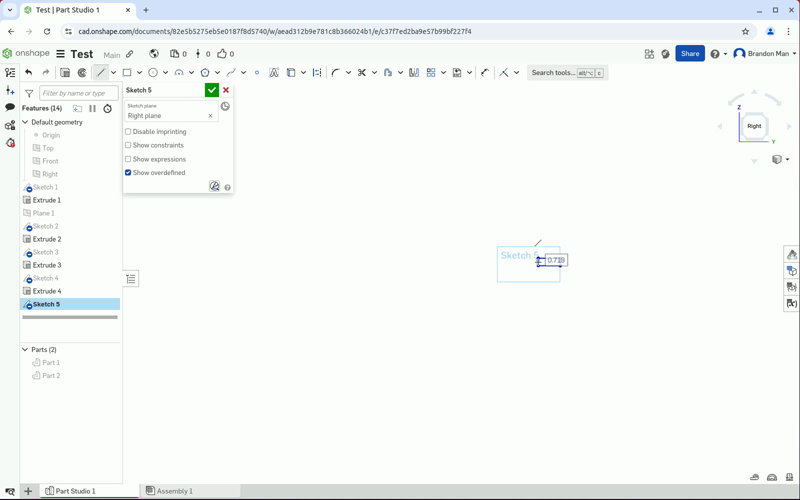
key_up(shift)
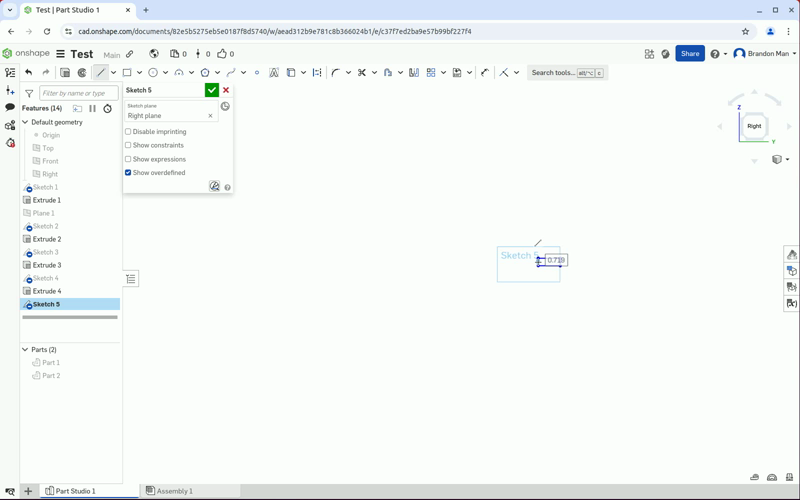
mouse_move(568, 261)
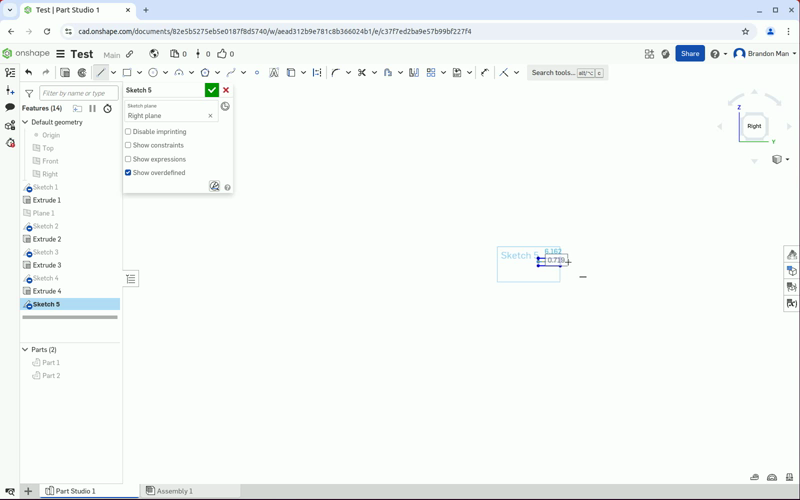
key_down(shift)
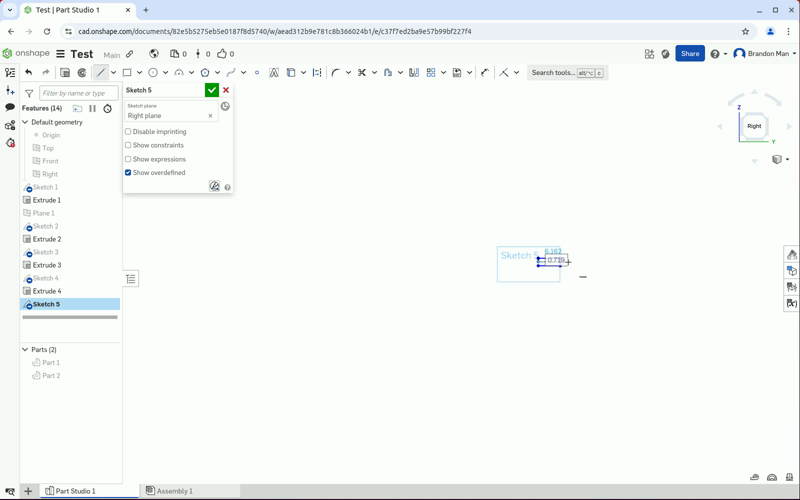
mouse_move(538, 265)
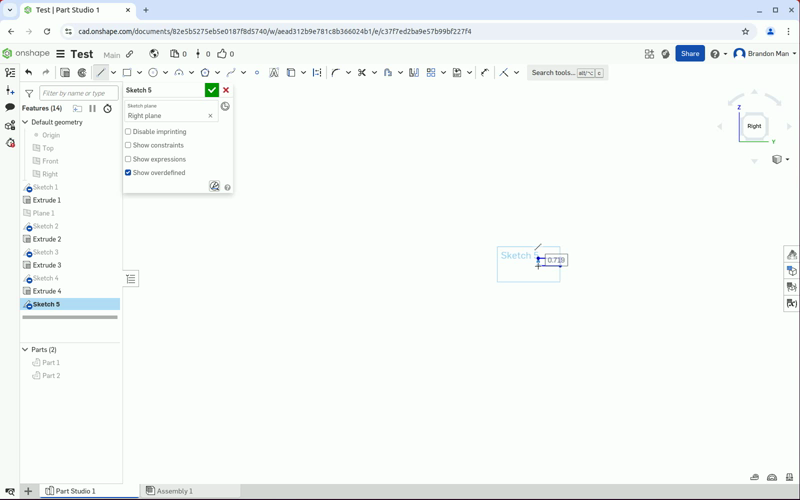
scroll(6)
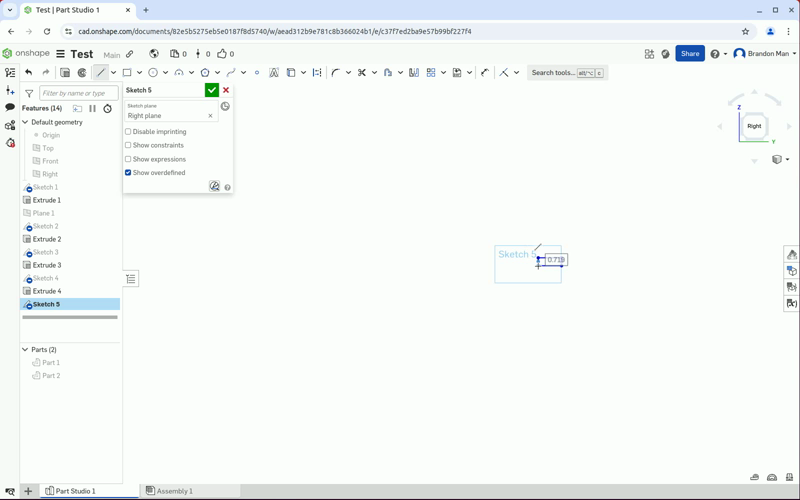
scroll(6)
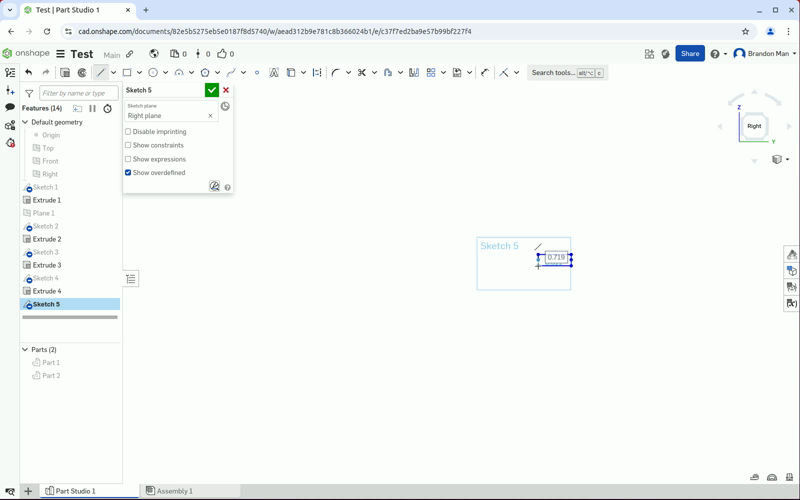
scroll(6)
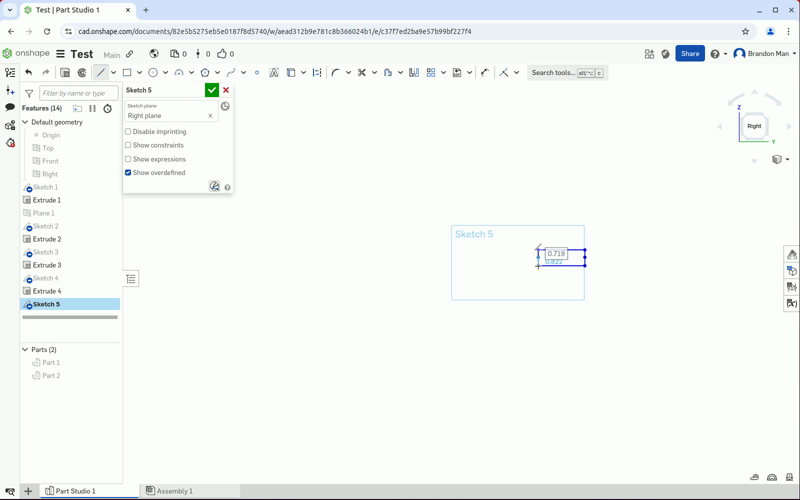
scroll(6)
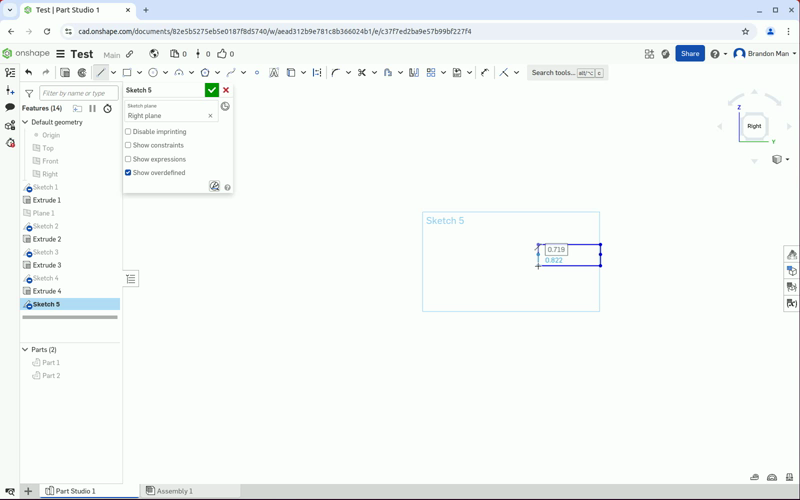
scroll(6)
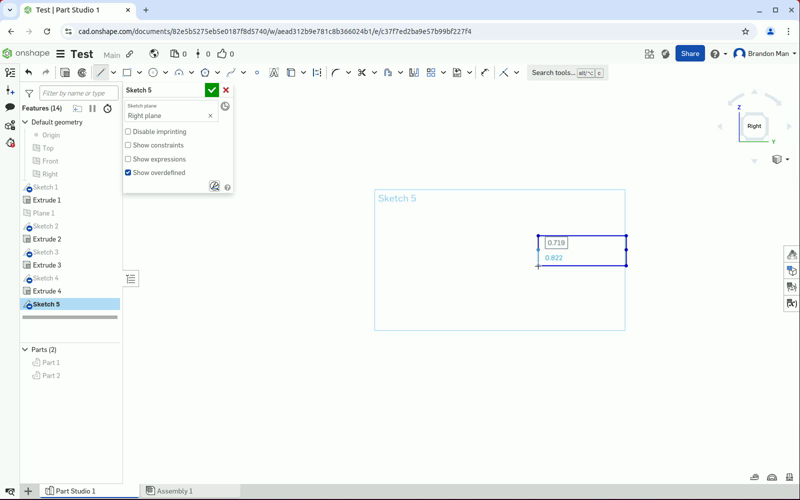
scroll(6)
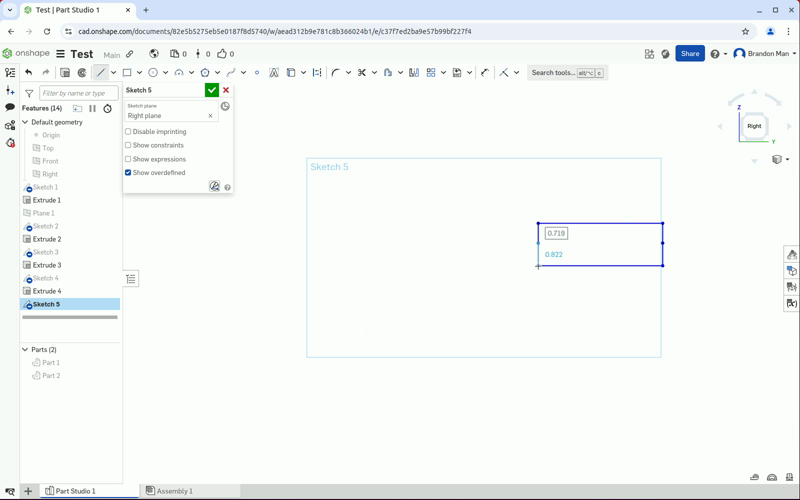
scroll(6)
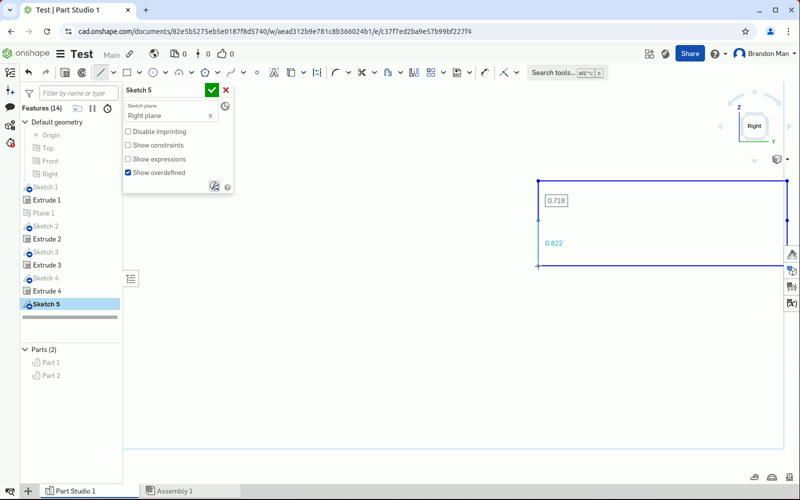
key_up(shift)
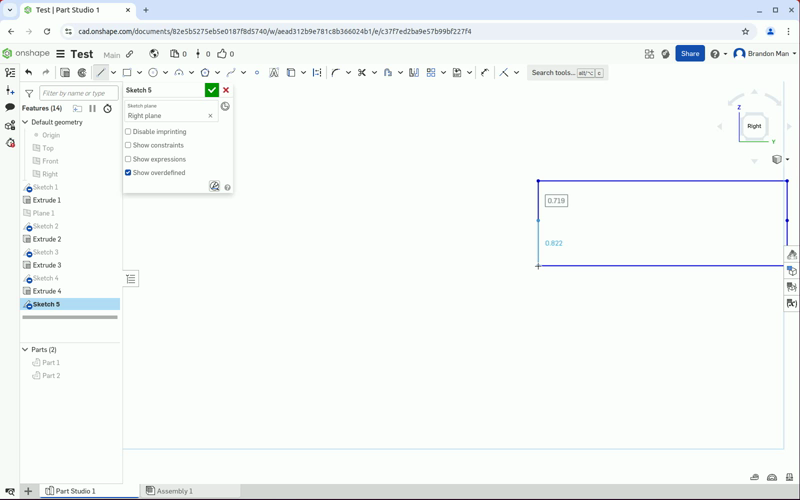
click(538, 265)
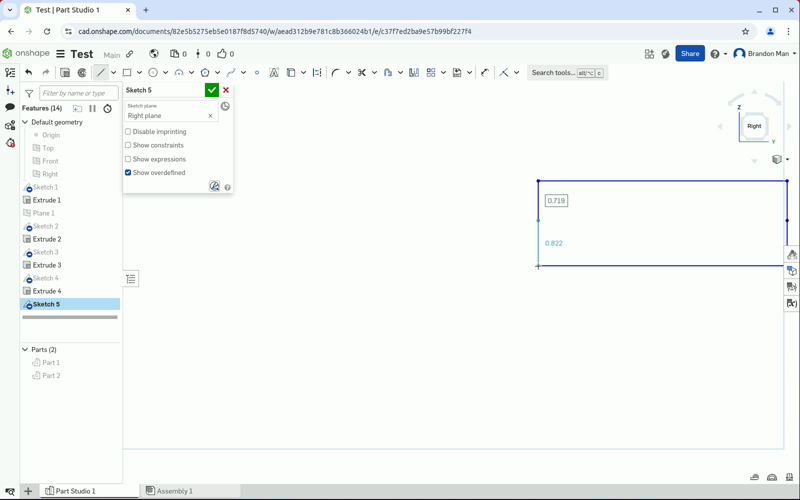
scroll(-6)
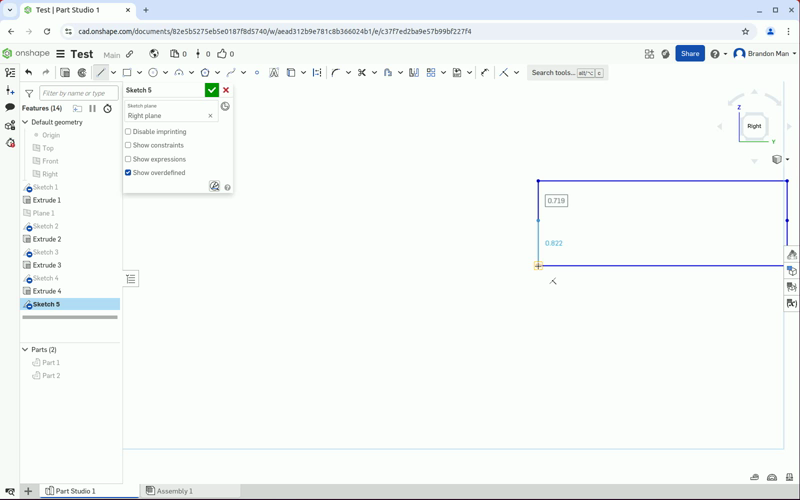
scroll(-6)
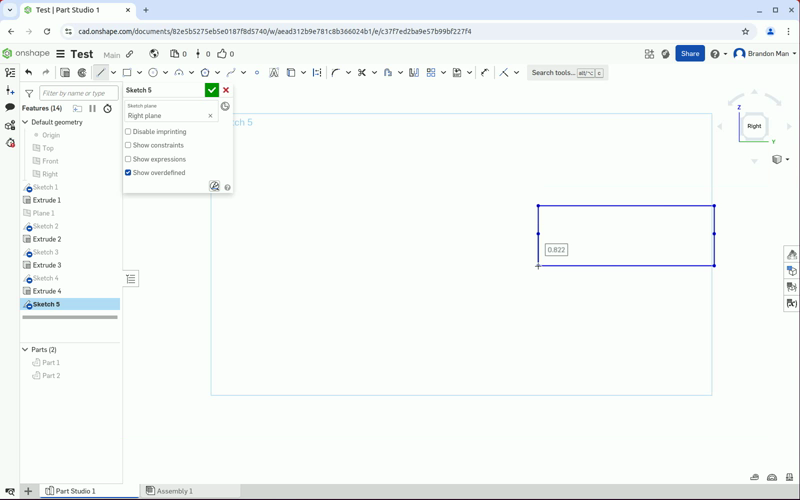
scroll(-6)
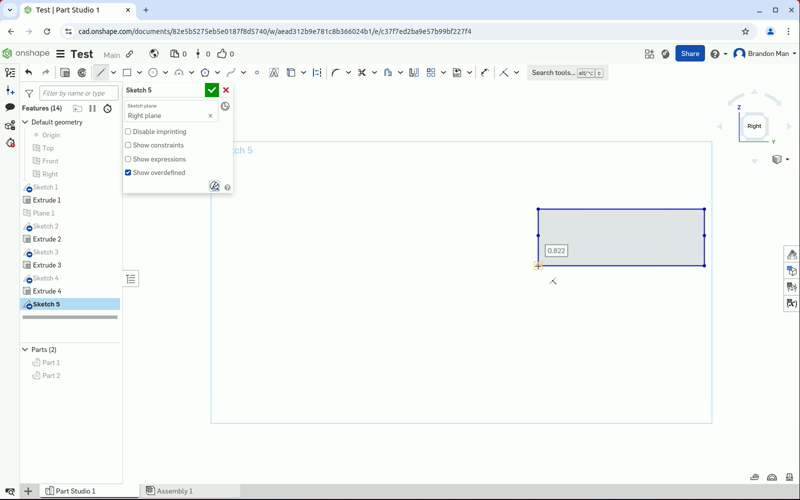
scroll(-6)
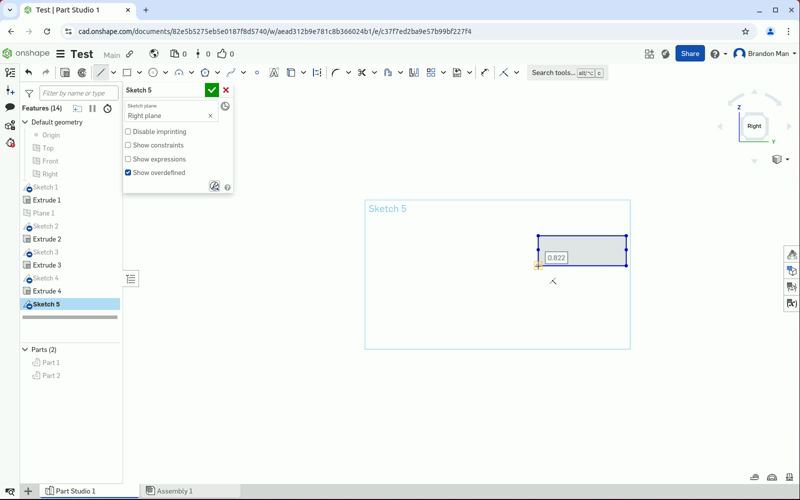
scroll(-6)
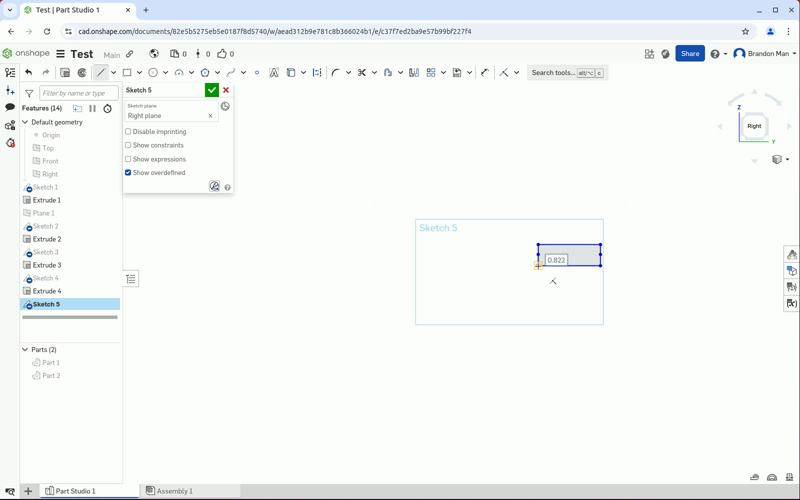
scroll(-6)
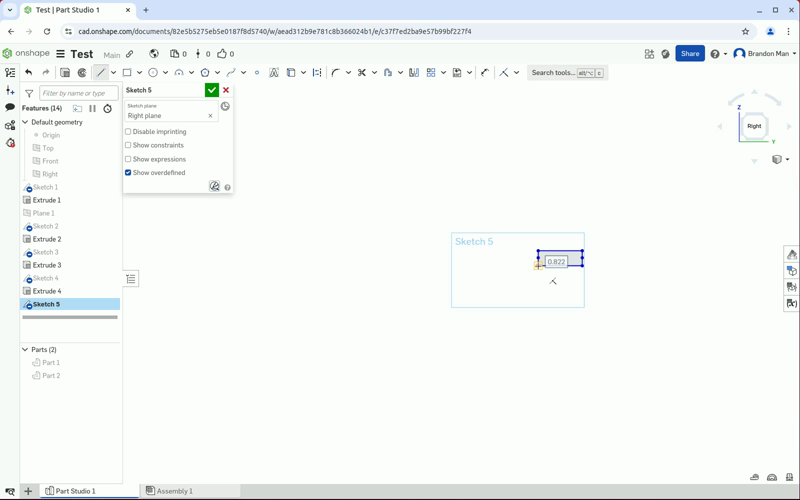
scroll(-6)
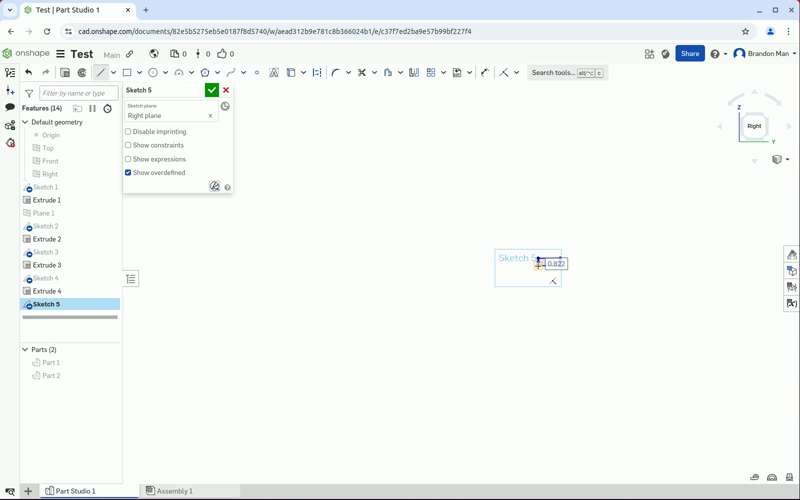
key(esc)
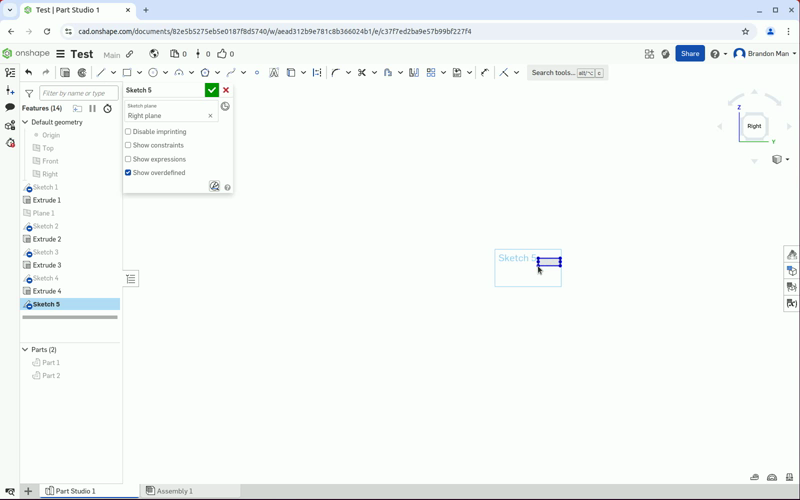
mouse_move(548, 258)
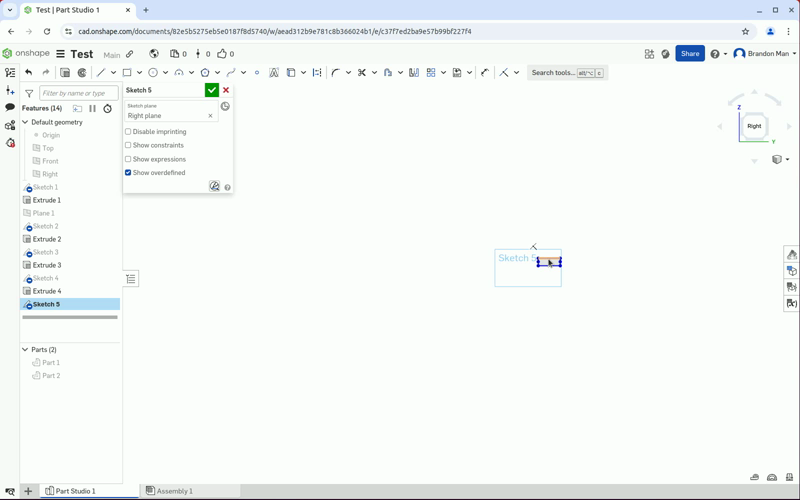
scroll(6)
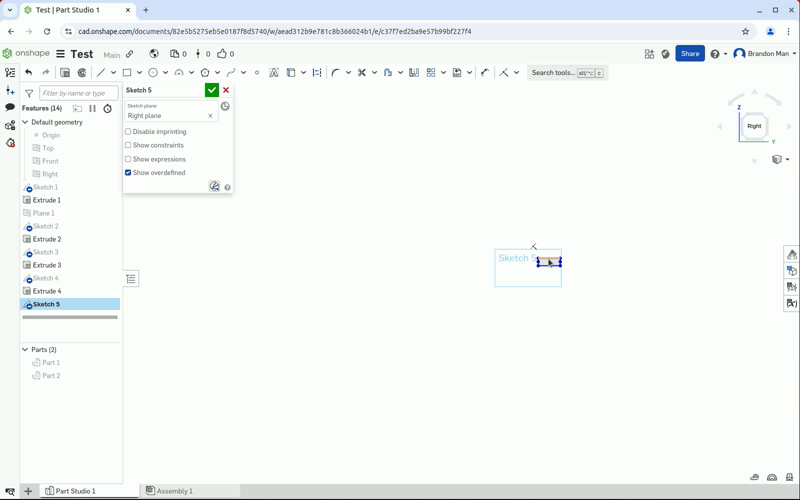
scroll(6)
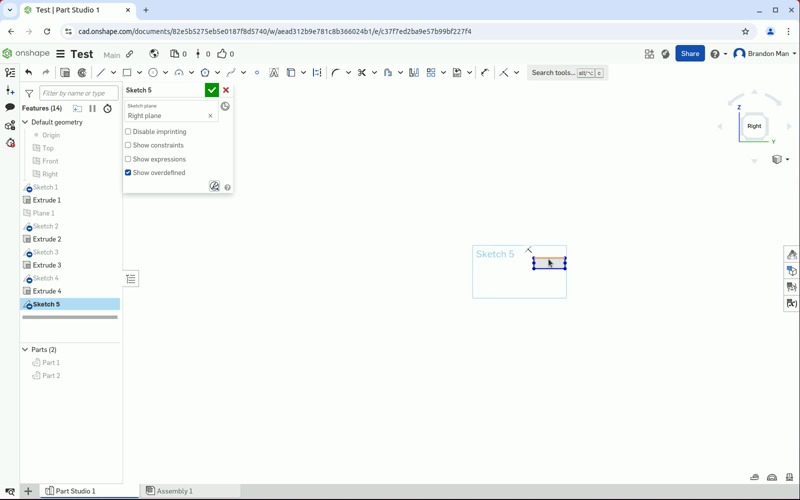
scroll(6)
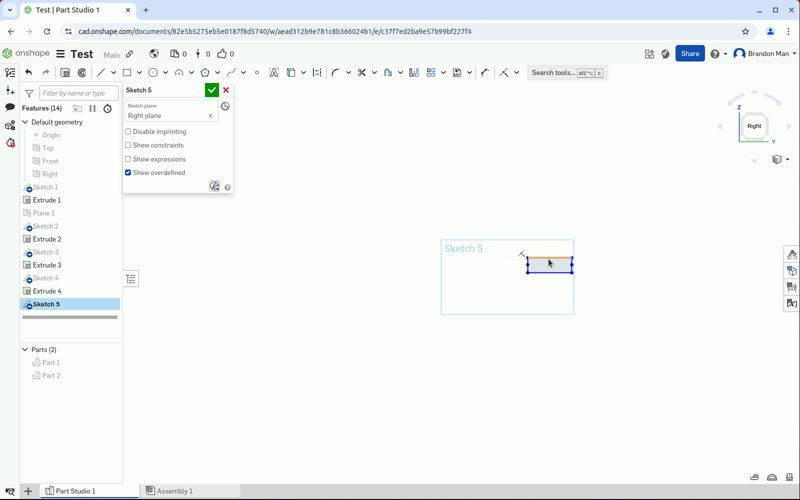
scroll(6)
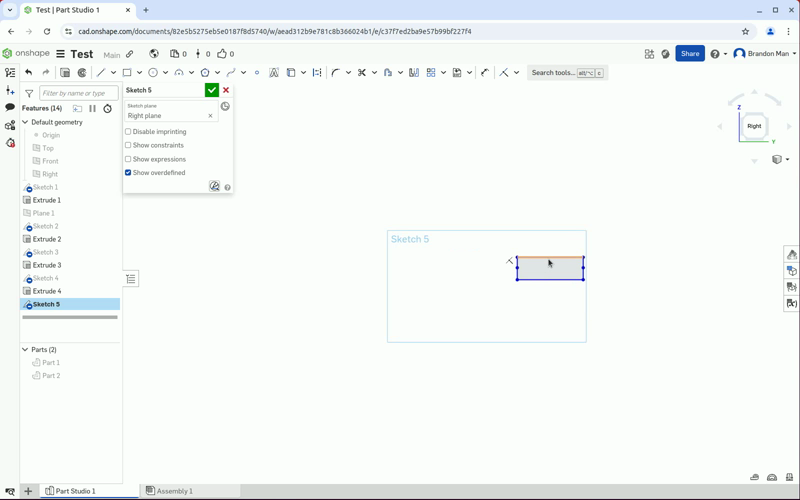
scroll(6)
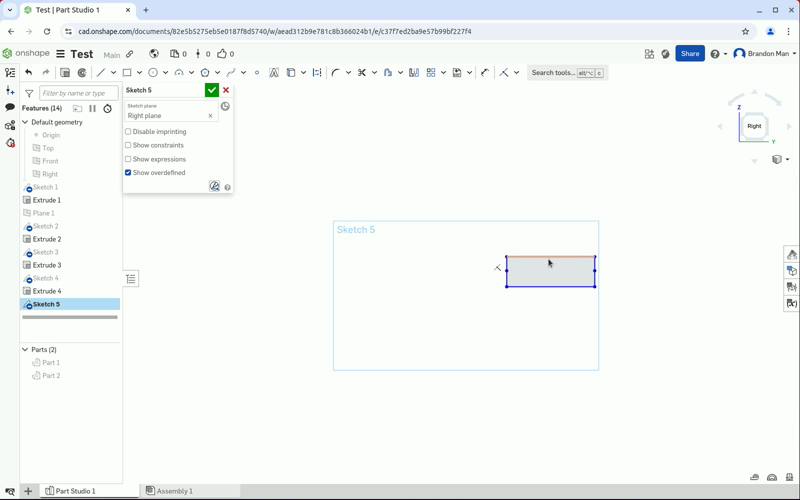
scroll(6)
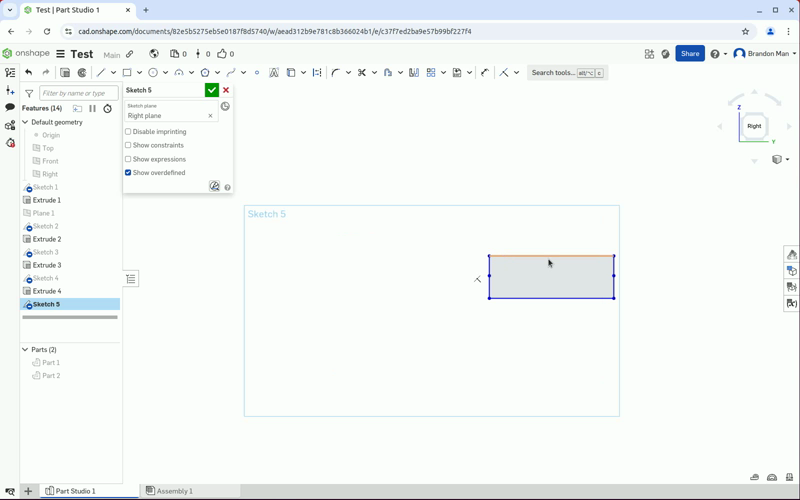
scroll(6)
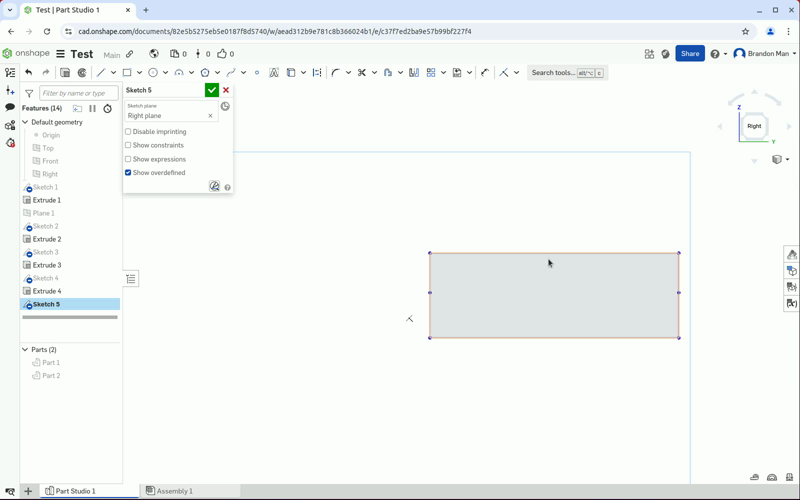
click(548, 258)
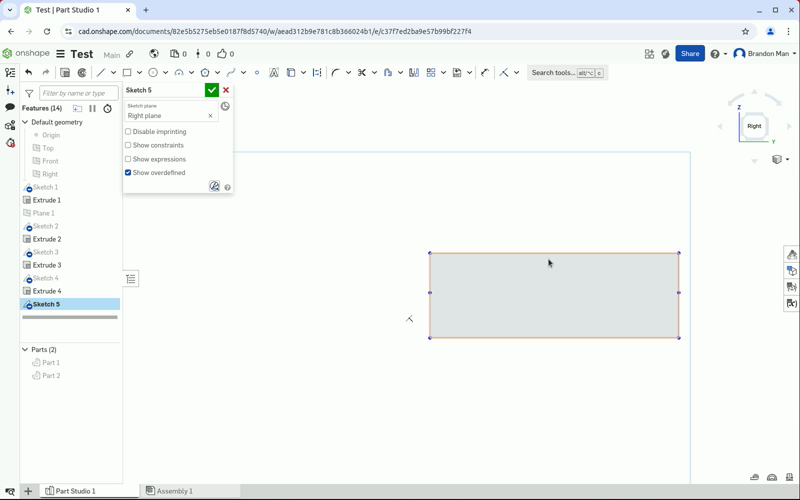
scroll(-6)
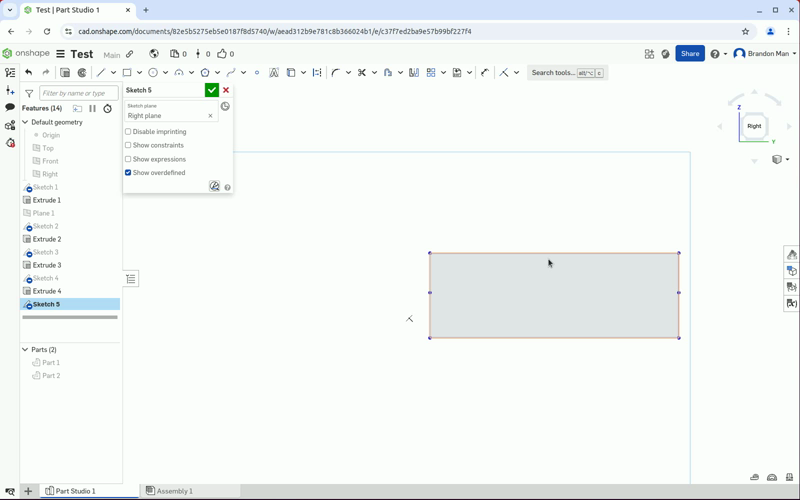
scroll(-6)
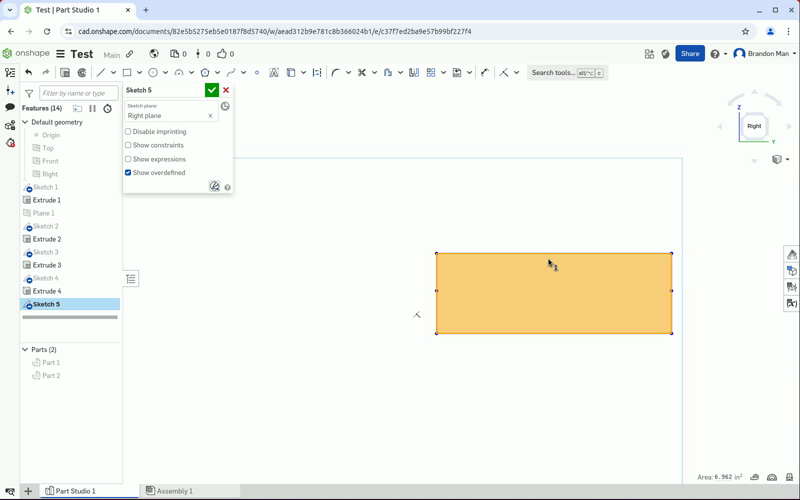
scroll(-6)
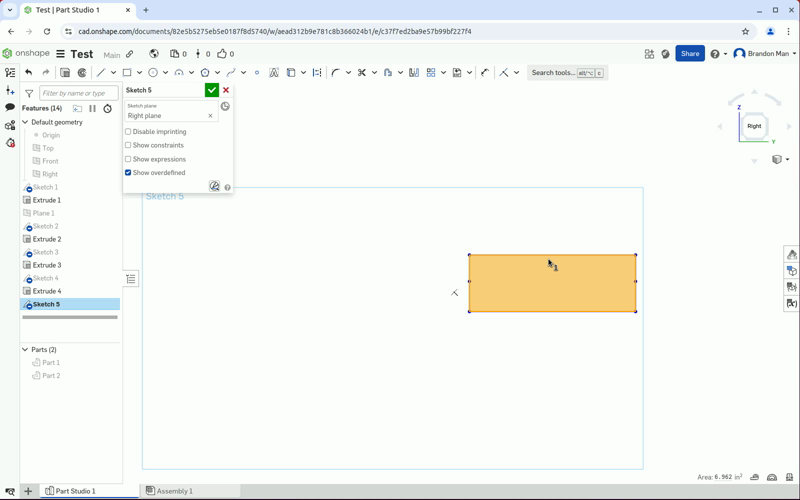
scroll(-6)
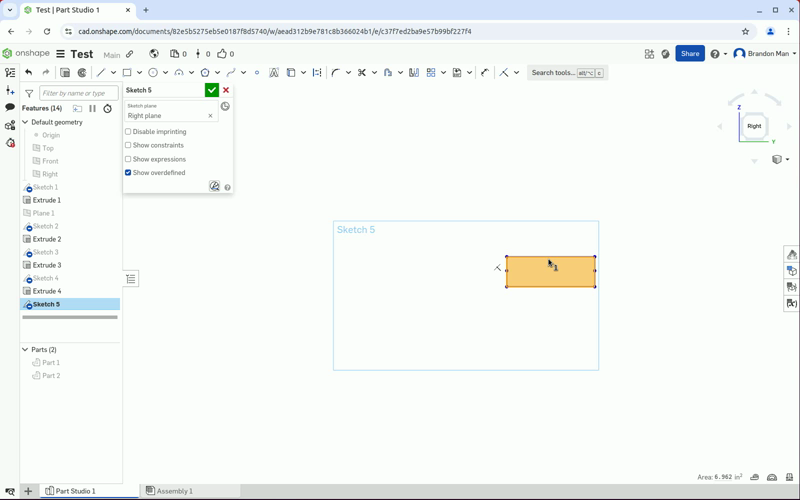
scroll(-6)
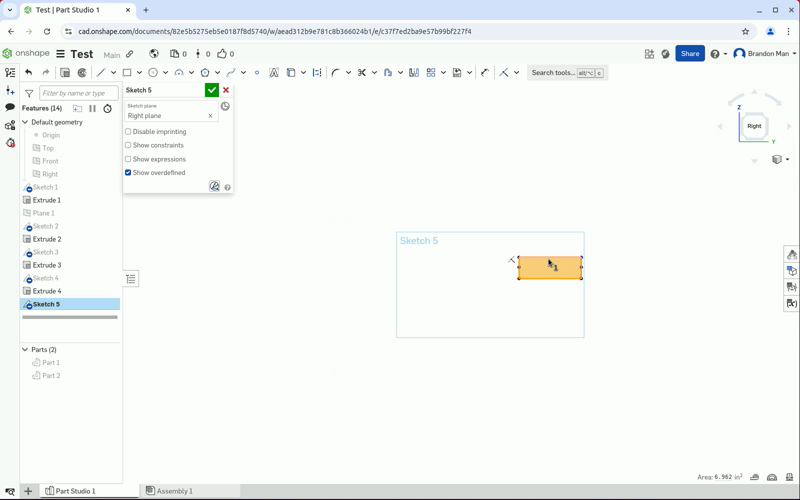
scroll(-6)
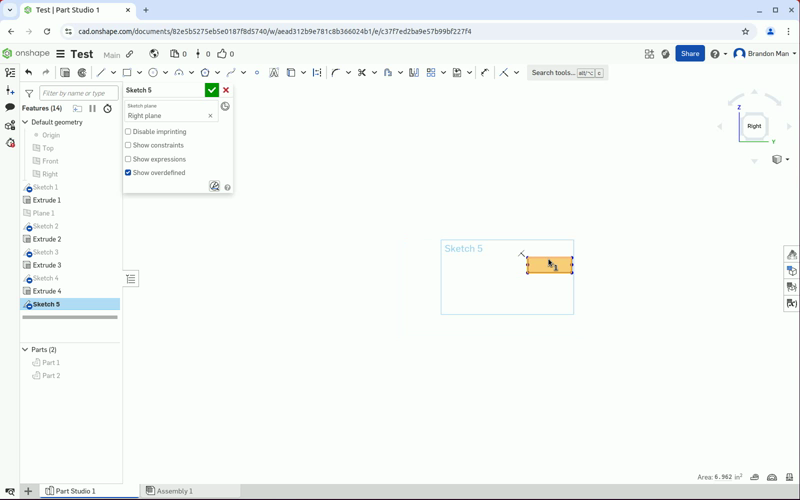
scroll(-6)
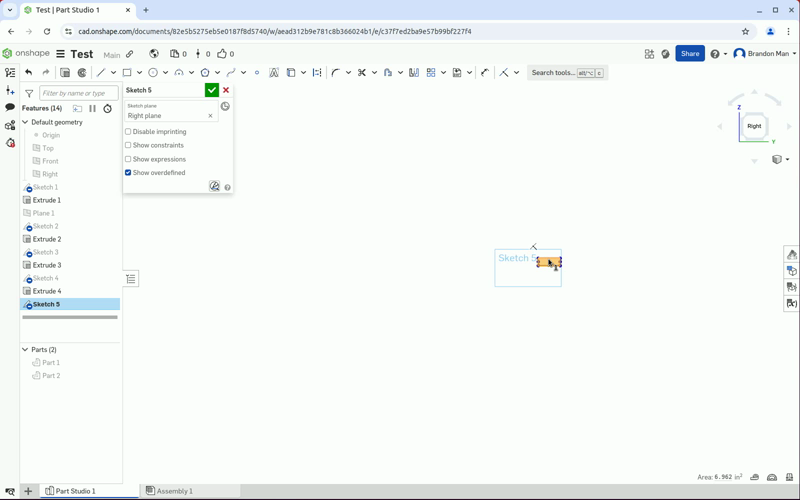
mouse_move(73, 352)
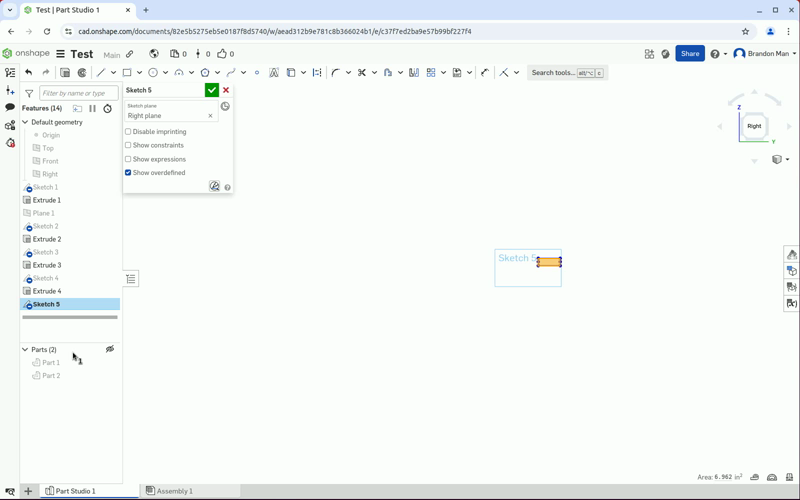
key(shift+y)
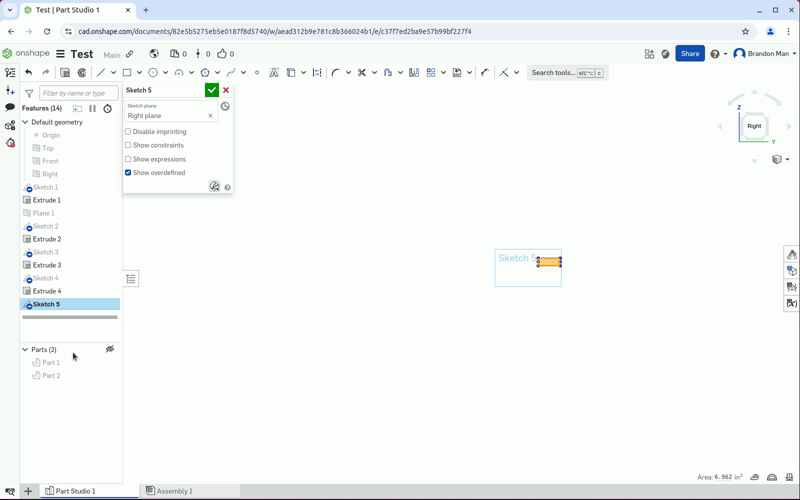
key(shift+e)
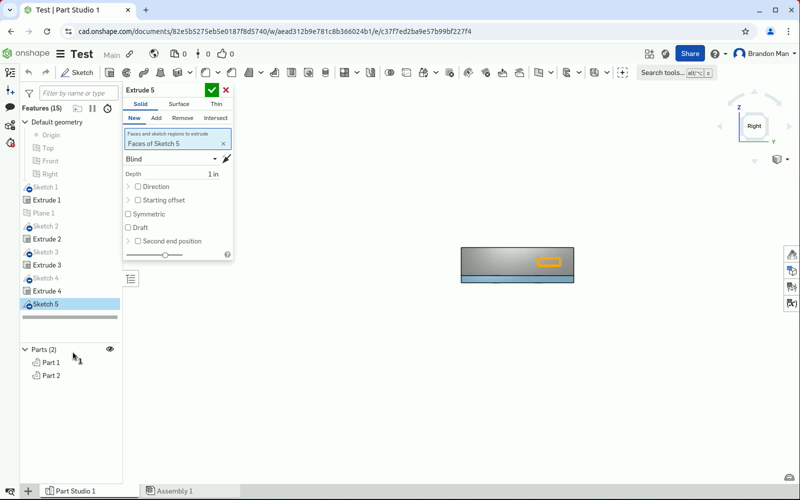
mouse_move(143, 106)
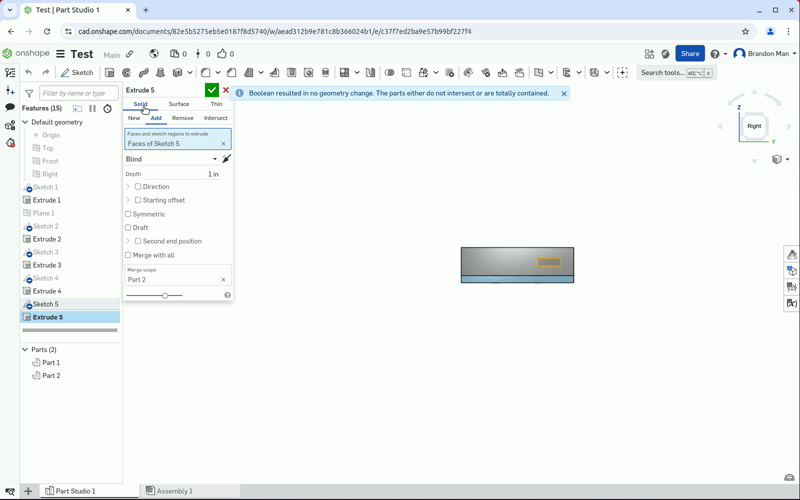
click(143, 106)
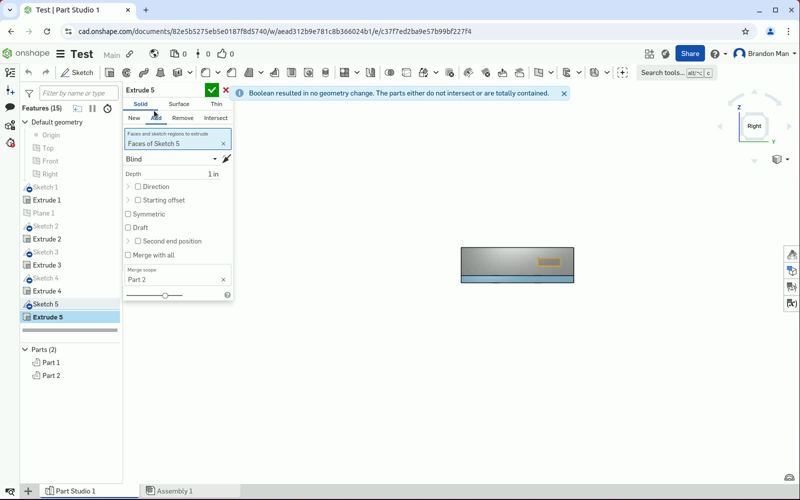
mouse_move(186, 120)
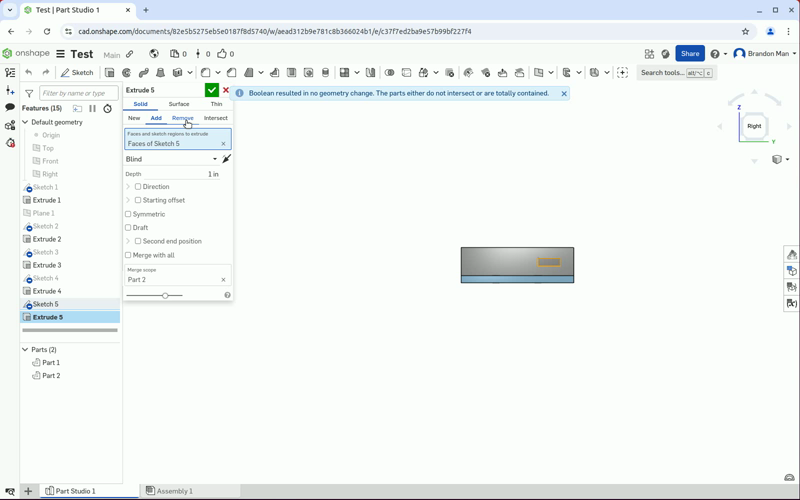
click(186, 120)
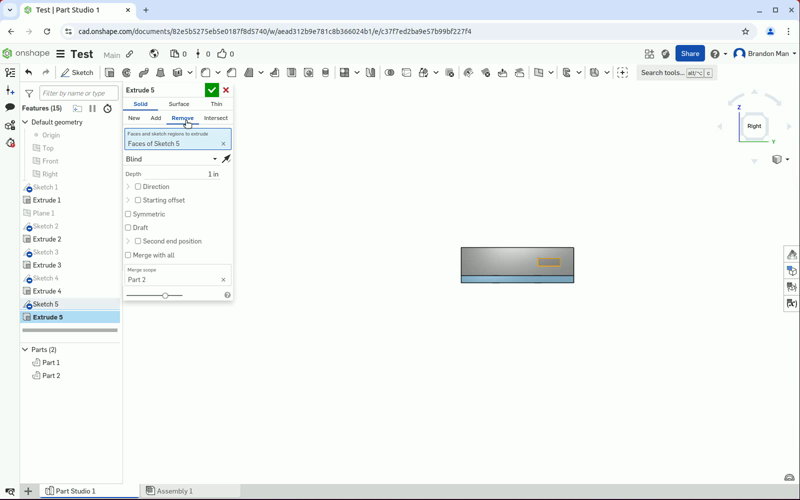
key(tab, 4)
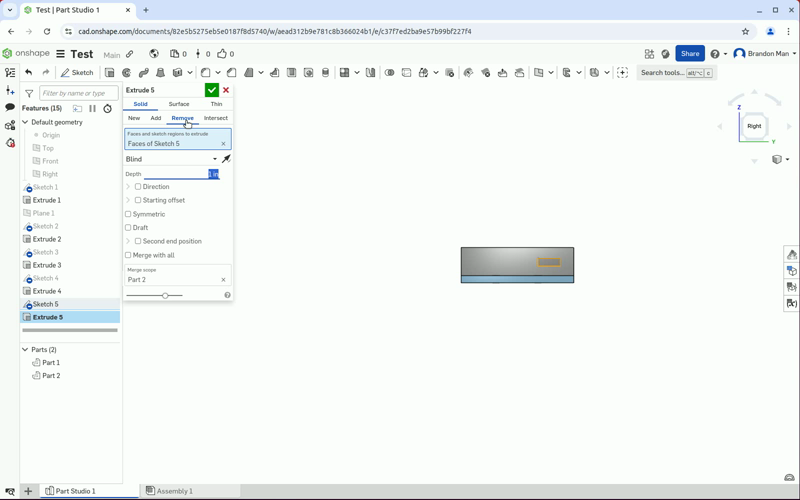
text(5.777)
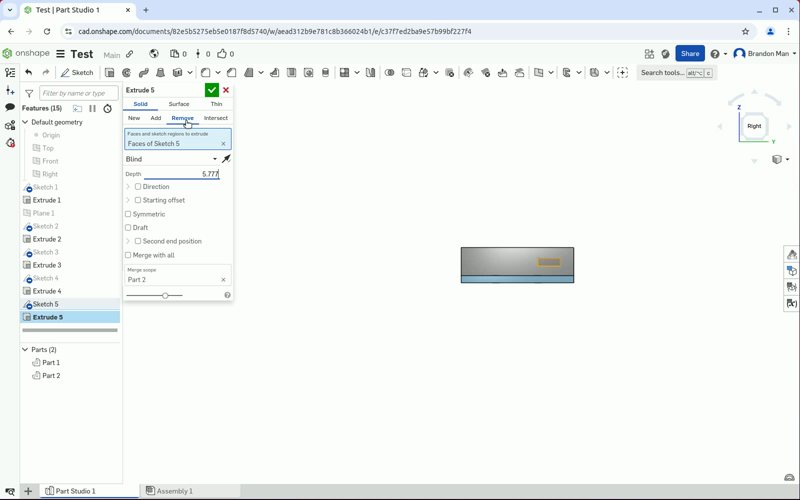
key(tab, 6)
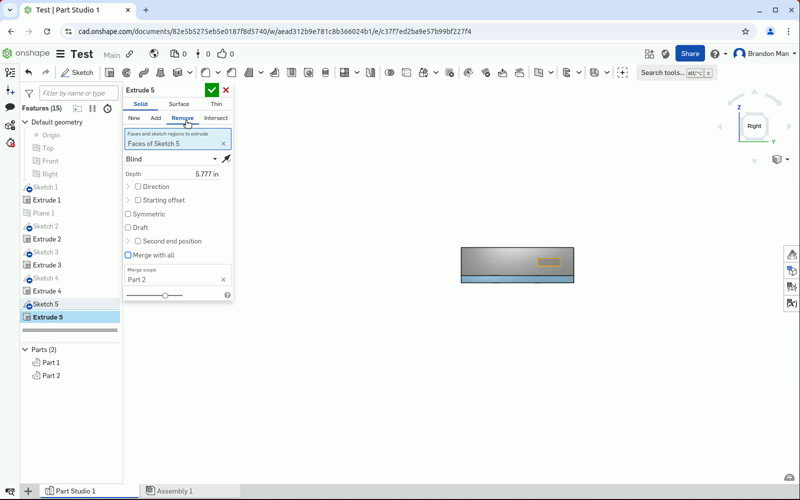
key(space)
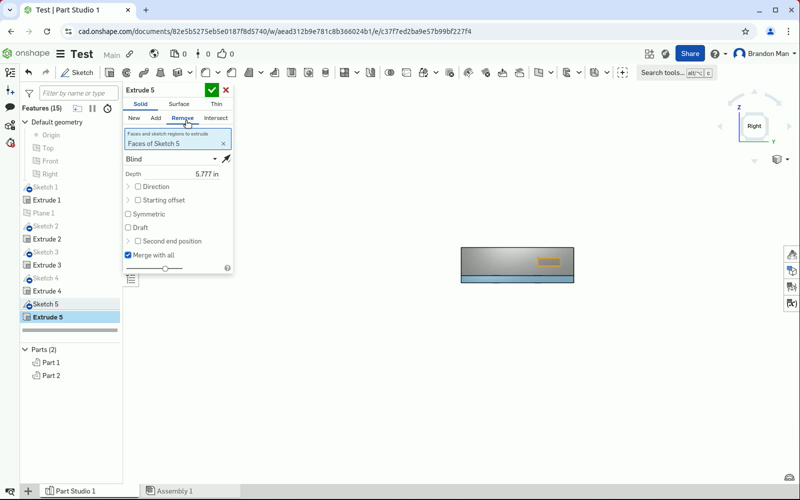
key(enter)
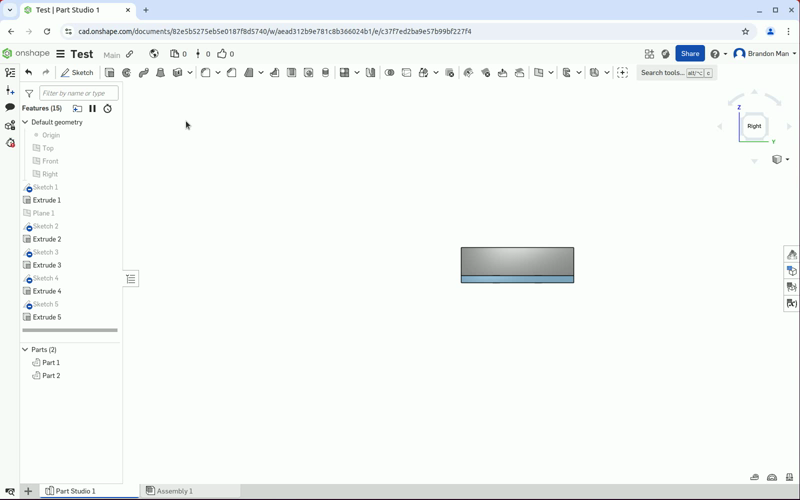
key(shift+h)
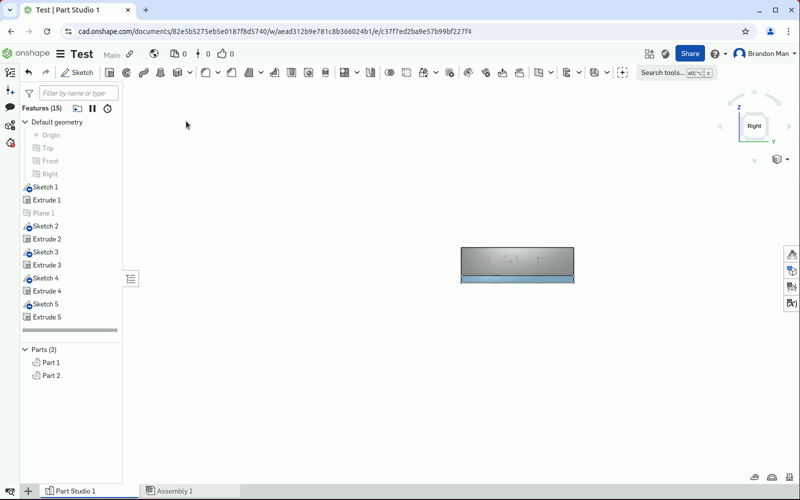
key(shift+h)
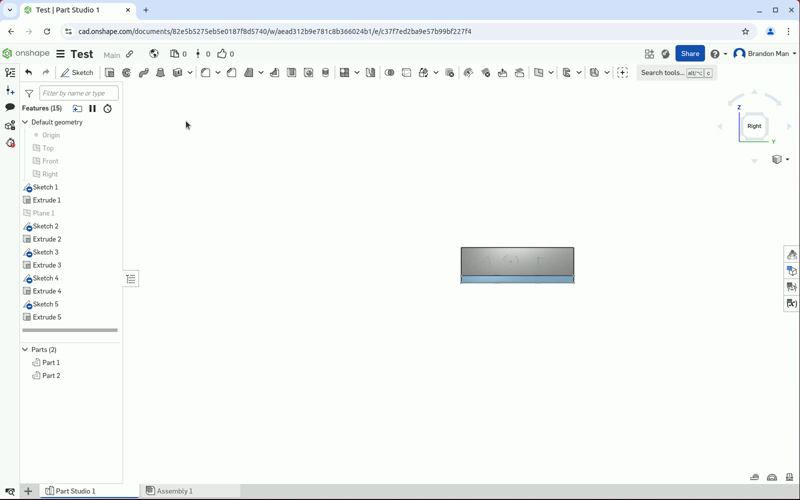
key(shift+7)
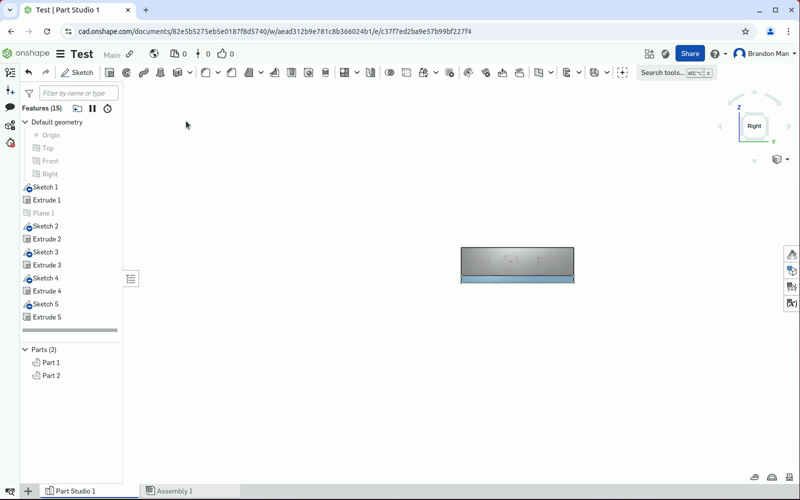
key(right, 2)
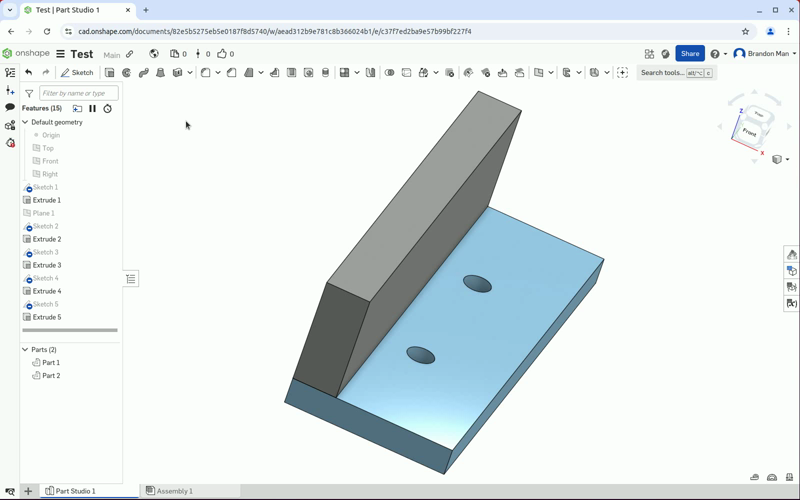
key(down, 2)
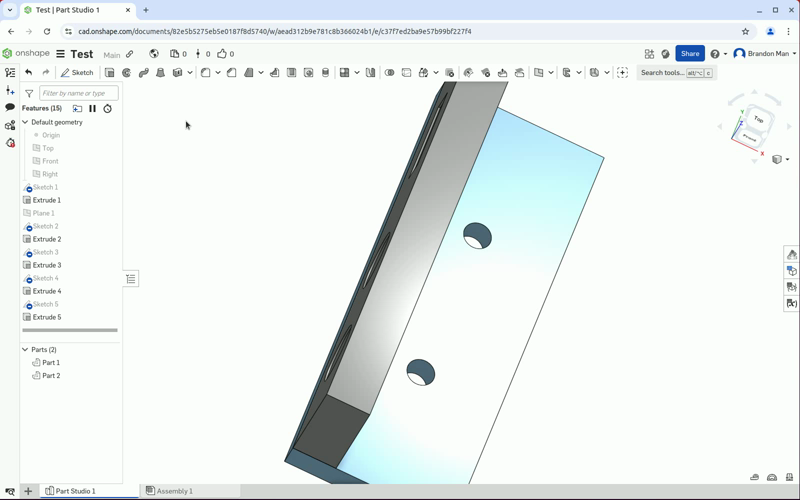
key(up, 2)
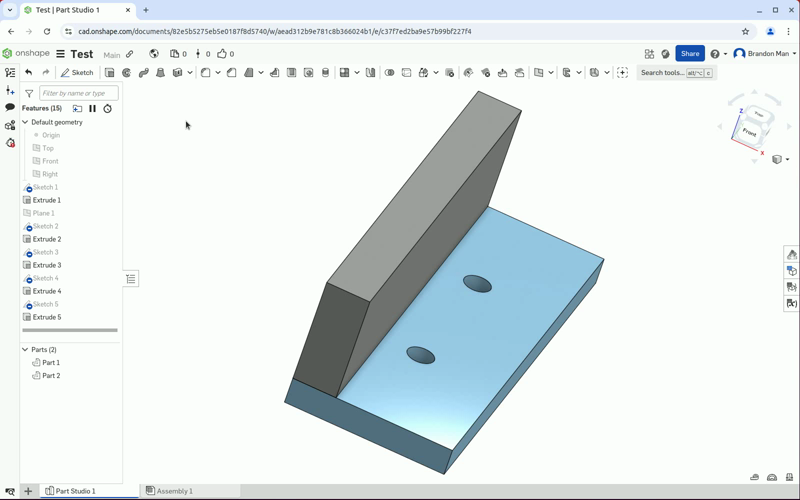
key(left, 2)
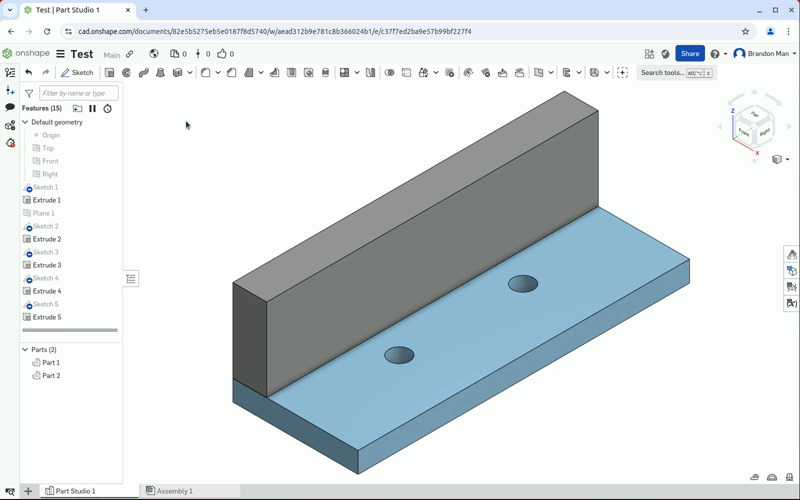
mouse_move(73, 189)
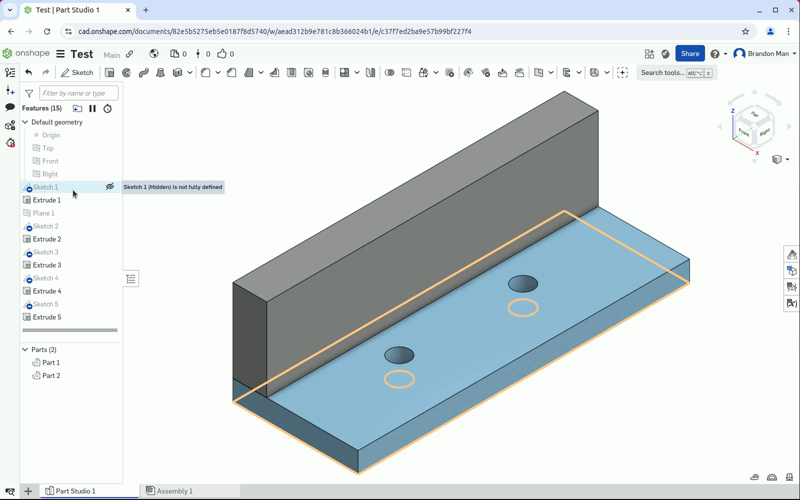
click(73, 189)